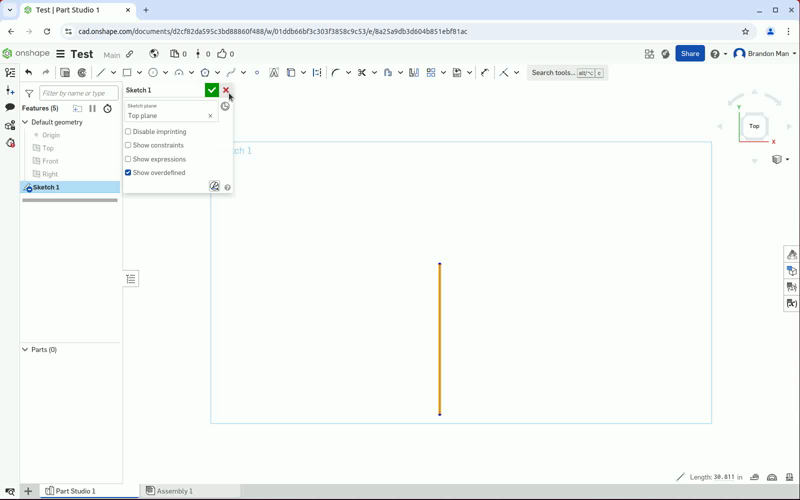
key(shift+h)
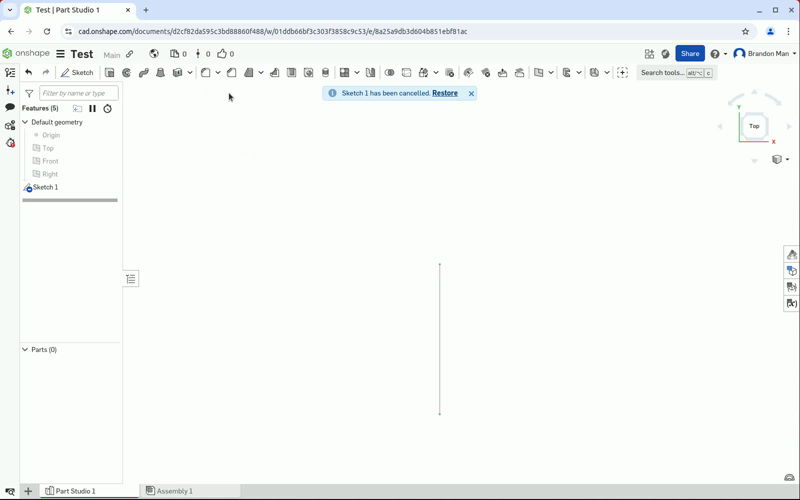
key(shift+s)
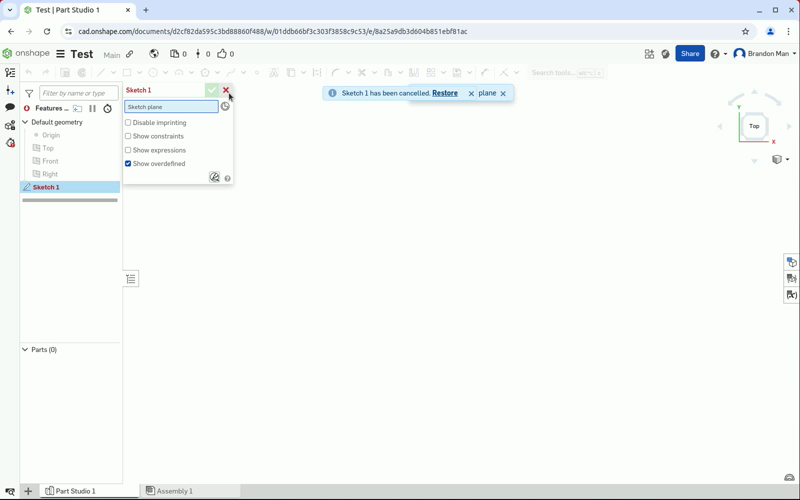
mouse_move(73, 150)
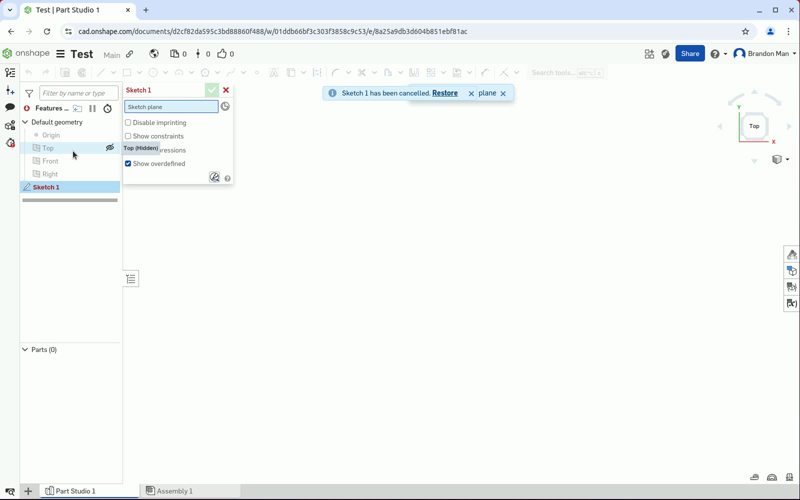
click(73, 150)
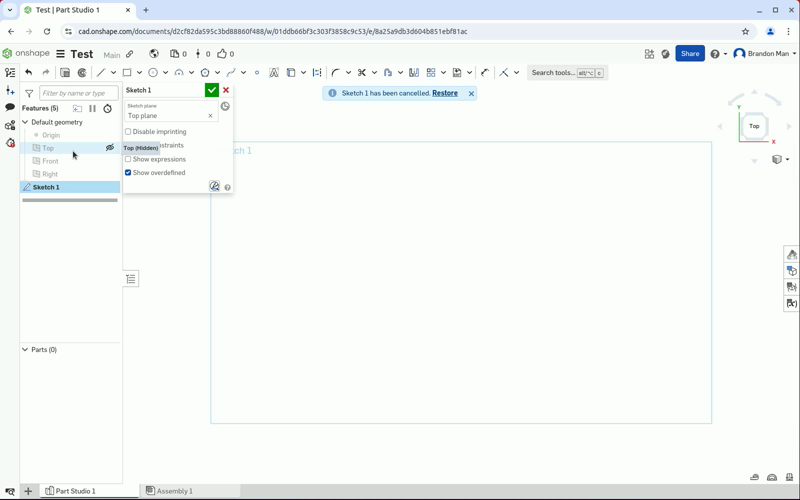
mouse_move(73, 352)
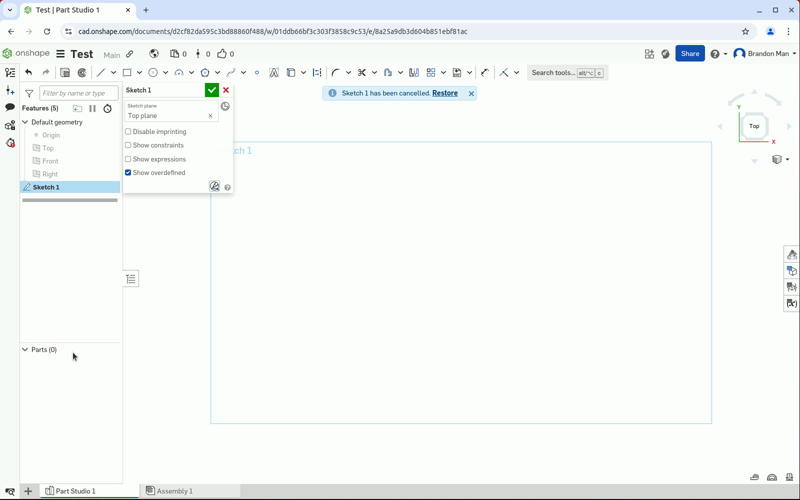
key(y)
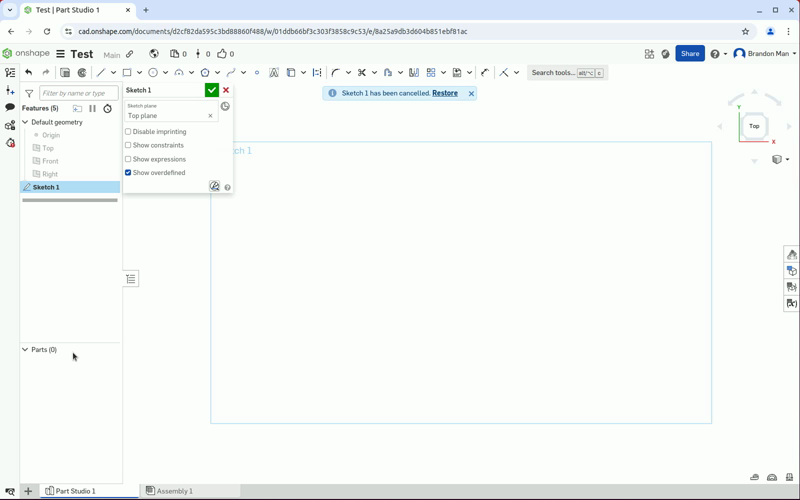
key(l)
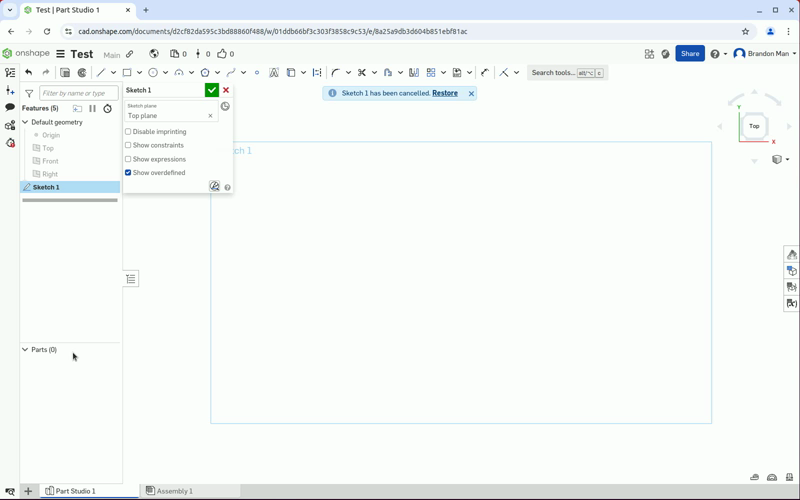
key_down(shift)
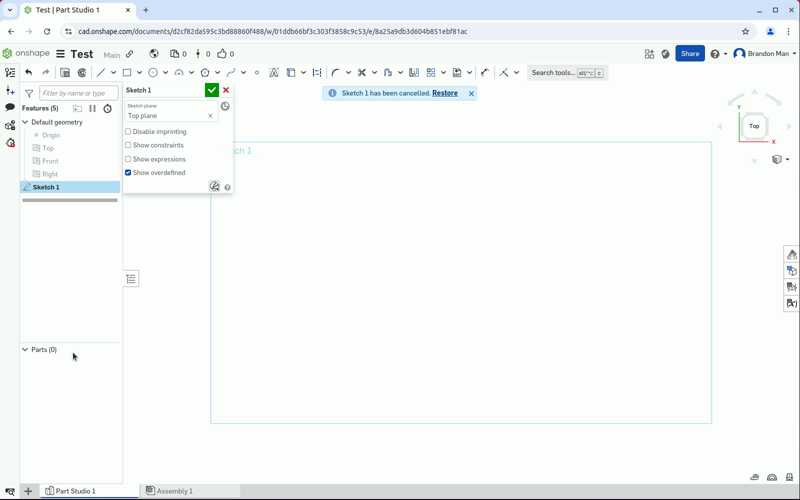
mouse_move(348, 339)
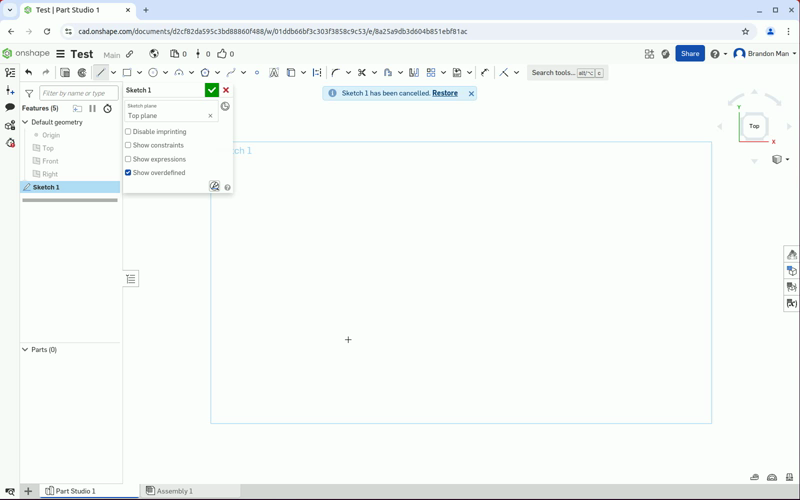
click(348, 339)
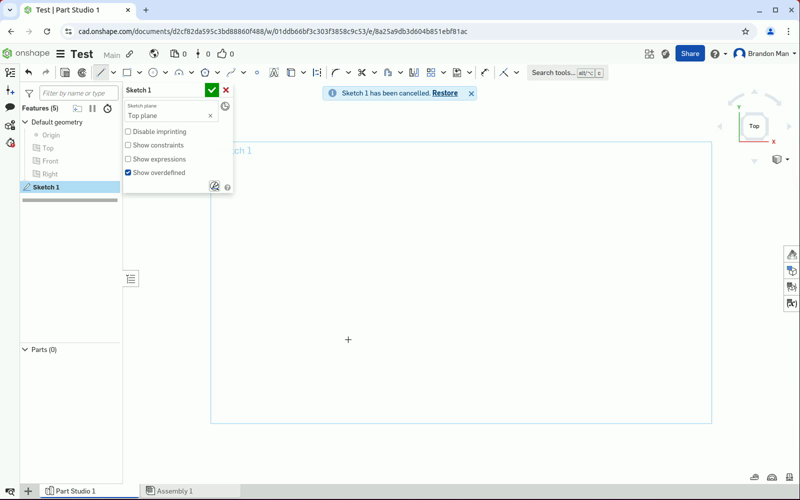
key_up(shift)
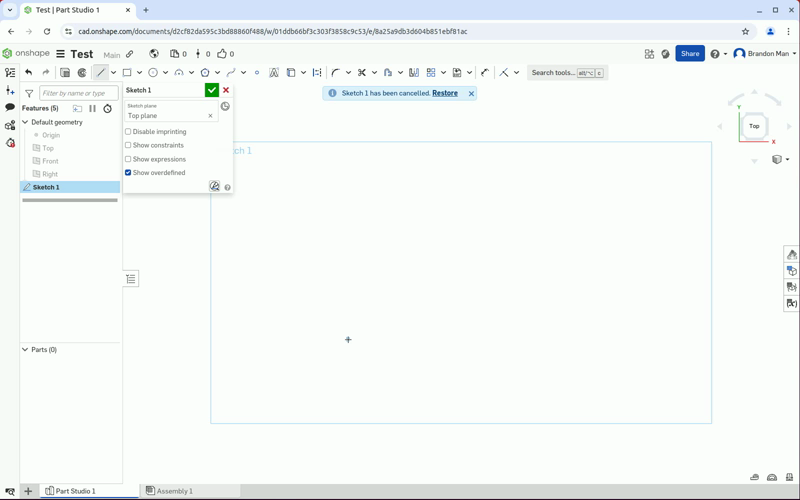
key_down(shift)
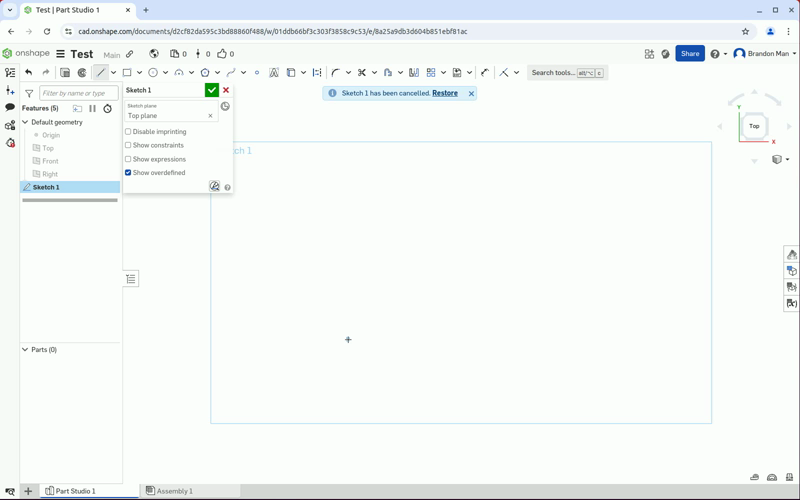
mouse_move(572, 339)
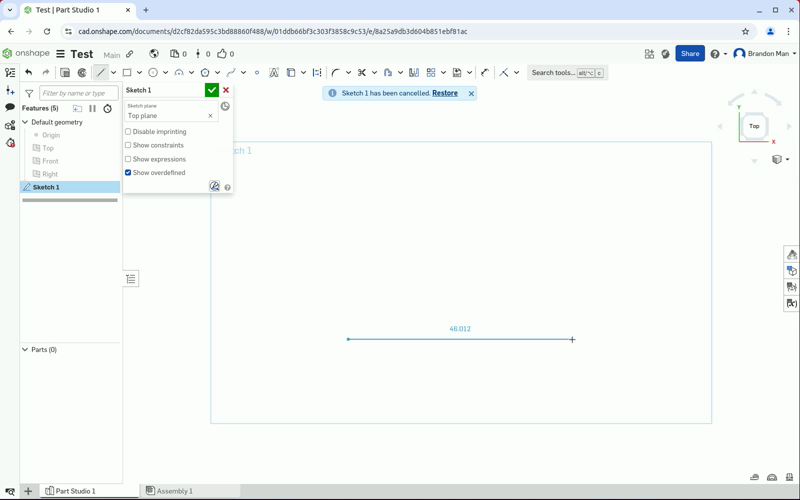
click(572, 339)
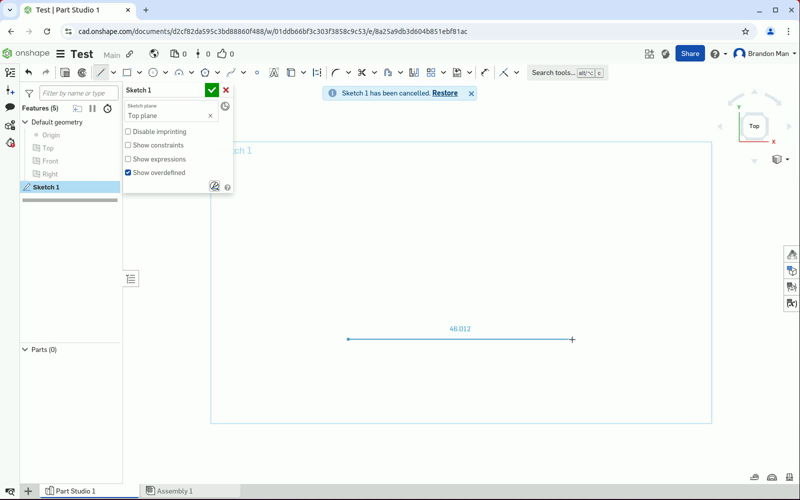
key_up(shift)
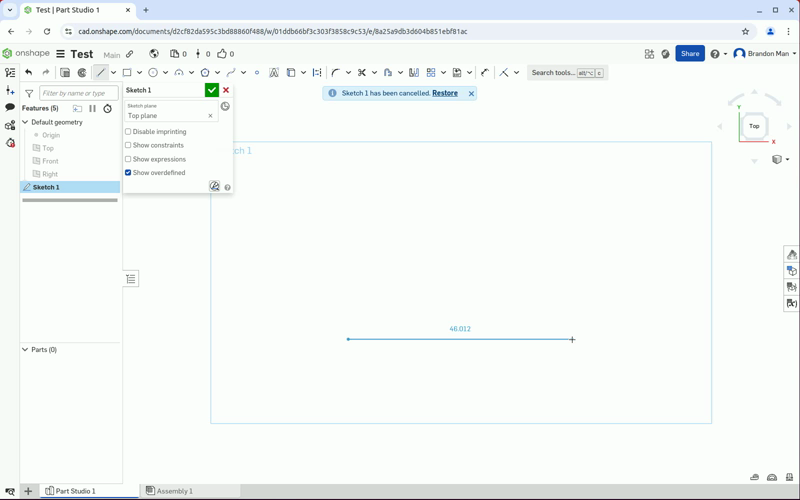
key_down(shift)
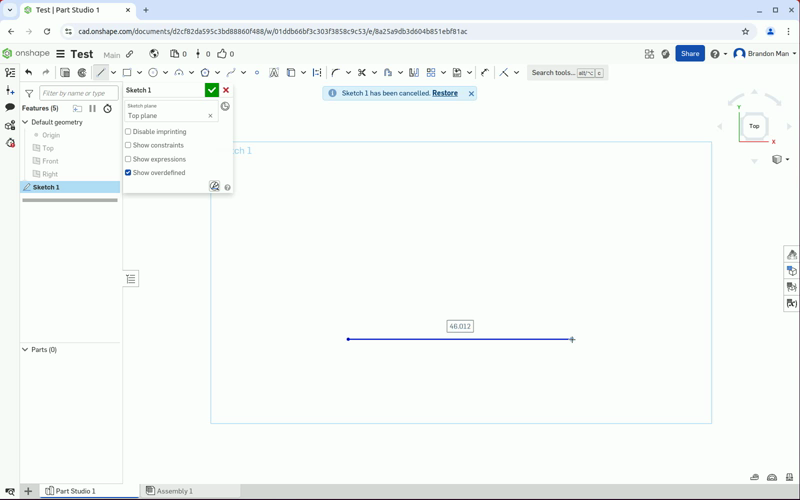
mouse_move(572, 226)
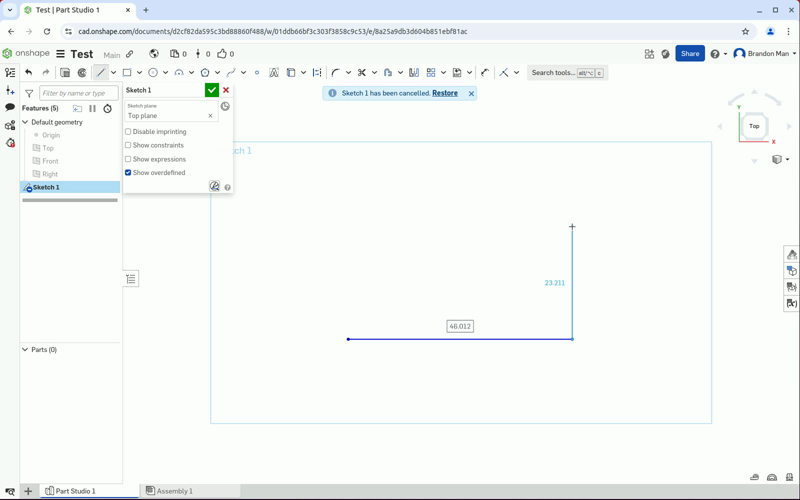
click(572, 226)
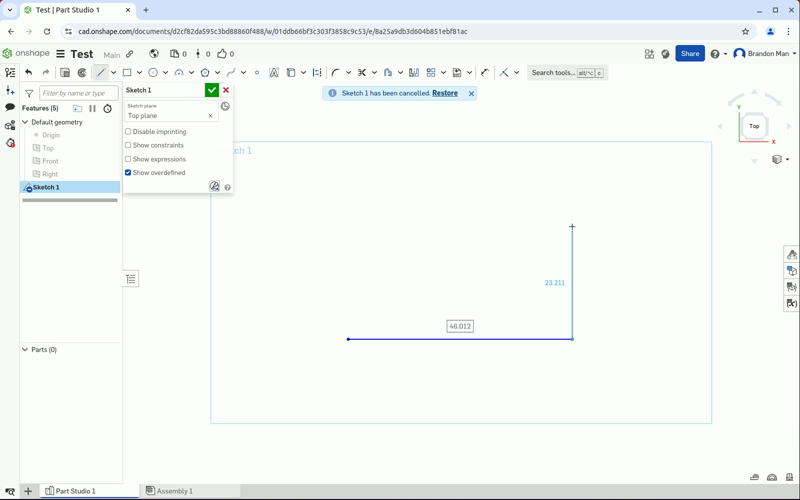
key_up(shift)
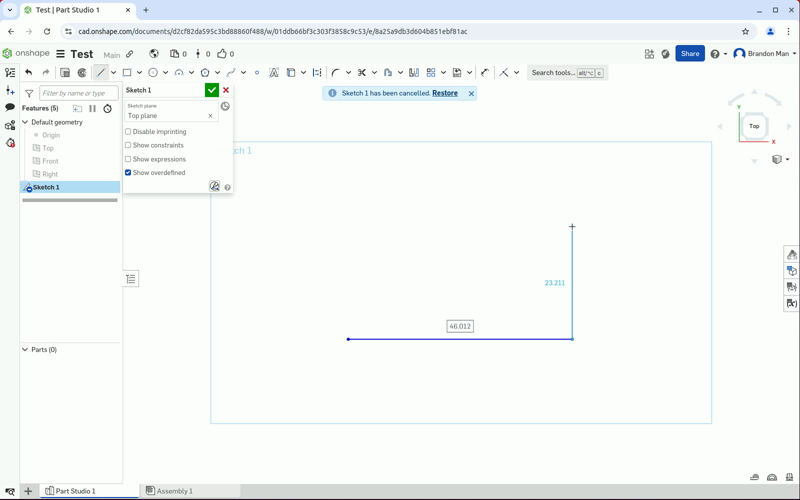
key_down(shift)
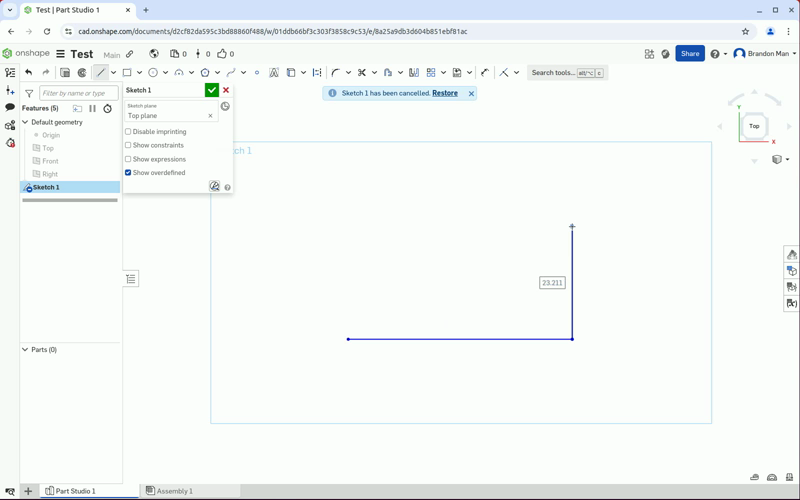
mouse_move(348, 226)
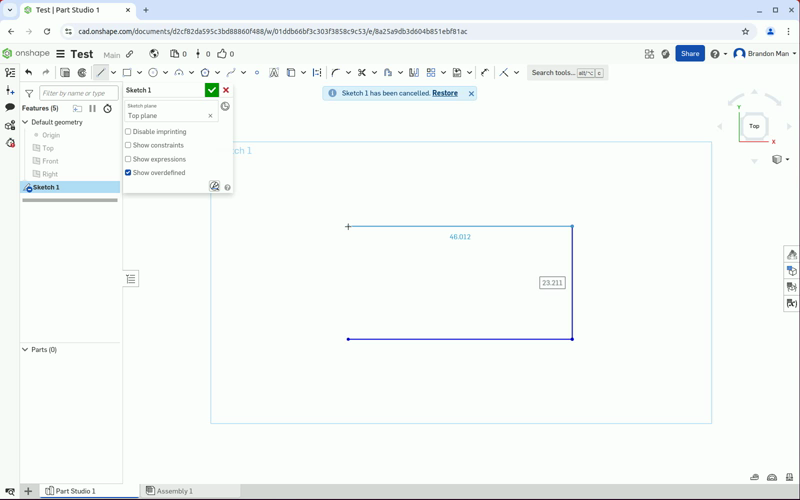
click(348, 226)
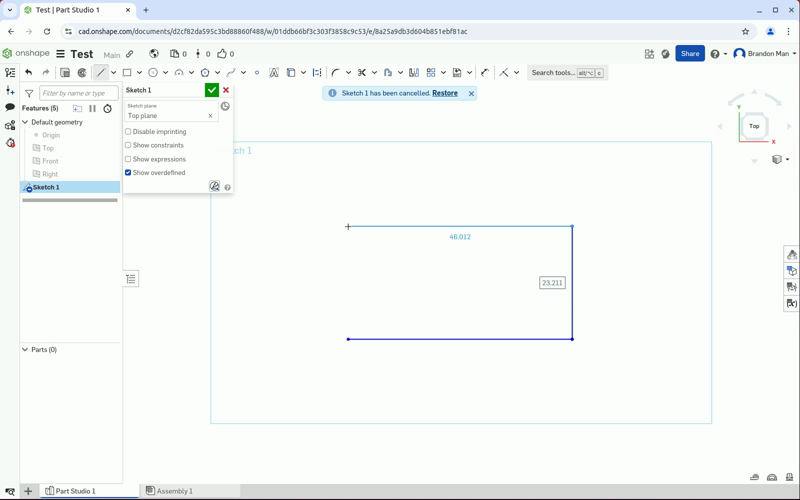
key_up(shift)
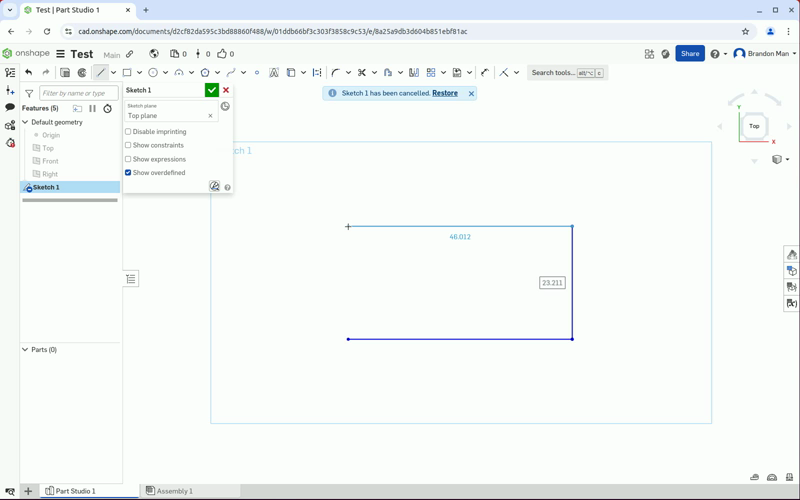
key_down(shift)
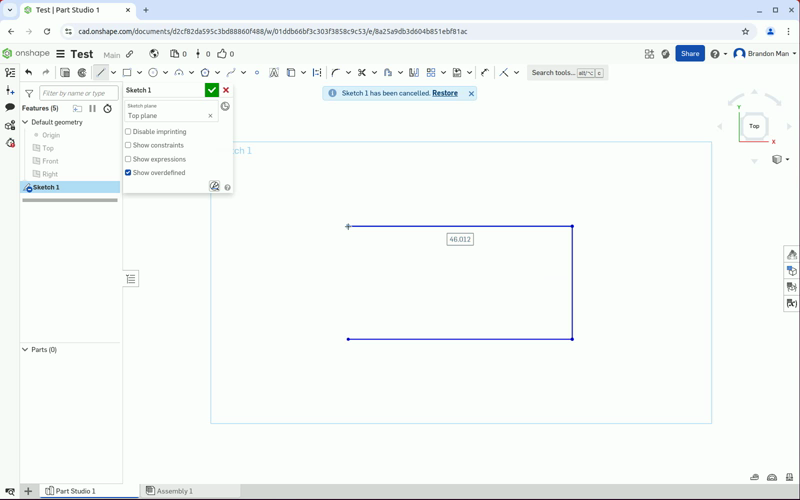
mouse_move(348, 339)
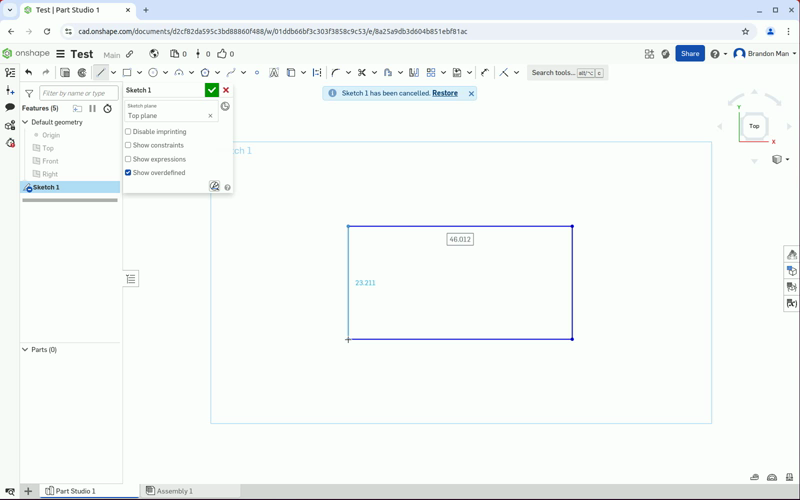
key_up(shift)
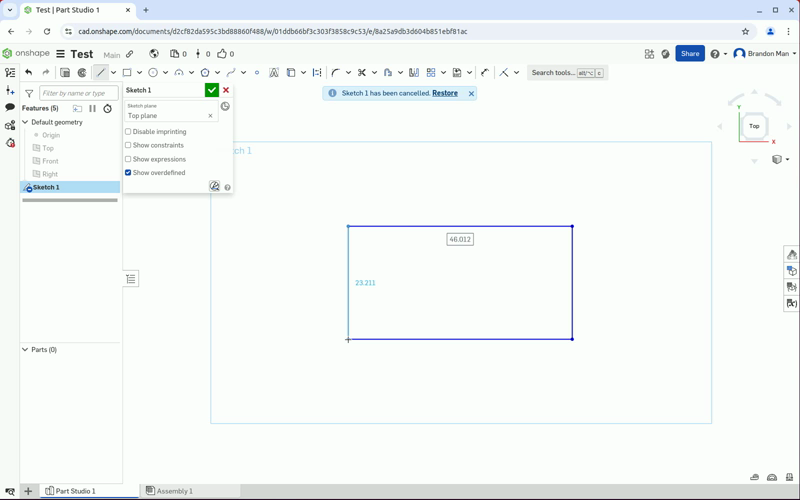
click(348, 339)
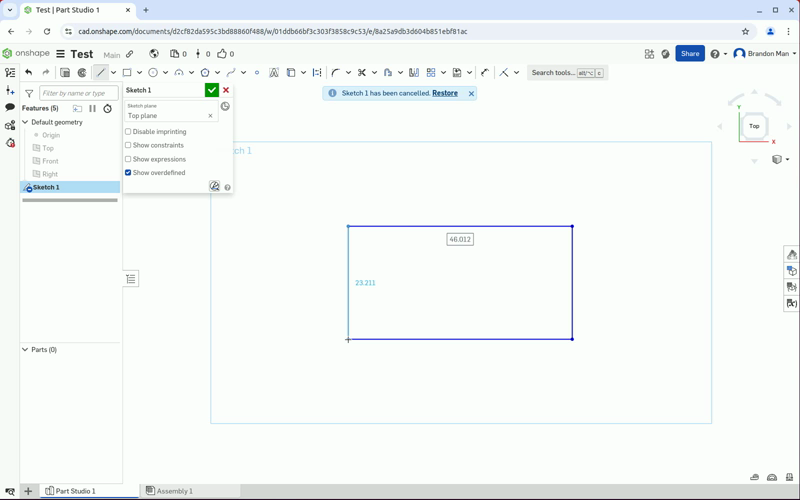
key(esc)
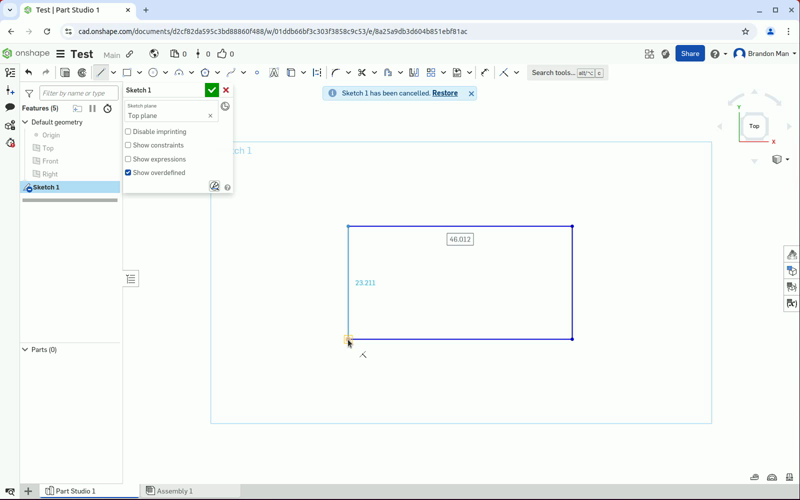
key(c)
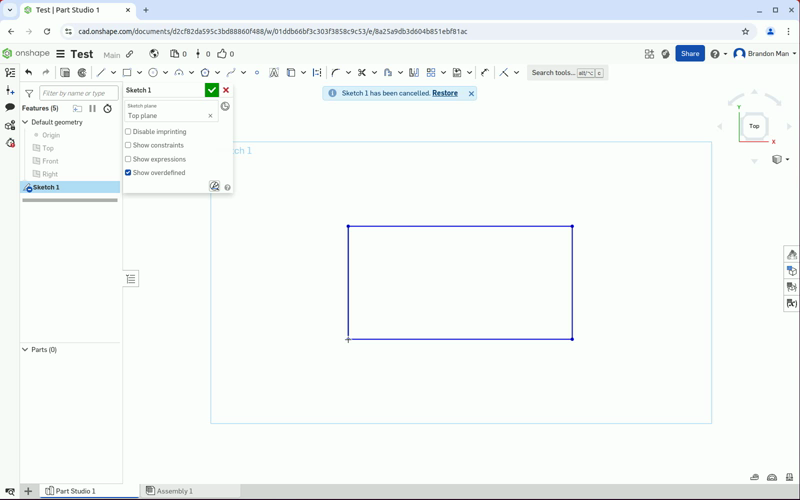
key_down(shift)
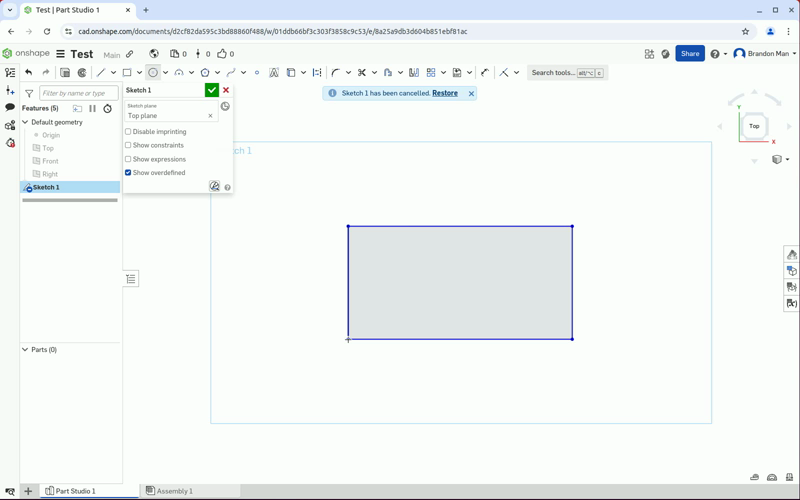
mouse_move(409, 282)
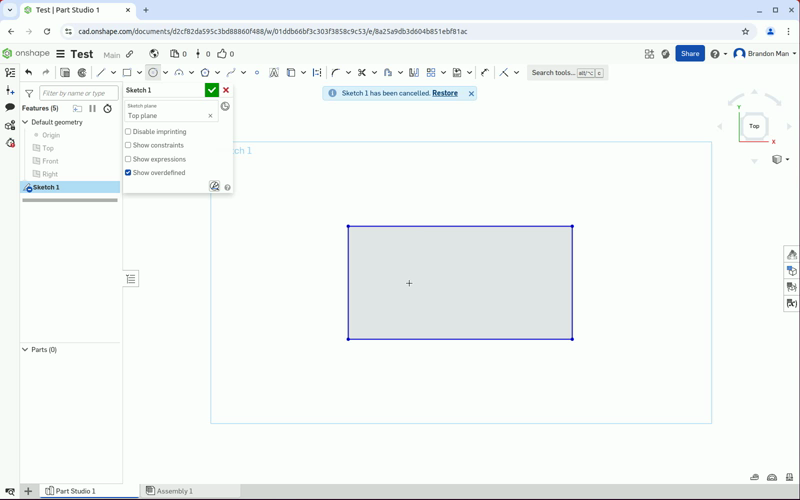
click(409, 282)
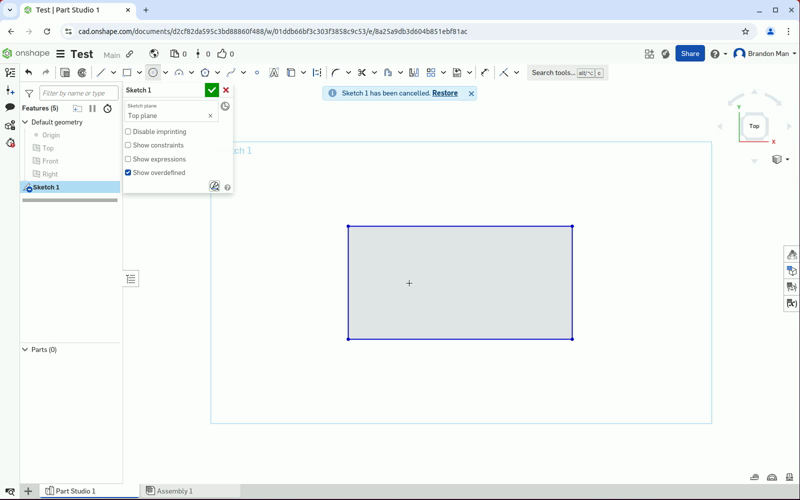
key_up(shift)
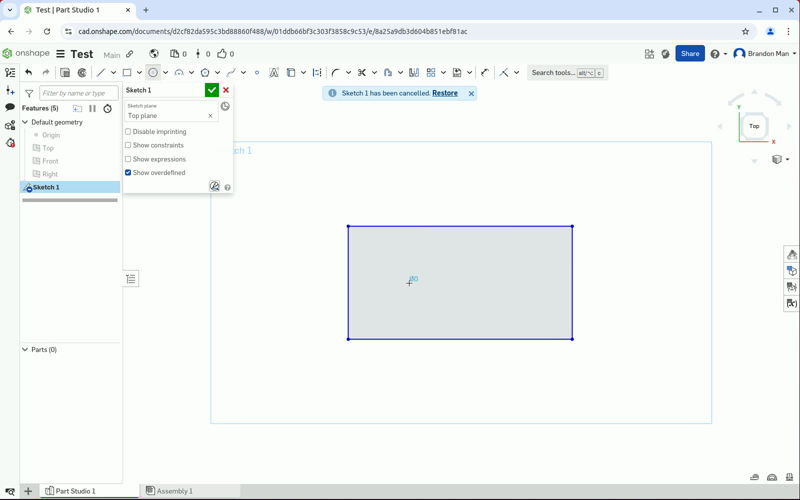
mouse_move(451, 282)
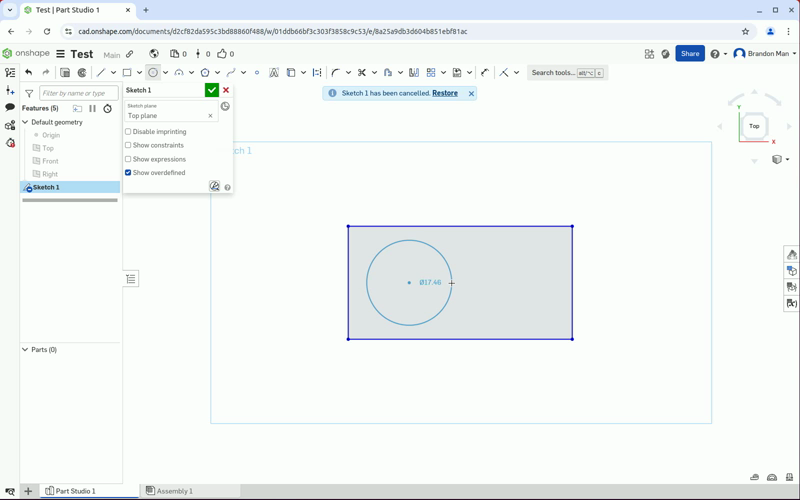
click(451, 282)
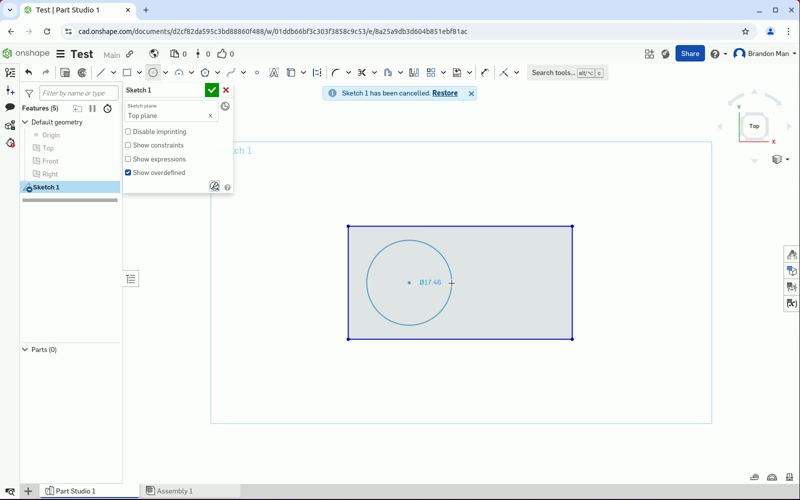
key(esc)
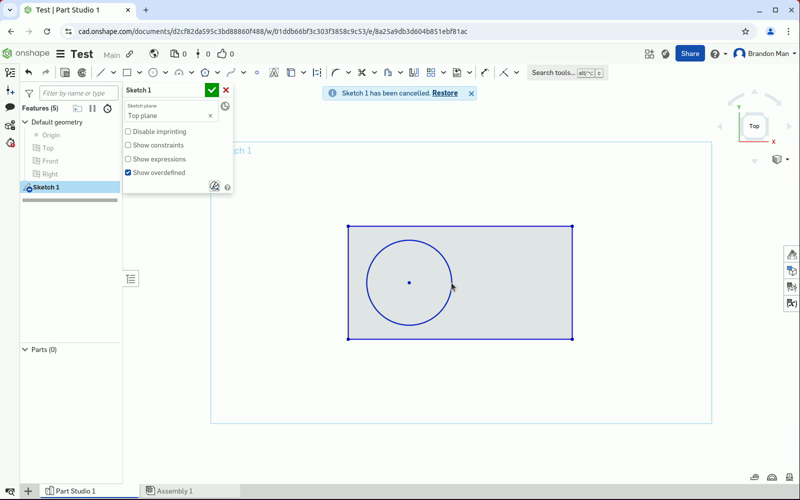
key(c)
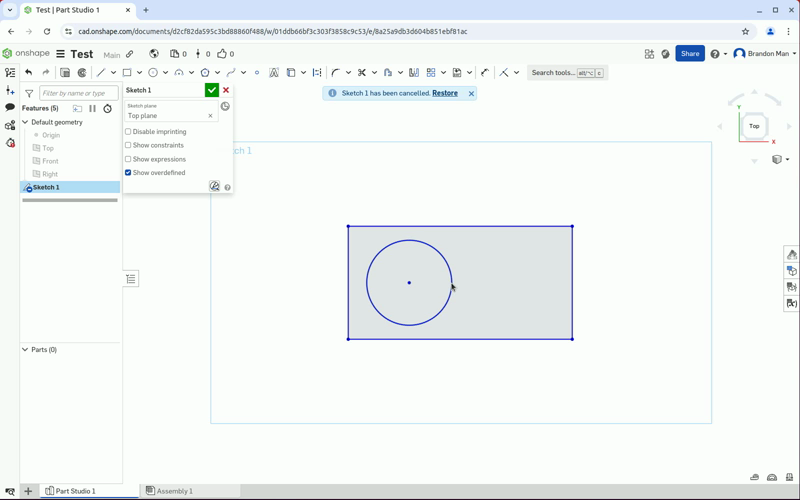
key_down(shift)
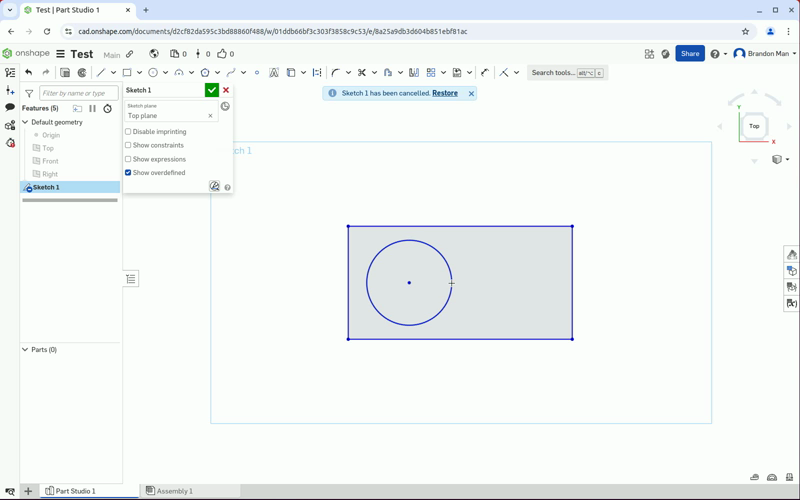
mouse_move(510, 282)
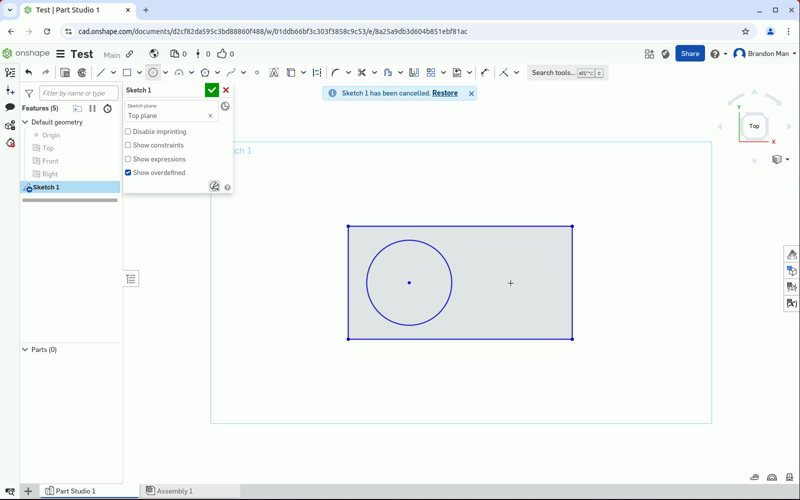
click(510, 282)
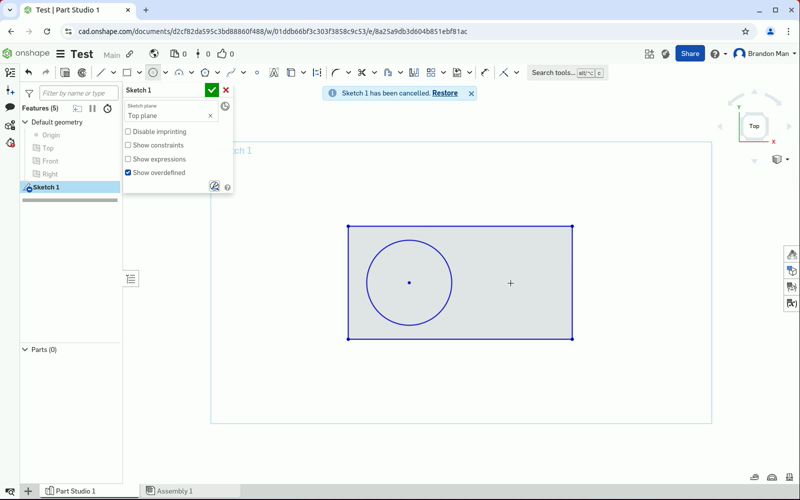
key_up(shift)
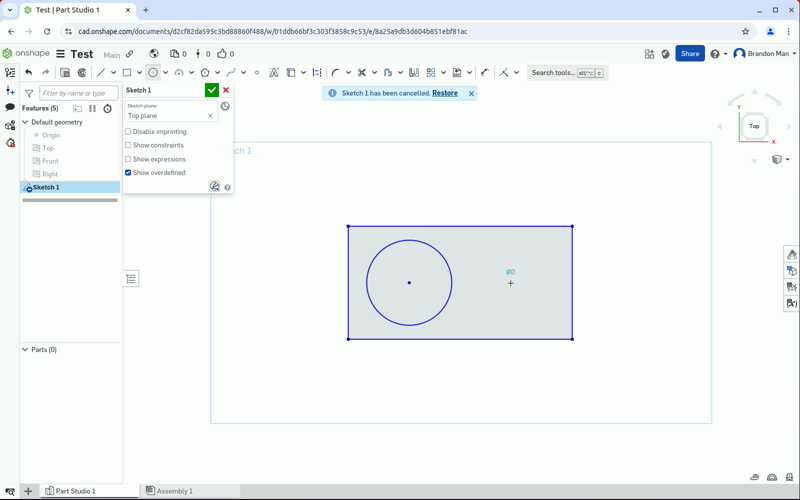
mouse_move(553, 282)
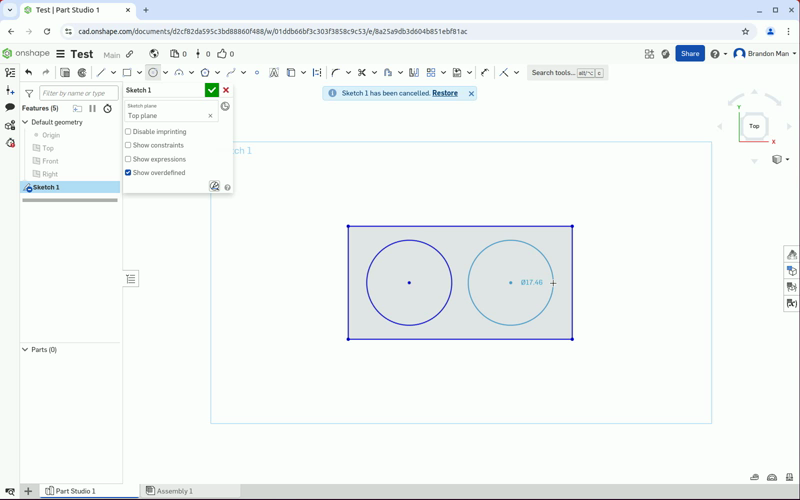
click(553, 282)
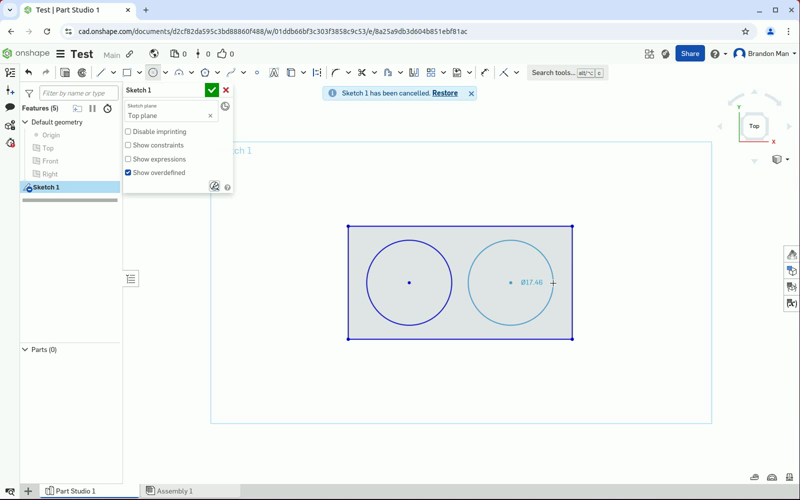
key(esc)
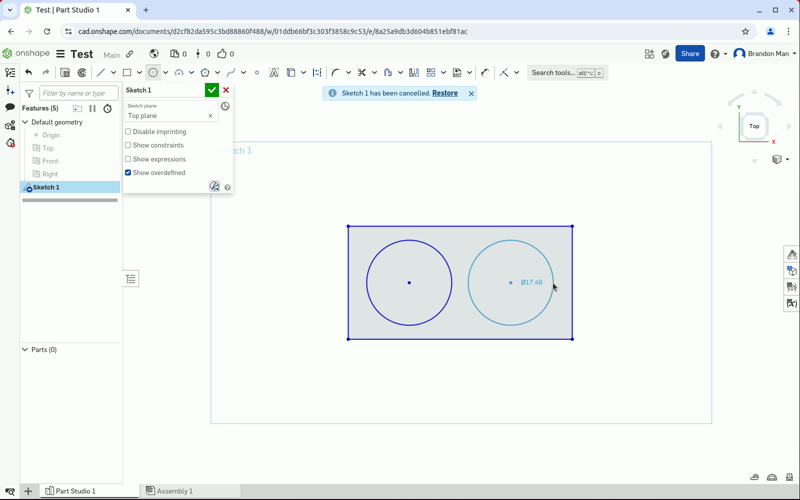
mouse_move(451, 249)
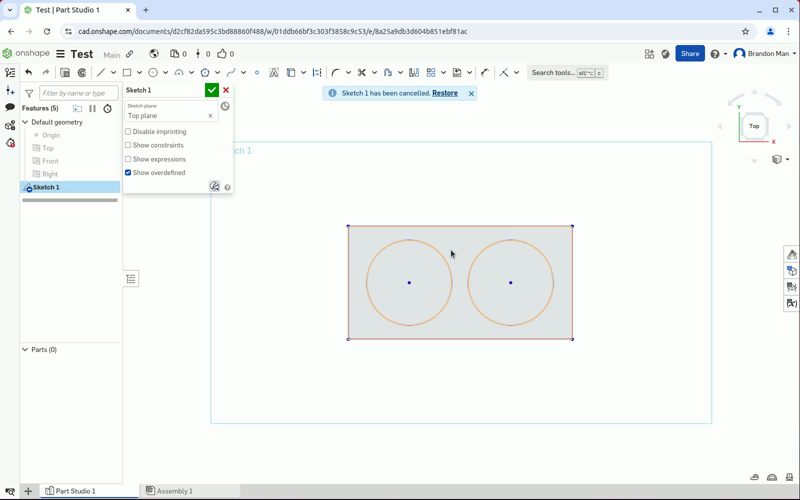
click(451, 249)
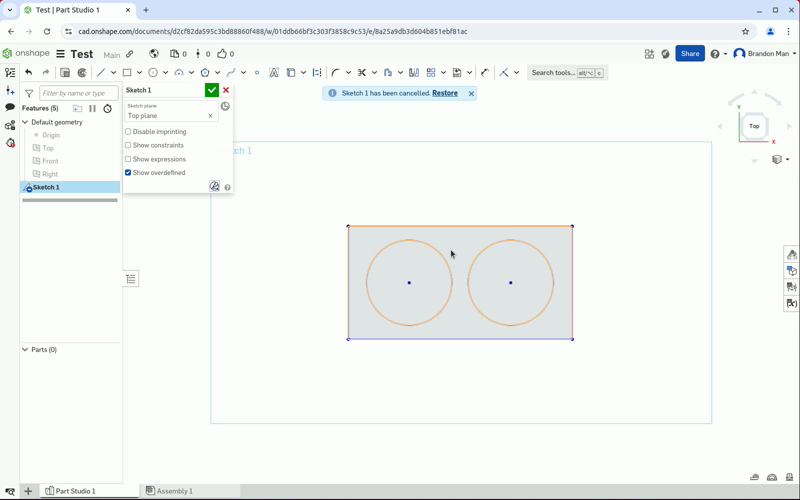
mouse_move(73, 352)
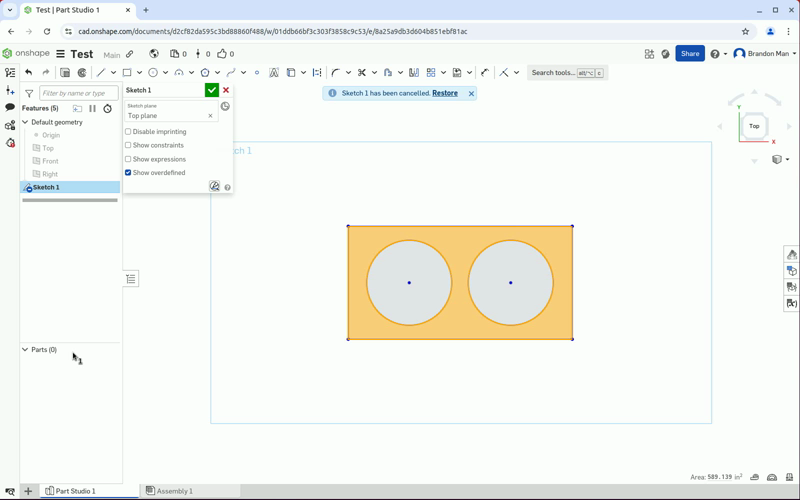
key(shift+y)
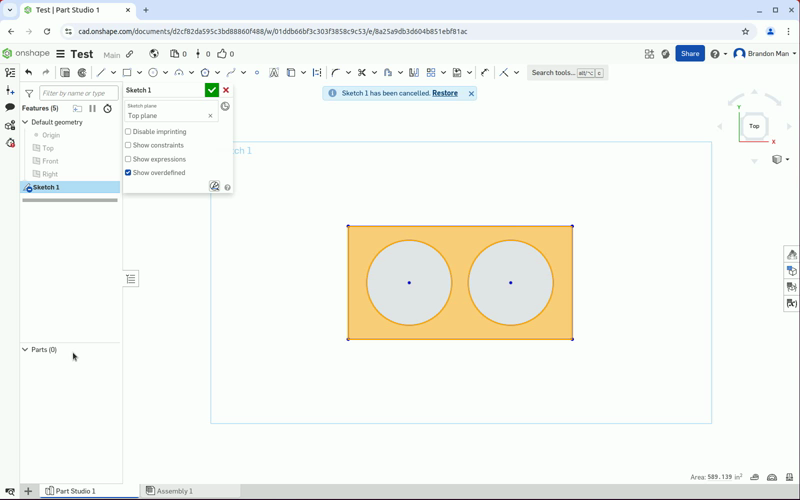
key(shift+e)
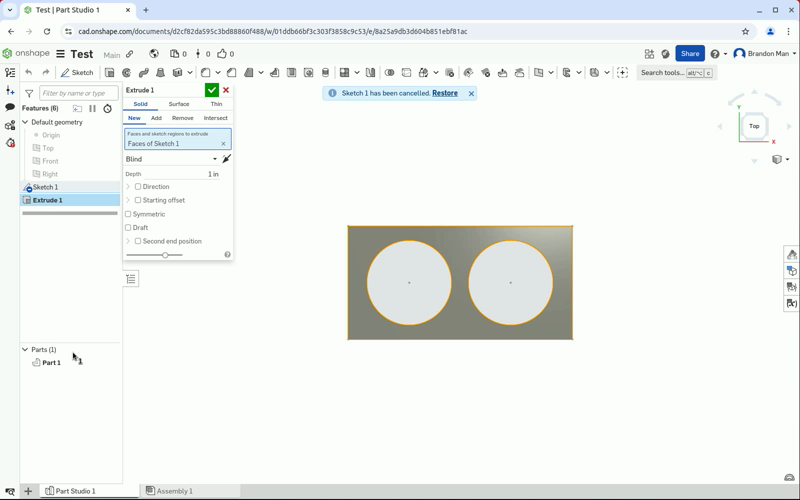
mouse_move(143, 106)
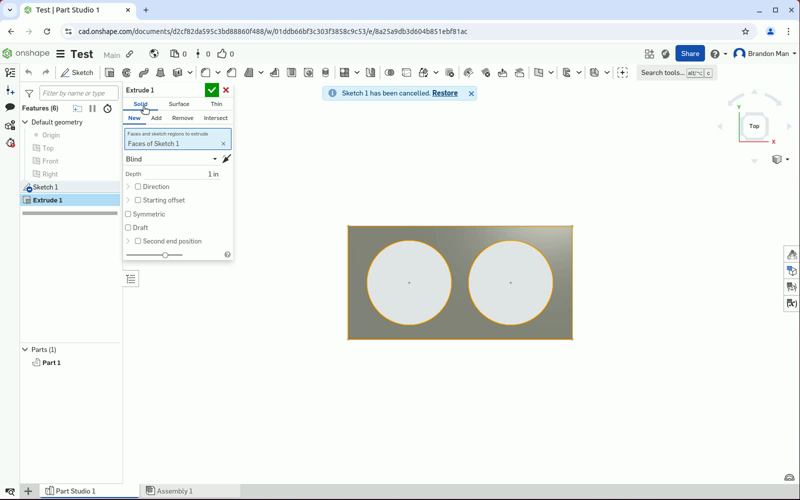
click(143, 106)
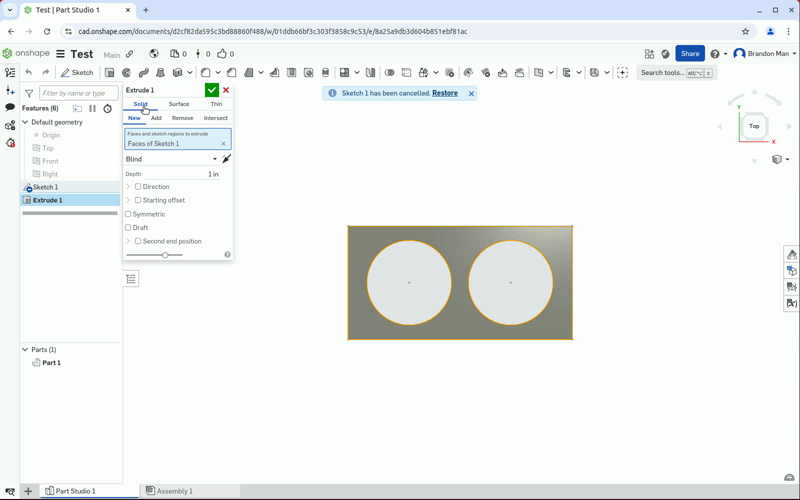
mouse_move(137, 120)
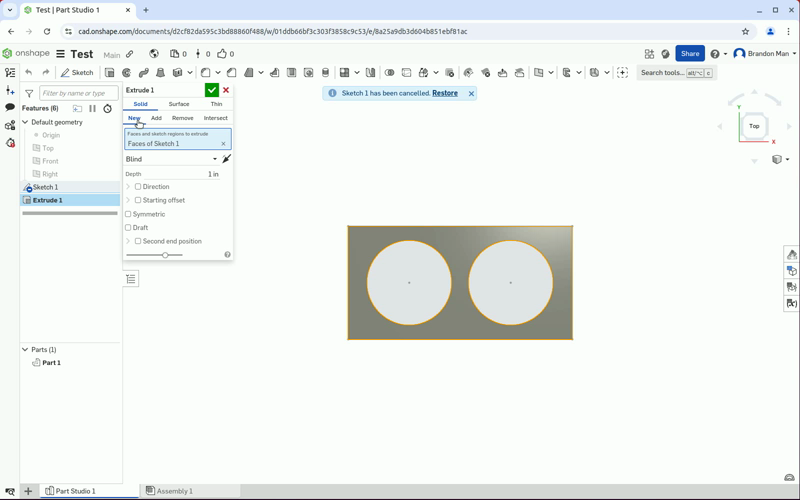
click(137, 120)
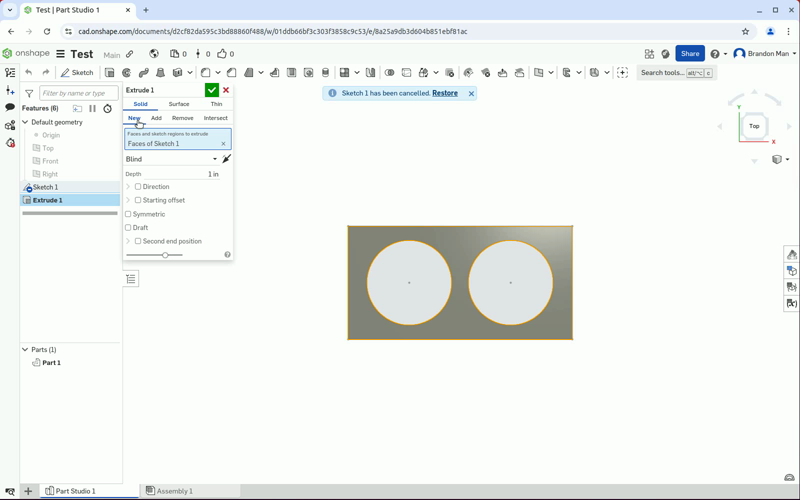
key(tab, 4)
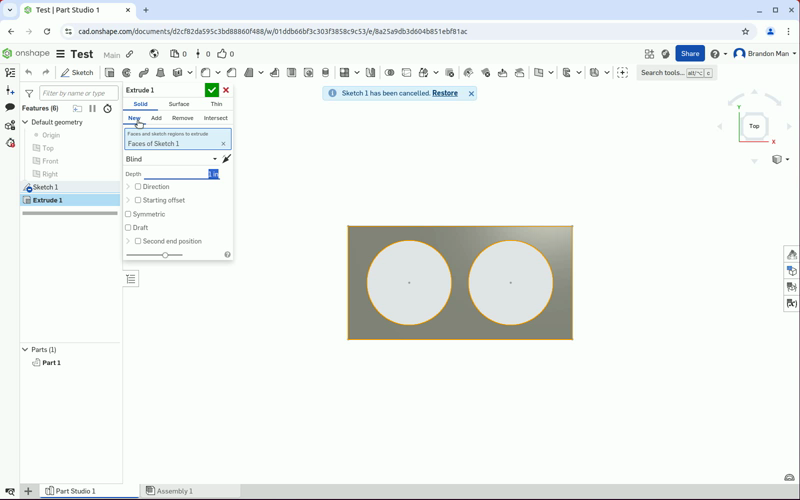
text(0.722)
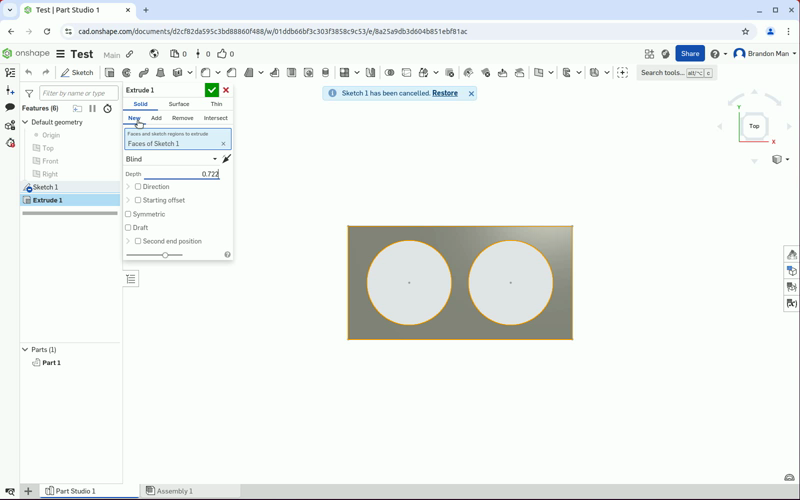
key(enter)
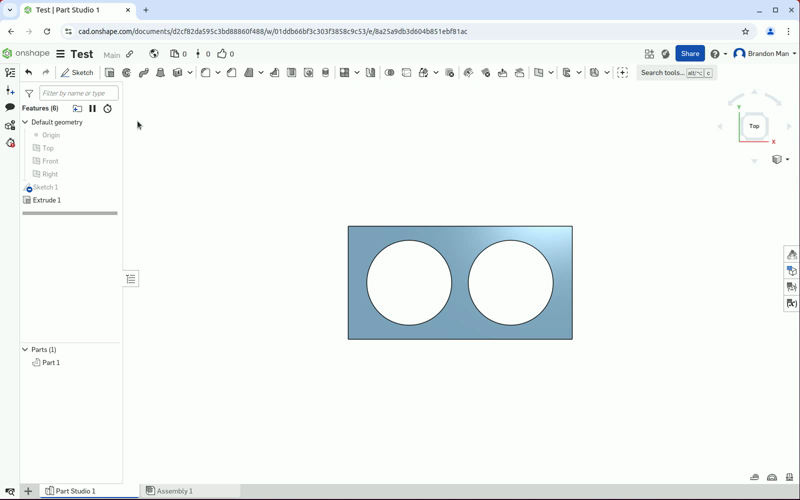
key(shift+h)
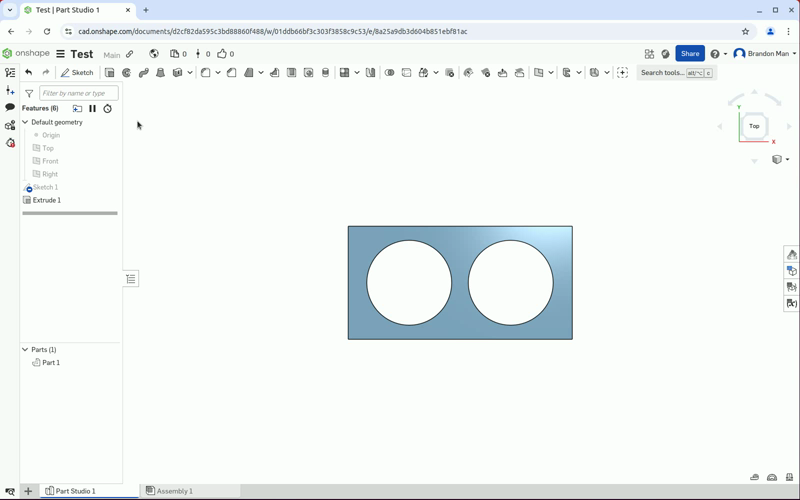
key(shift+h)
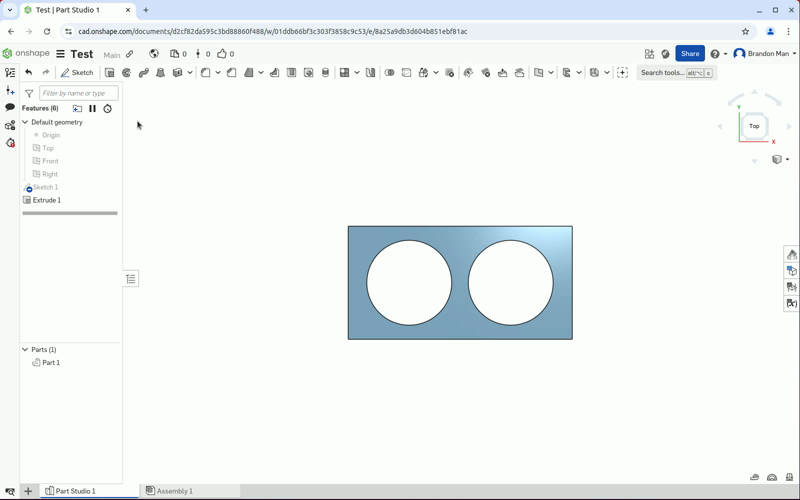
mouse_move(73, 189)
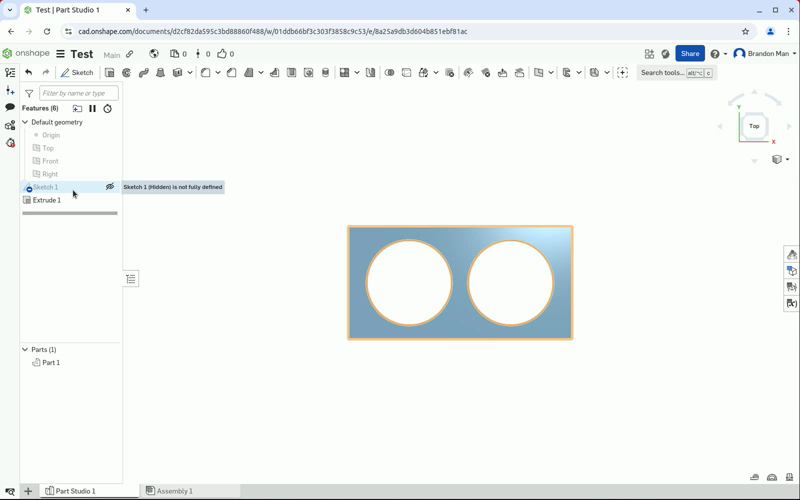
click(73, 189)
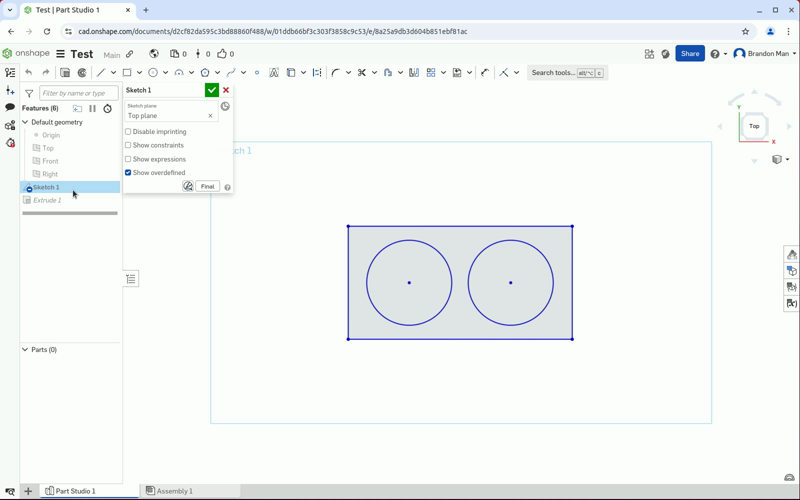
mouse_move(229, 92)
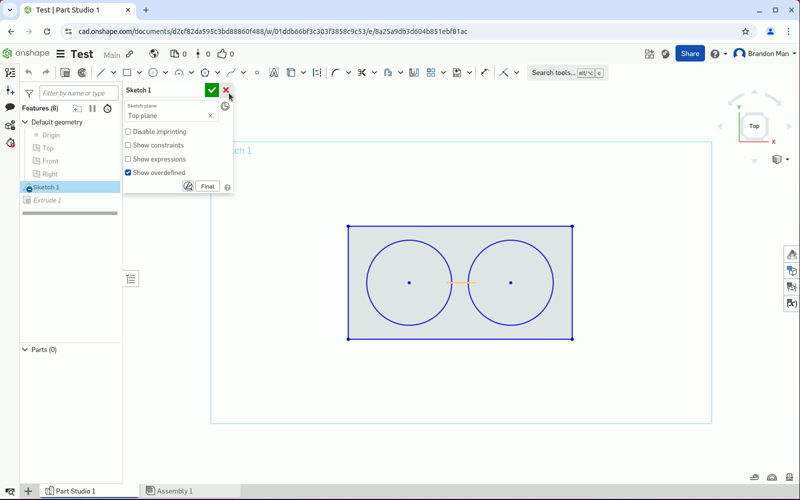
click(229, 92)
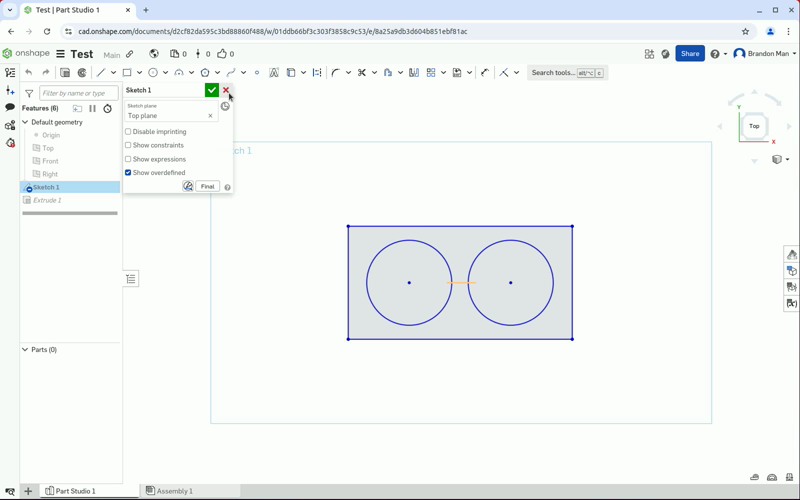
key(shift+s)
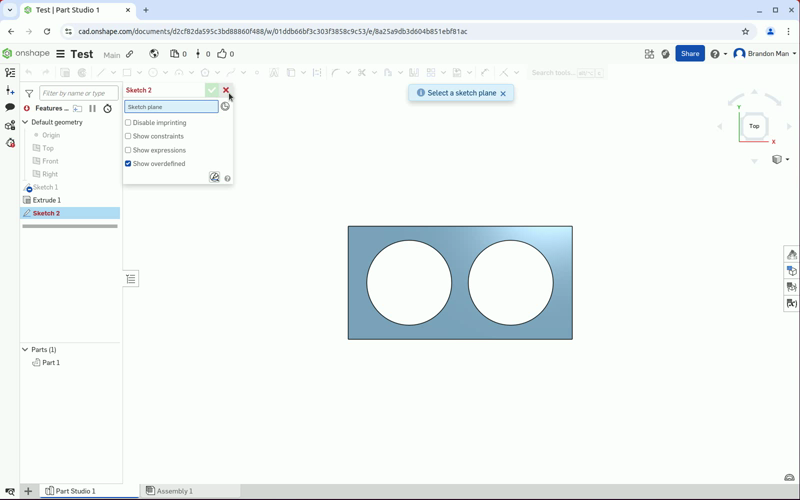
mouse_move(73, 150)
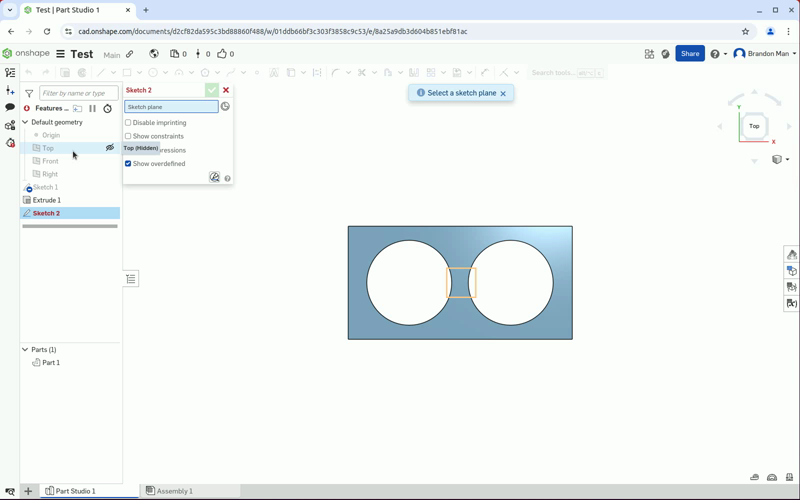
click(73, 150)
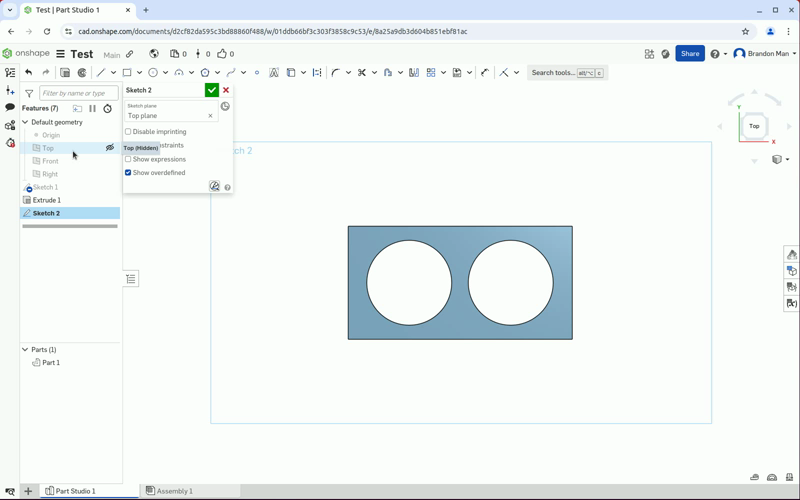
mouse_move(73, 352)
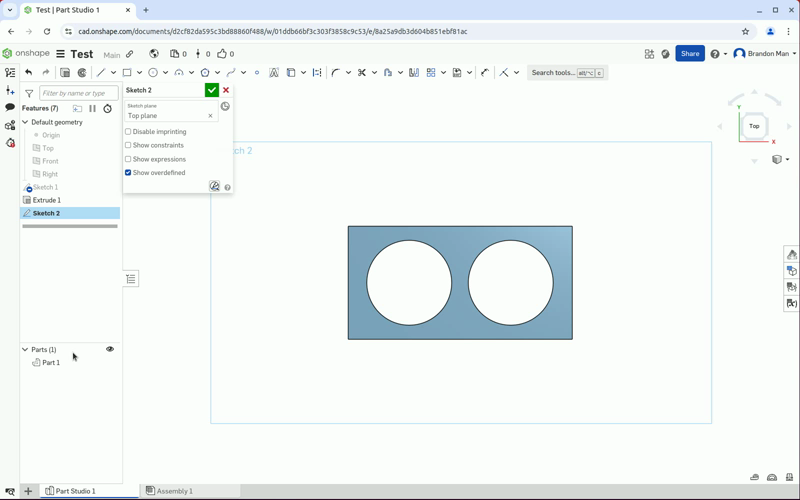
key(y)
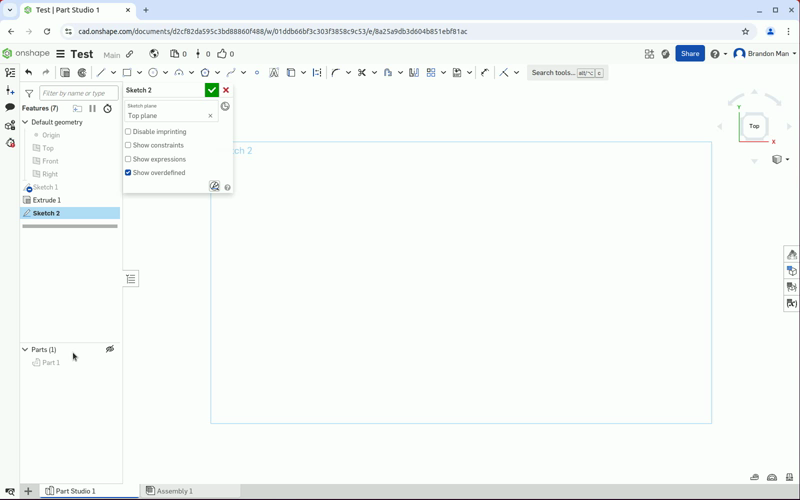
key(c)
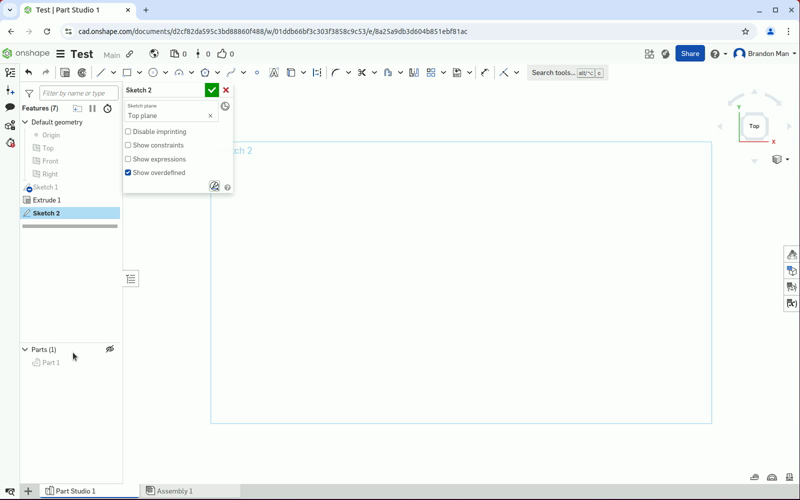
key_down(shift)
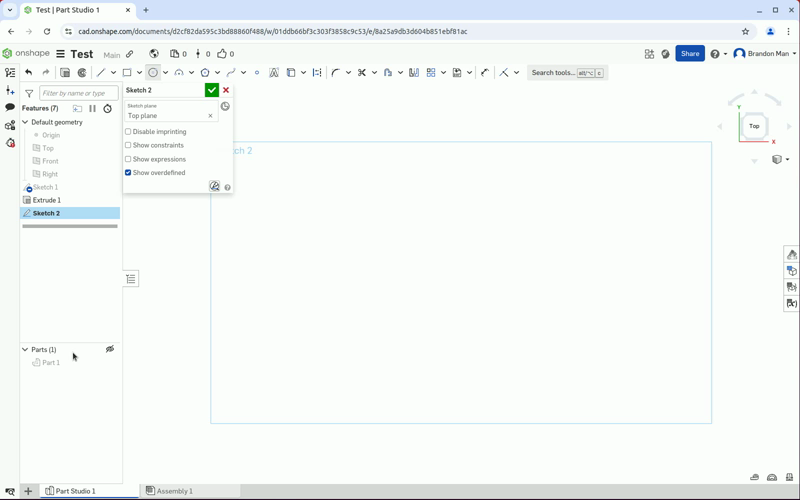
mouse_move(409, 282)
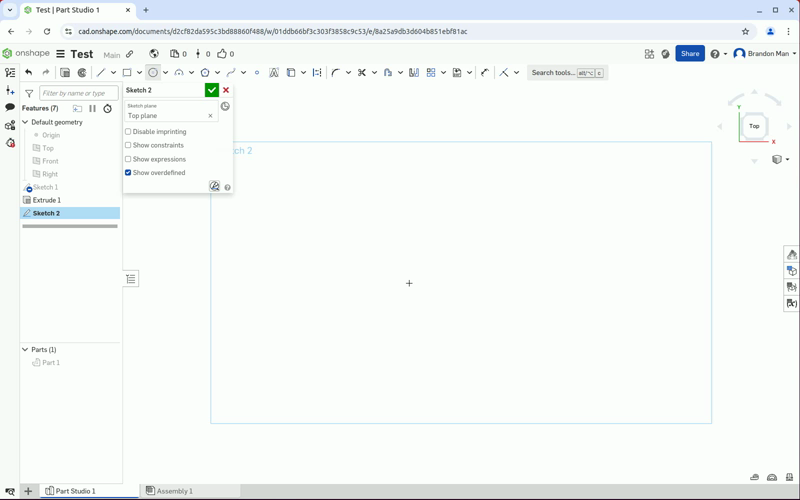
click(409, 282)
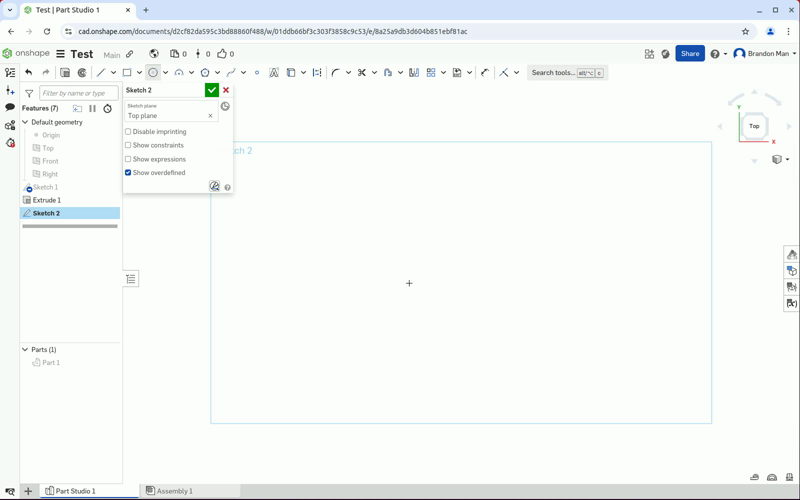
key_up(shift)
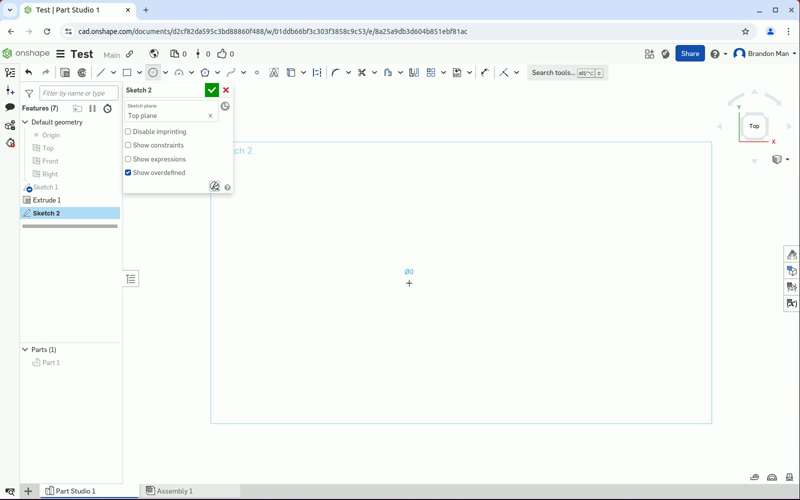
mouse_move(451, 282)
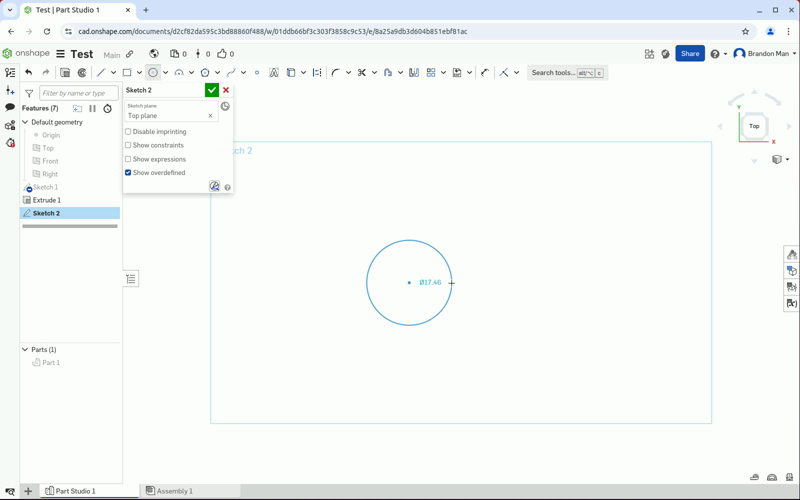
click(451, 282)
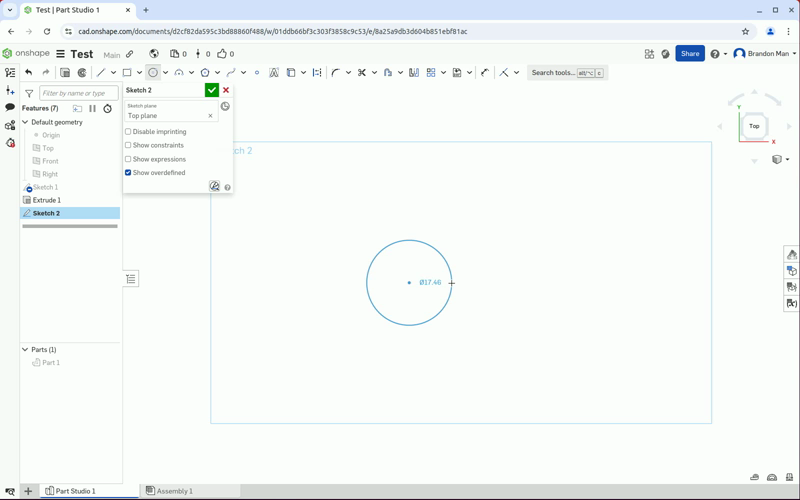
key(esc)
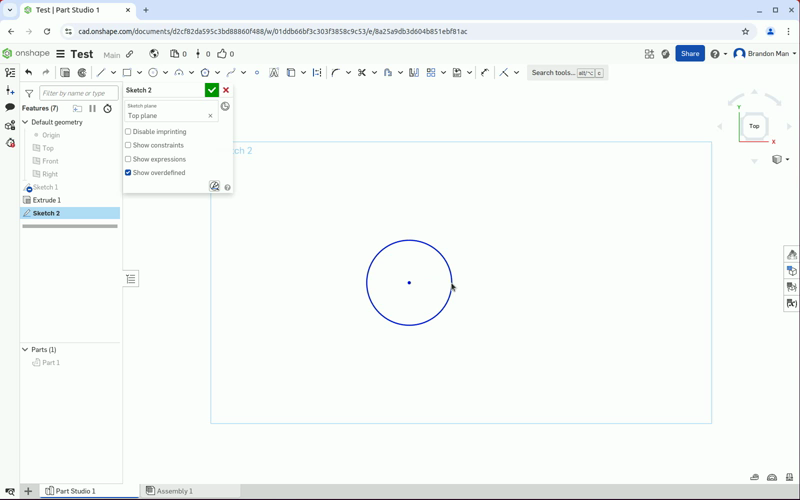
key(c)
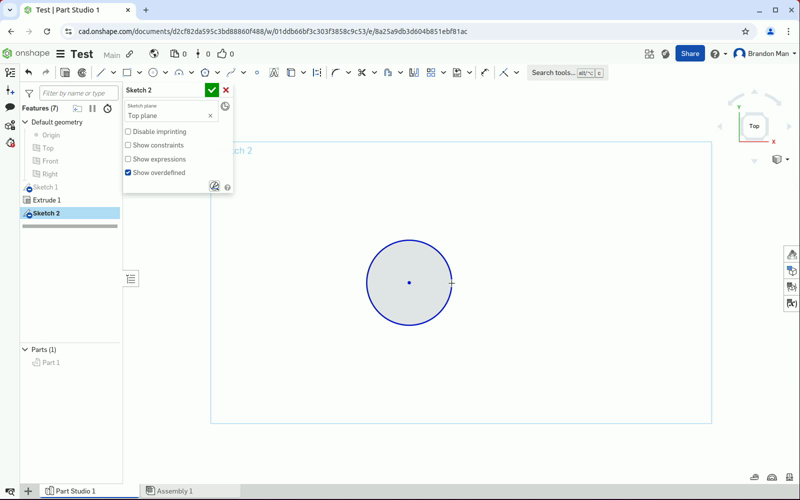
key_down(shift)
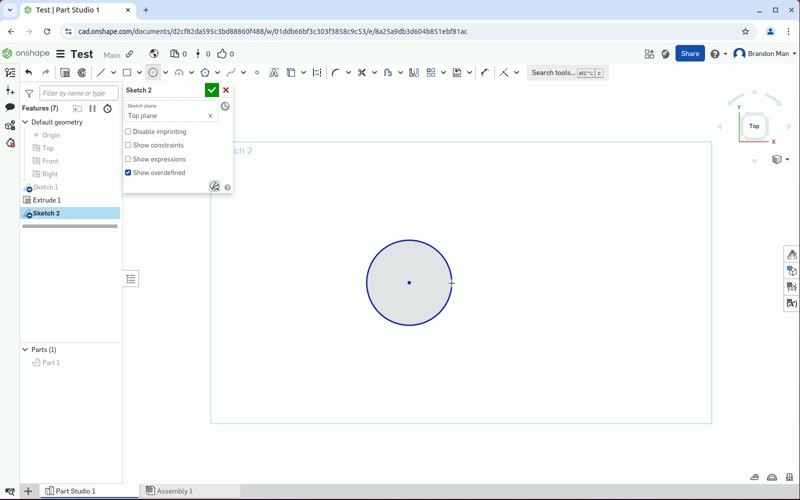
mouse_move(409, 282)
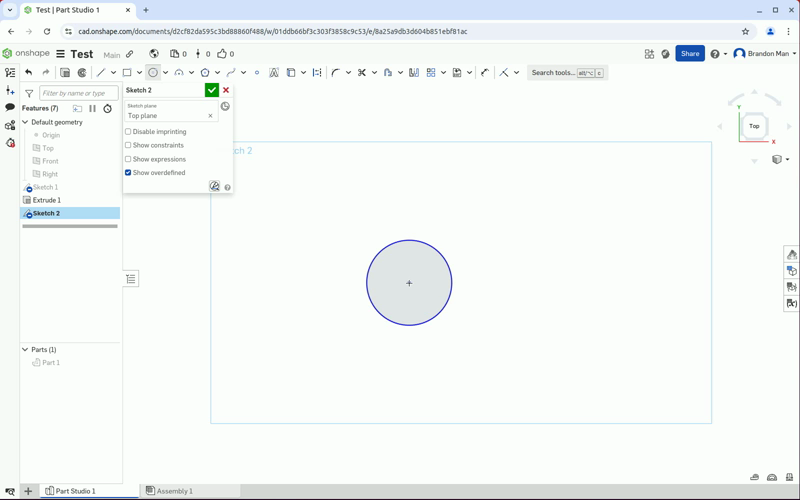
click(409, 282)
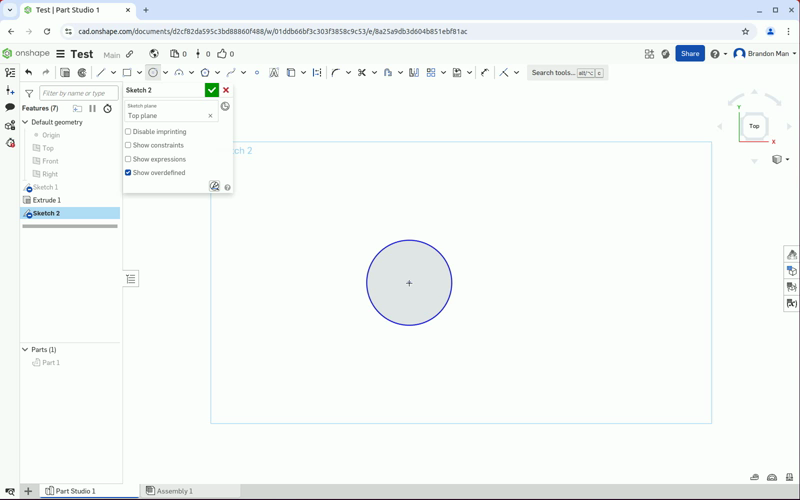
key_up(shift)
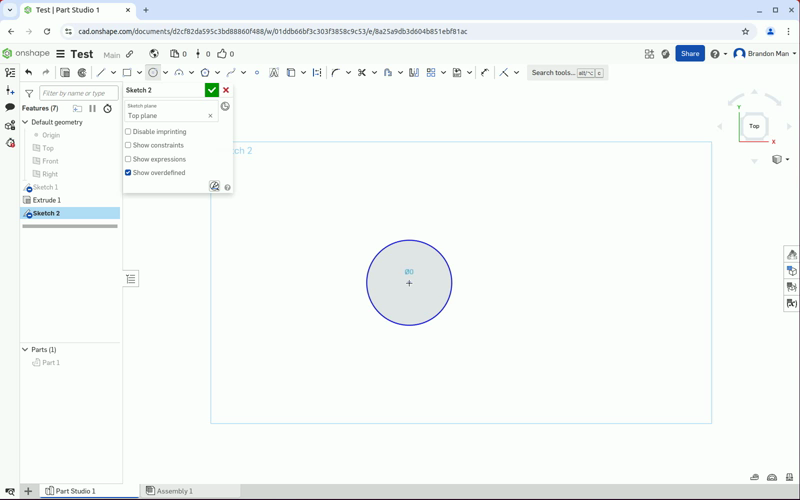
mouse_move(448, 282)
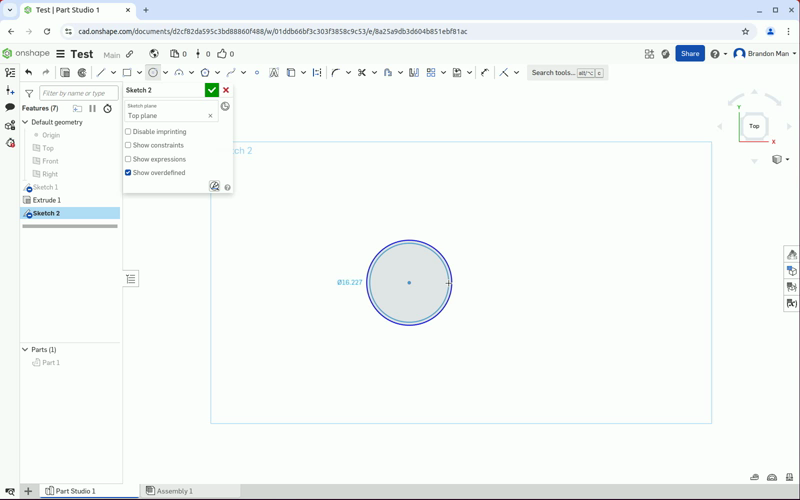
scroll(6)
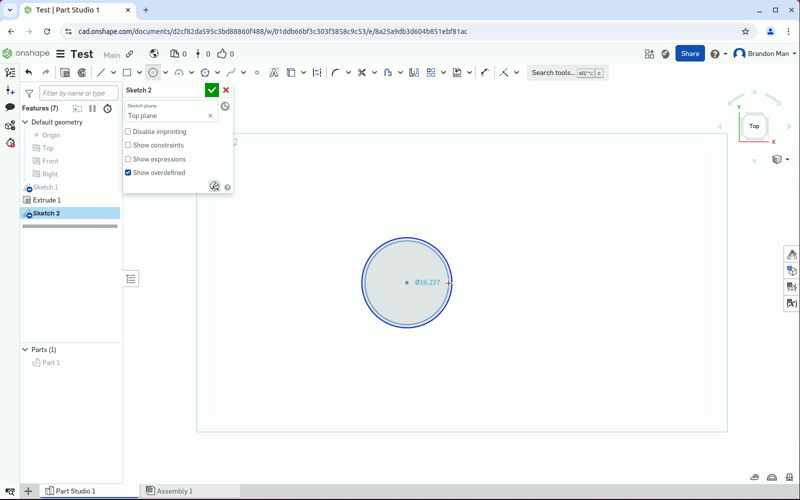
scroll(6)
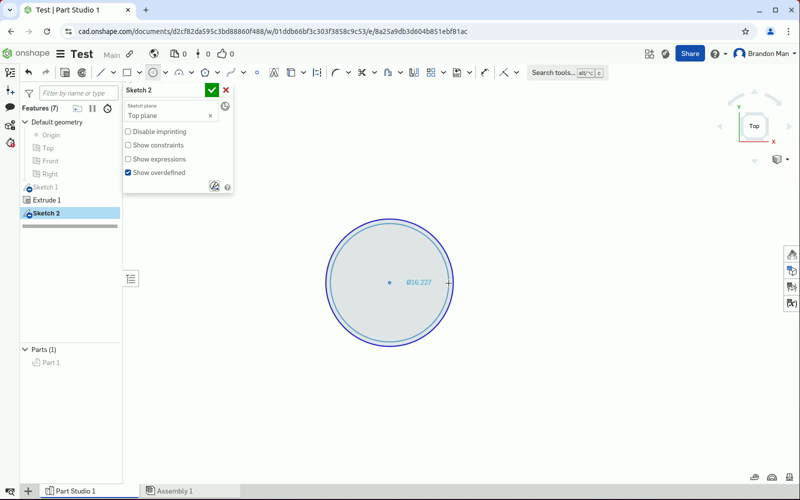
scroll(6)
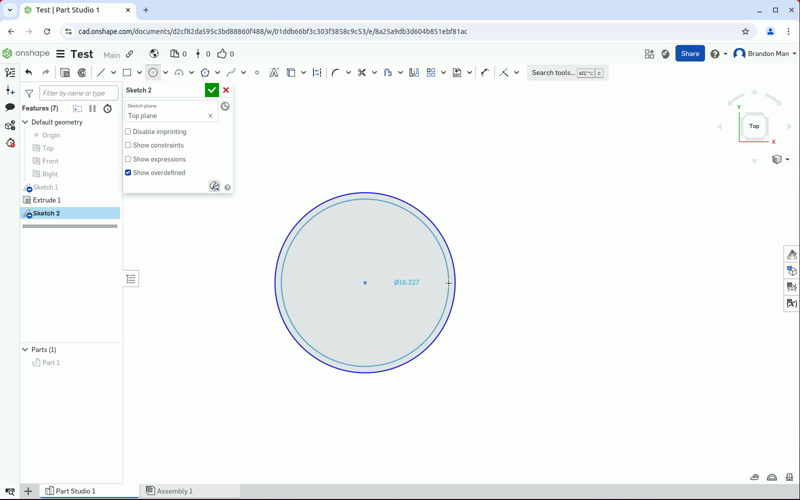
scroll(6)
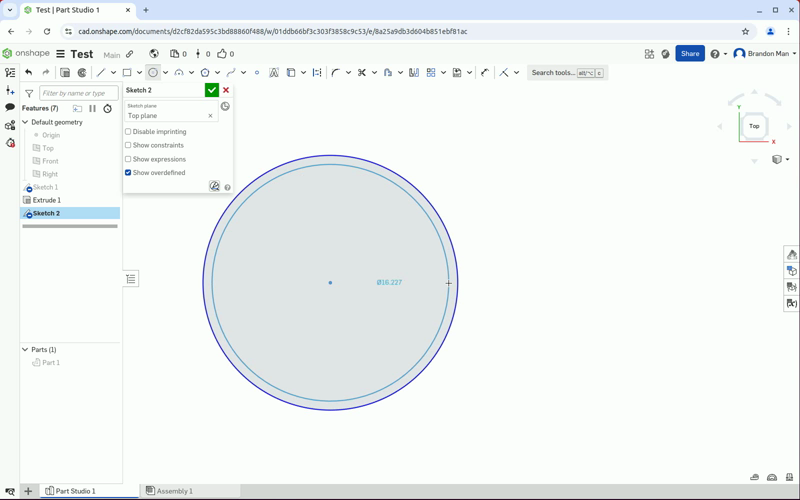
scroll(6)
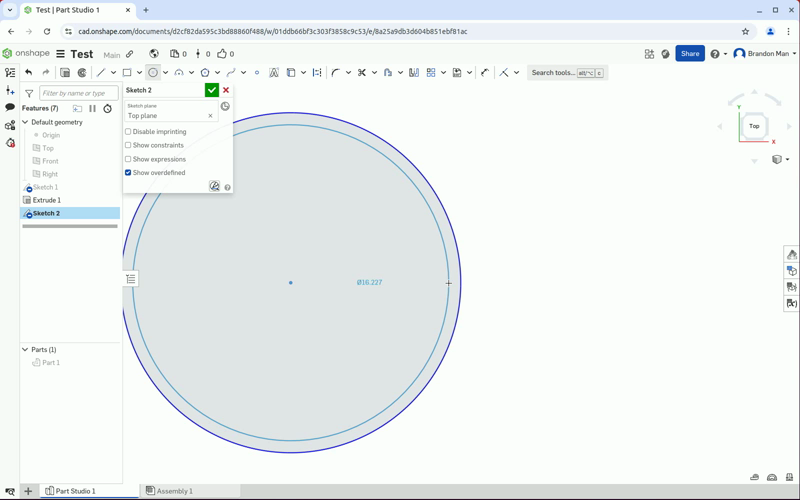
scroll(6)
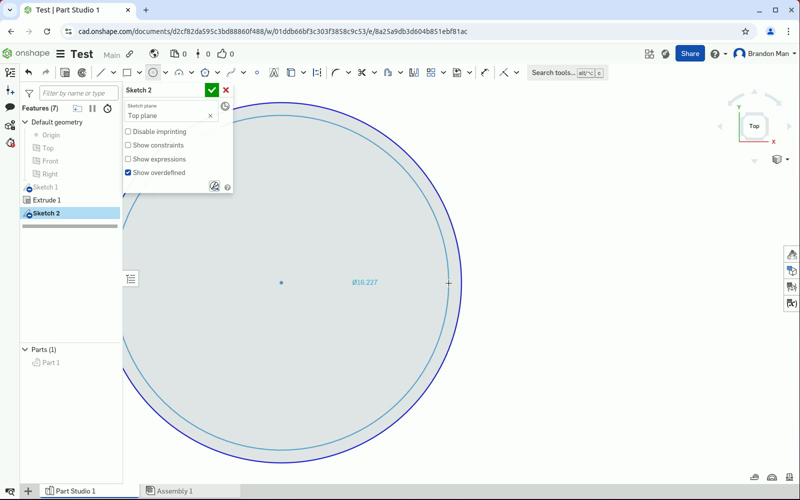
scroll(6)
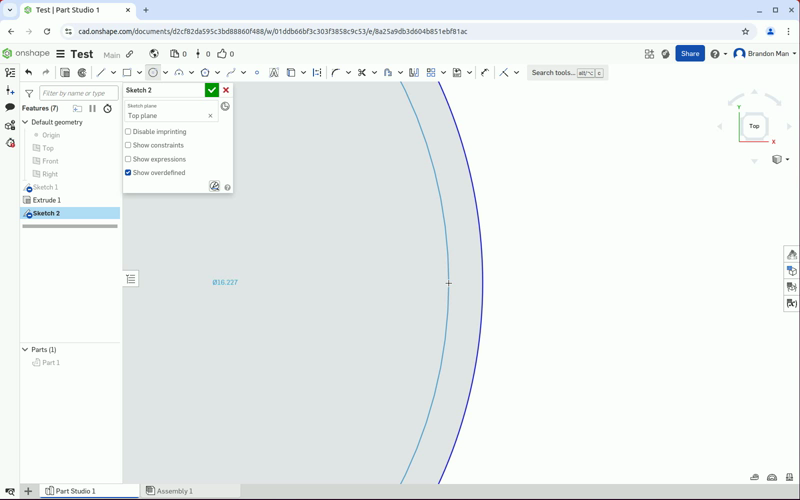
click(448, 282)
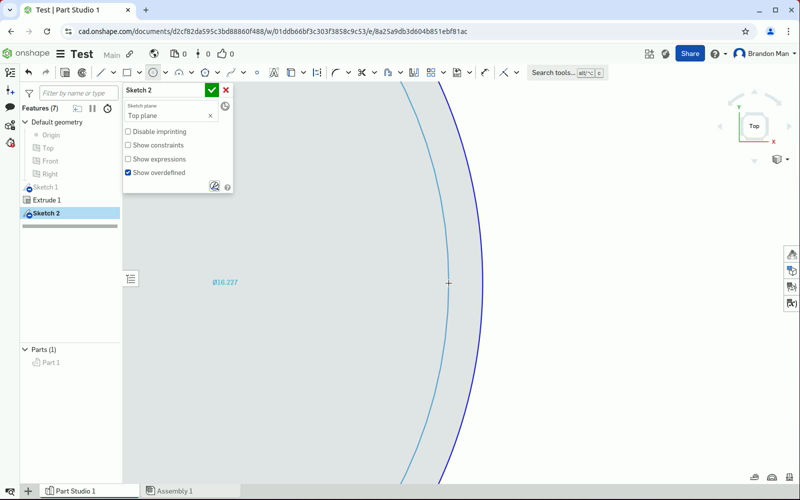
scroll(-6)
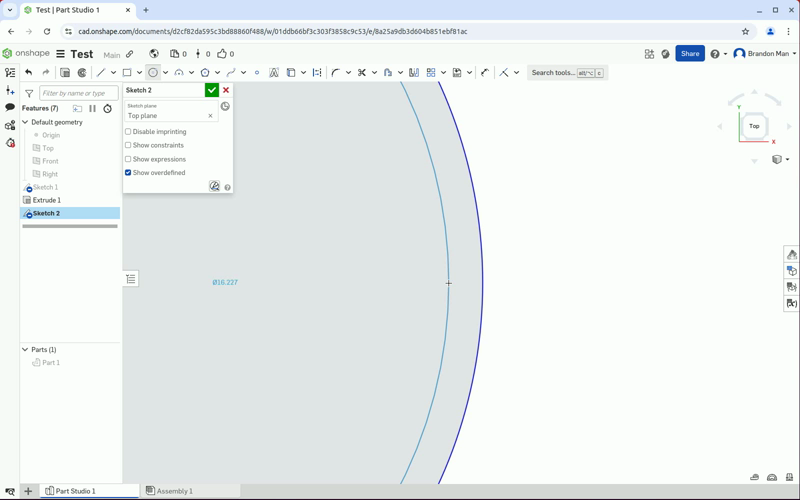
scroll(-6)
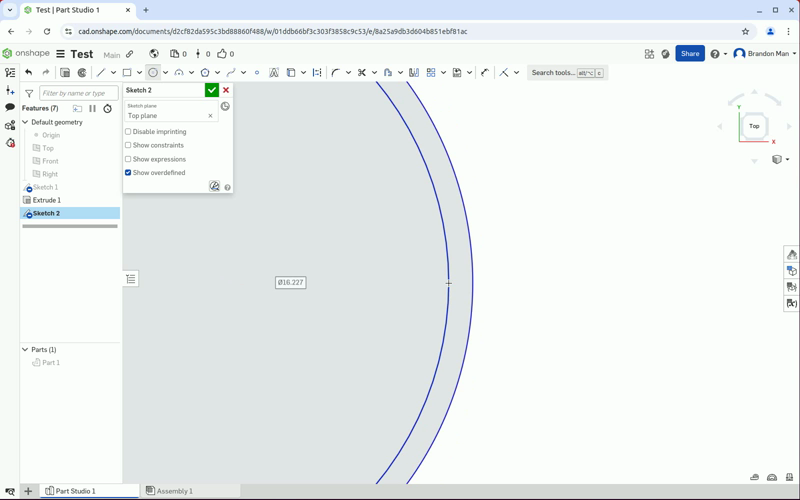
scroll(-6)
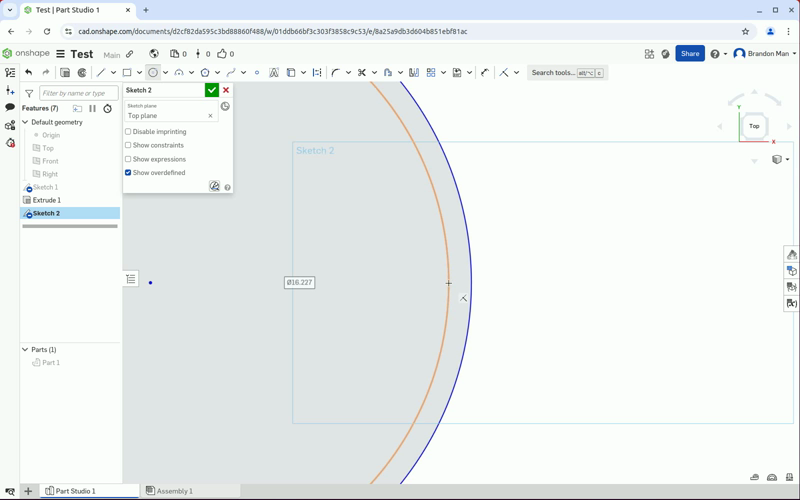
scroll(-6)
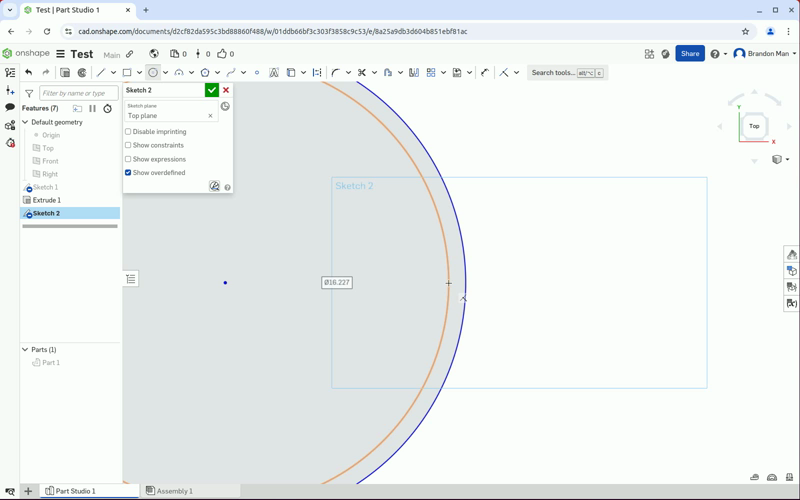
scroll(-6)
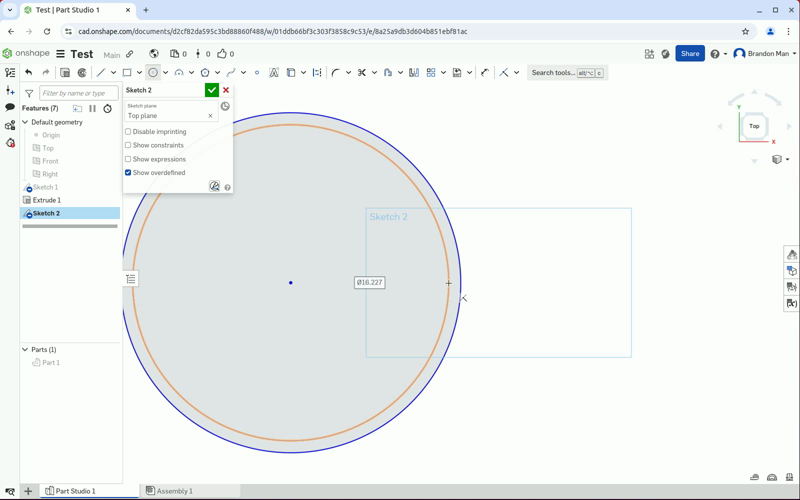
scroll(-6)
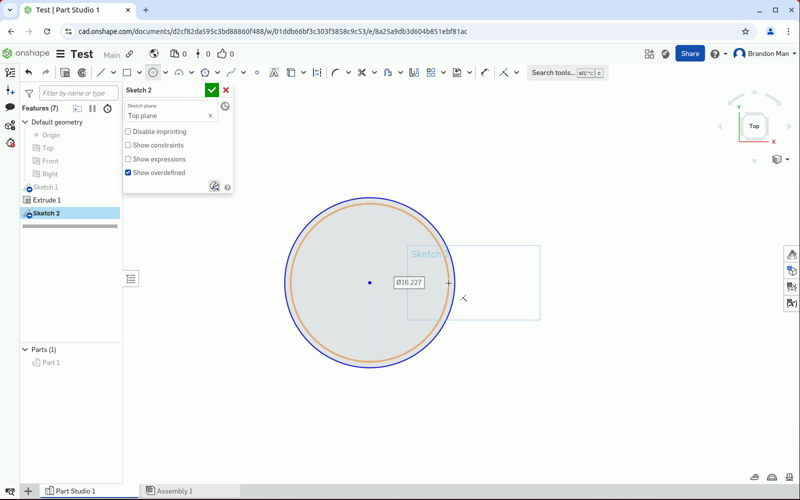
scroll(-6)
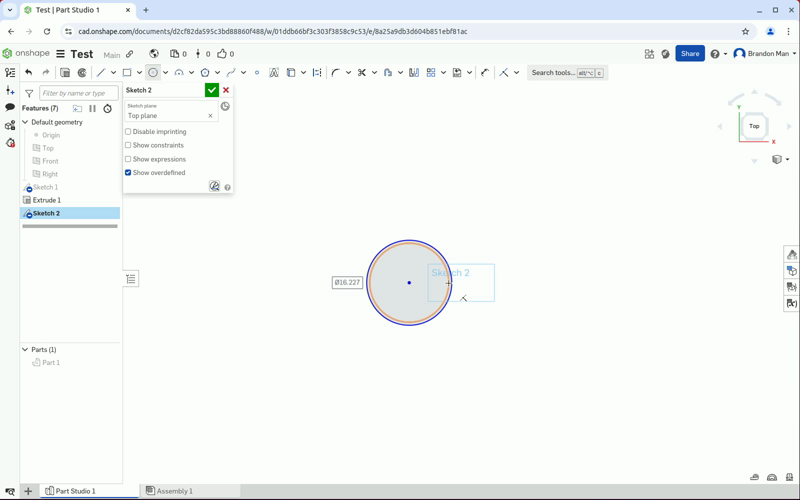
key(esc)
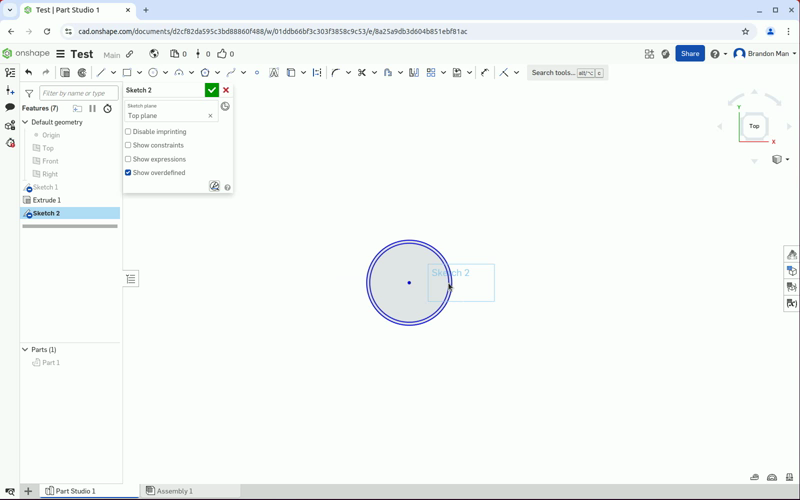
mouse_move(382, 250)
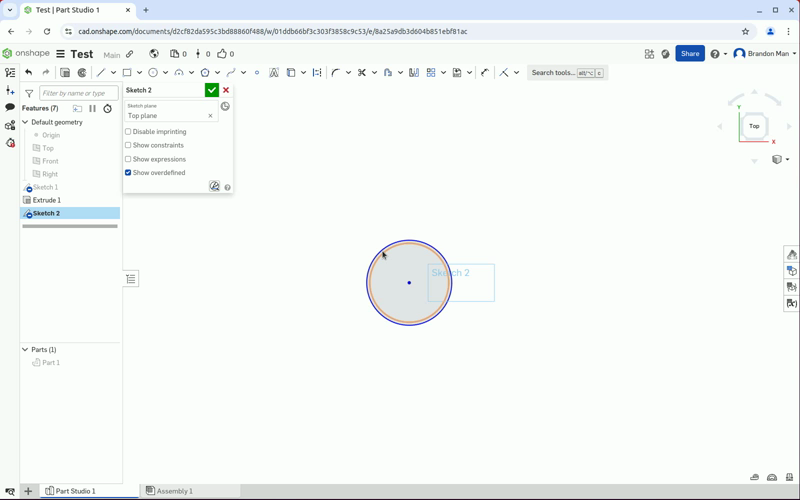
scroll(6)
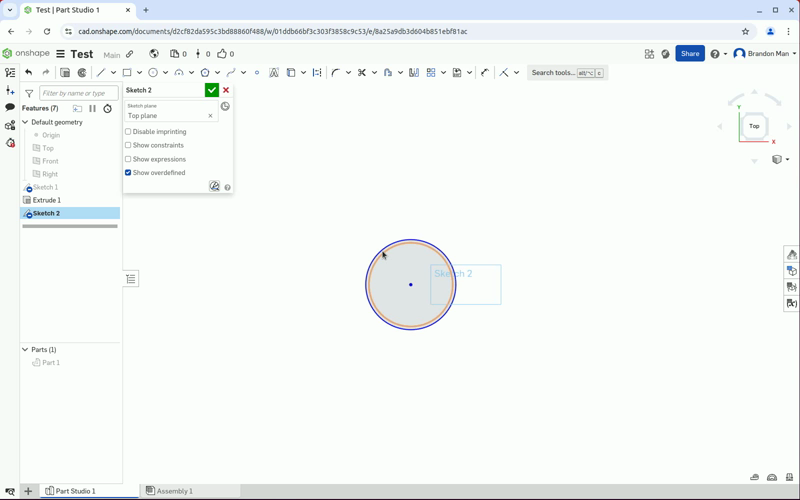
scroll(6)
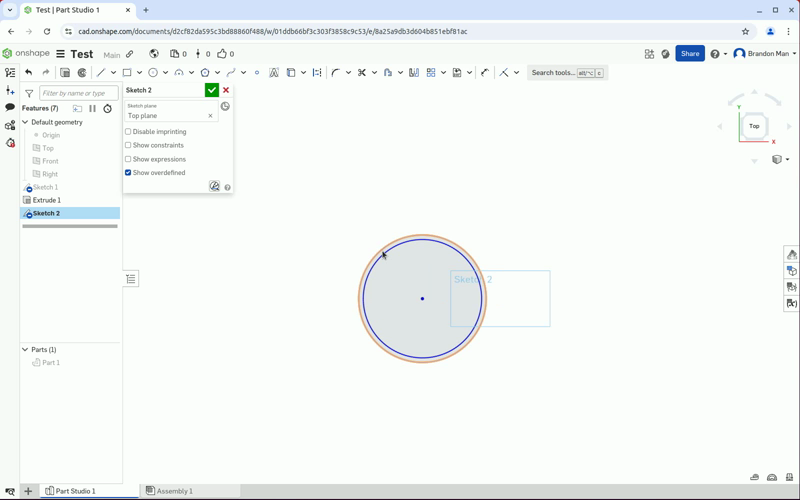
scroll(6)
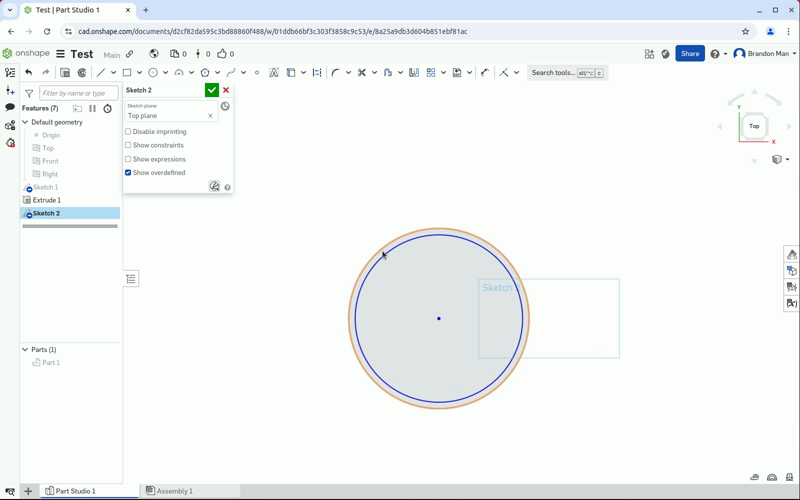
scroll(6)
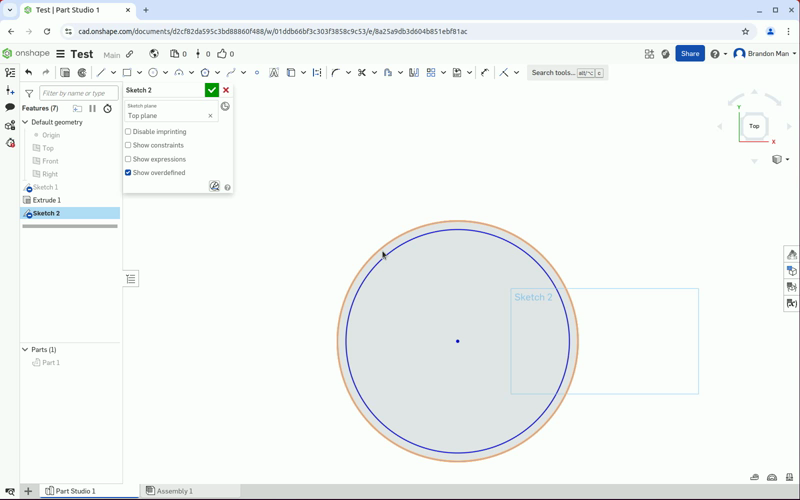
scroll(6)
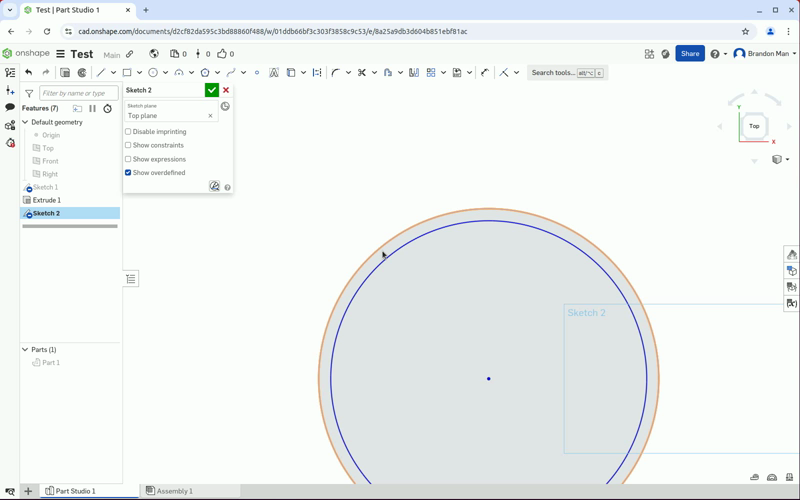
scroll(6)
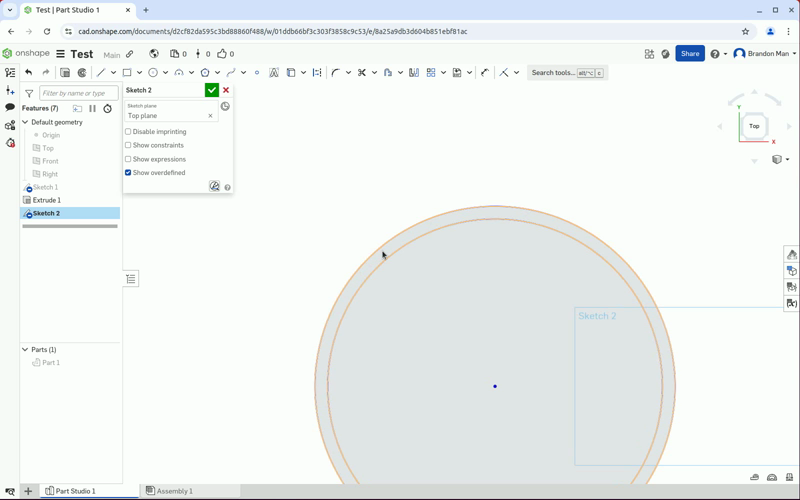
scroll(6)
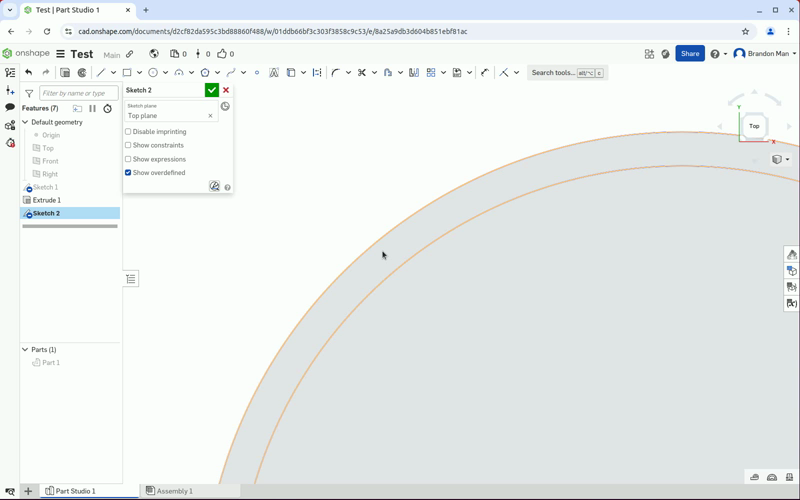
click(382, 250)
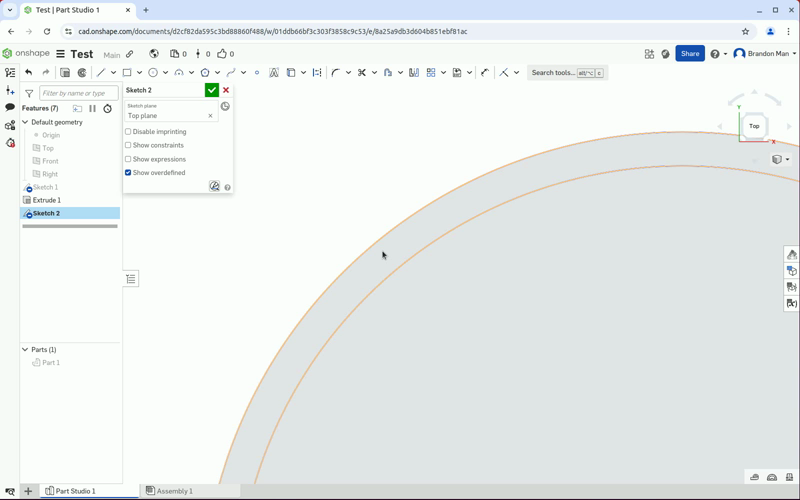
scroll(-6)
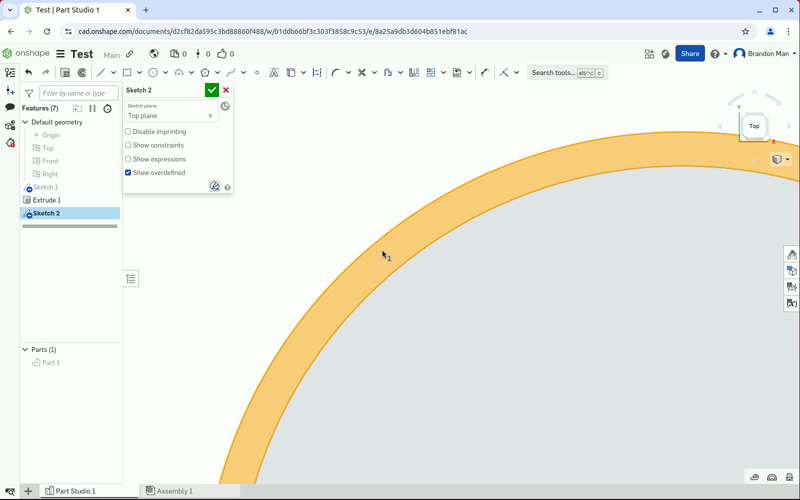
scroll(-6)
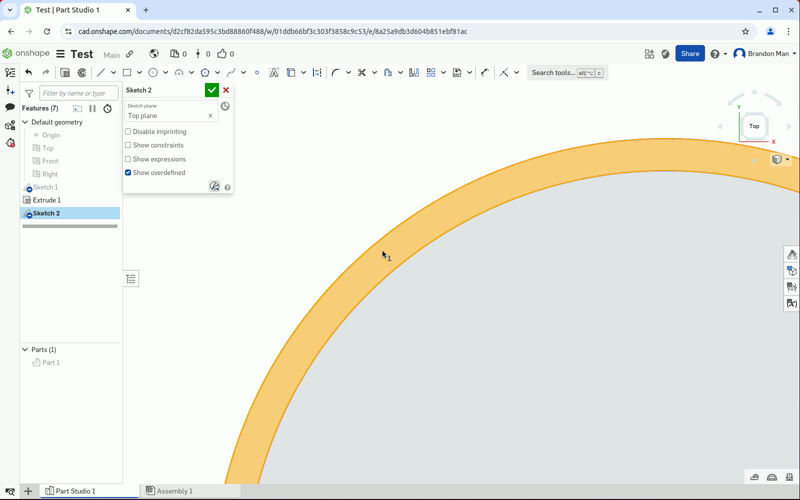
scroll(-6)
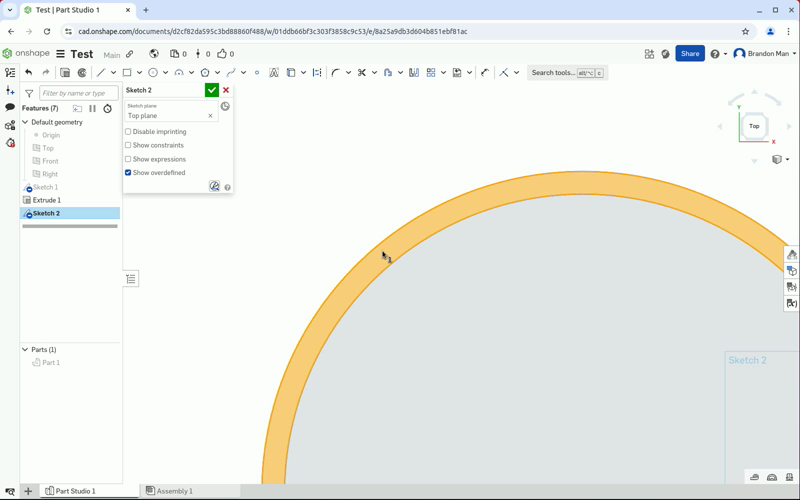
scroll(-6)
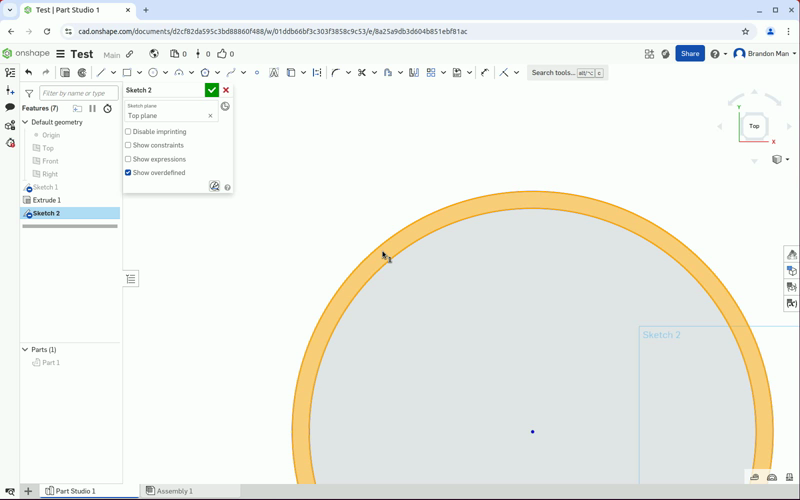
scroll(-6)
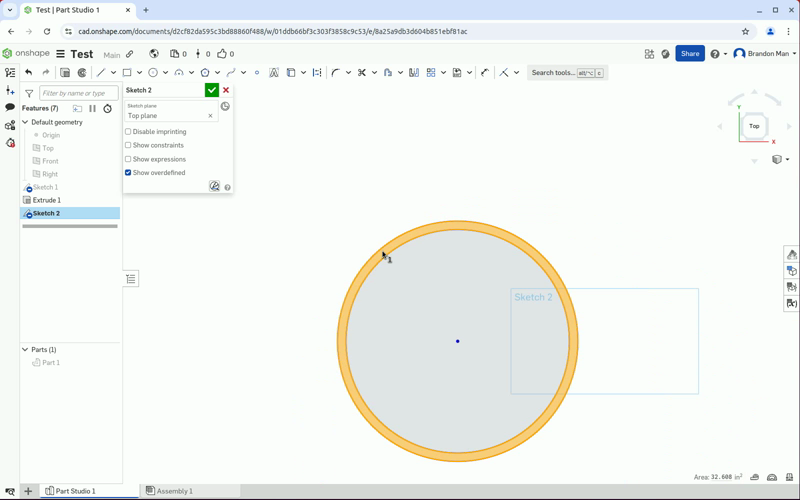
scroll(-6)
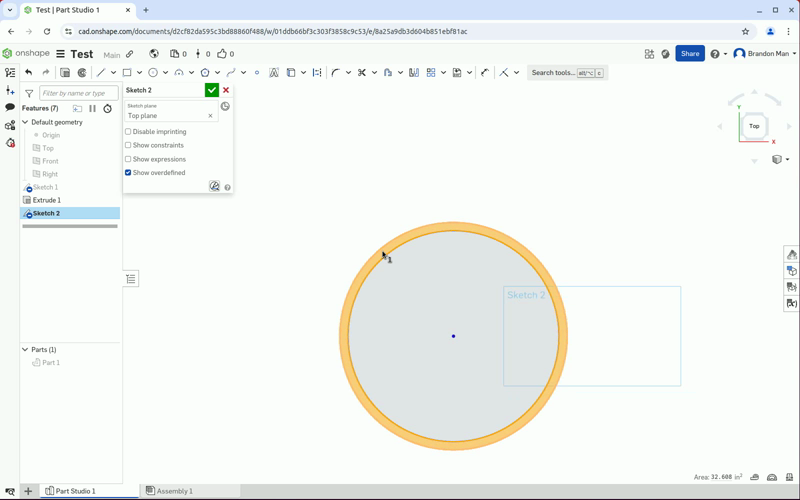
scroll(-6)
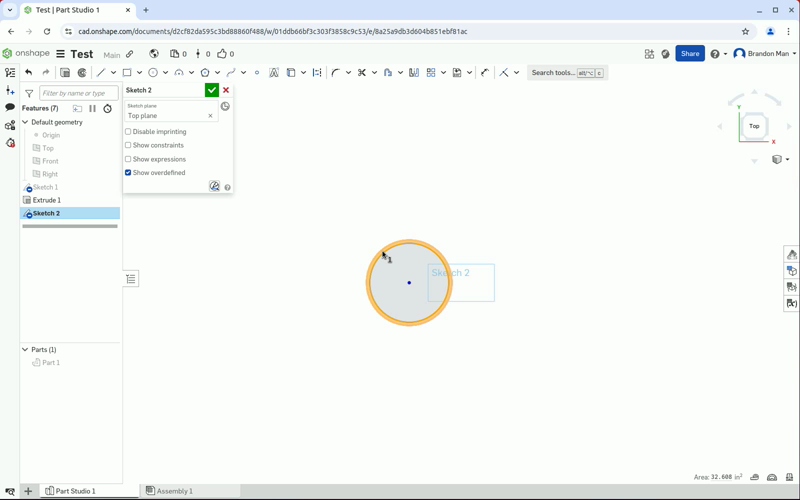
mouse_move(73, 352)
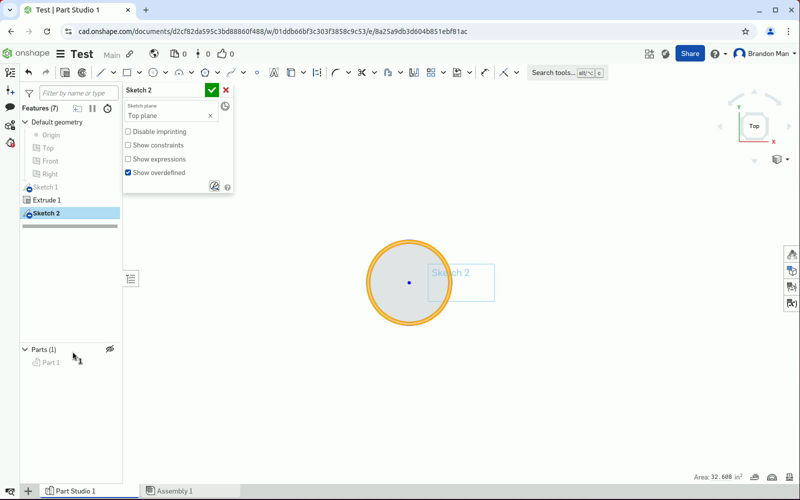
key(shift+y)
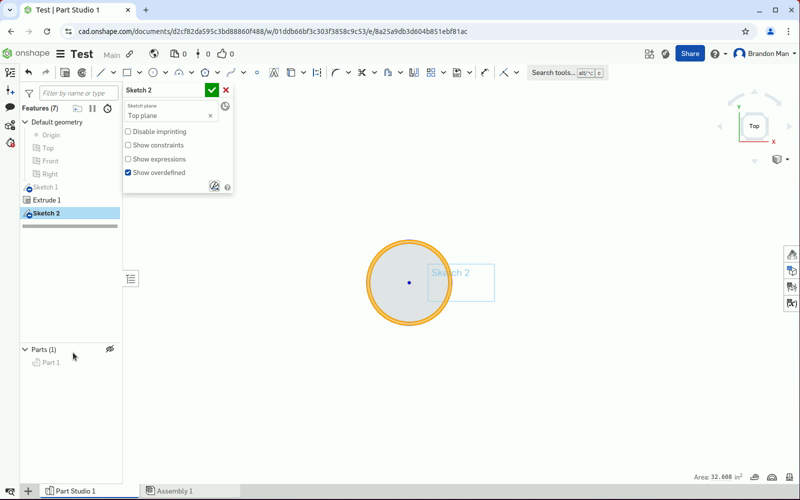
key(shift+e)
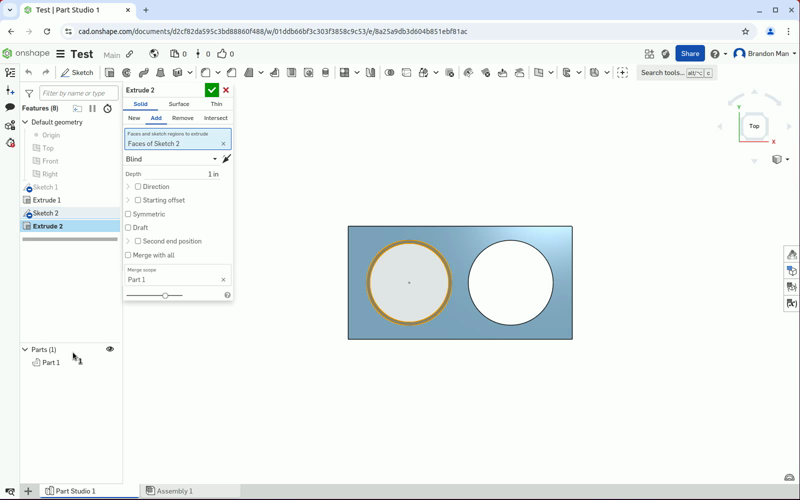
mouse_move(143, 106)
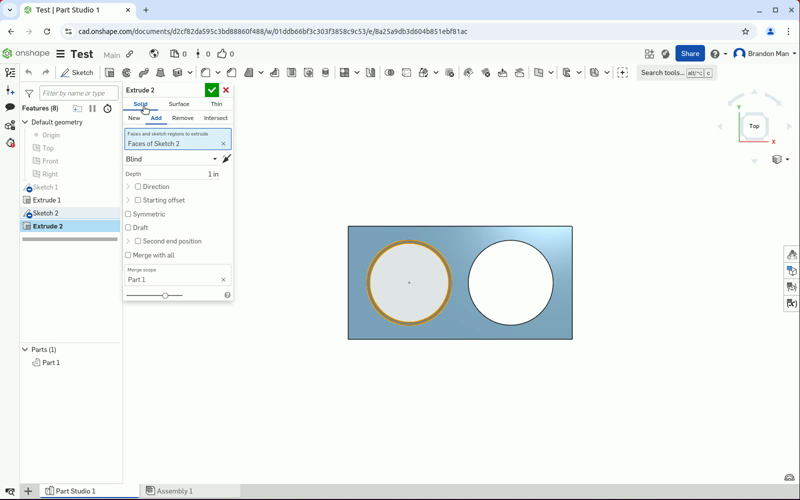
click(143, 106)
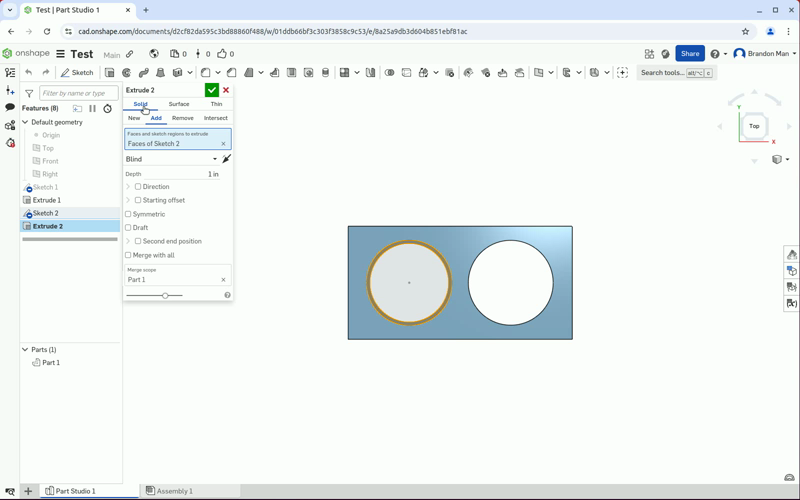
mouse_move(137, 120)
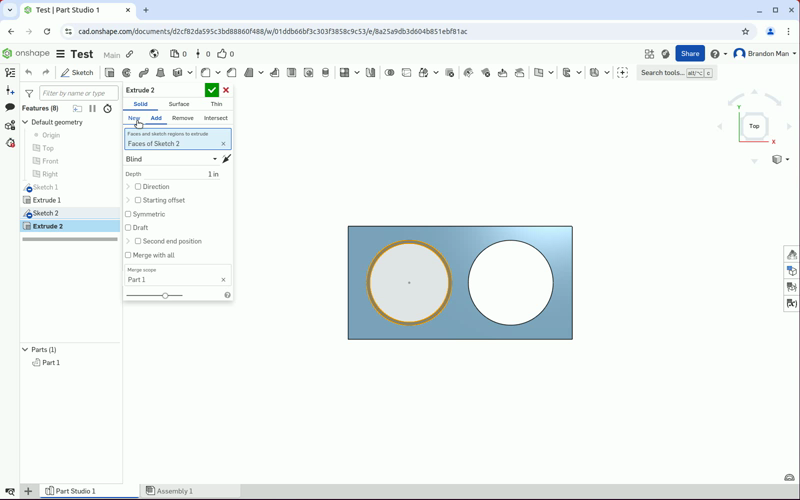
click(137, 120)
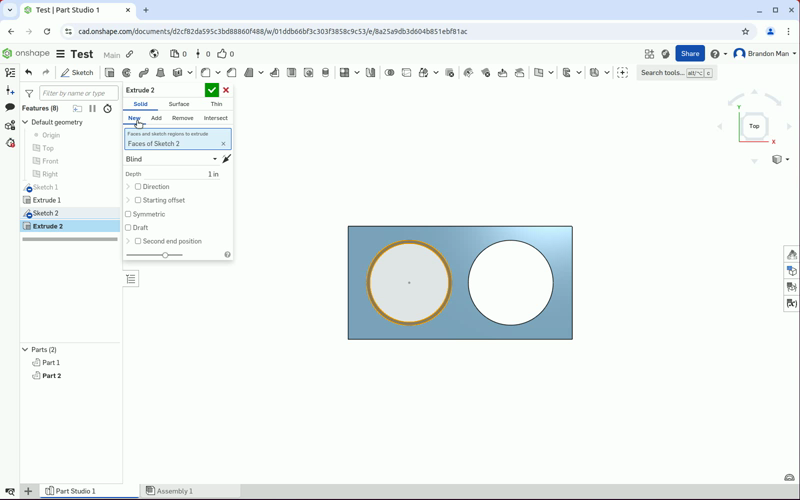
key(tab, 4)
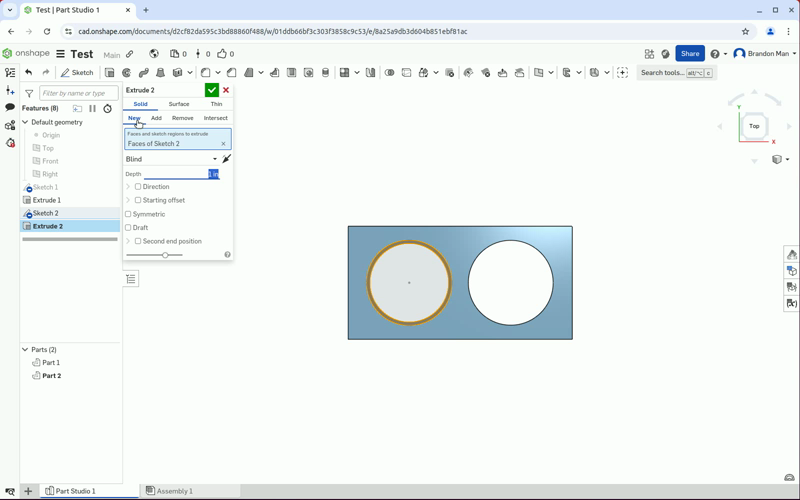
text(0.481)
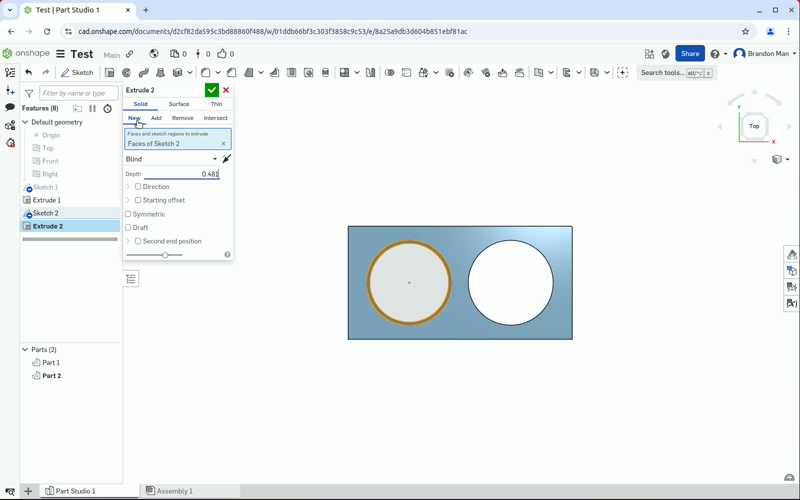
key(enter)
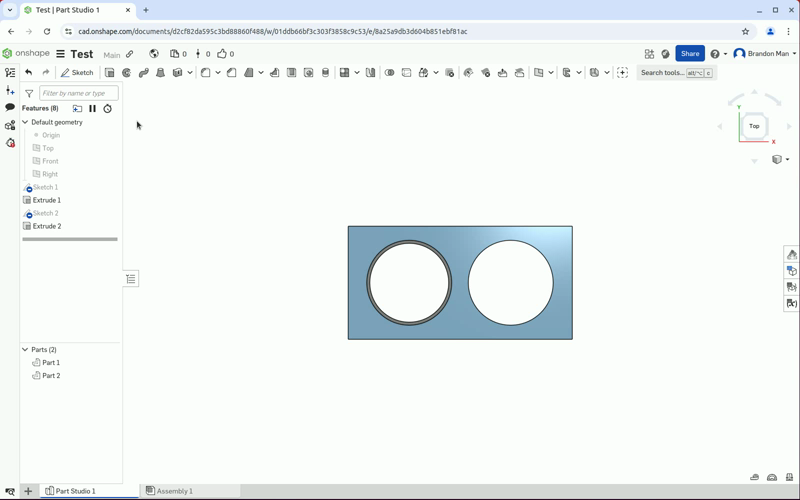
key(shift+h)
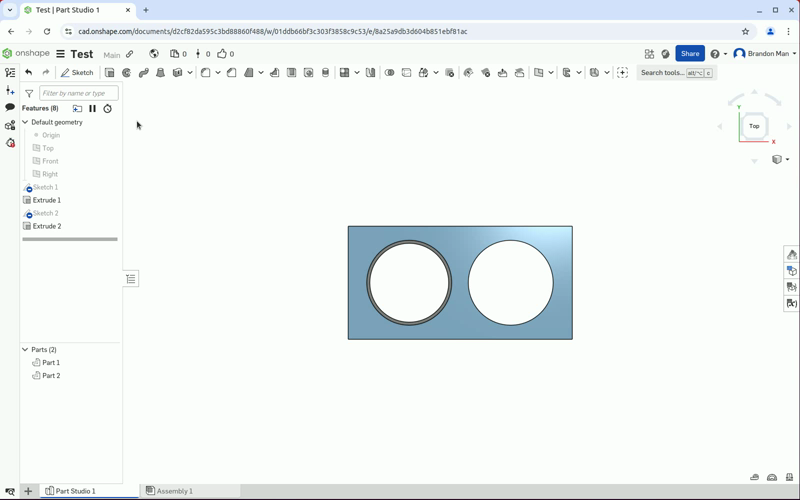
key(shift+h)
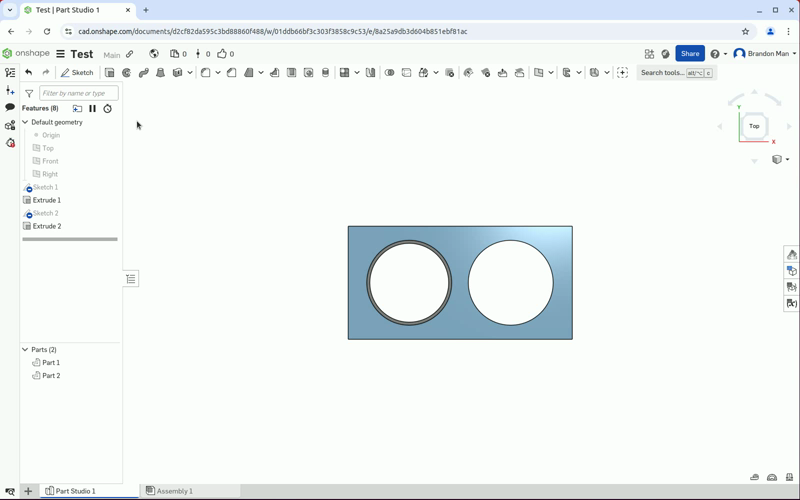
mouse_move(73, 189)
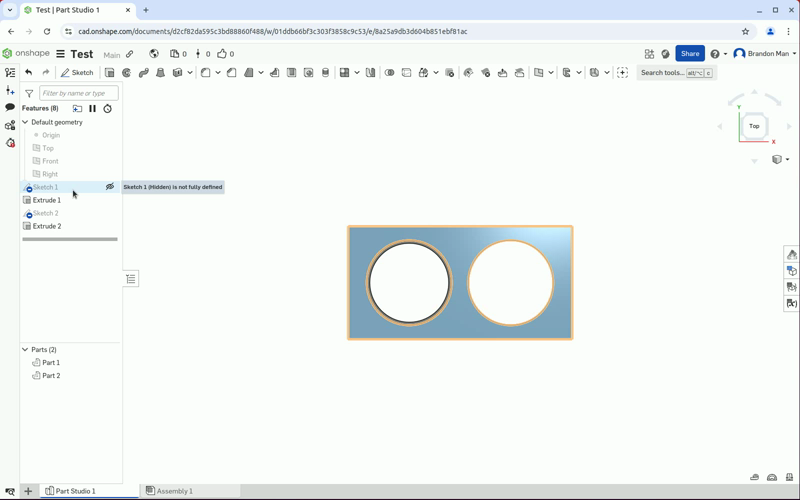
click(73, 189)
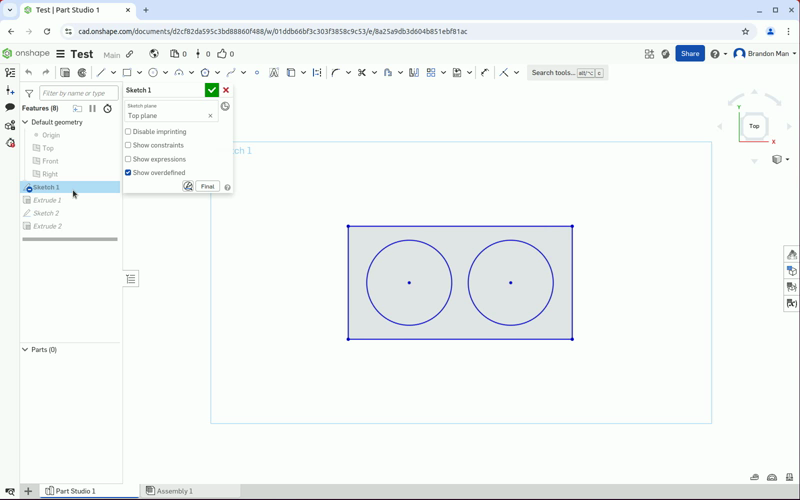
mouse_move(229, 92)
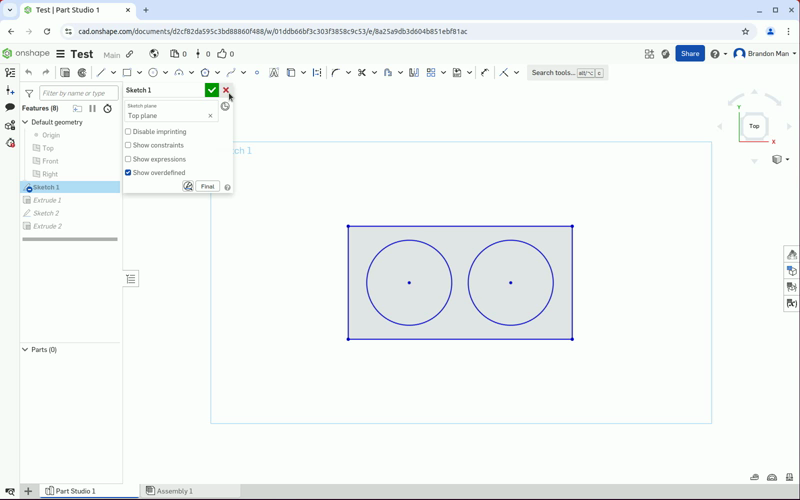
click(229, 92)
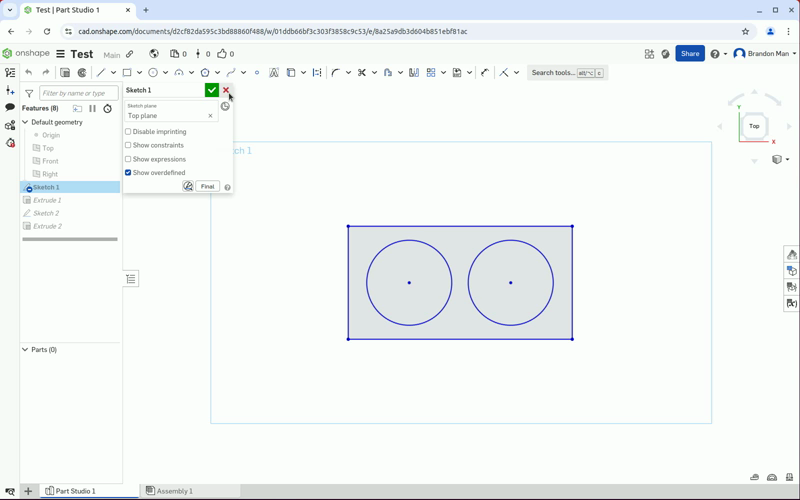
key(shift+s)
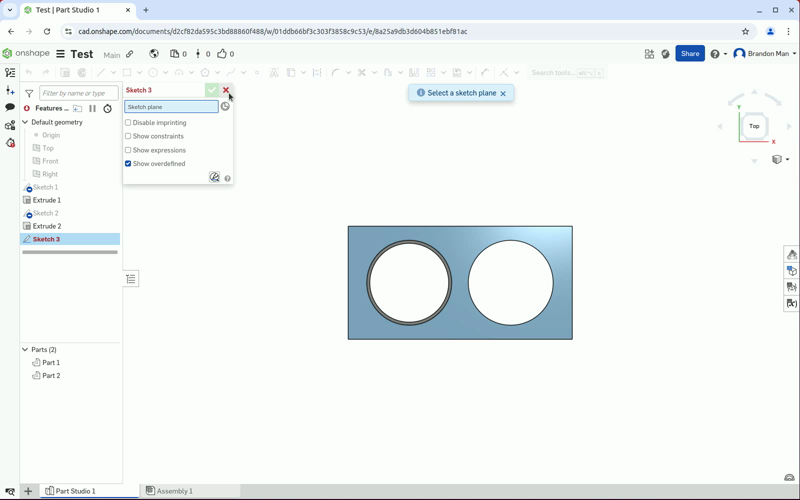
mouse_move(73, 150)
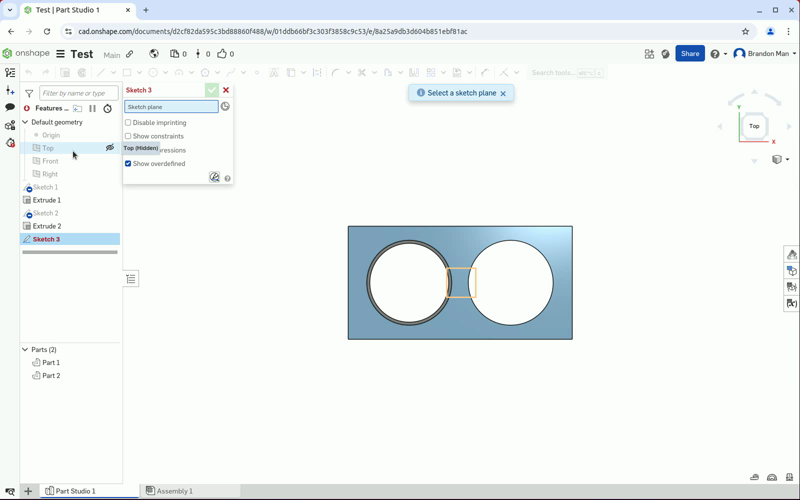
click(73, 150)
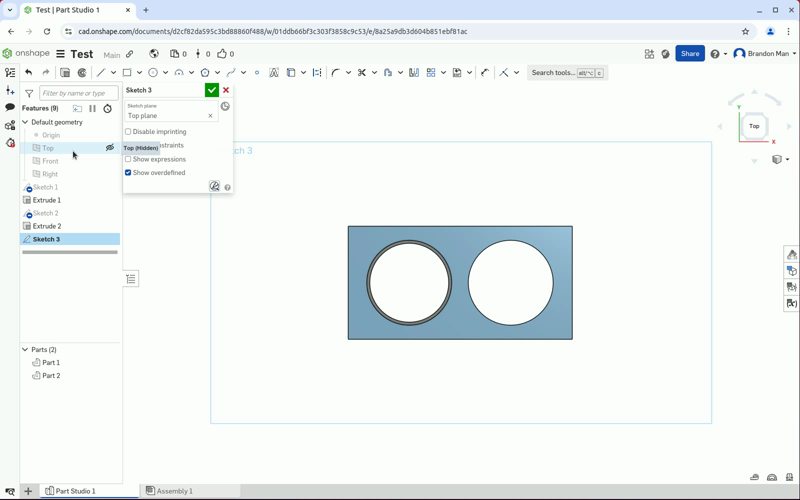
mouse_move(73, 352)
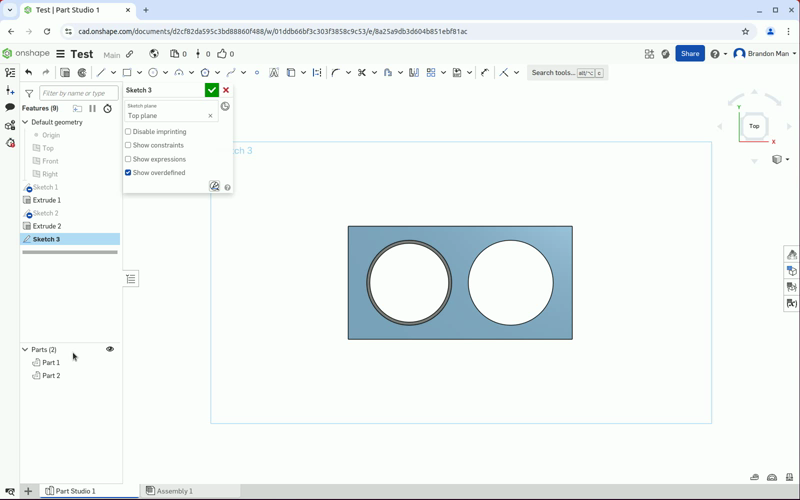
key(y)
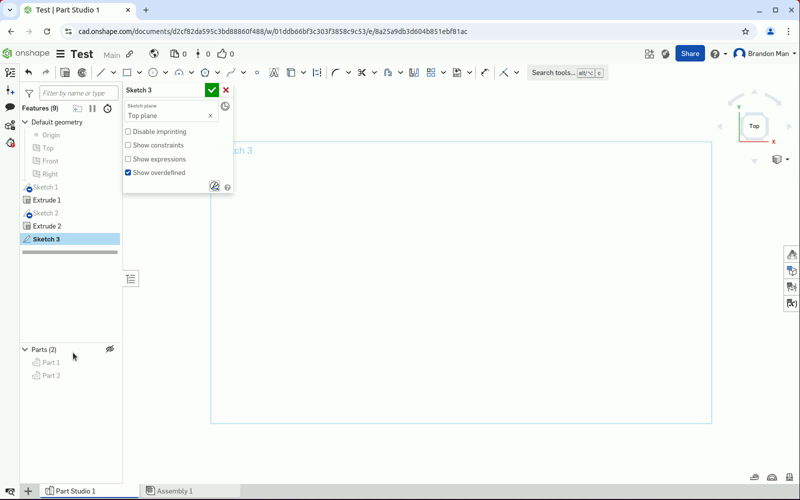
key(c)
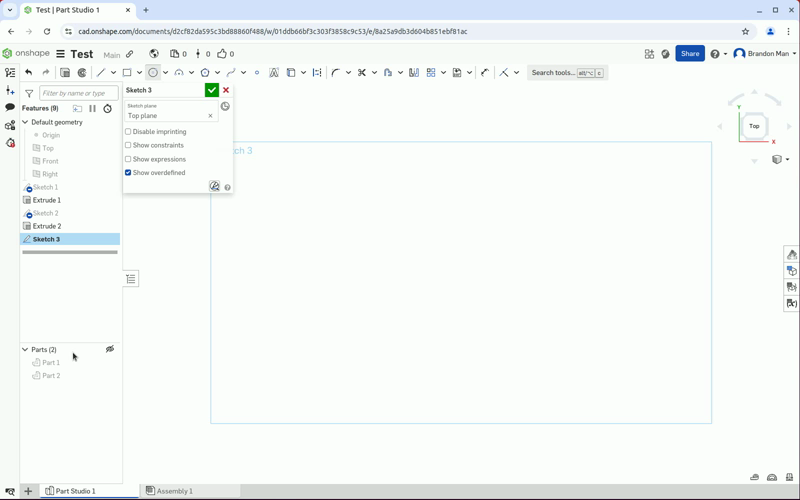
key_down(shift)
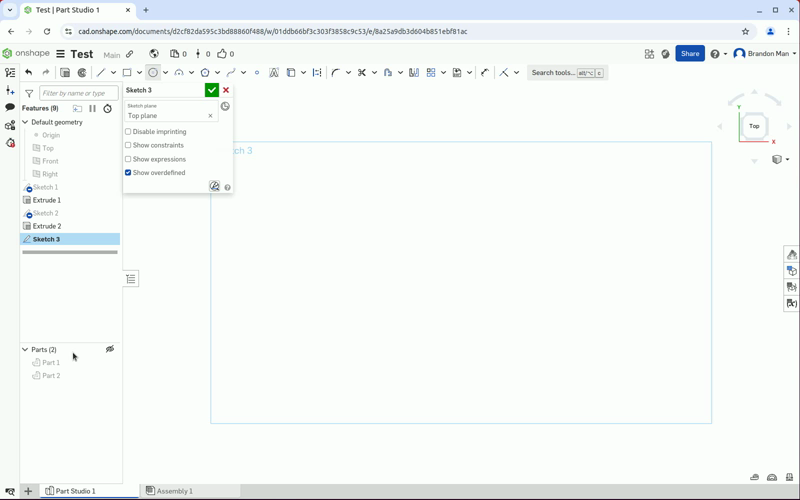
mouse_move(513, 282)
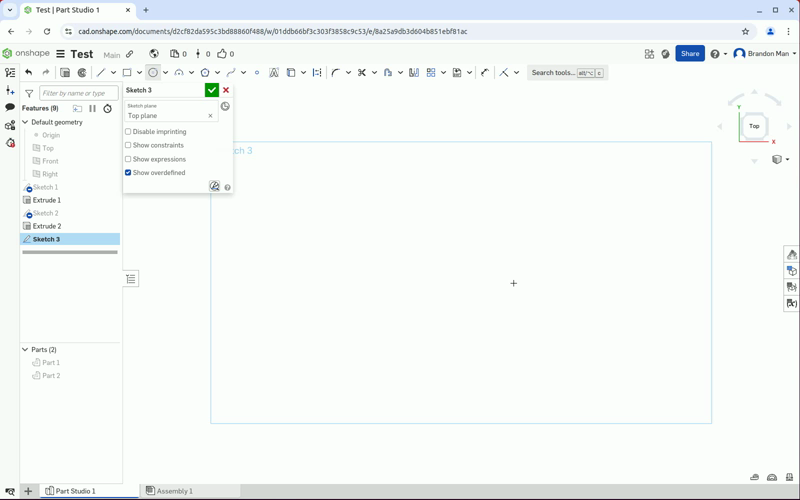
click(513, 282)
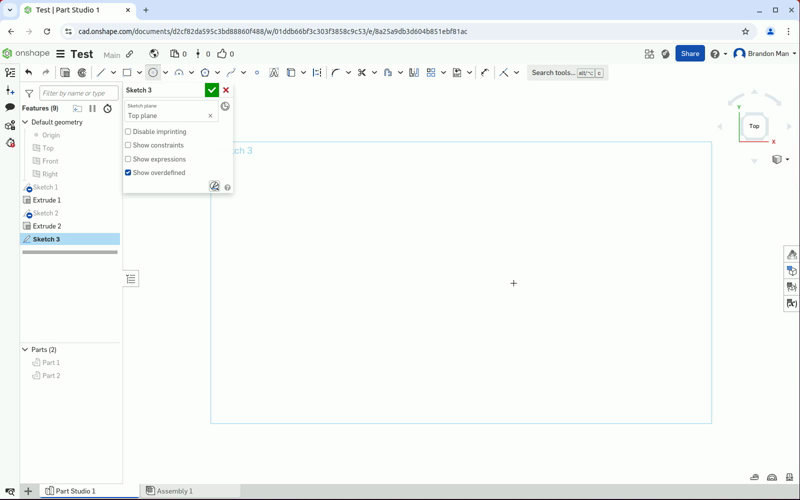
key_up(shift)
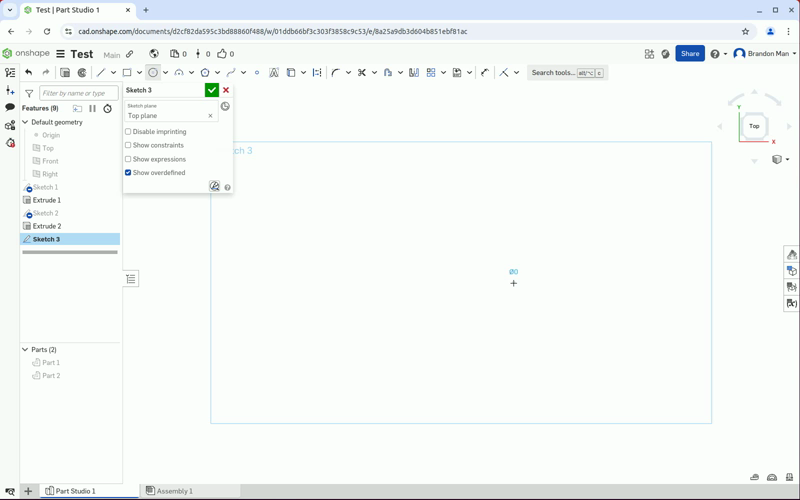
mouse_move(556, 282)
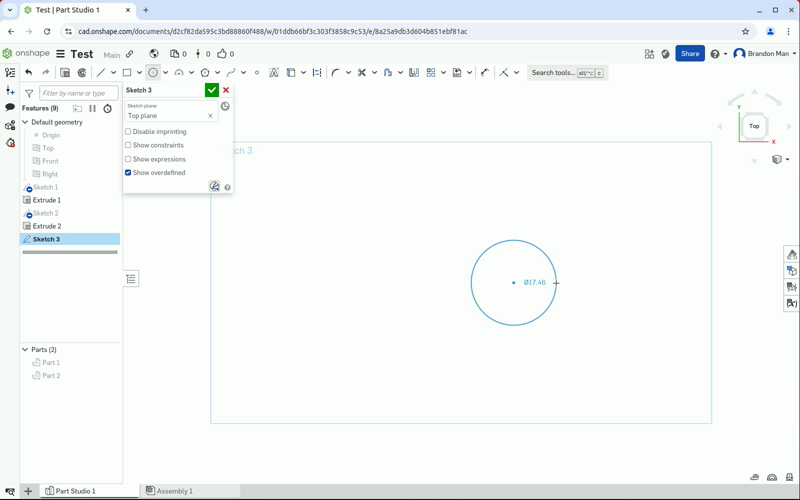
click(556, 282)
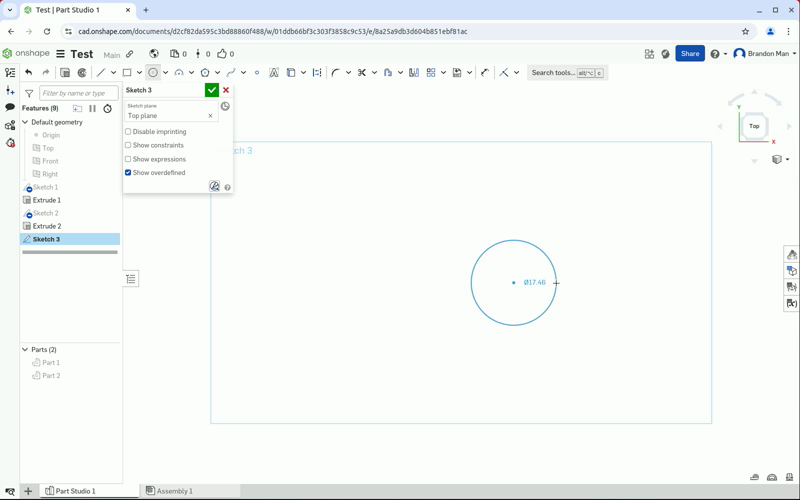
key(esc)
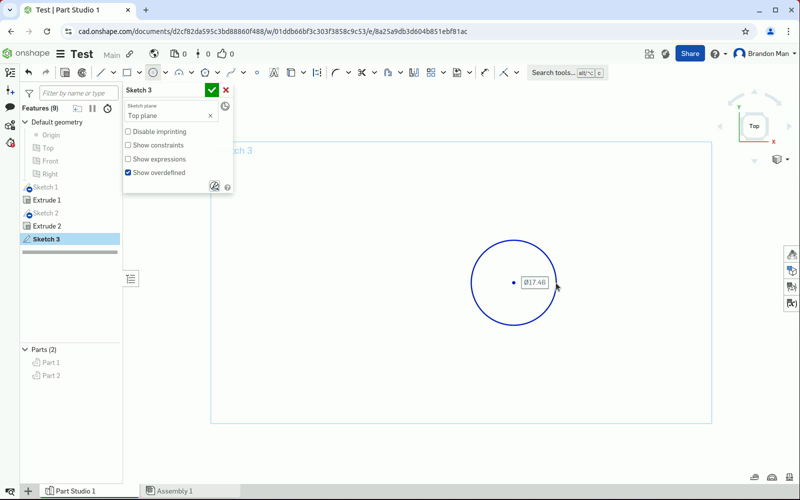
key(c)
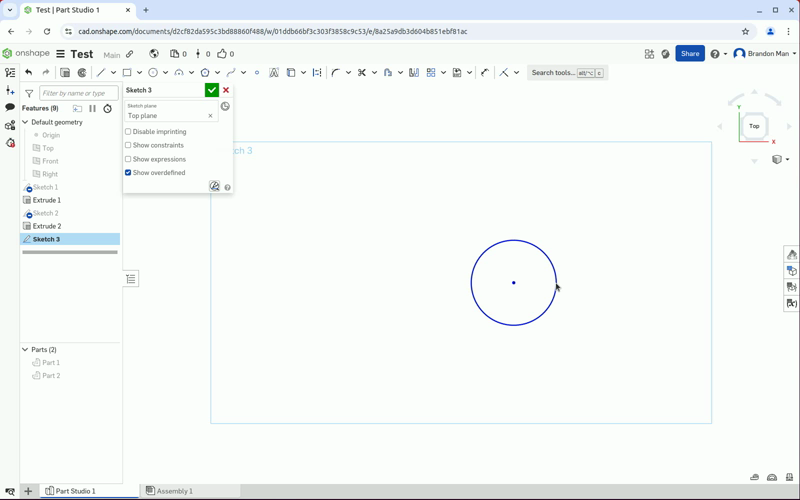
key_down(shift)
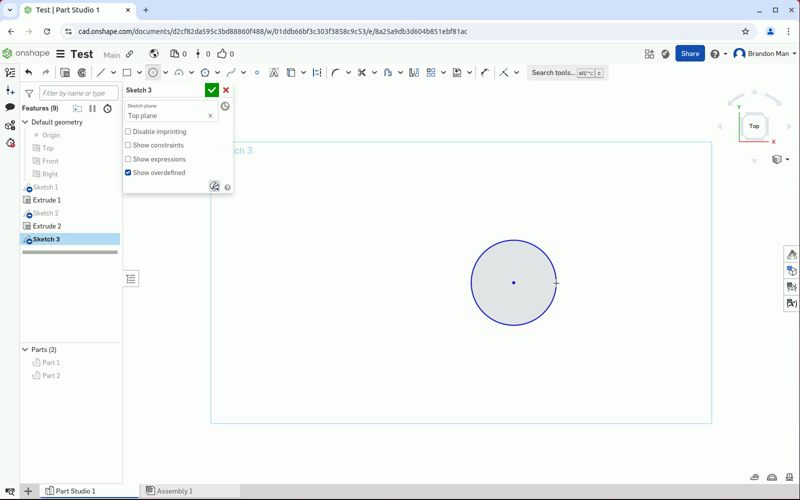
mouse_move(513, 282)
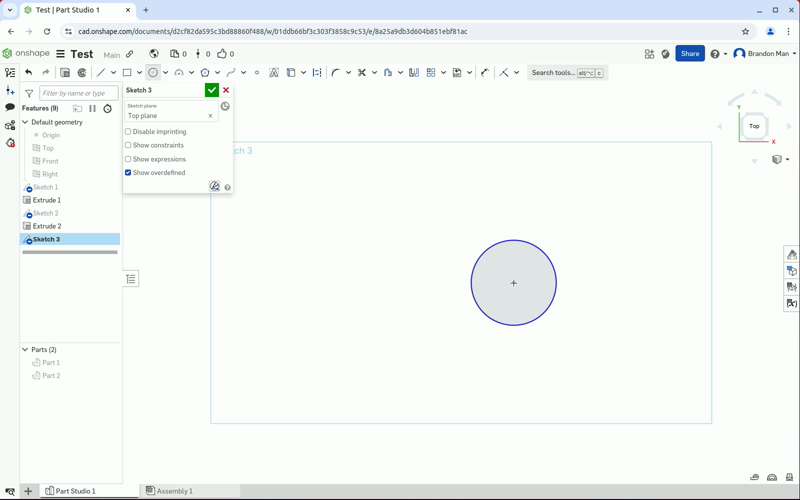
click(513, 282)
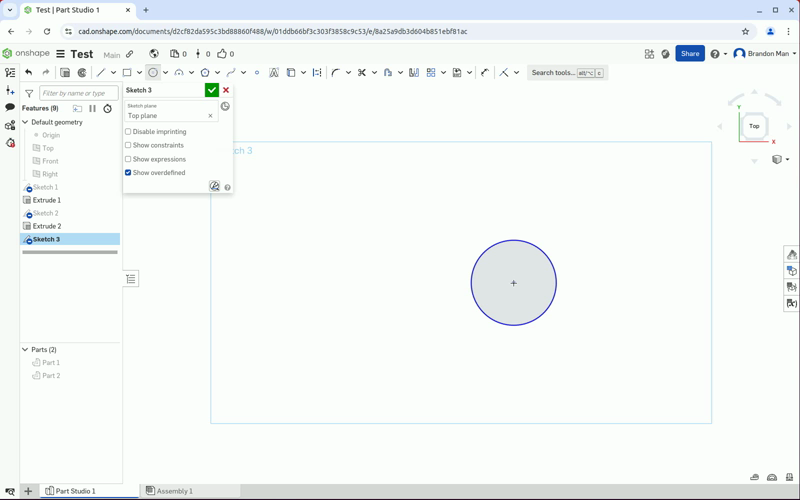
key_up(shift)
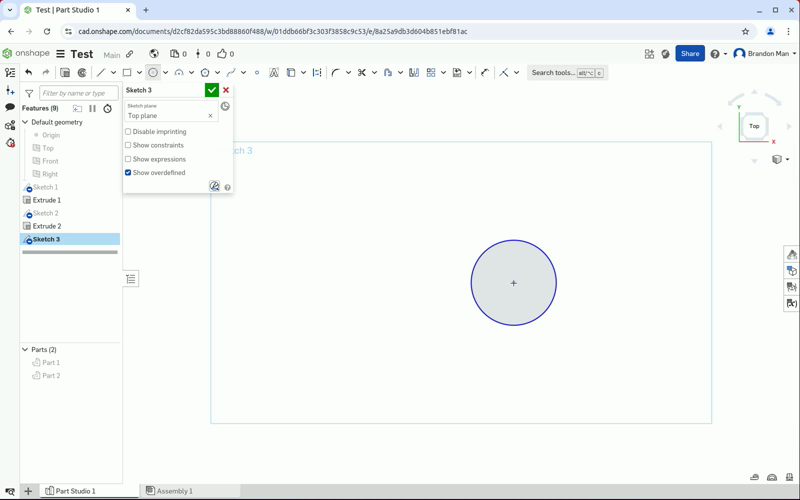
mouse_move(553, 282)
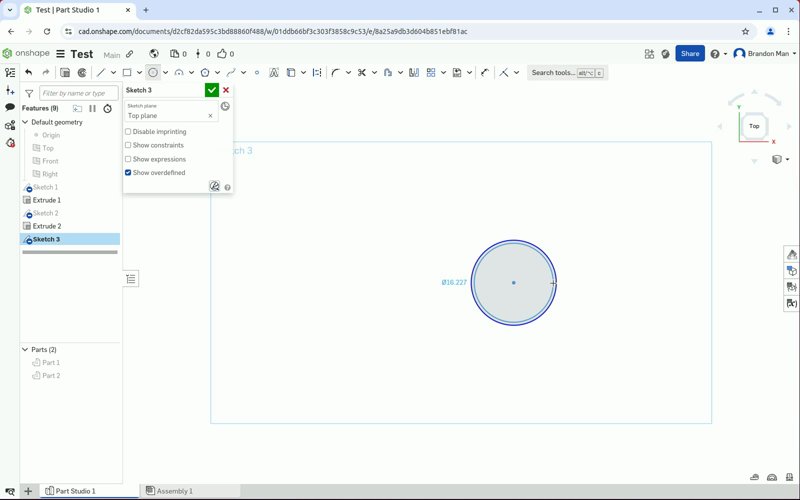
scroll(6)
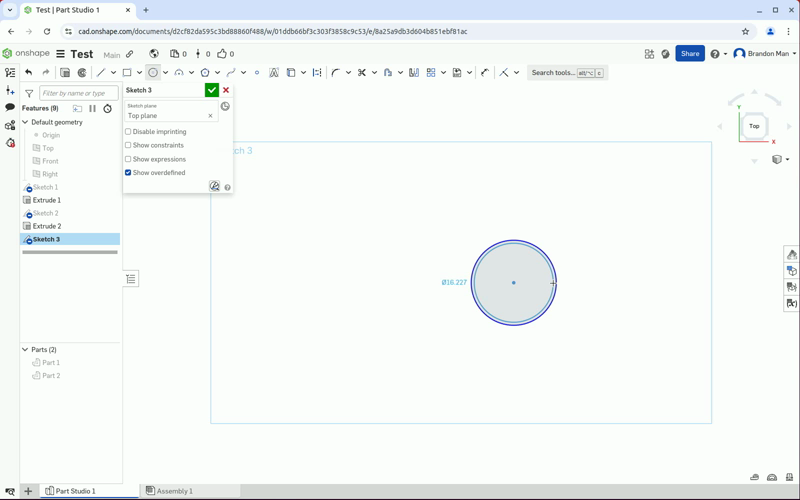
scroll(6)
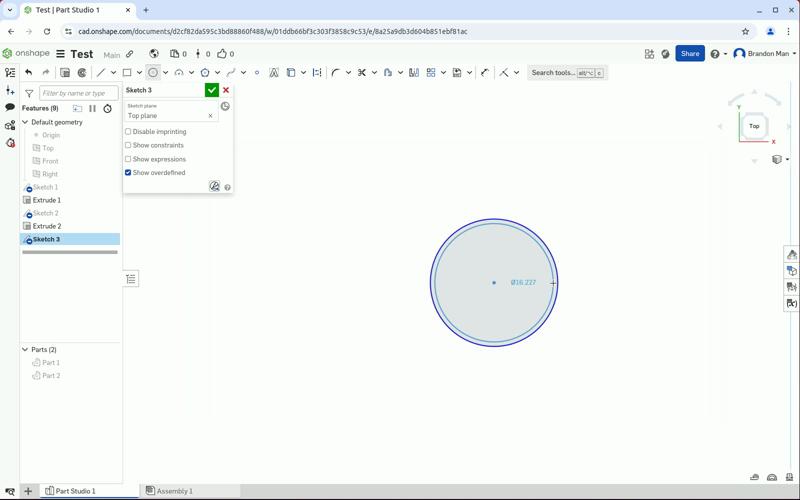
scroll(6)
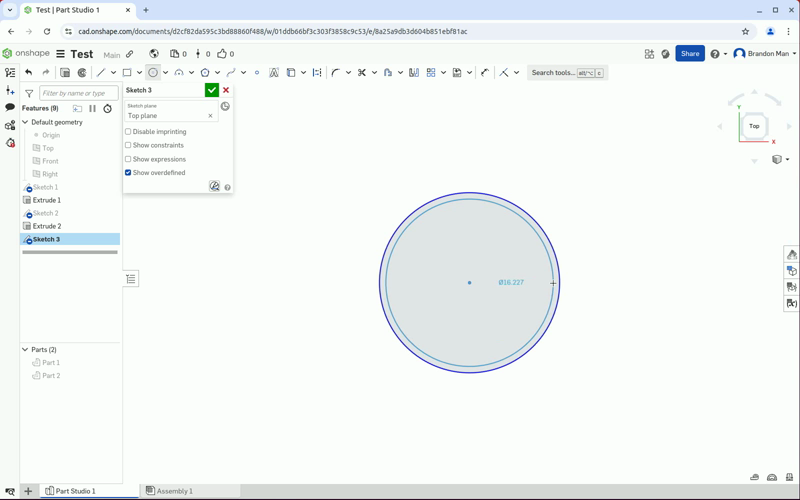
scroll(6)
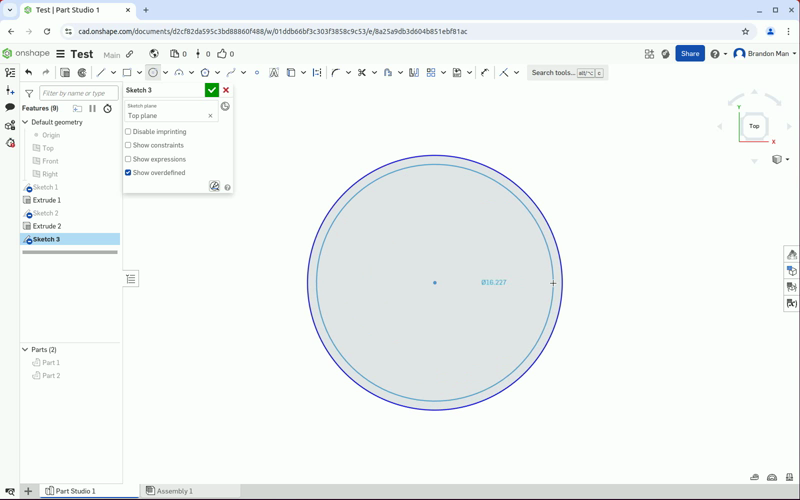
scroll(6)
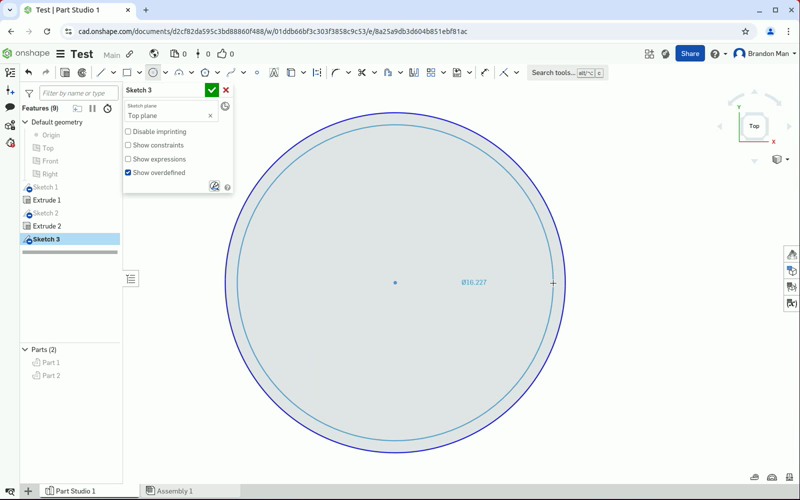
scroll(6)
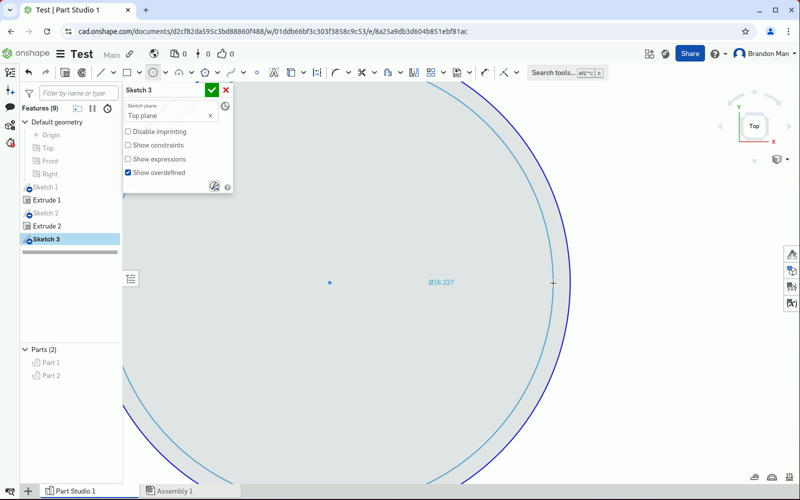
scroll(6)
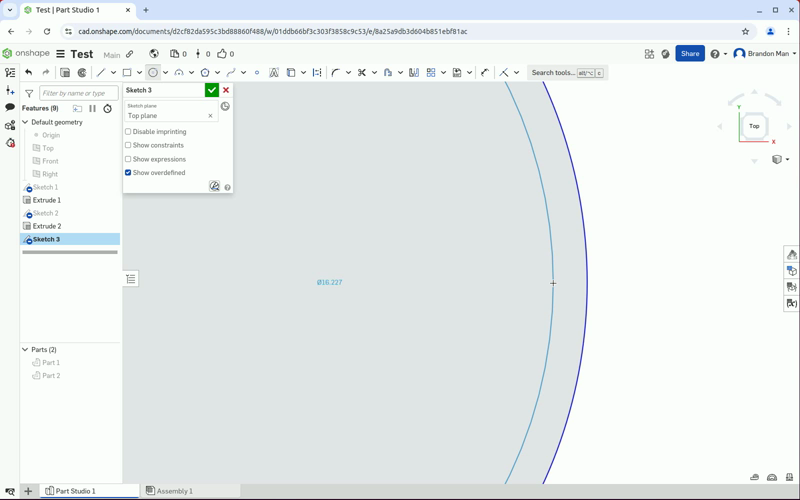
click(553, 282)
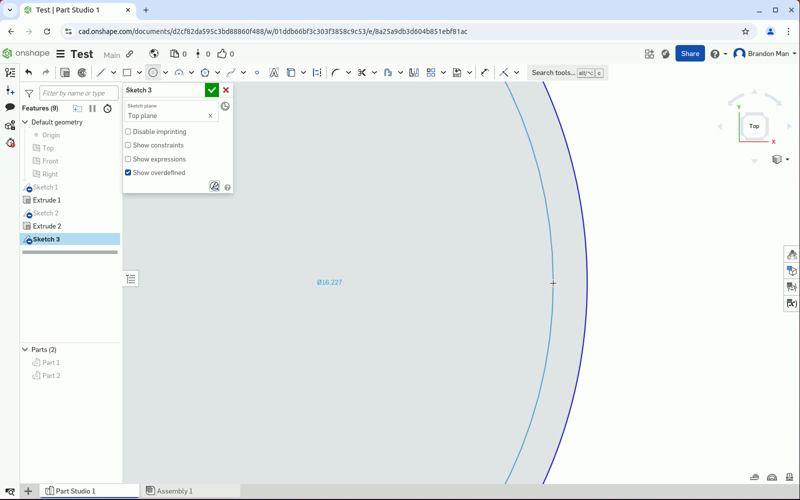
scroll(-6)
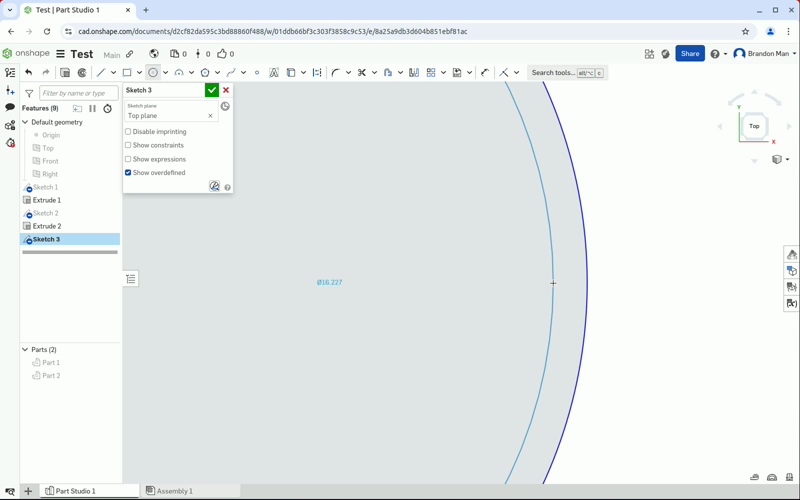
scroll(-6)
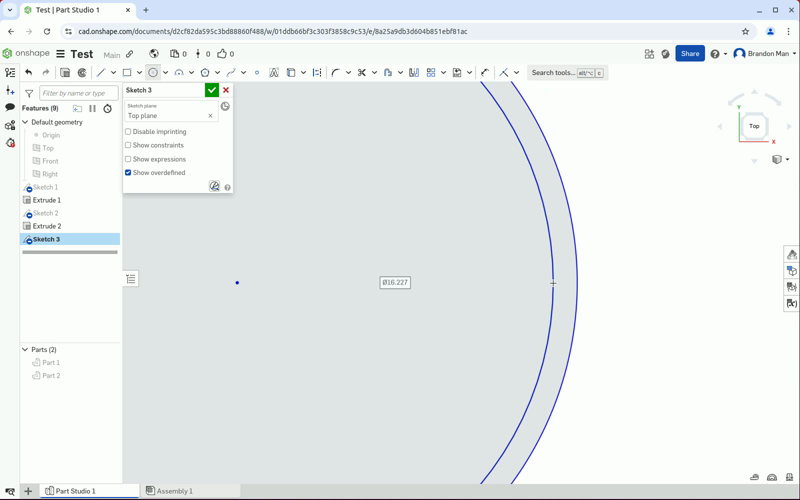
scroll(-6)
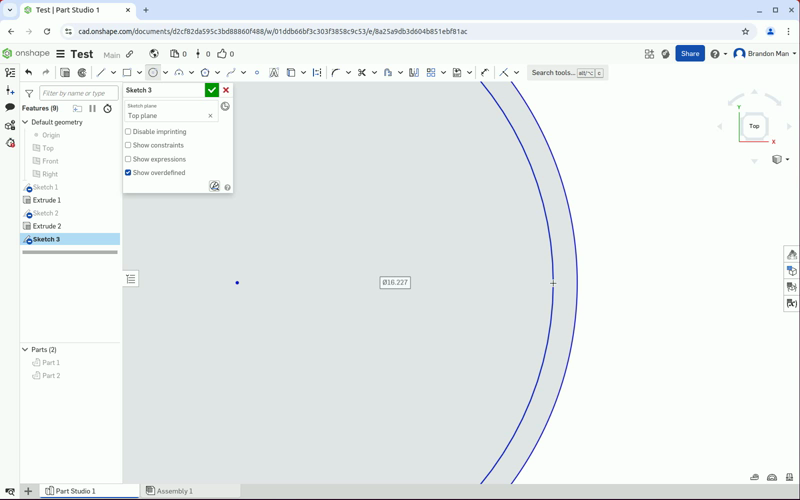
scroll(-6)
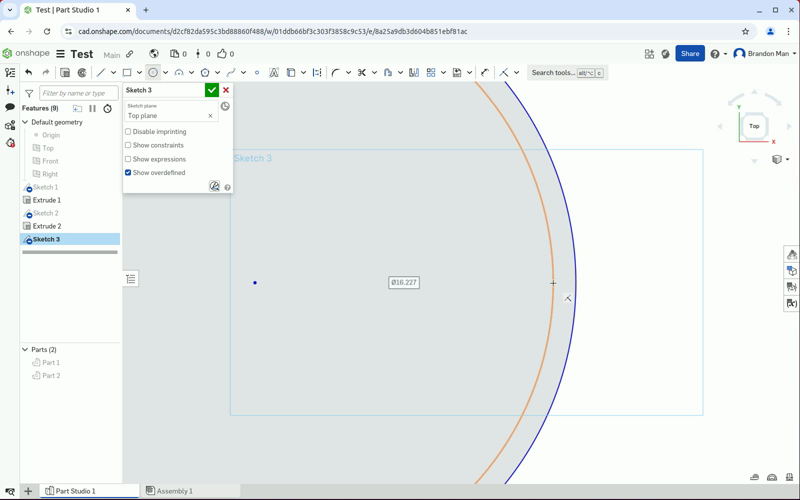
scroll(-6)
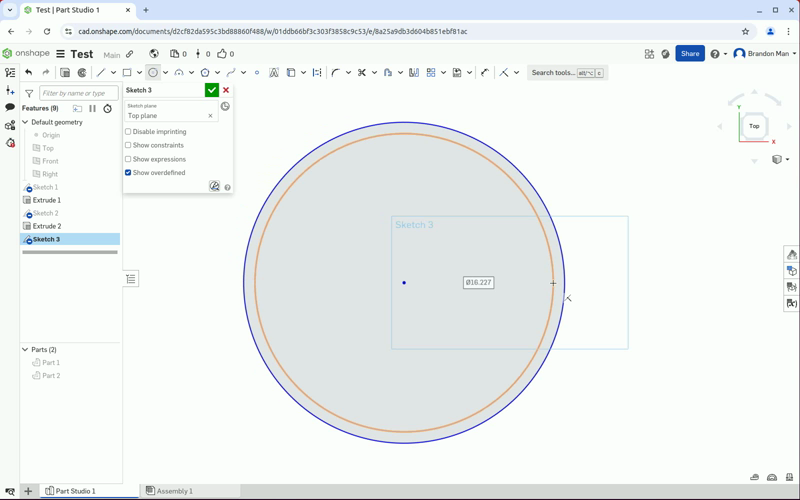
scroll(-6)
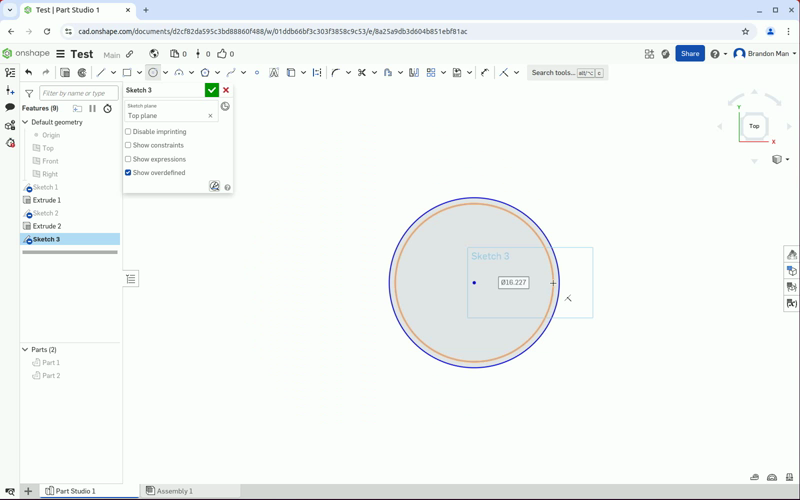
scroll(-6)
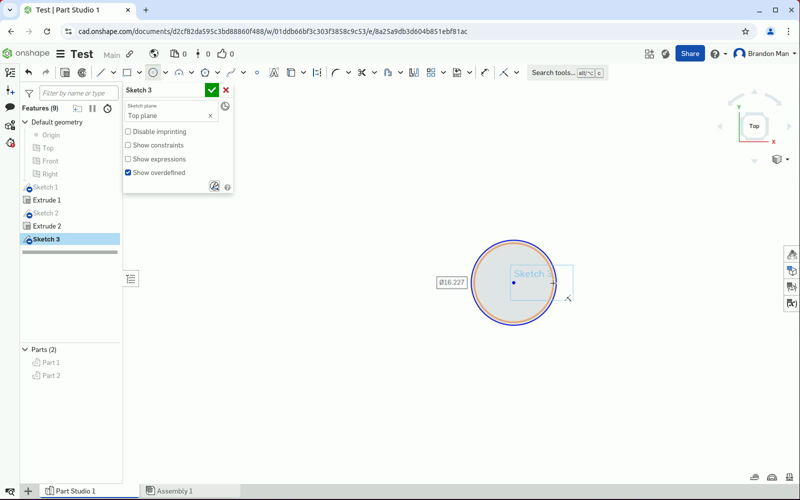
key(esc)
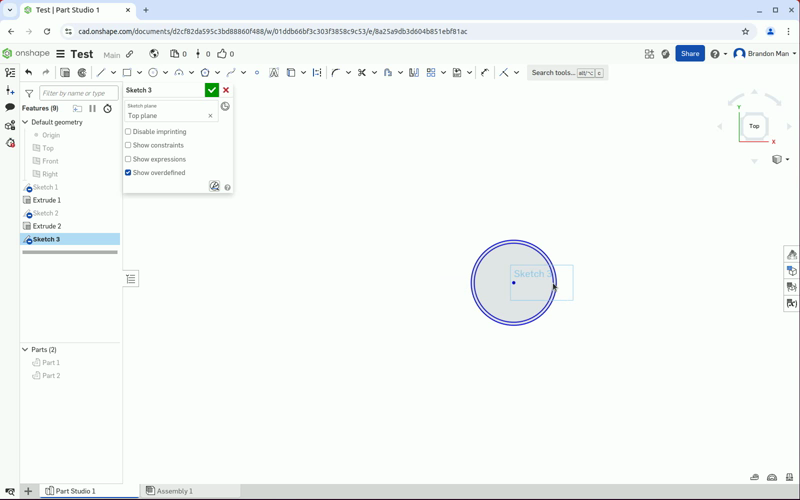
mouse_move(502, 243)
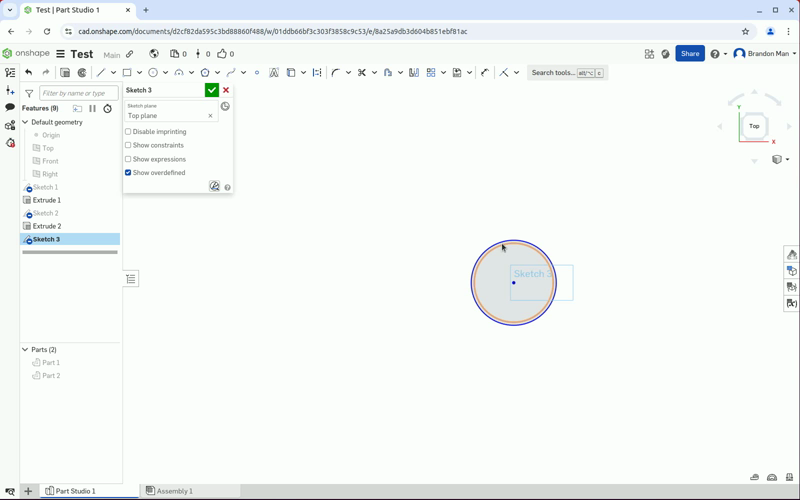
scroll(6)
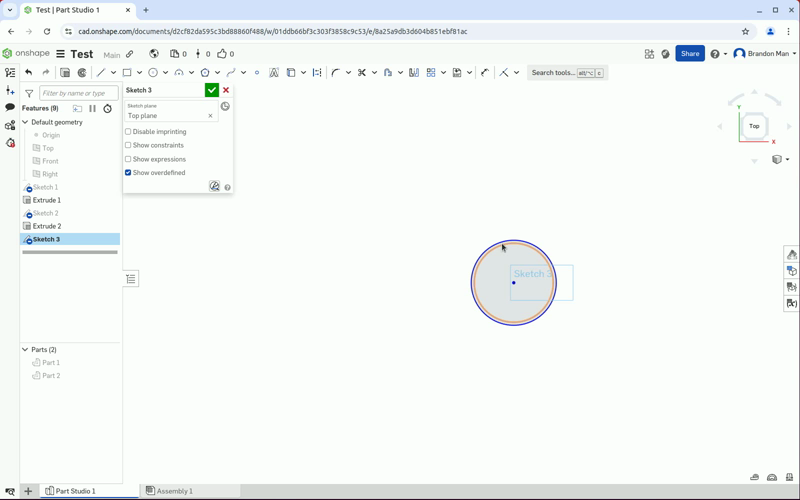
scroll(6)
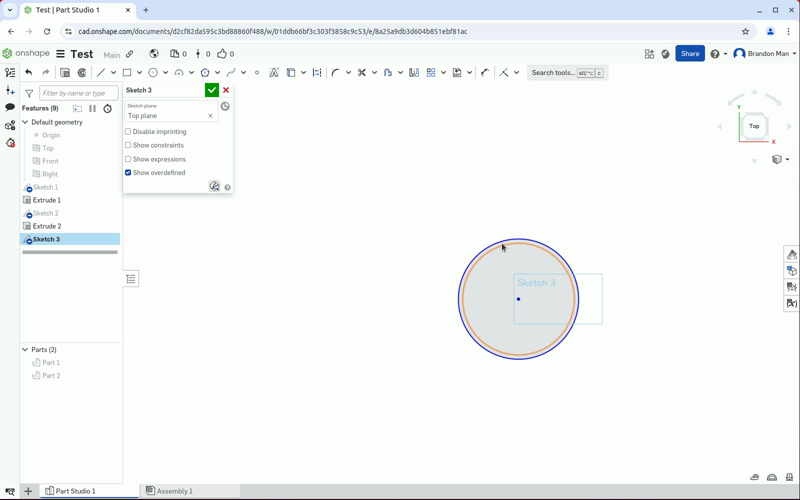
scroll(6)
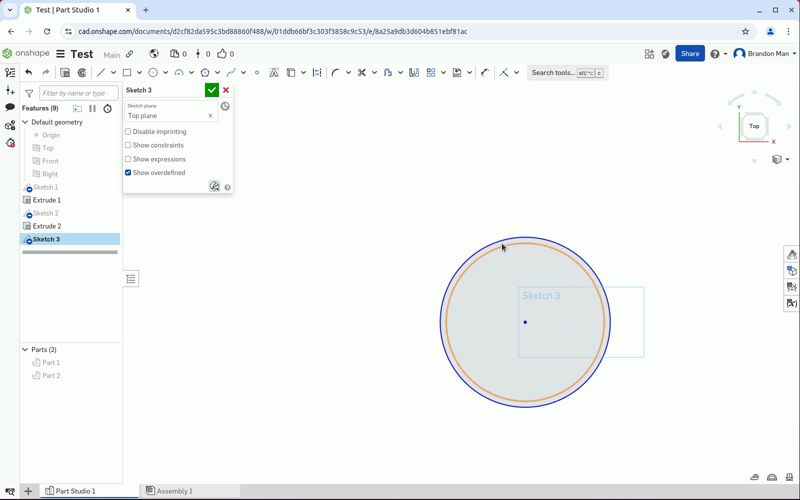
scroll(6)
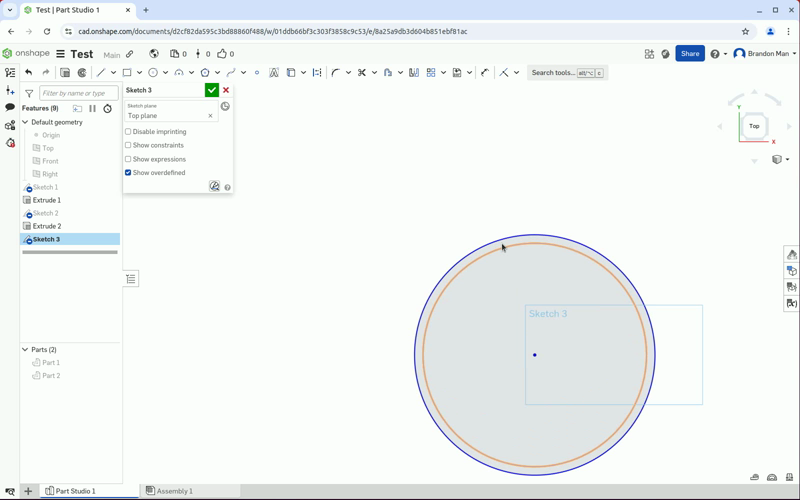
scroll(6)
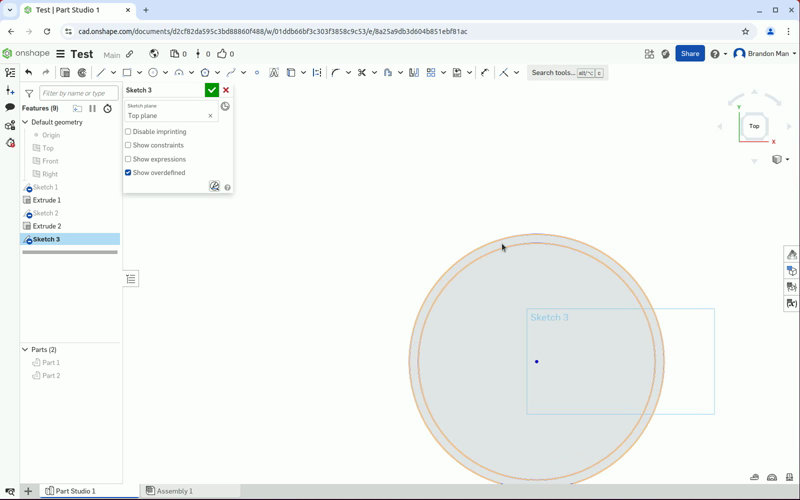
scroll(6)
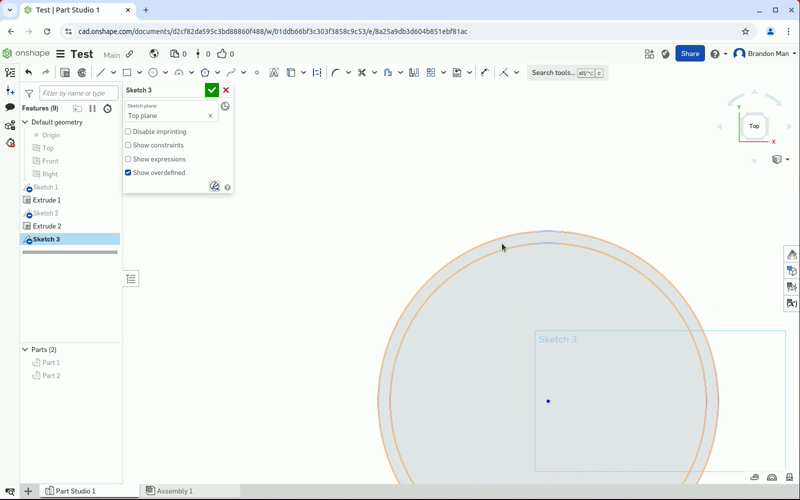
scroll(6)
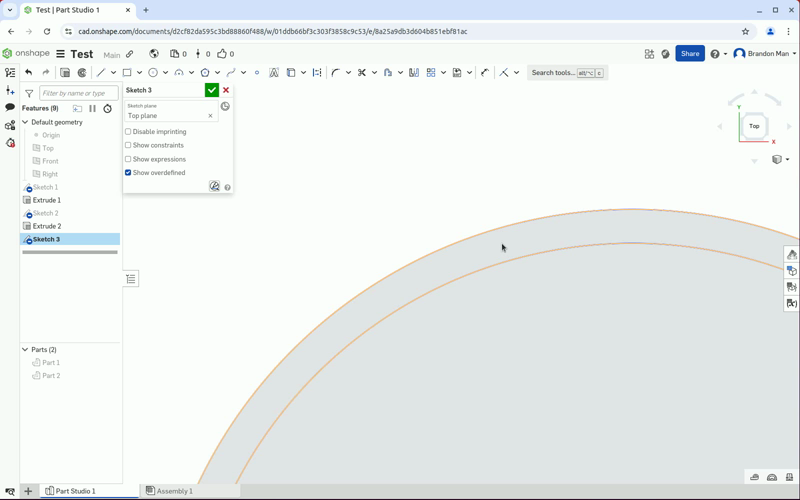
click(502, 243)
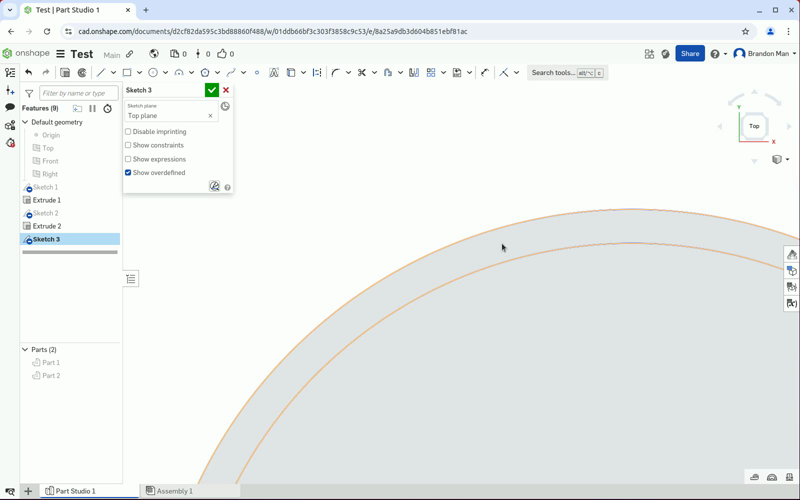
scroll(-6)
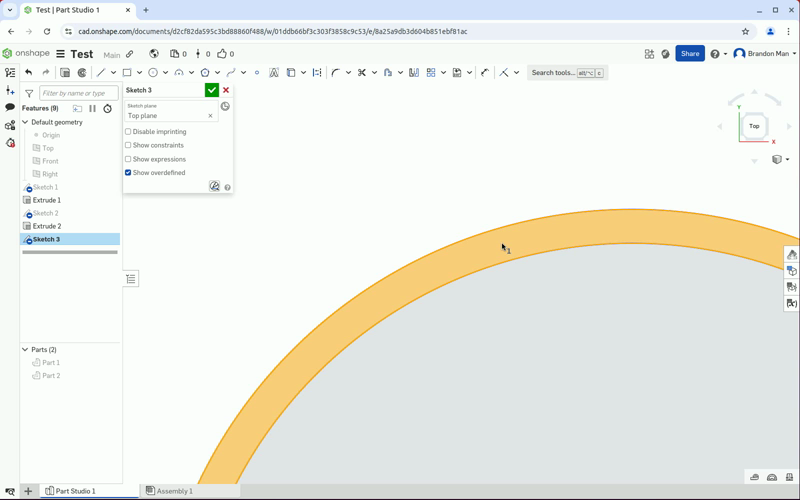
scroll(-6)
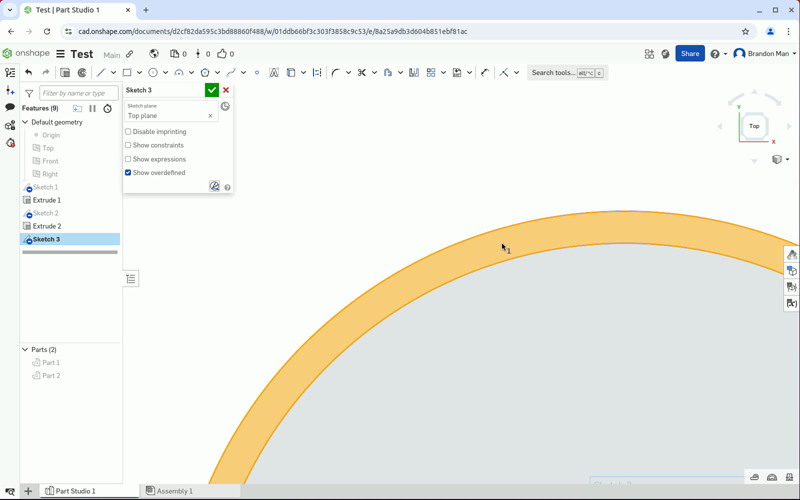
scroll(-6)
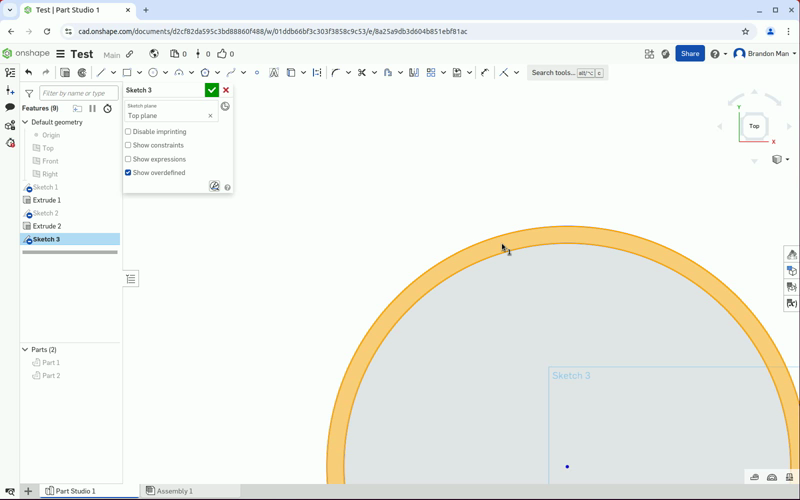
scroll(-6)
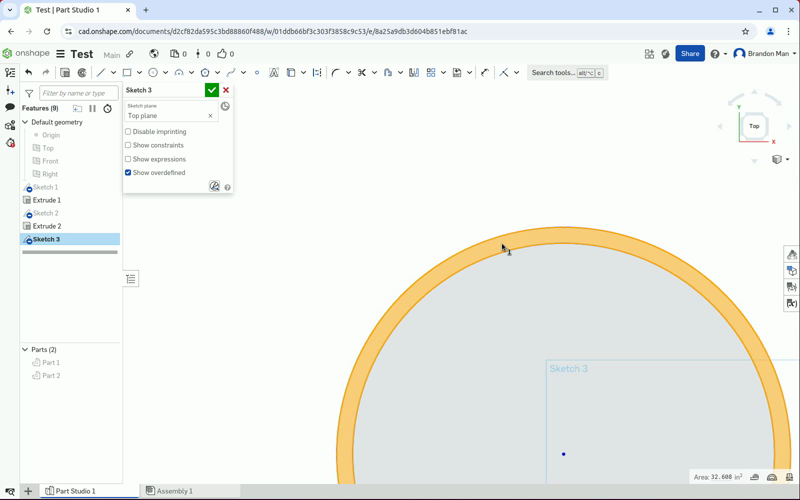
scroll(-6)
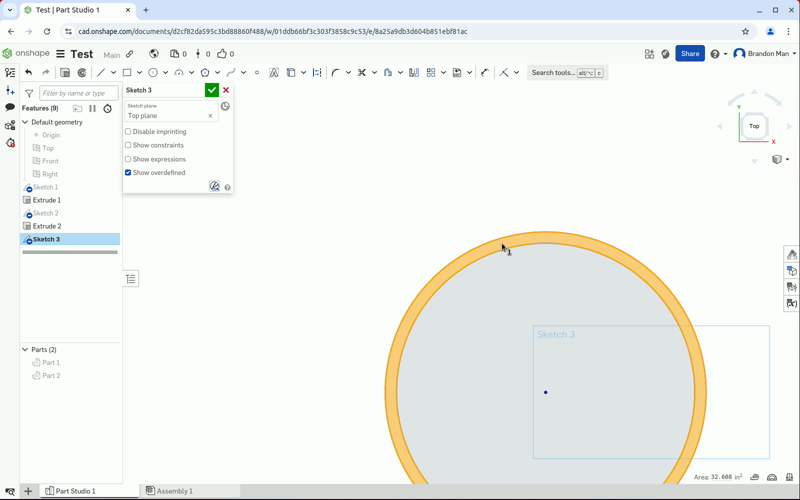
scroll(-6)
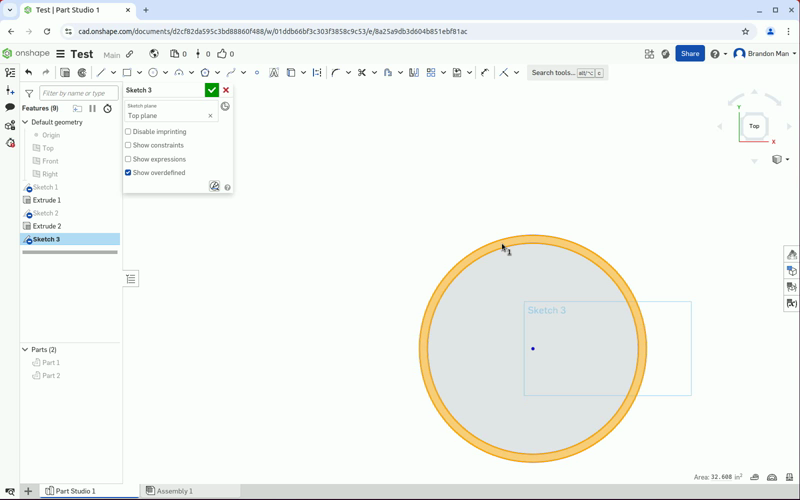
scroll(-6)
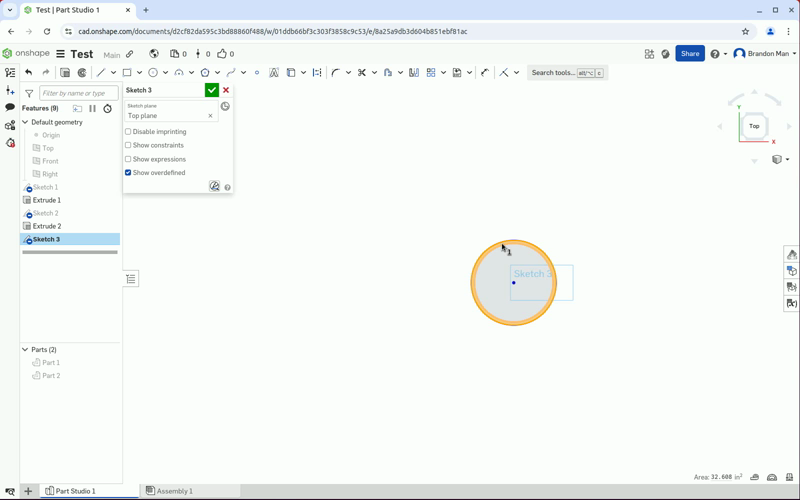
mouse_move(73, 352)
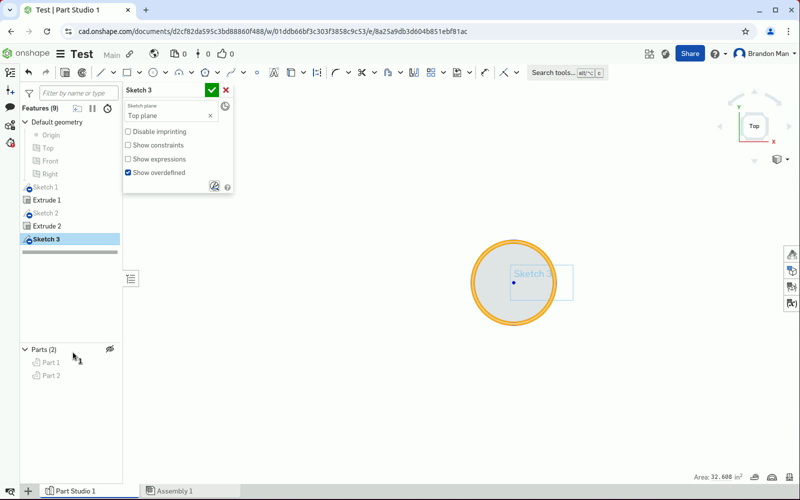
key(shift+y)
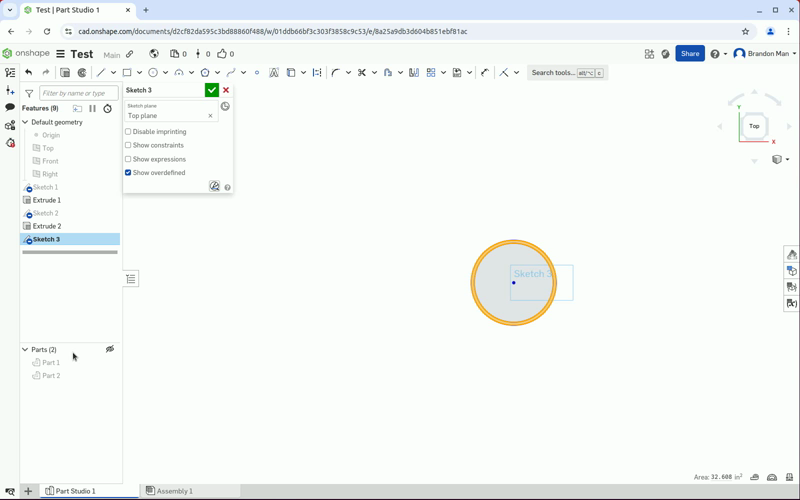
key(shift+e)
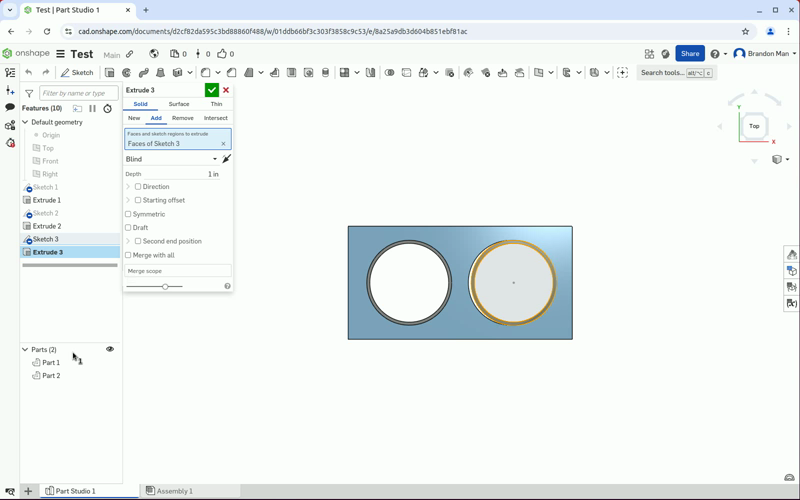
mouse_move(143, 106)
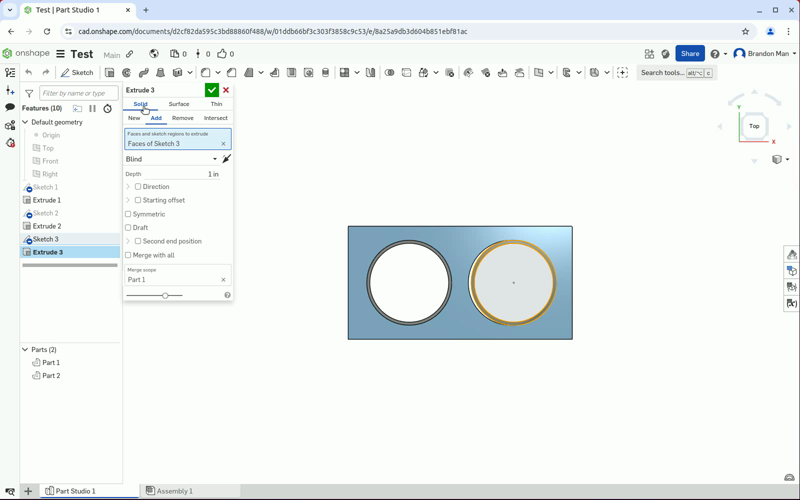
click(143, 106)
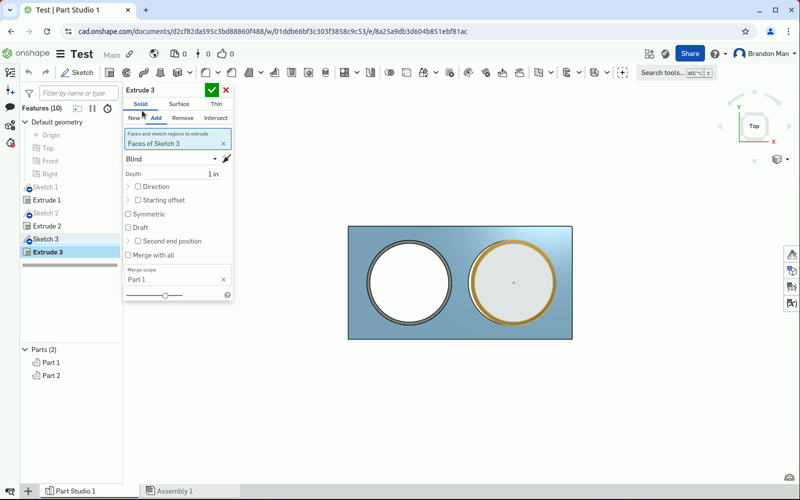
mouse_move(137, 120)
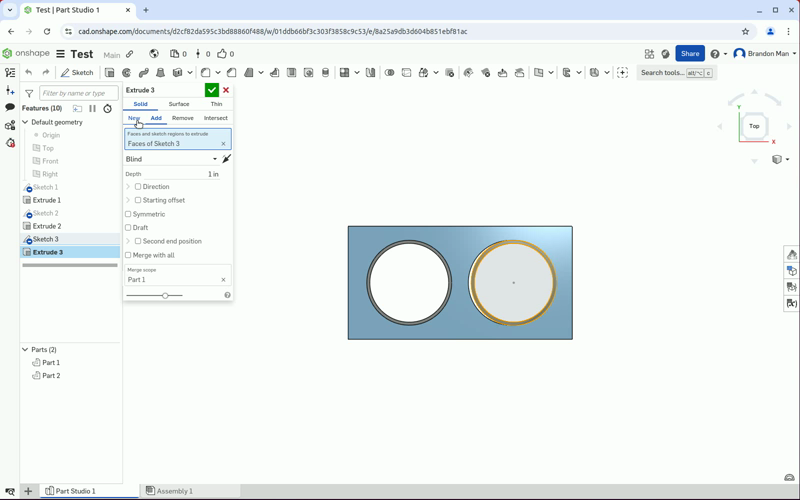
click(137, 120)
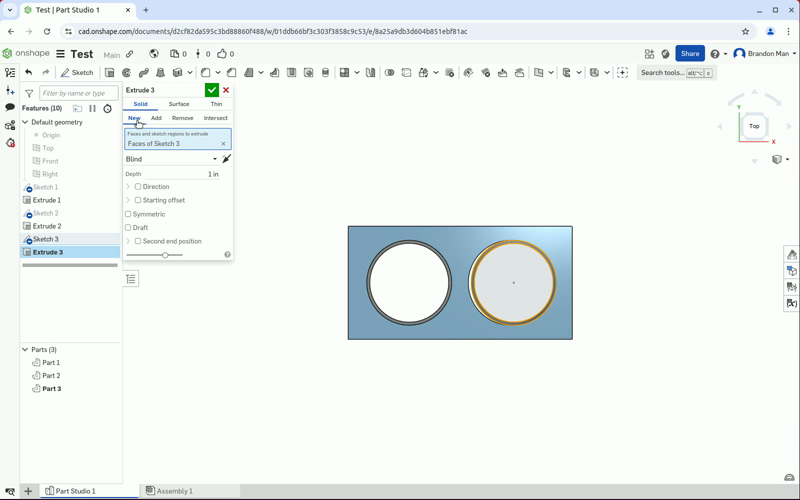
key(tab, 4)
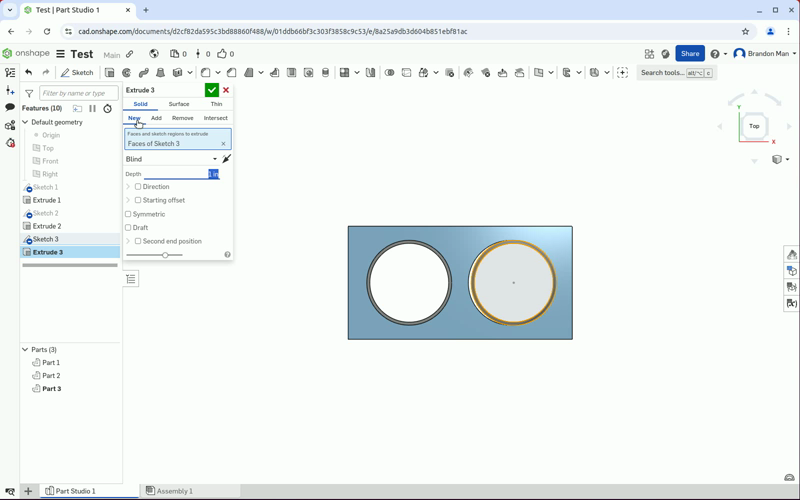
text(0.481)
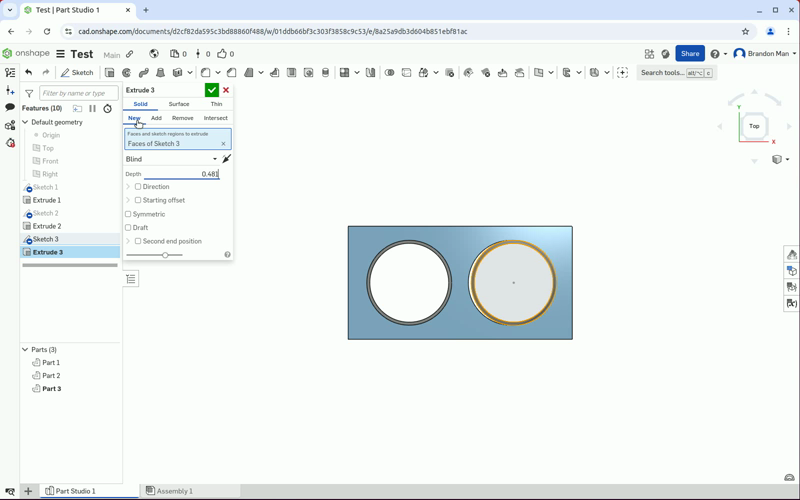
key(enter)
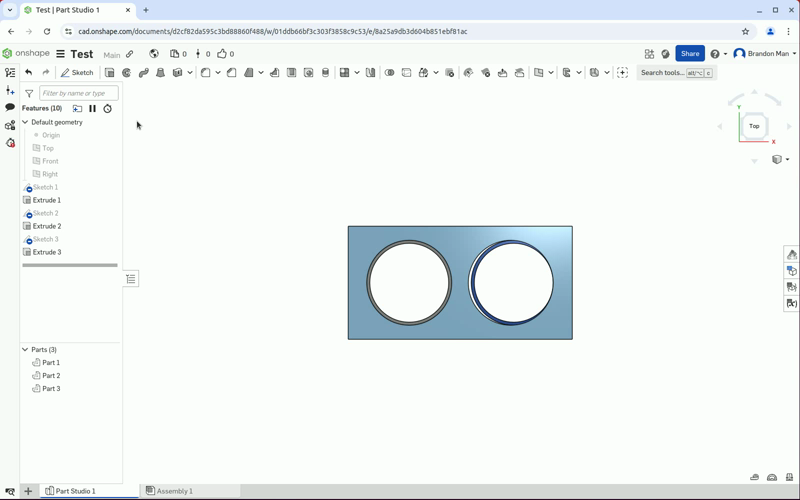
key(shift+h)
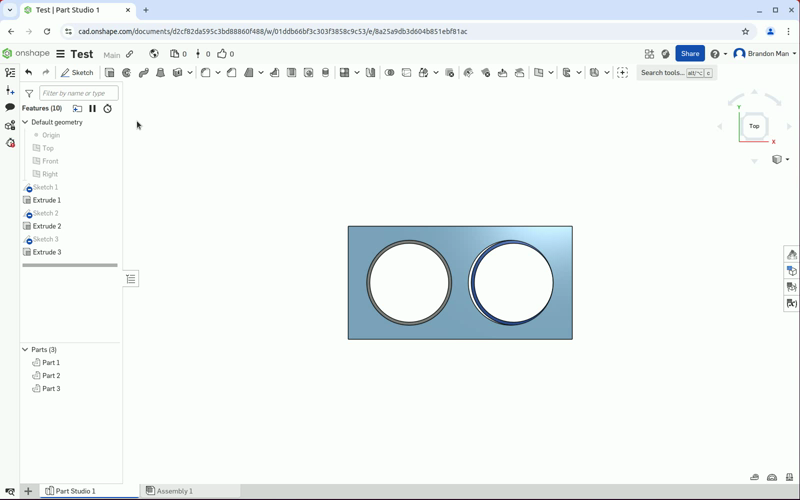
key(shift+h)
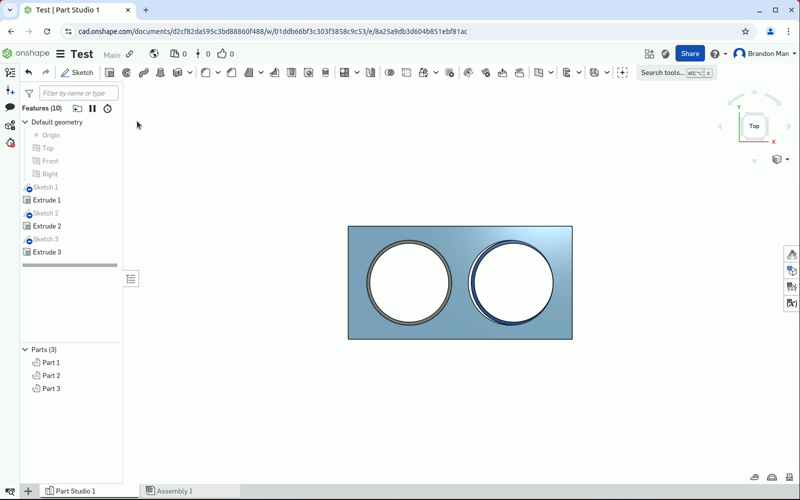
mouse_move(73, 189)
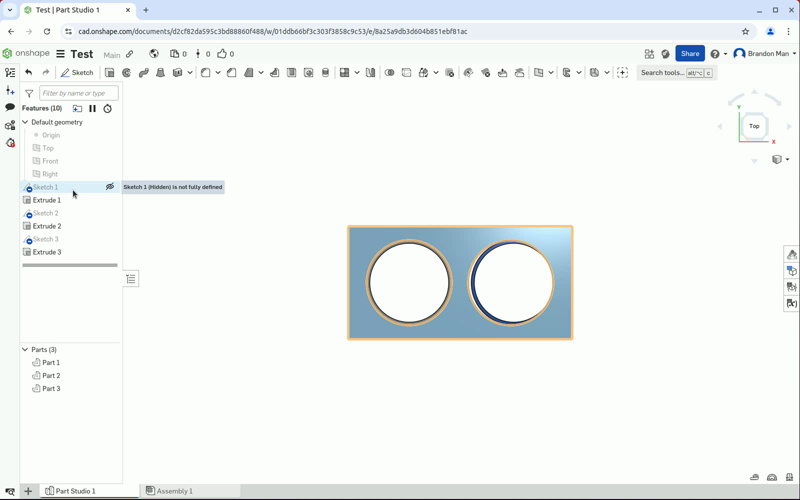
click(73, 189)
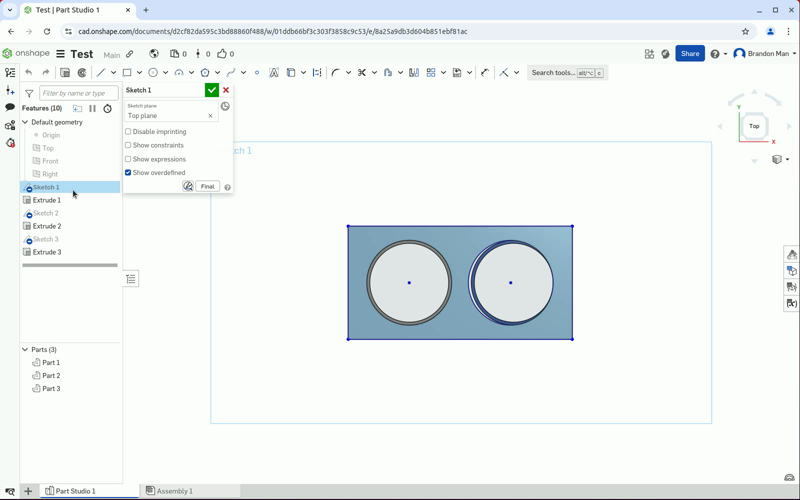
mouse_move(229, 92)
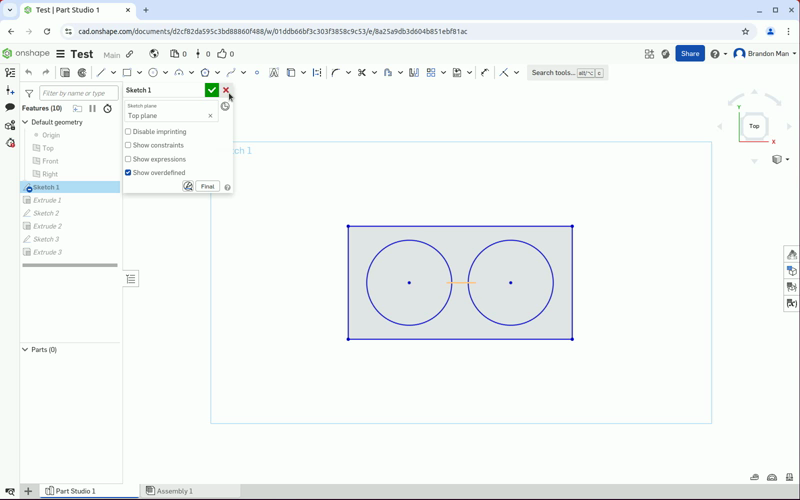
click(229, 92)
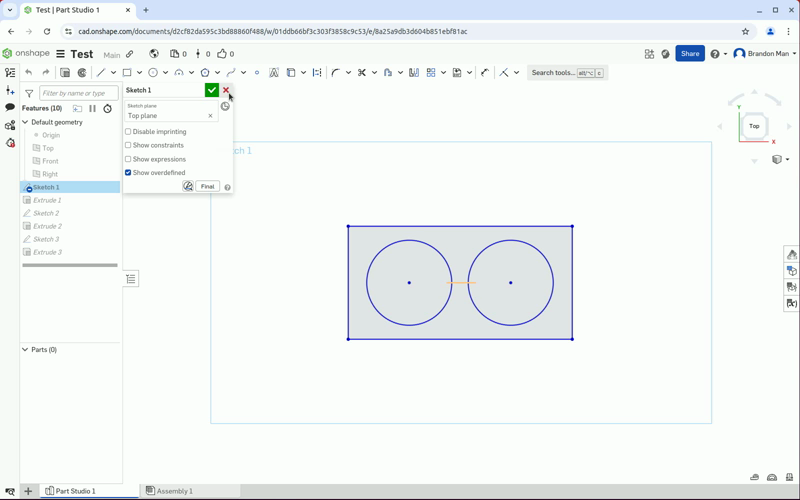
key(shift+s)
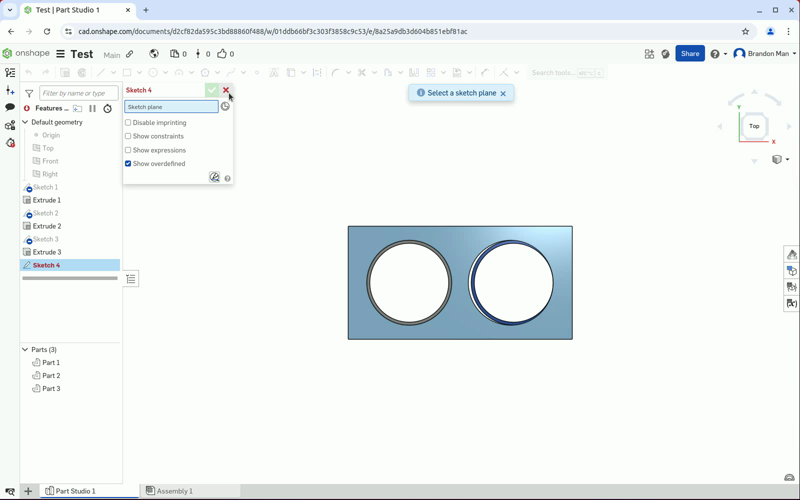
mouse_move(73, 150)
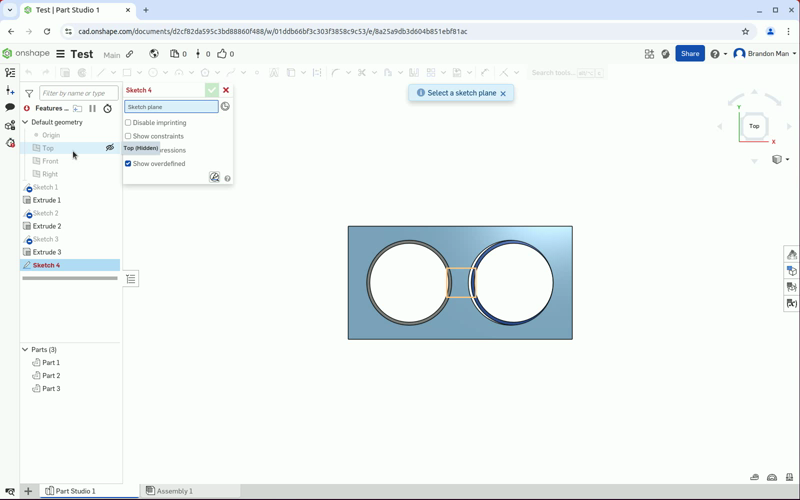
click(73, 150)
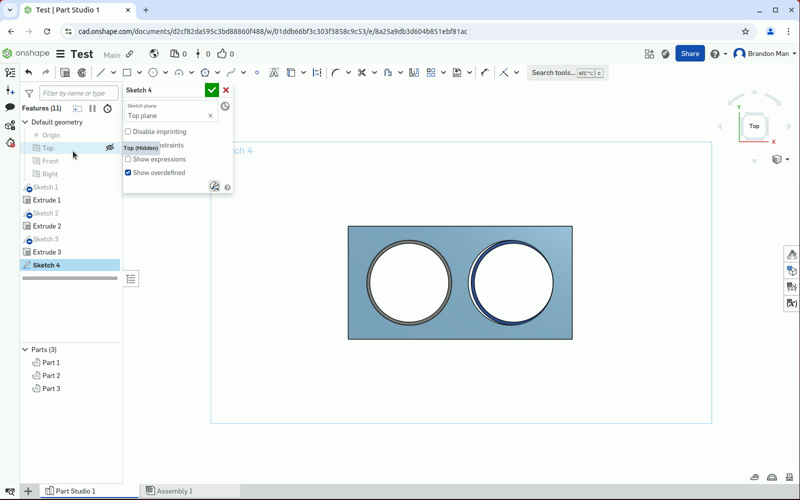
mouse_move(73, 352)
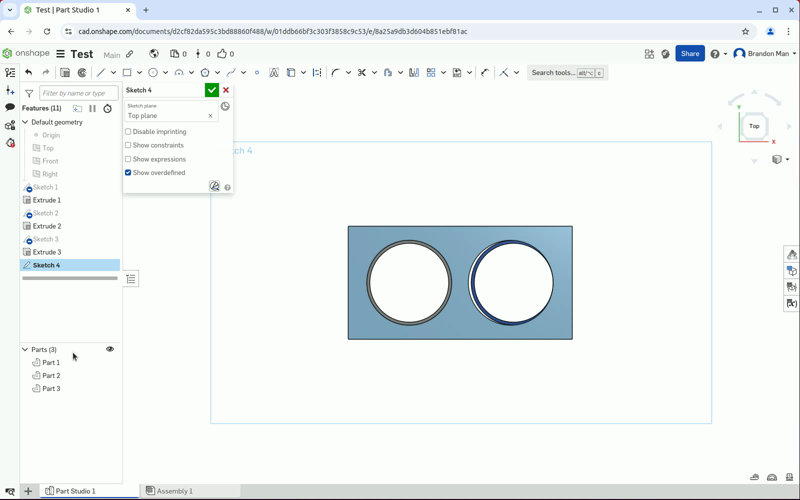
key(y)
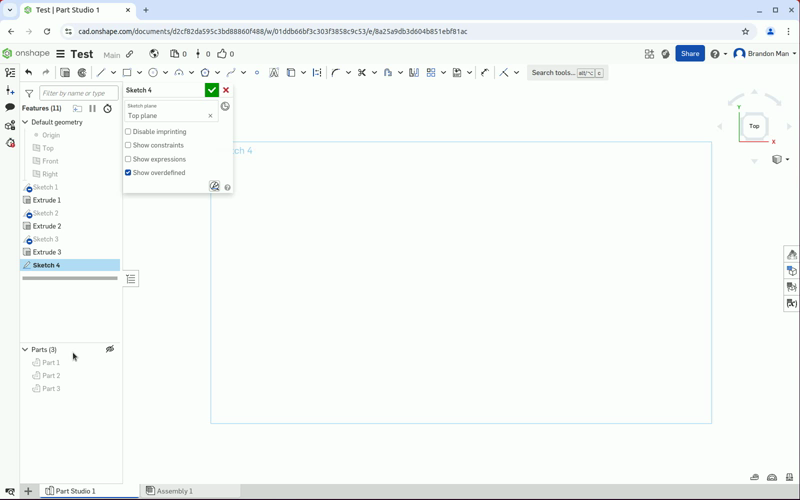
key(l)
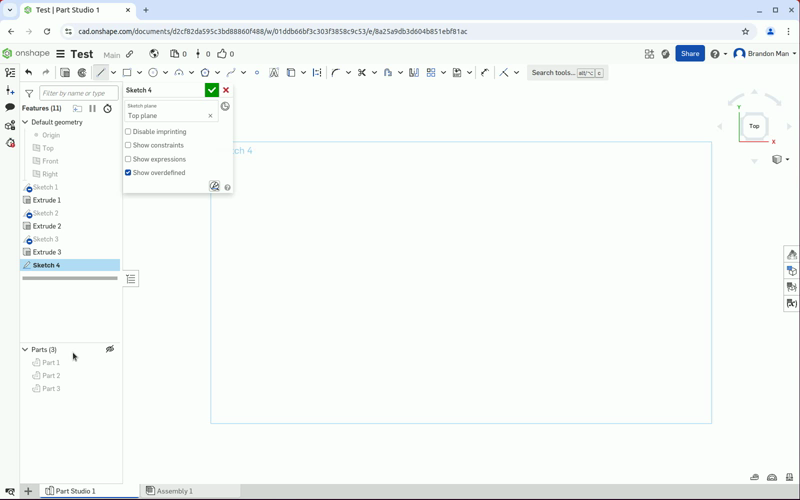
key_down(shift)
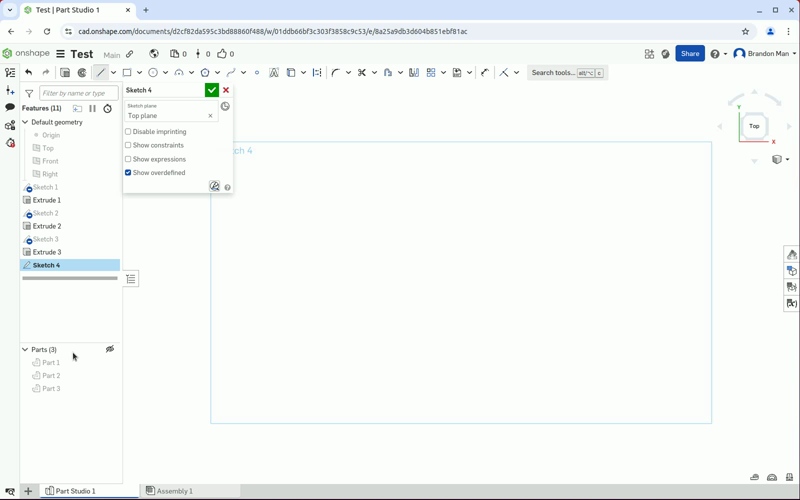
mouse_move(348, 339)
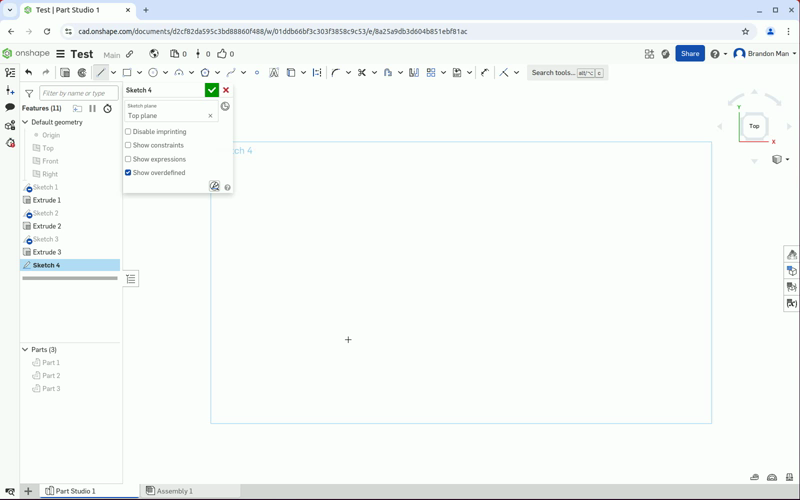
click(348, 339)
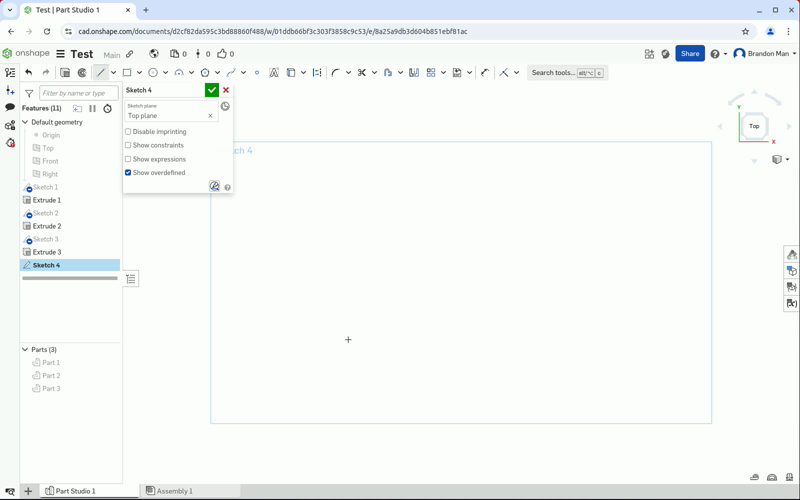
key_up(shift)
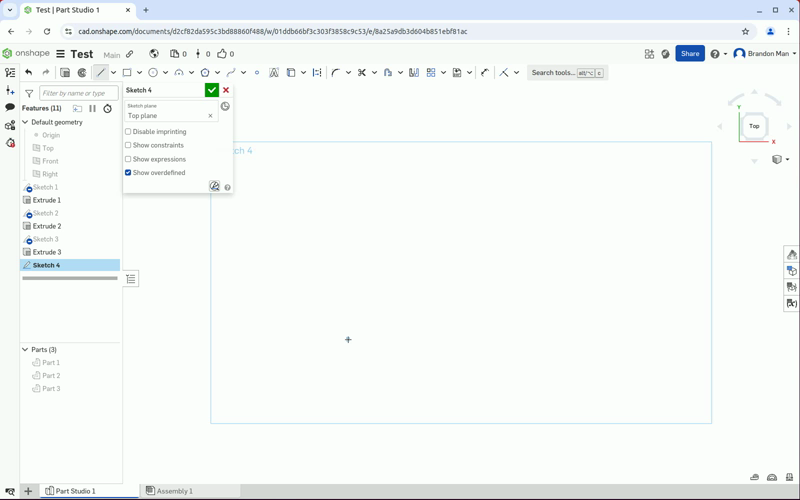
key_down(shift)
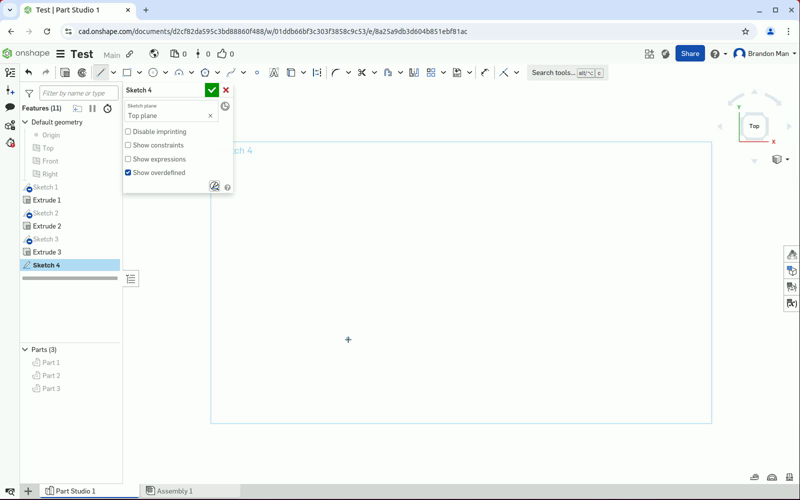
mouse_move(572, 339)
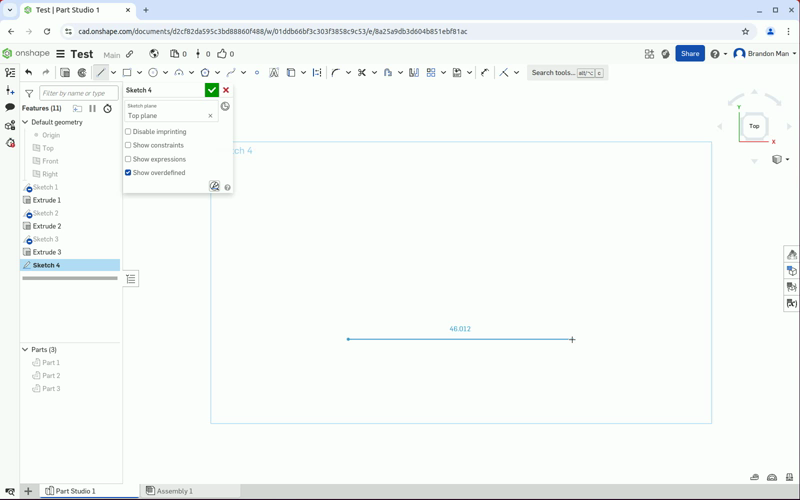
click(572, 339)
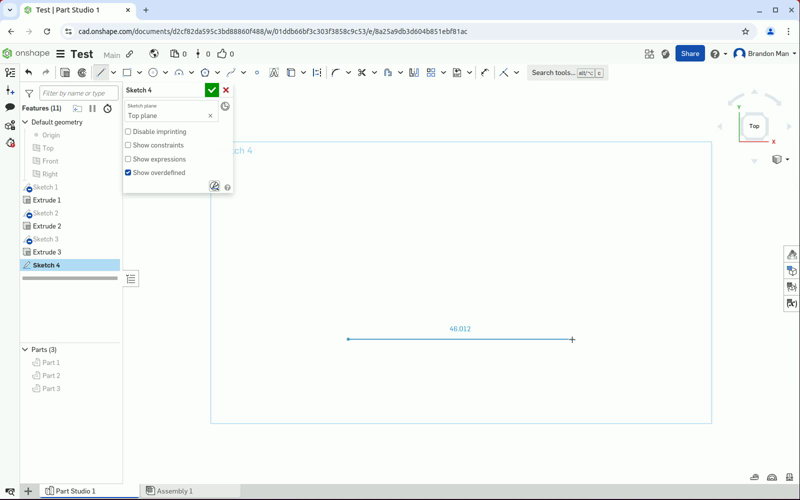
key_up(shift)
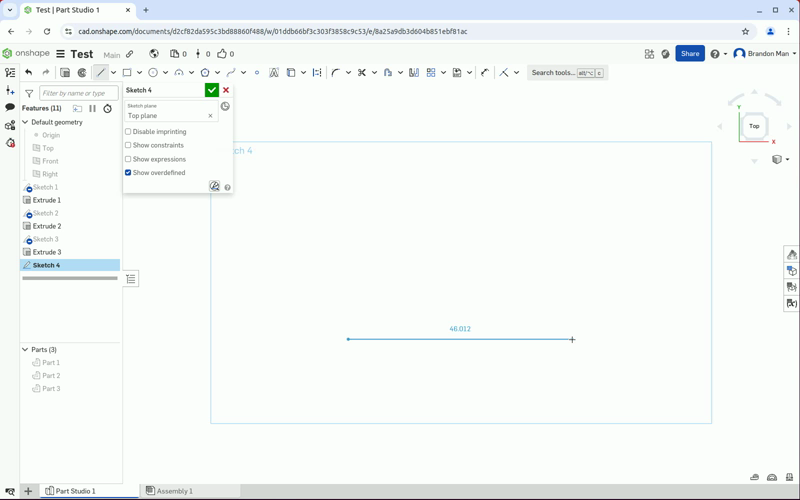
key_down(shift)
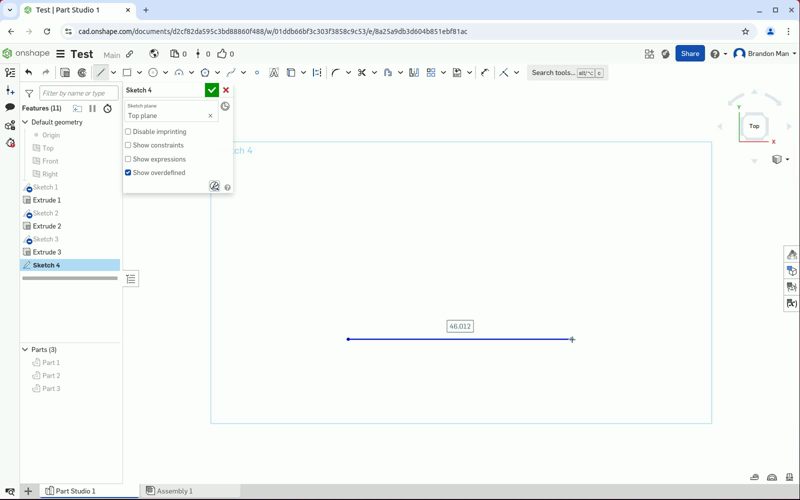
mouse_move(589, 339)
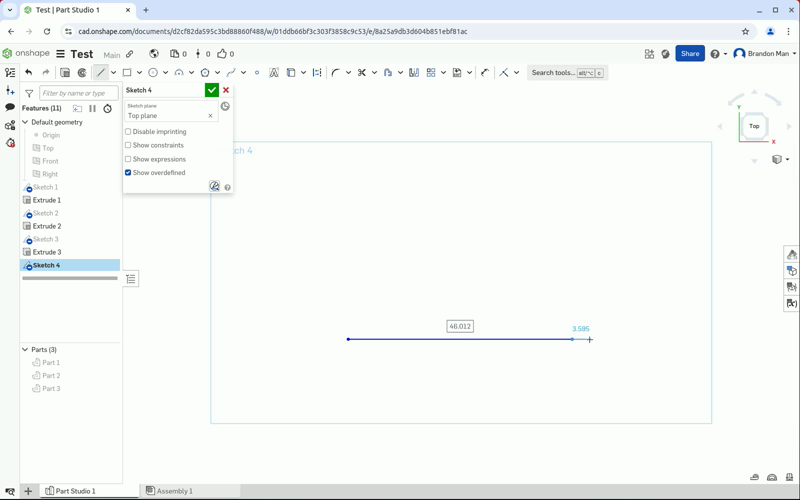
mouse_move(572, 334)
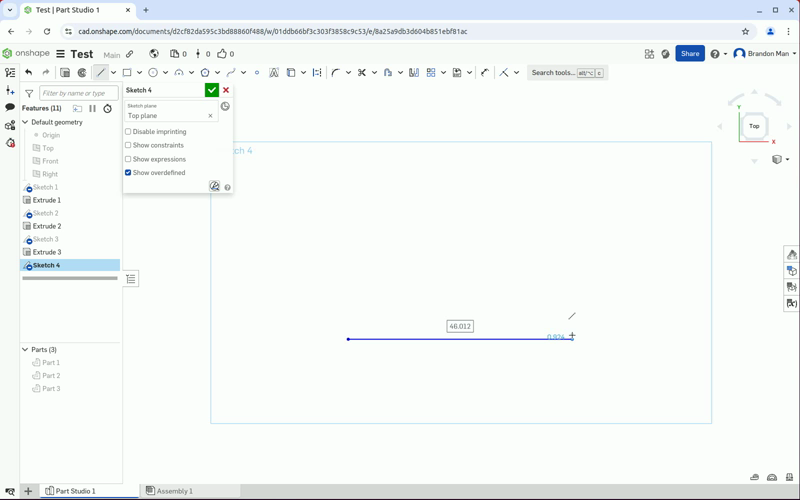
scroll(6)
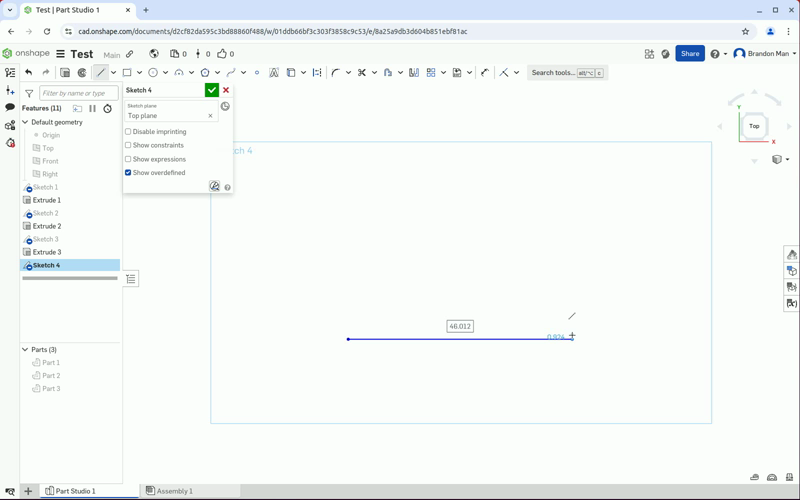
scroll(6)
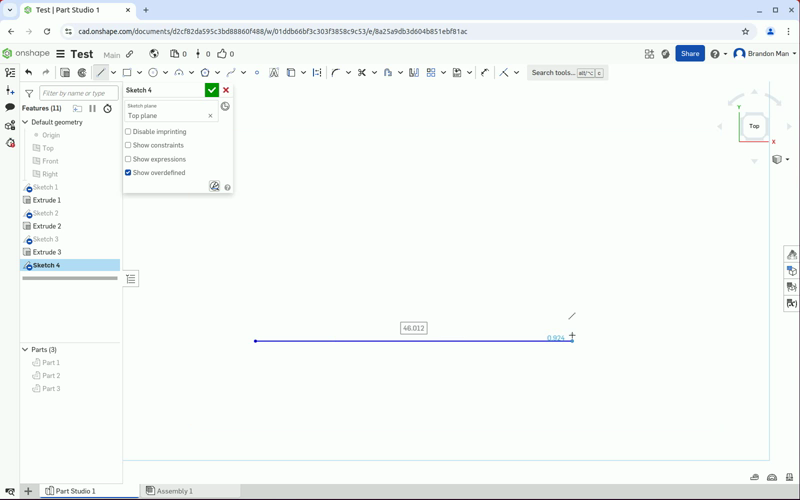
scroll(6)
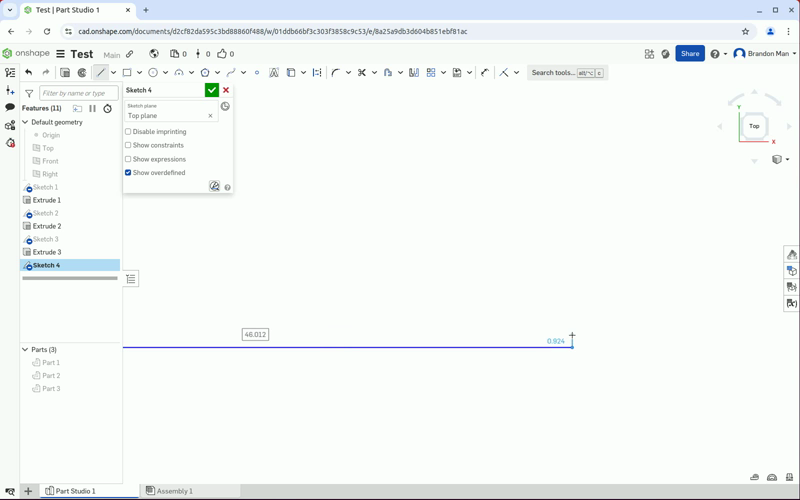
scroll(6)
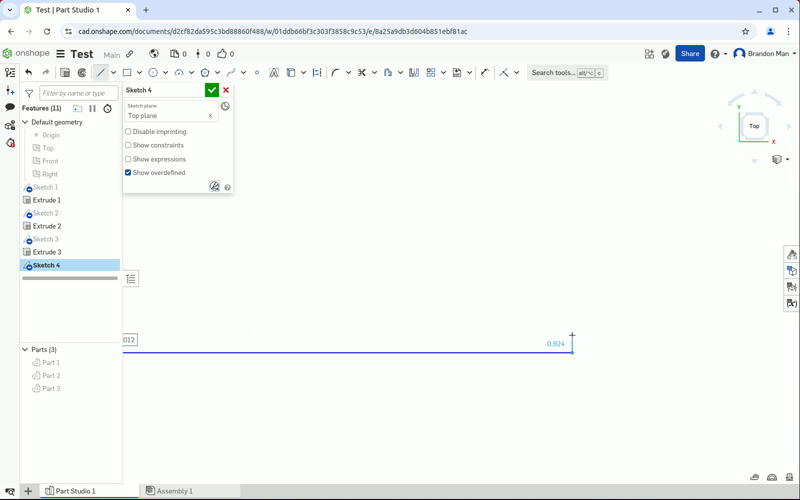
scroll(6)
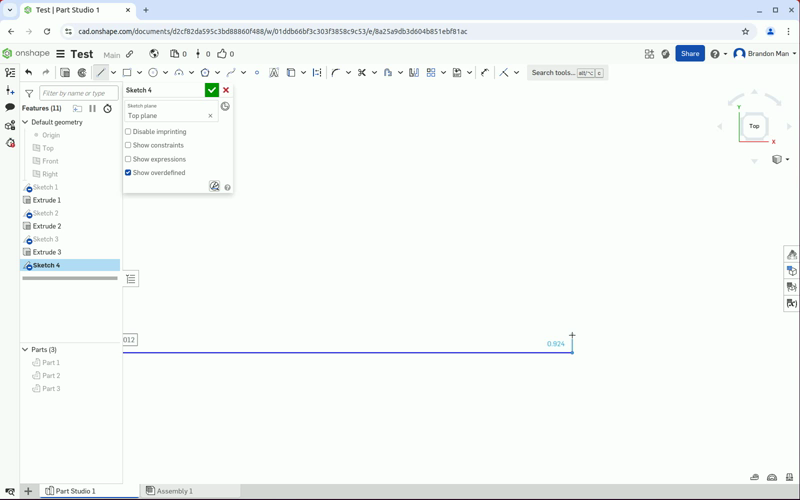
scroll(6)
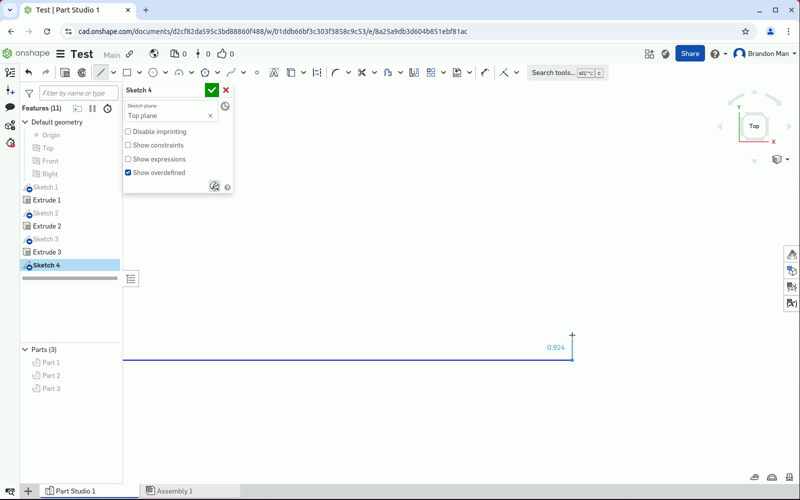
scroll(6)
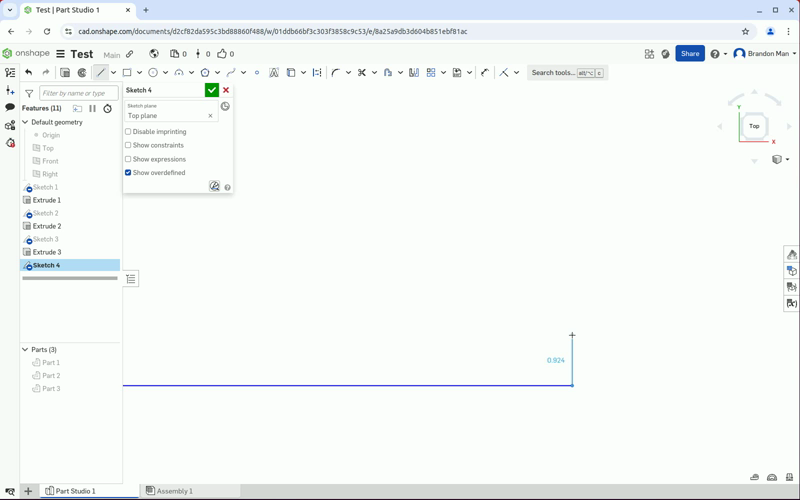
click(572, 334)
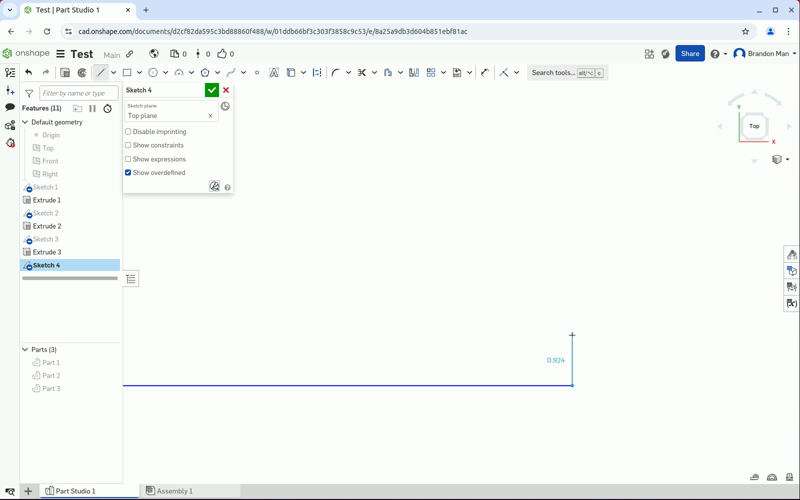
scroll(-6)
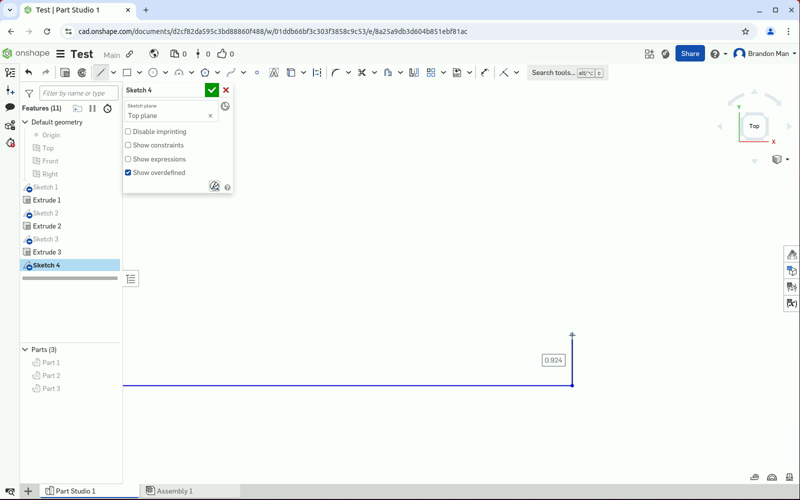
scroll(-6)
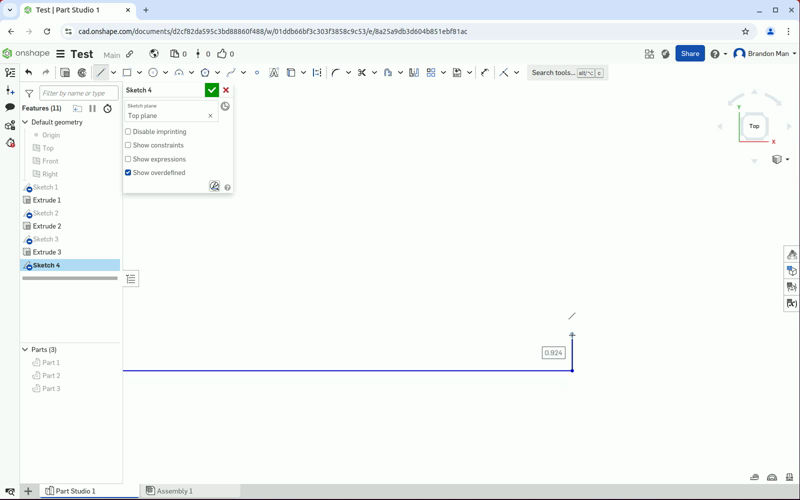
scroll(-6)
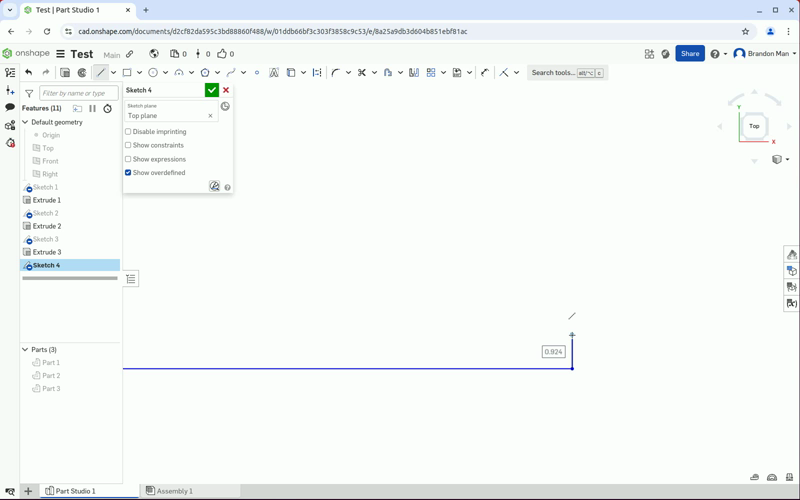
scroll(-6)
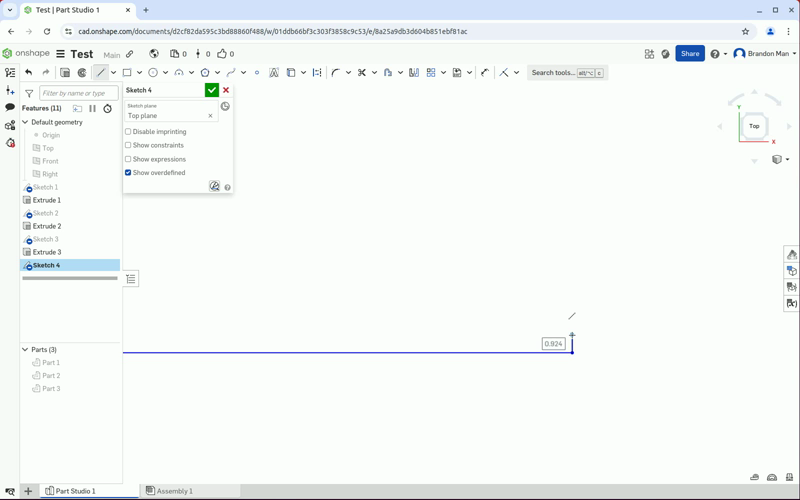
scroll(-6)
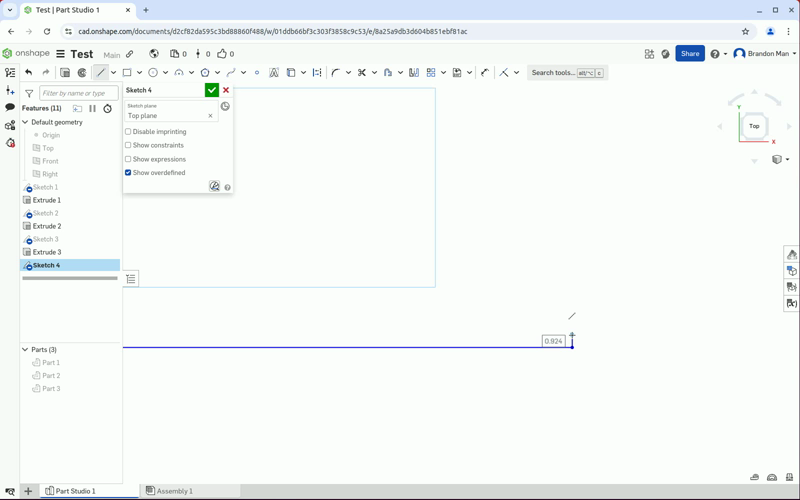
scroll(-6)
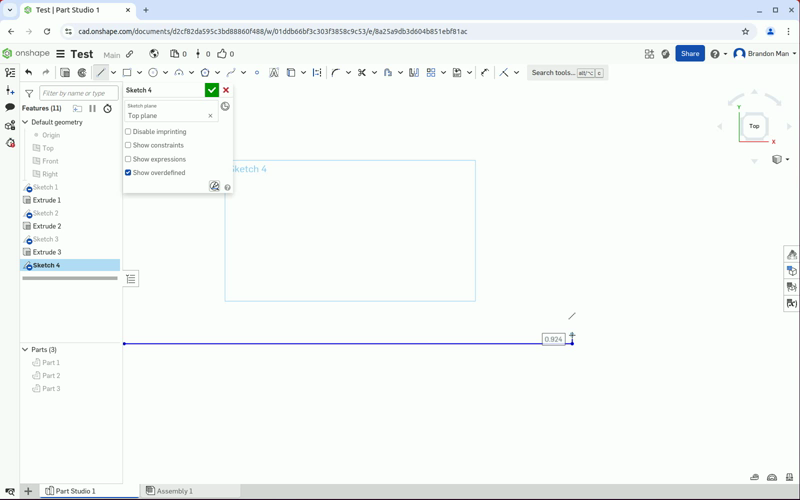
scroll(-6)
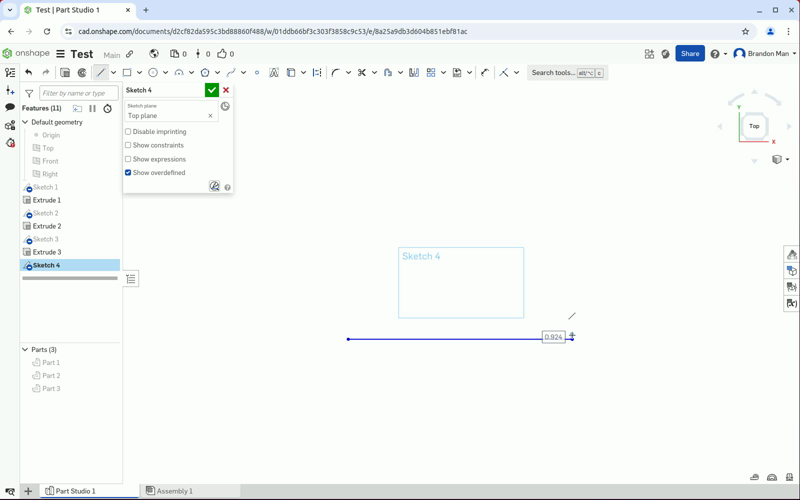
key_up(shift)
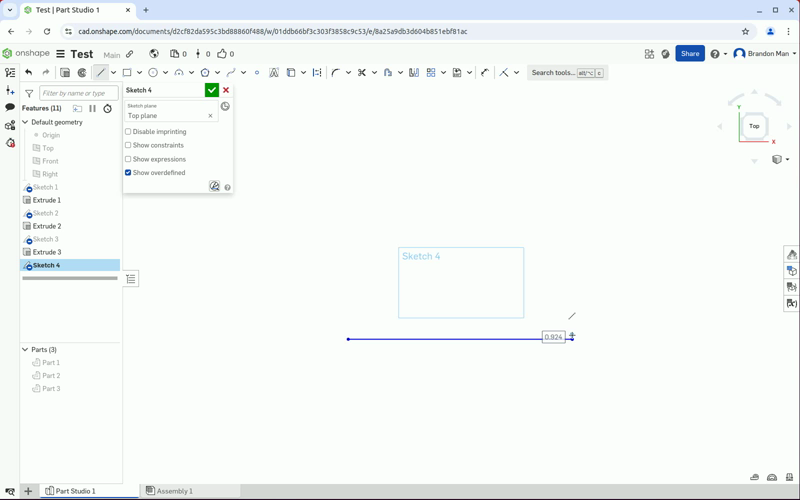
key_down(shift)
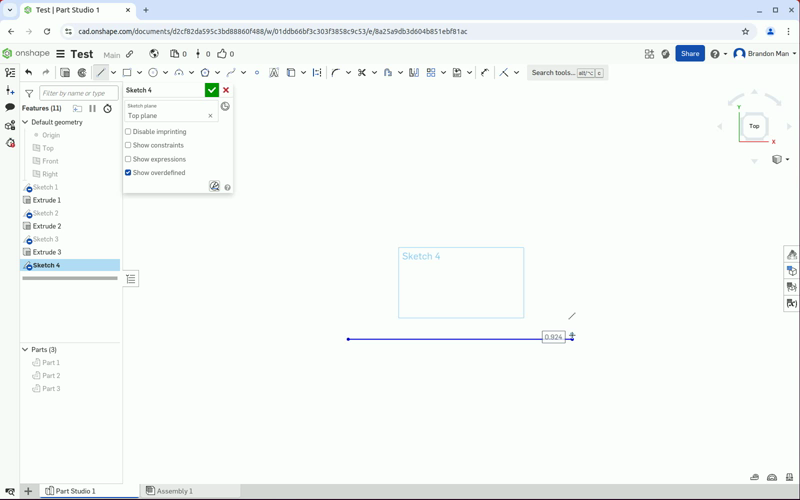
mouse_move(348, 334)
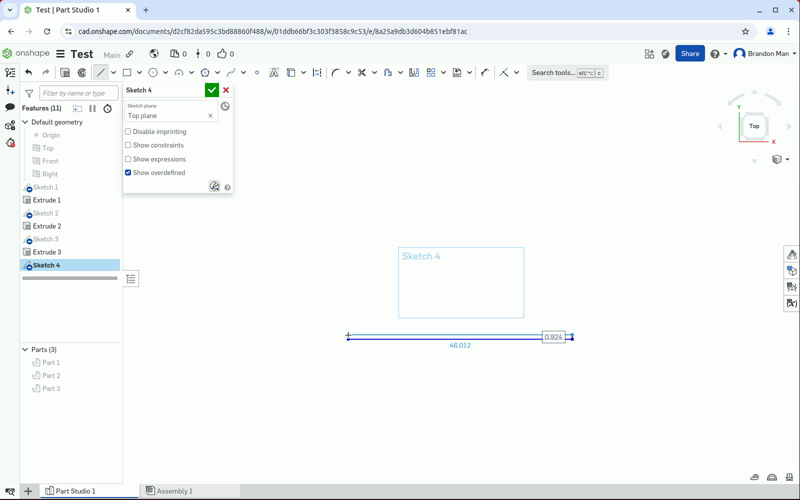
click(348, 334)
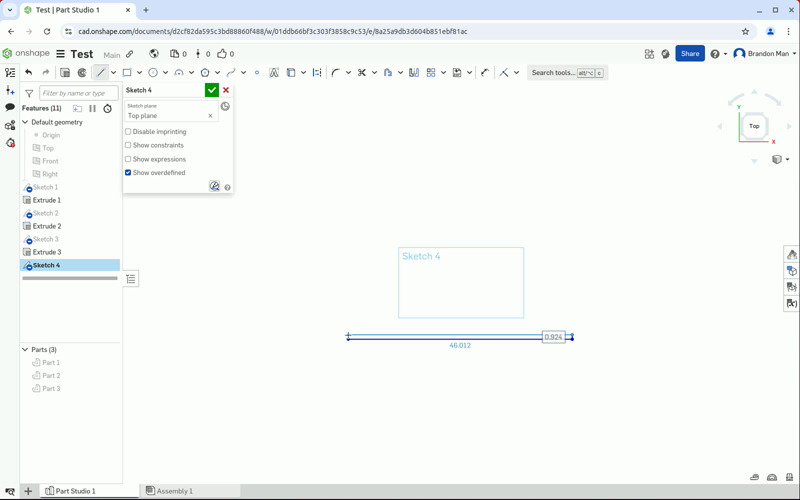
key_up(shift)
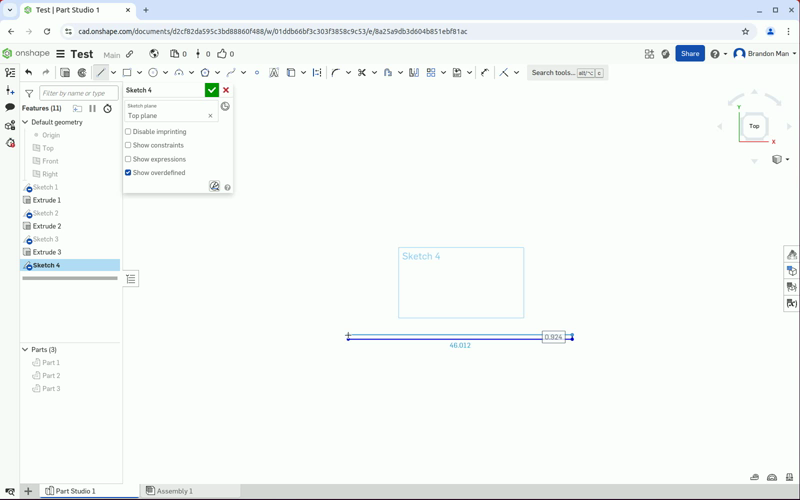
mouse_move(378, 334)
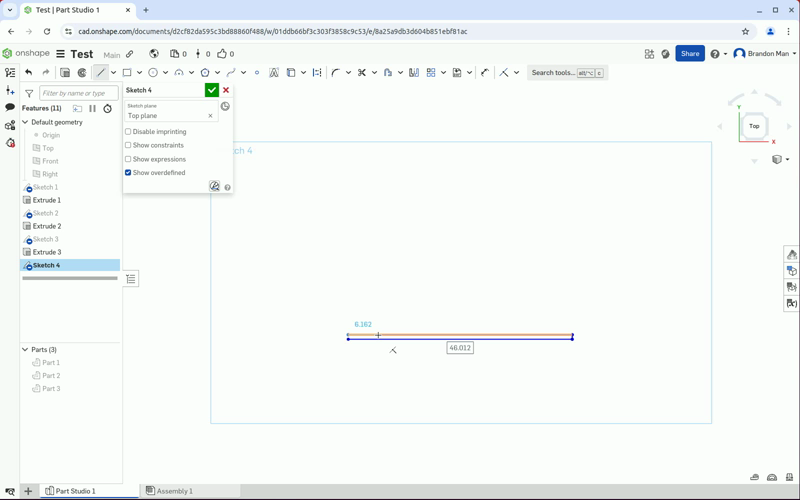
key_down(shift)
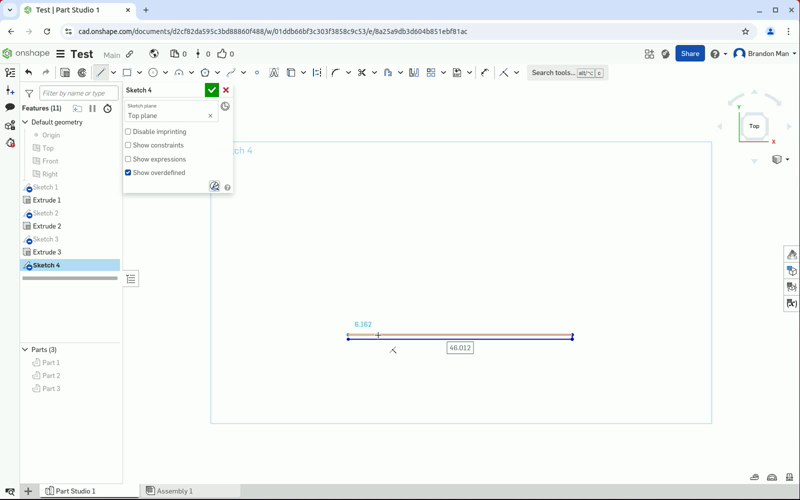
mouse_move(348, 339)
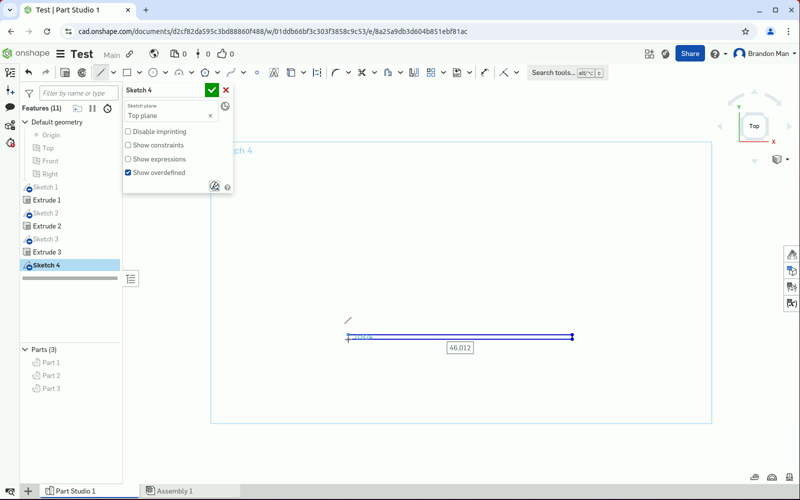
scroll(6)
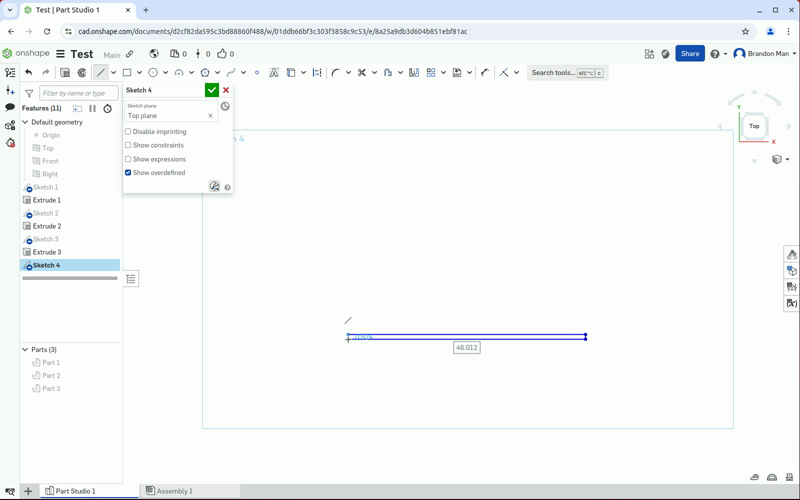
scroll(6)
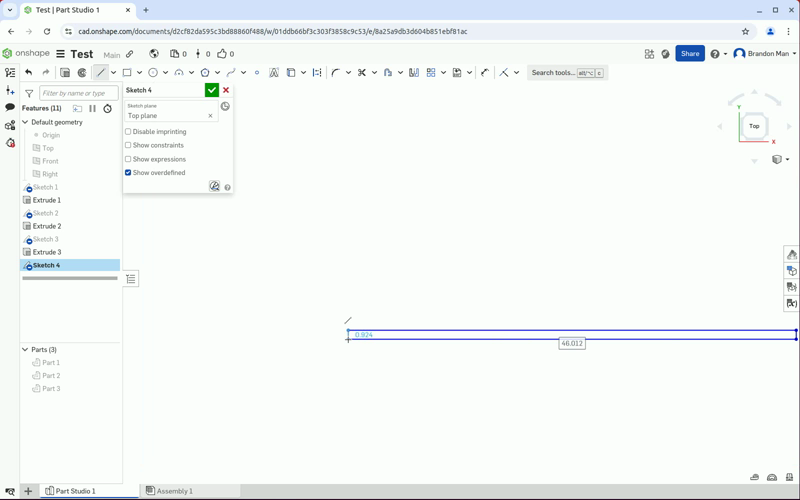
scroll(6)
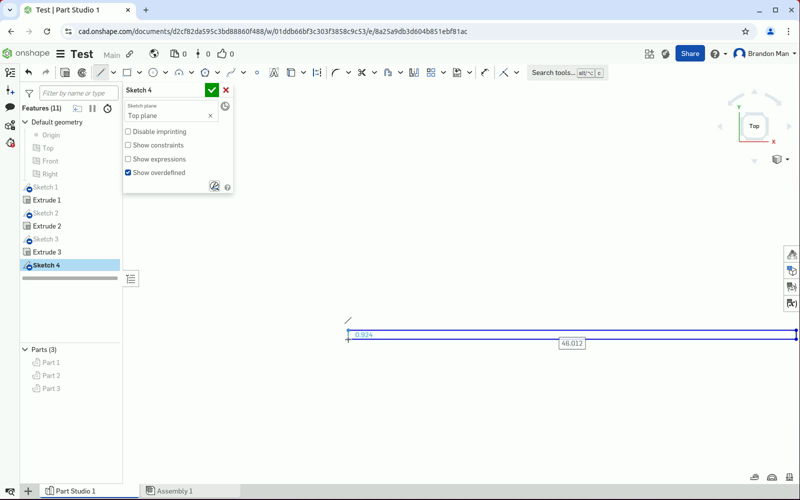
scroll(6)
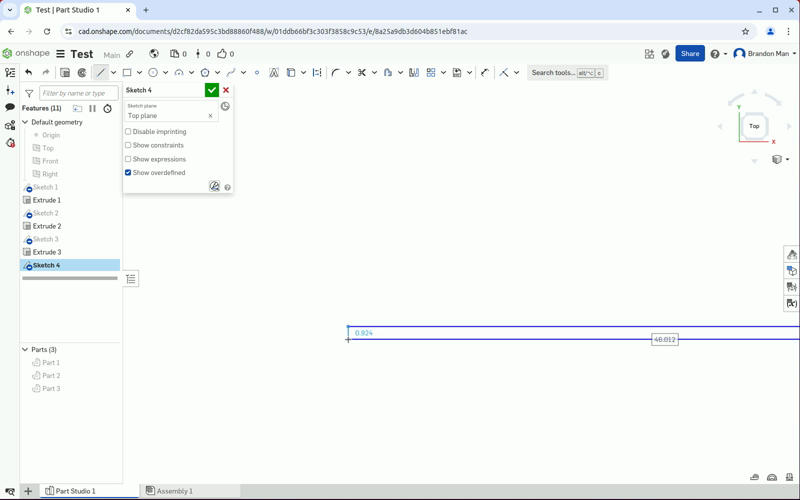
scroll(6)
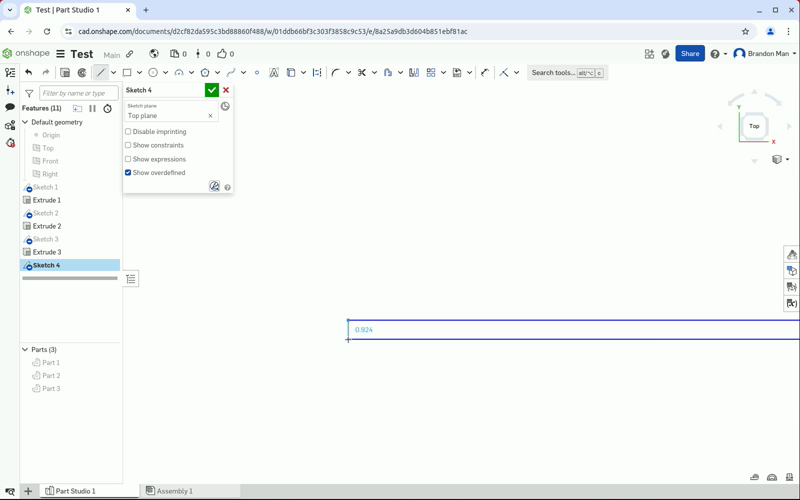
scroll(6)
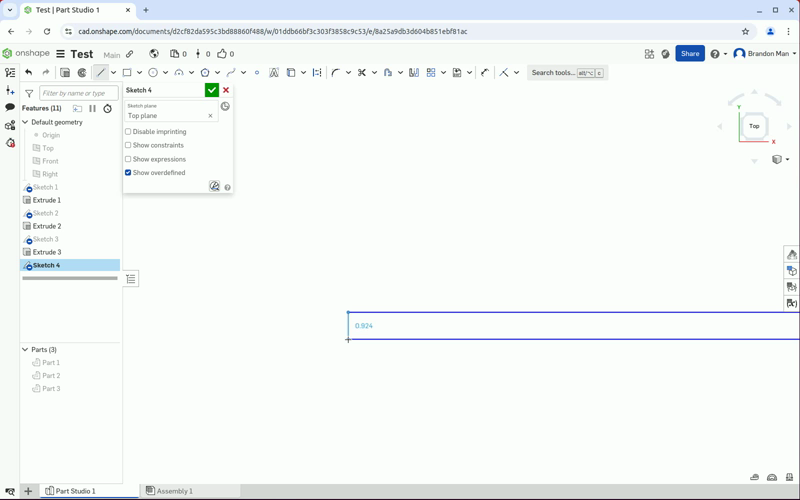
scroll(6)
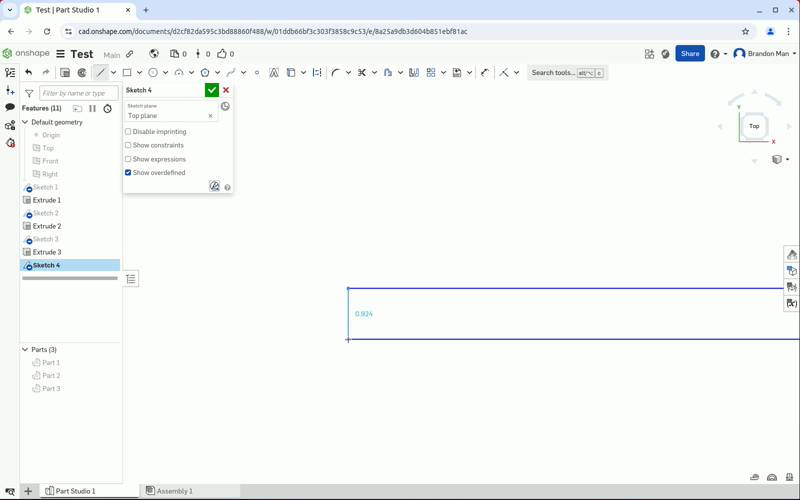
key_up(shift)
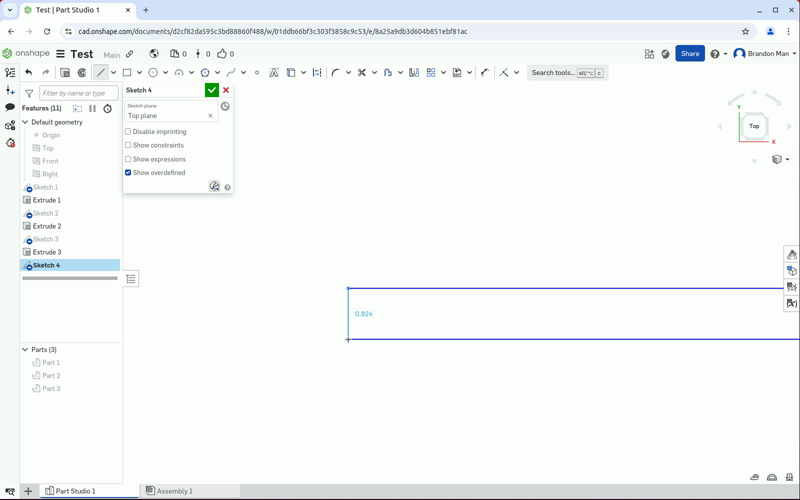
click(348, 339)
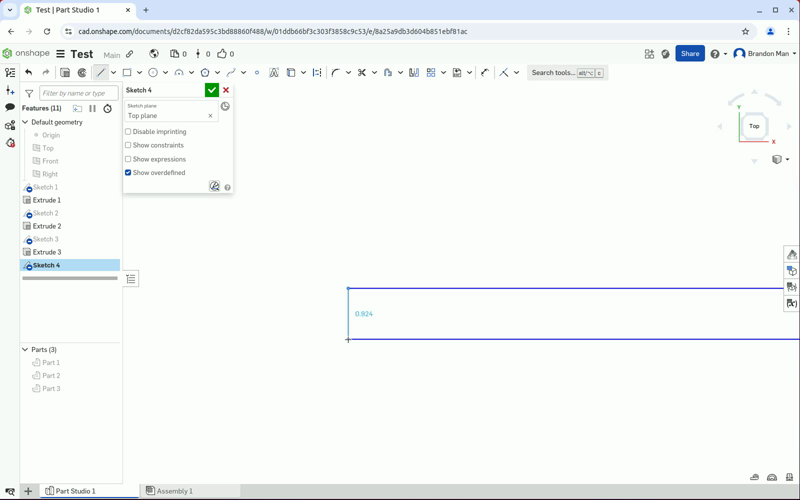
scroll(-6)
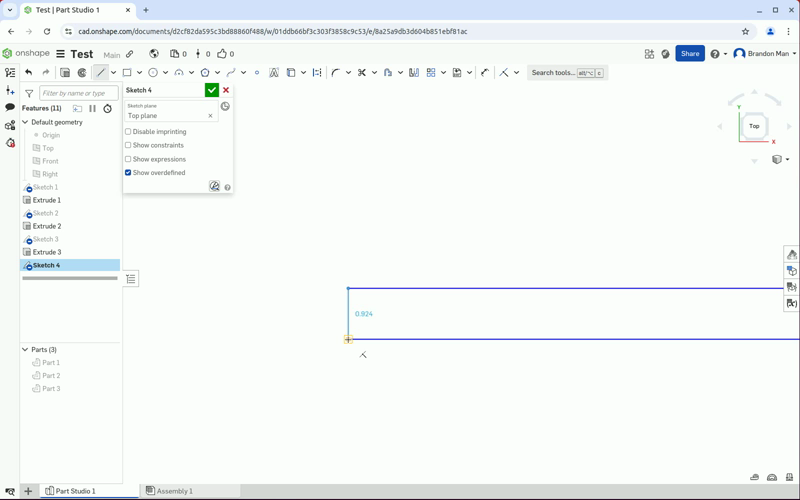
scroll(-6)
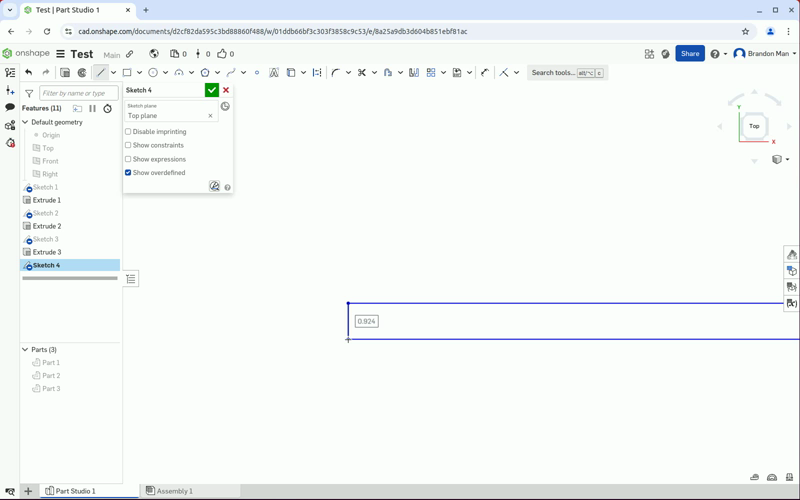
scroll(-6)
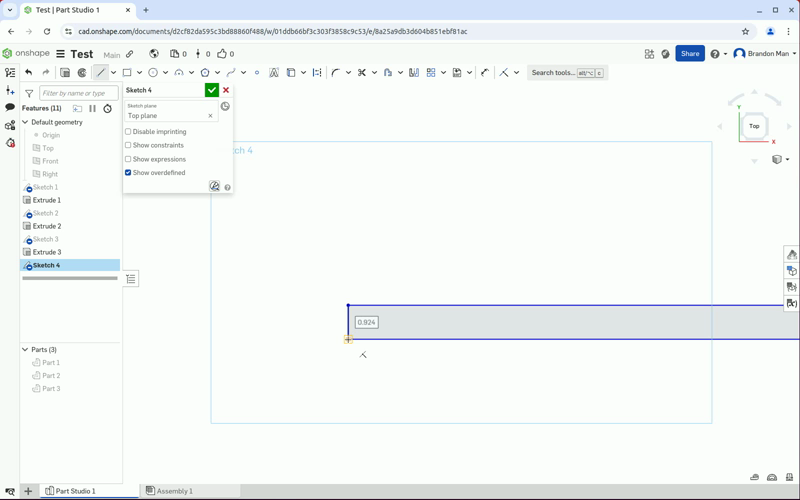
scroll(-6)
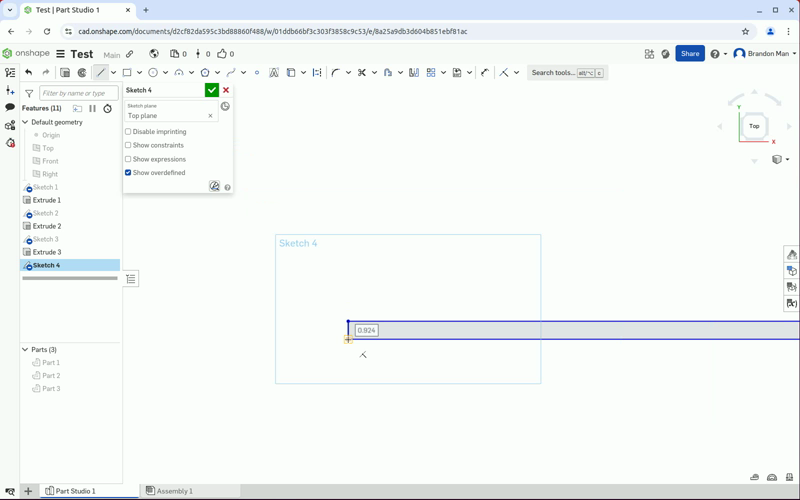
scroll(-6)
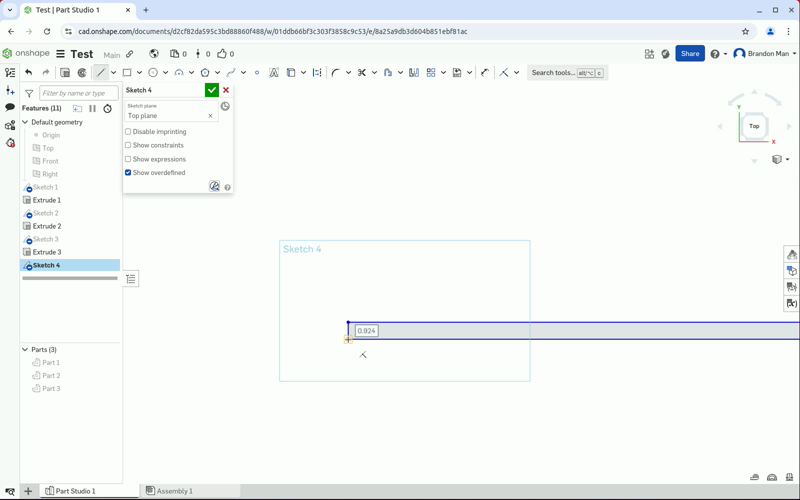
scroll(-6)
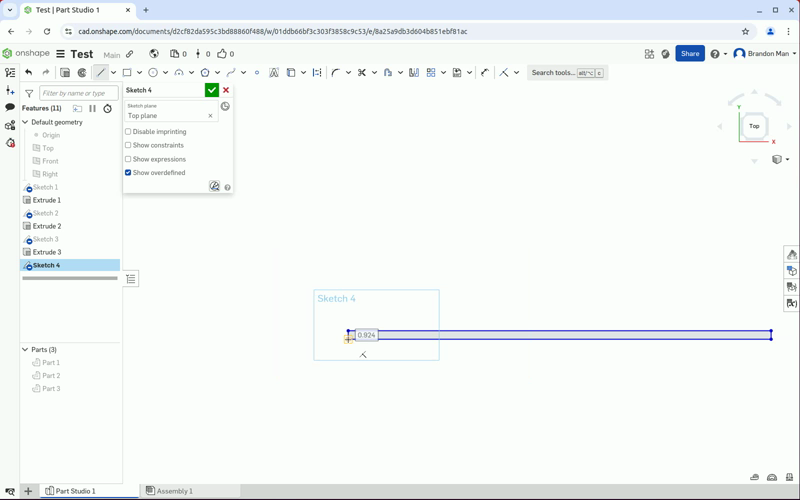
scroll(-6)
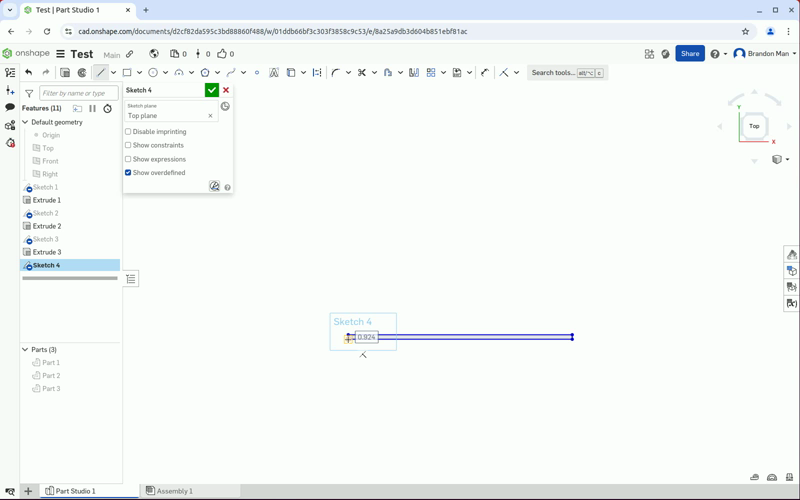
key(esc)
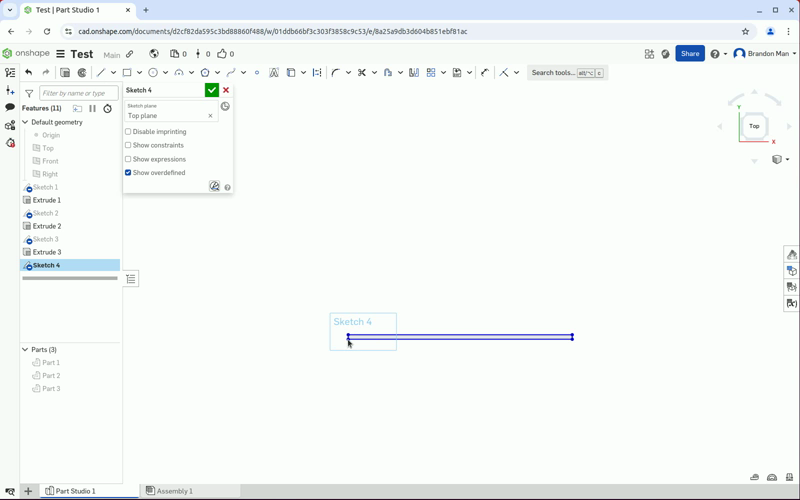
mouse_move(428, 336)
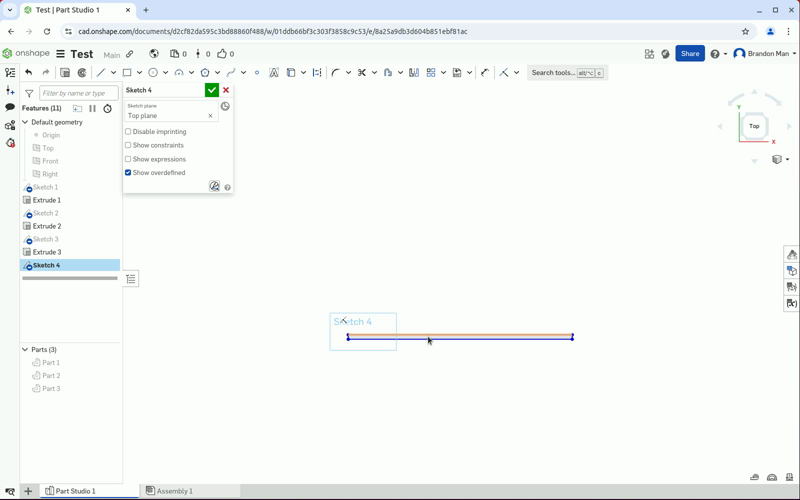
scroll(6)
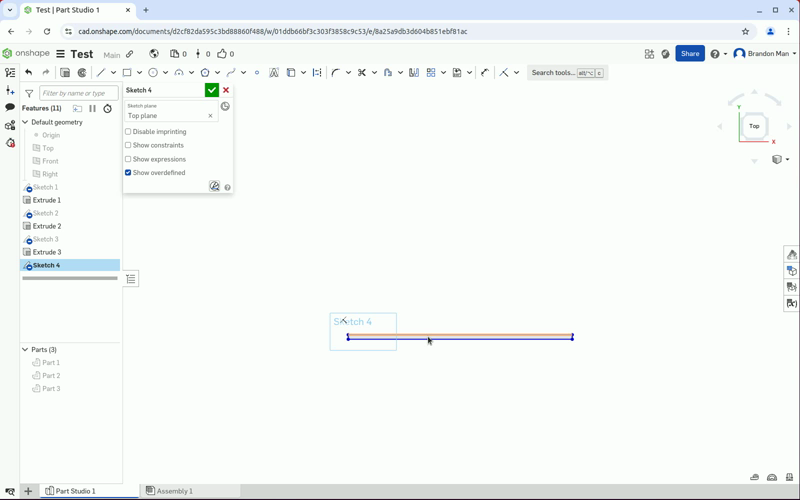
scroll(6)
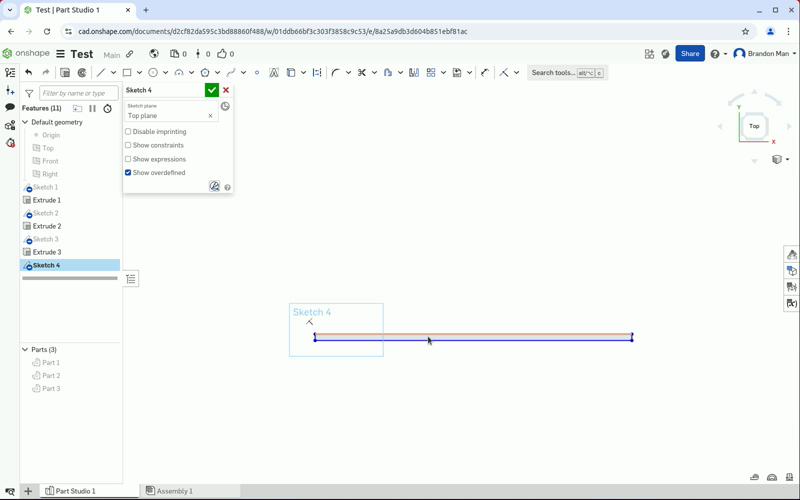
scroll(6)
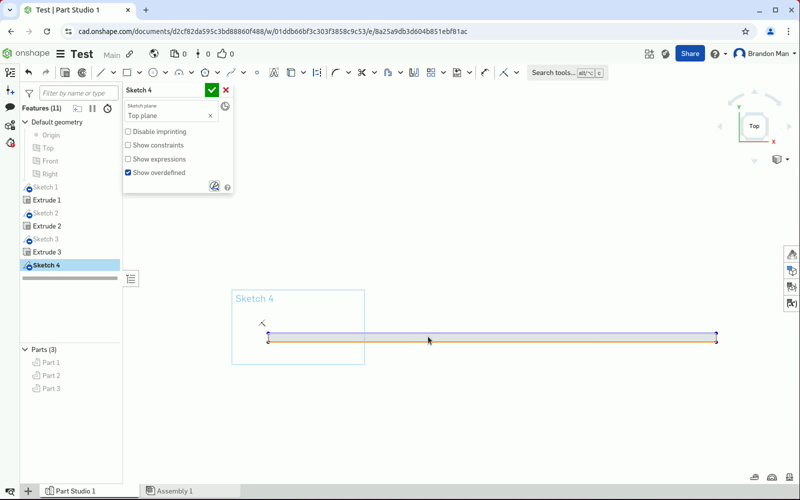
scroll(6)
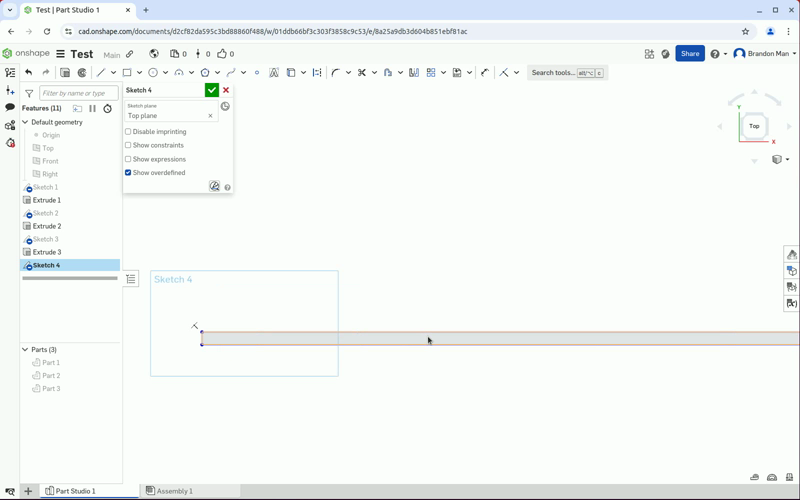
scroll(6)
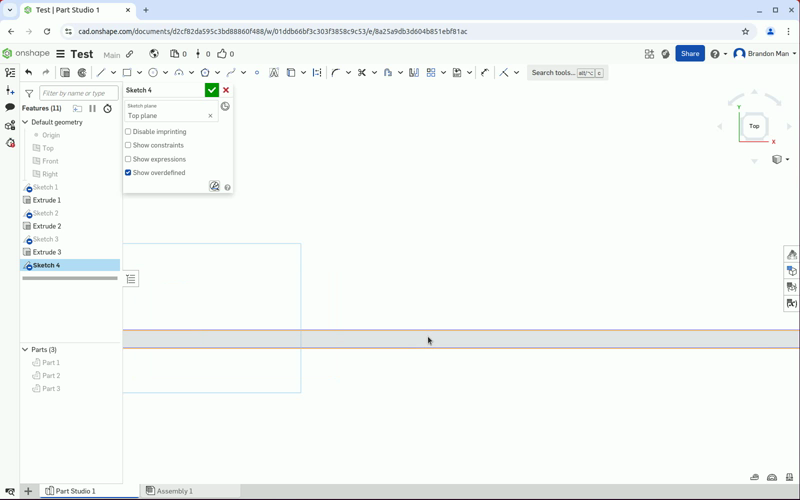
scroll(6)
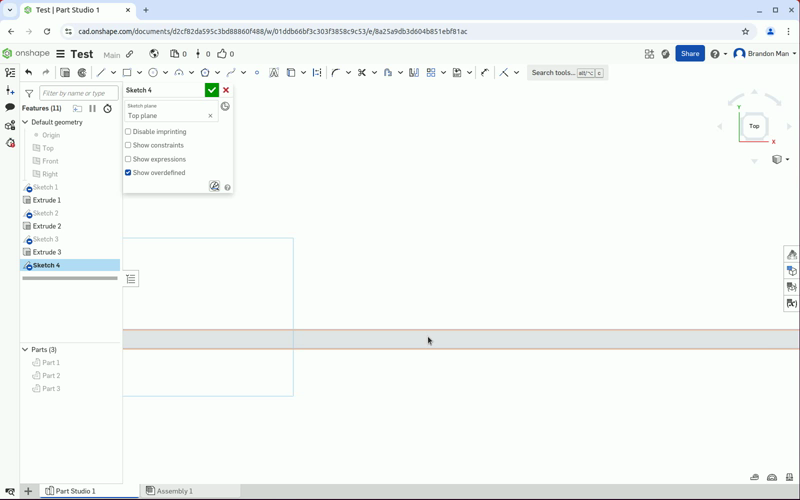
scroll(6)
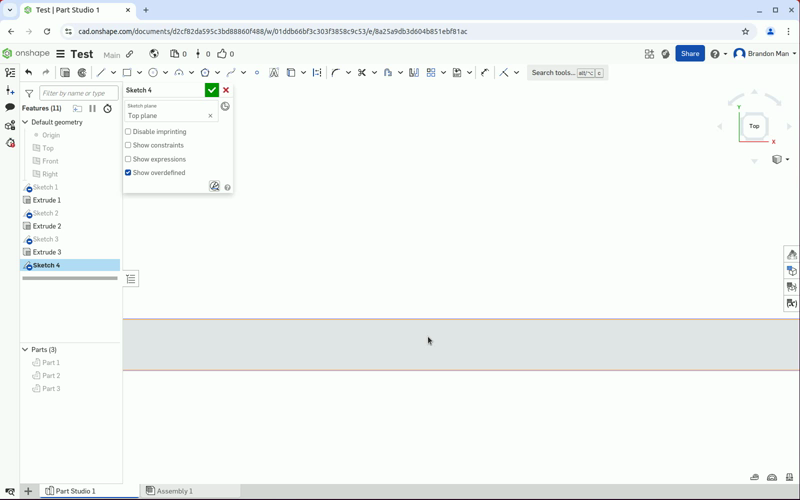
click(428, 336)
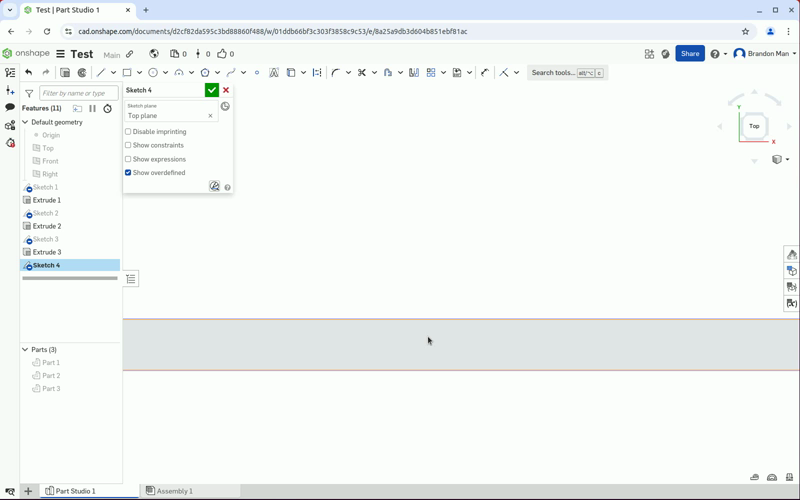
scroll(-6)
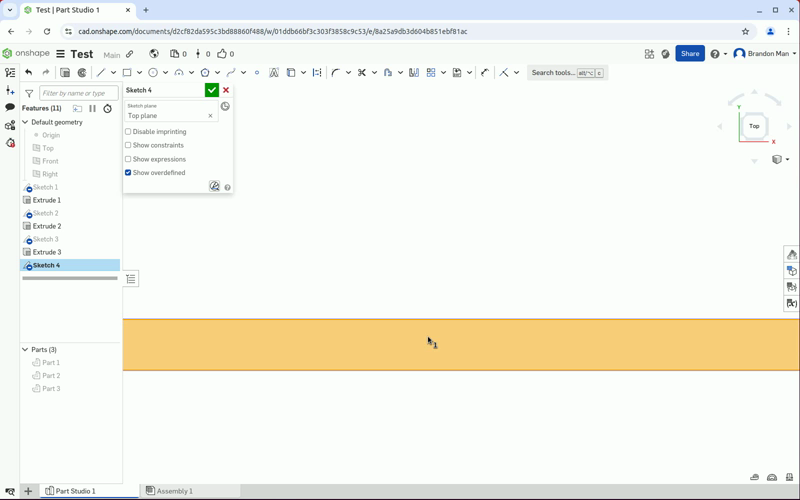
scroll(-6)
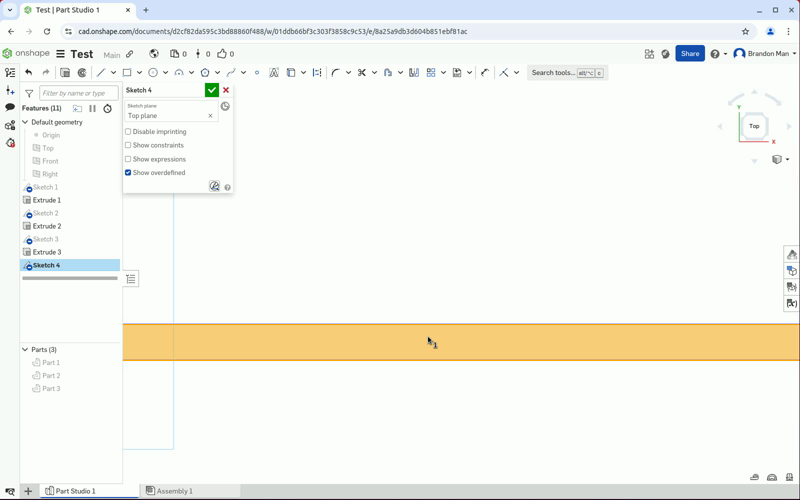
scroll(-6)
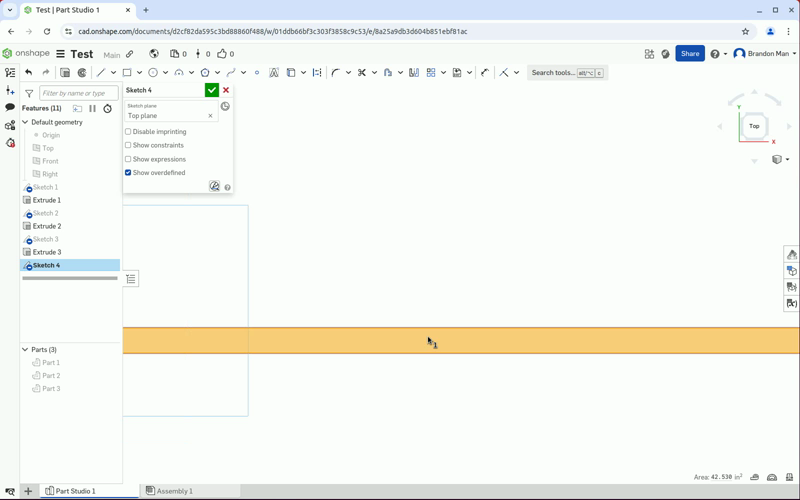
scroll(-6)
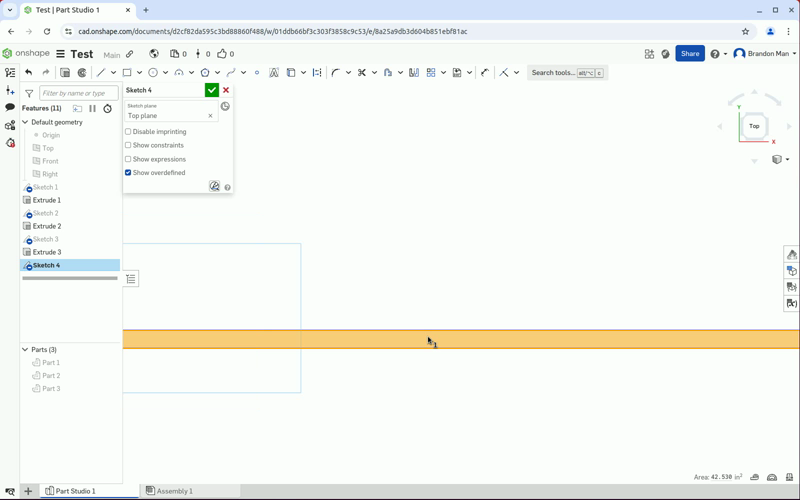
scroll(-6)
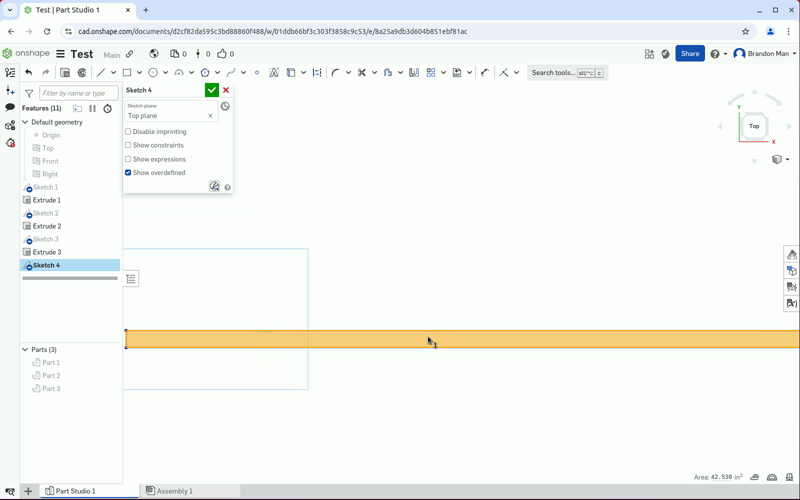
scroll(-6)
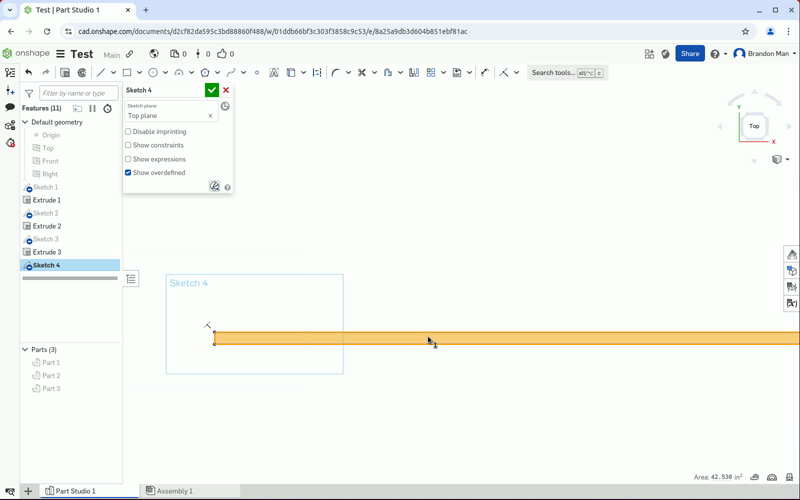
scroll(-6)
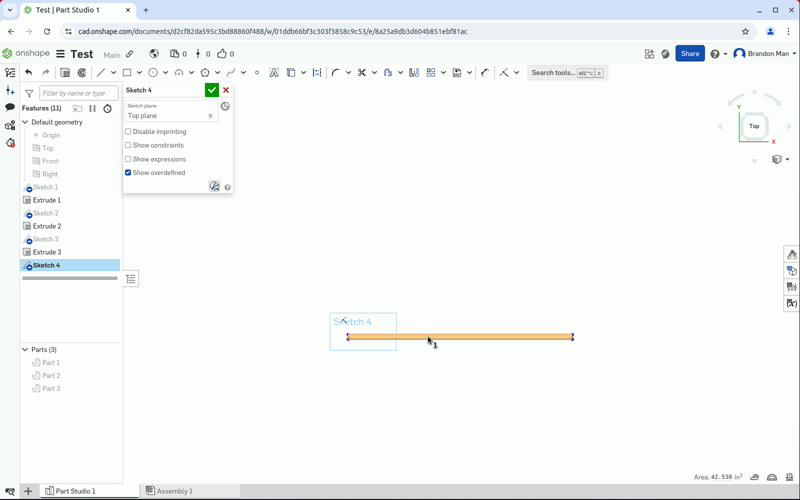
mouse_move(73, 352)
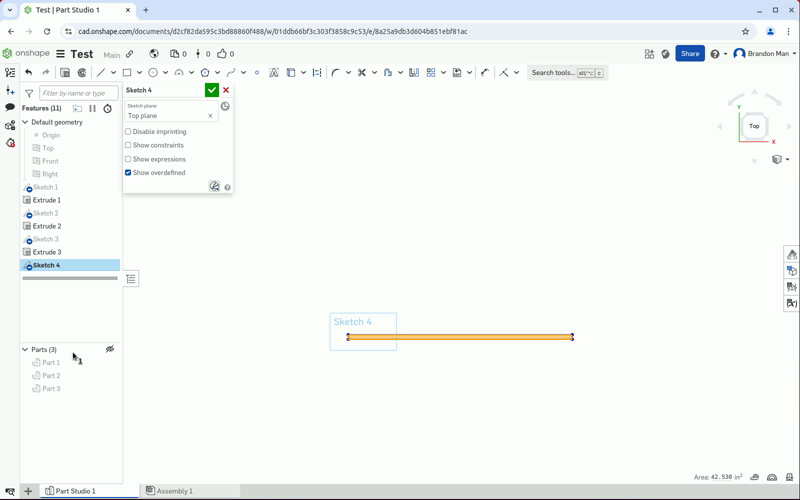
key(shift+y)
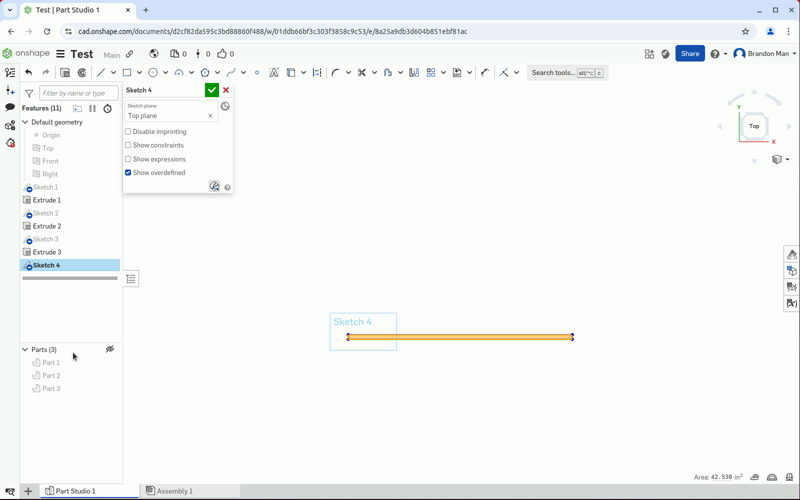
key(shift+e)
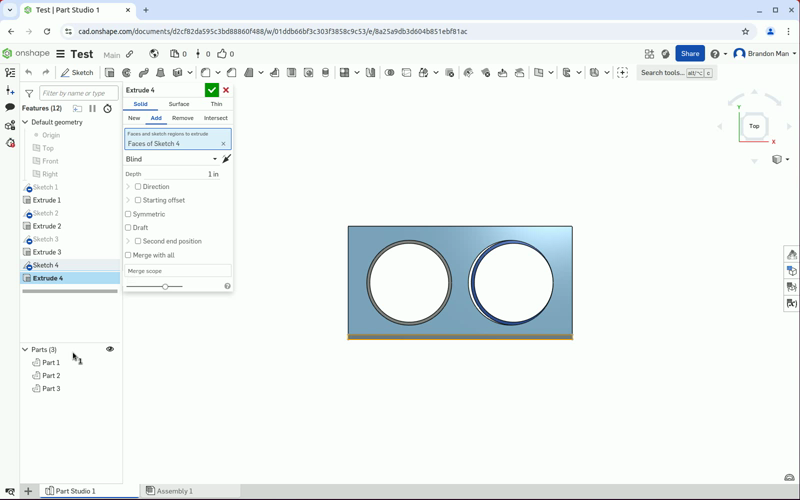
mouse_move(143, 106)
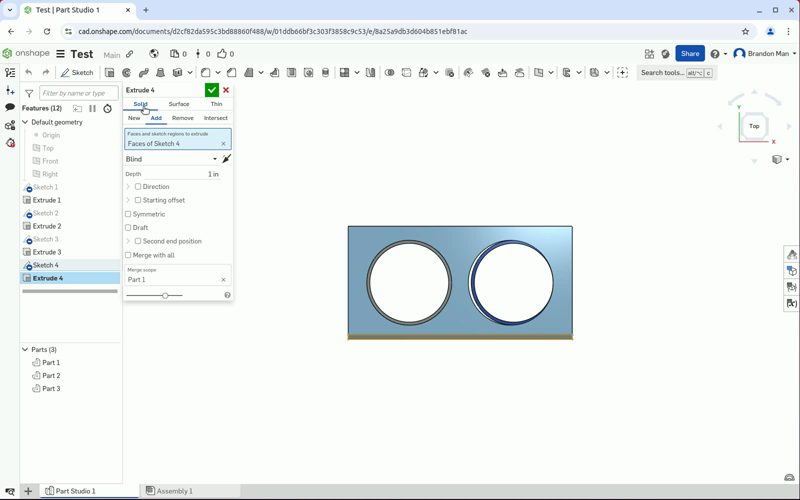
click(143, 106)
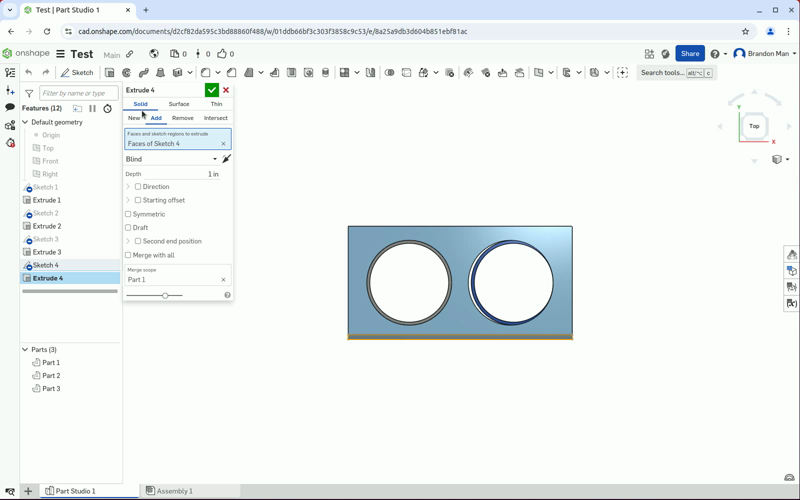
mouse_move(137, 120)
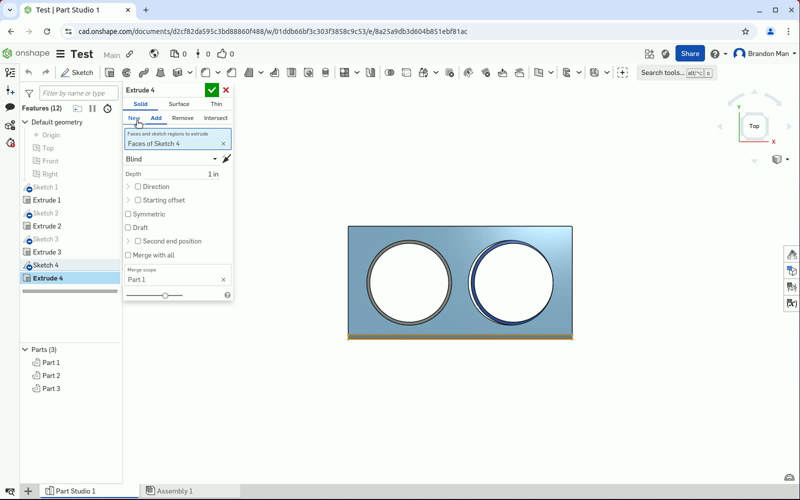
click(137, 120)
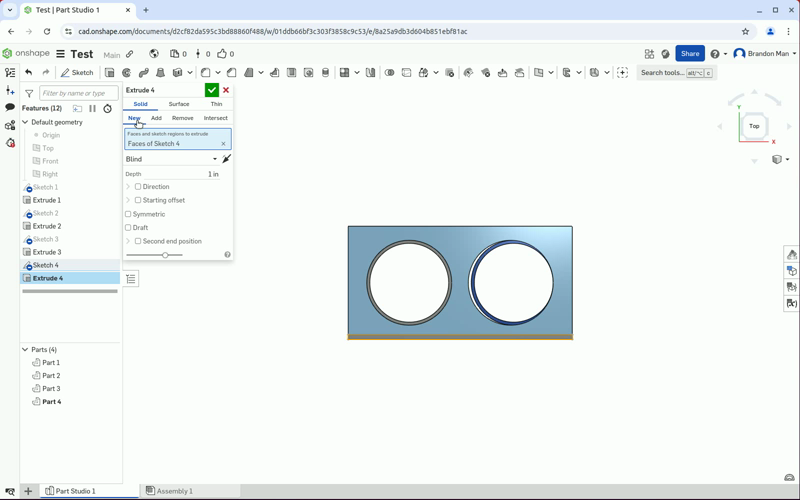
key(tab, 4)
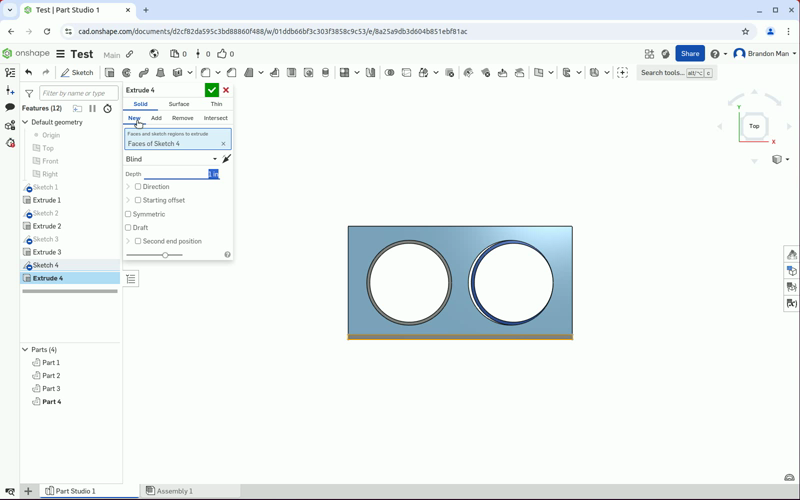
text(-0.722)
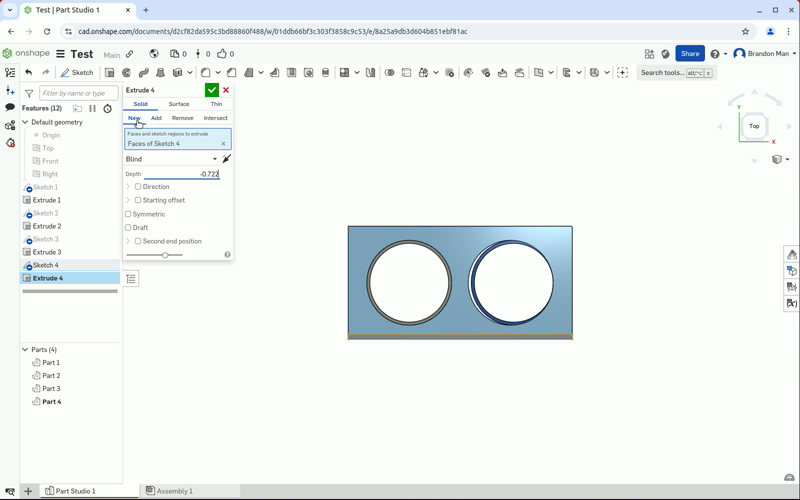
key(enter)
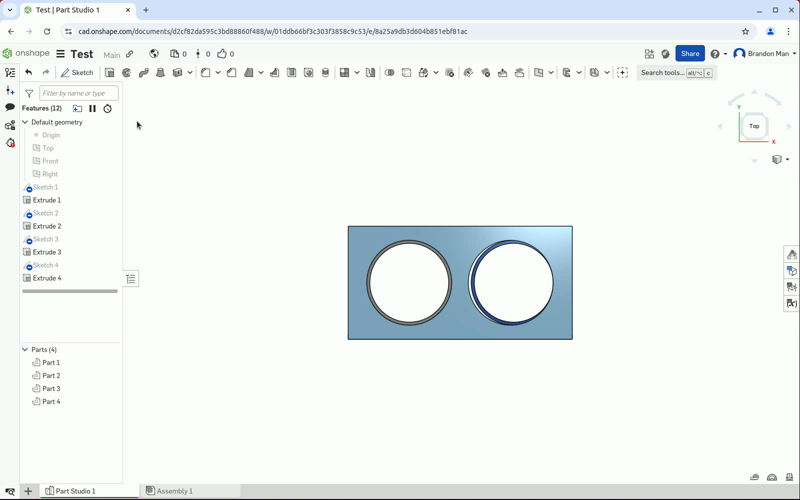
key(shift+h)
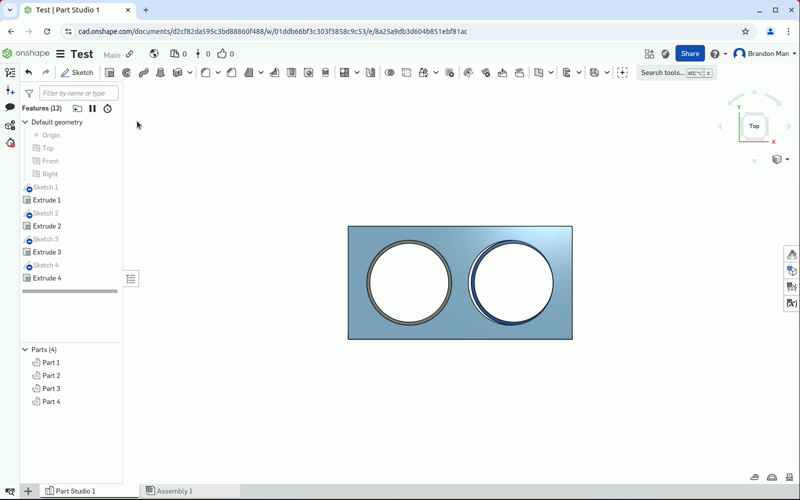
key(shift+h)
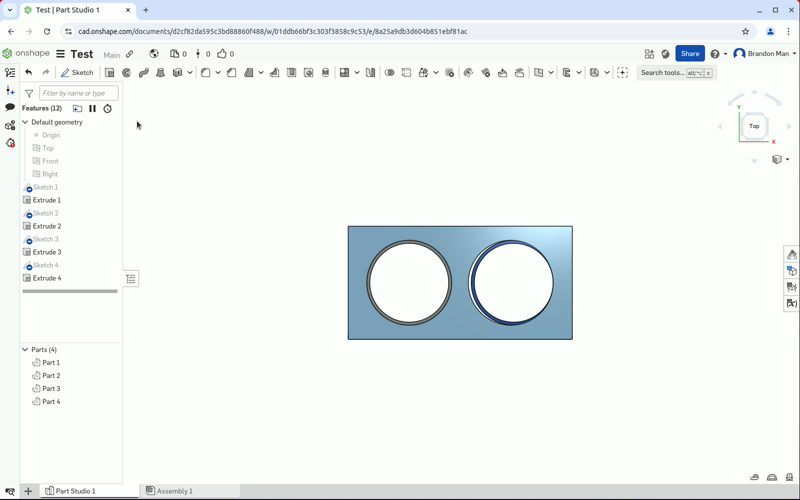
mouse_move(73, 189)
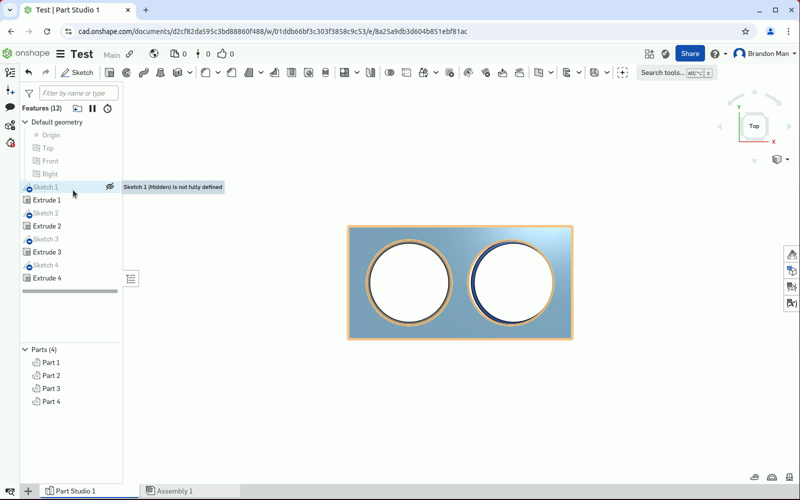
click(73, 189)
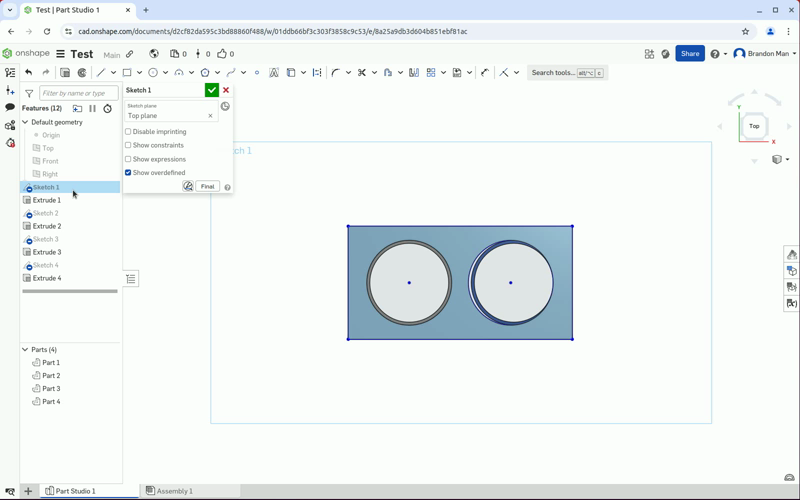
mouse_move(229, 92)
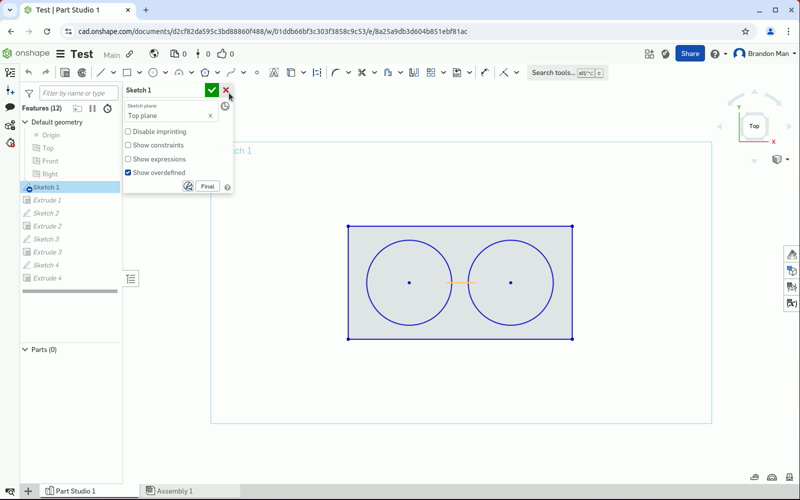
click(229, 92)
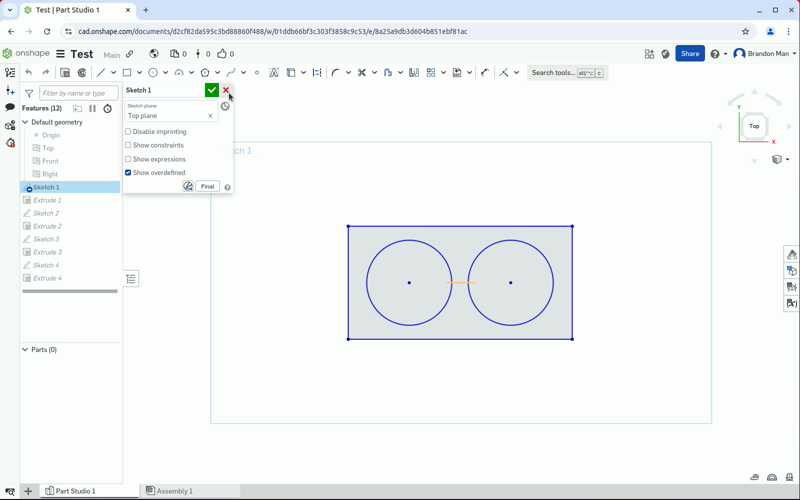
key(shift+s)
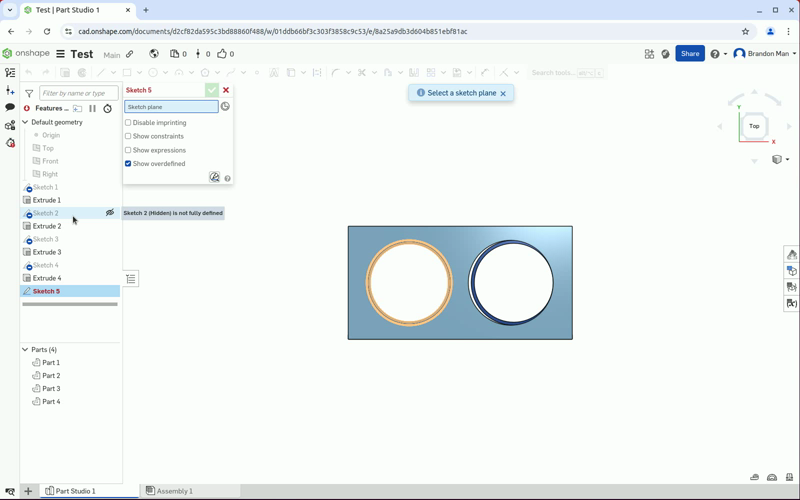
scroll(3)
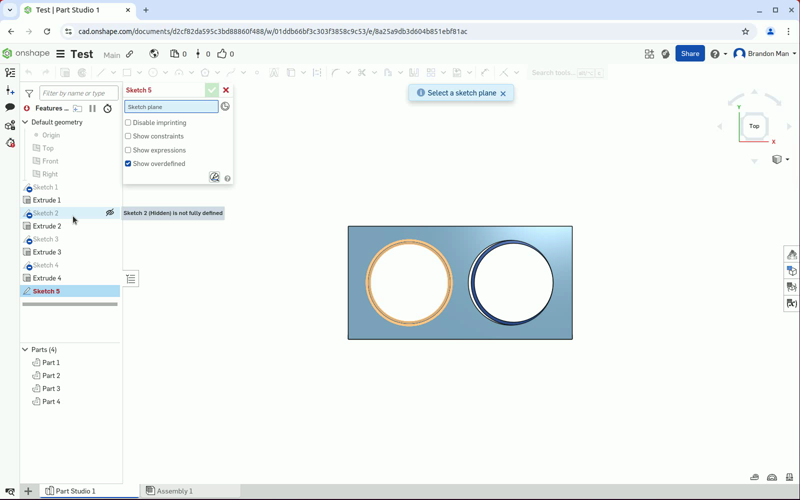
mouse_move(73, 150)
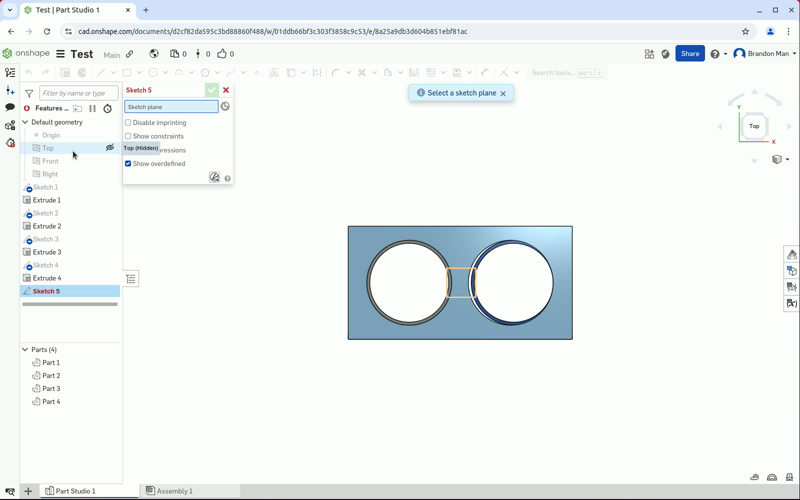
click(73, 150)
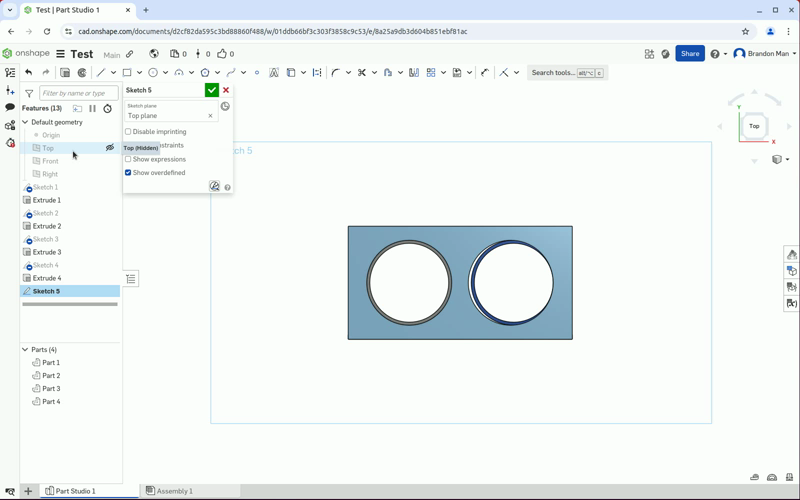
mouse_move(73, 352)
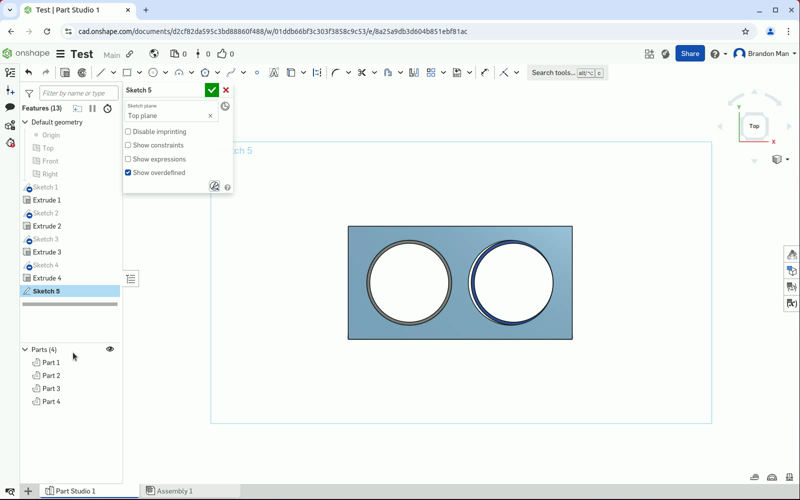
key(y)
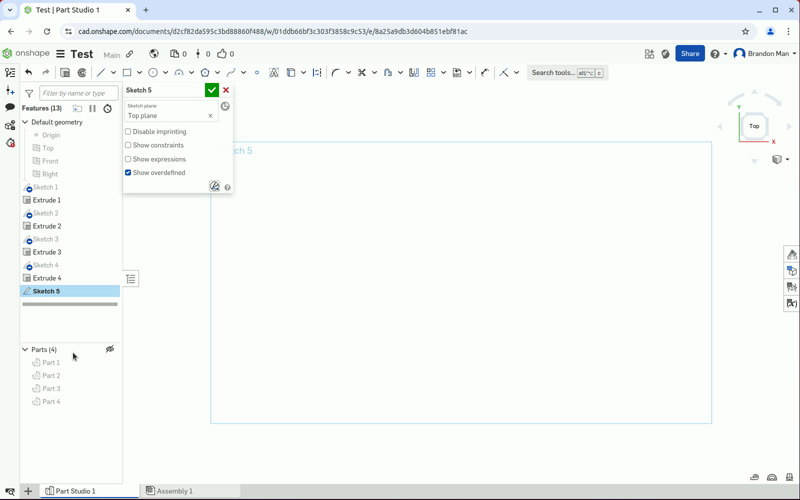
key(l)
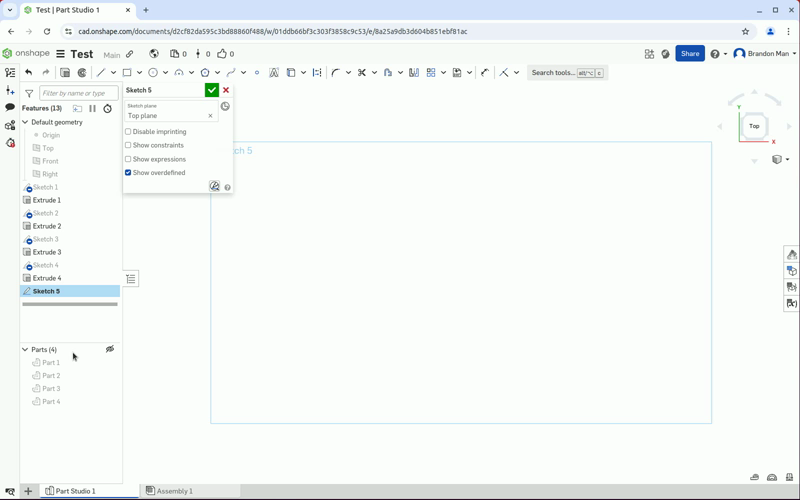
key_down(shift)
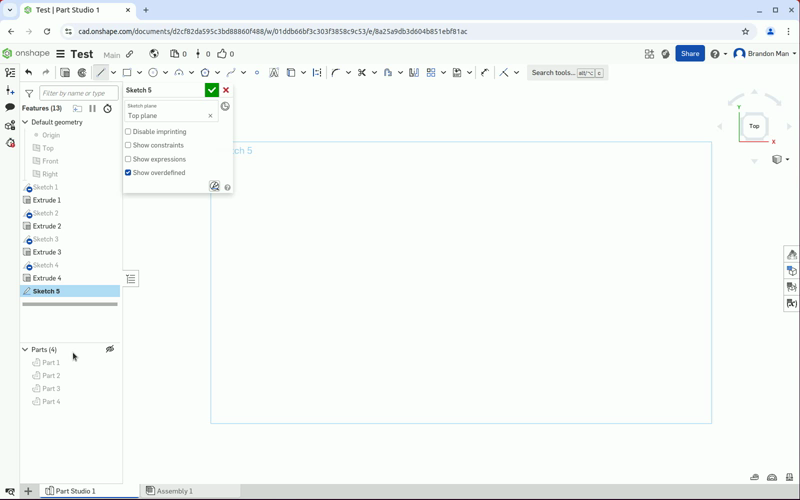
mouse_move(348, 342)
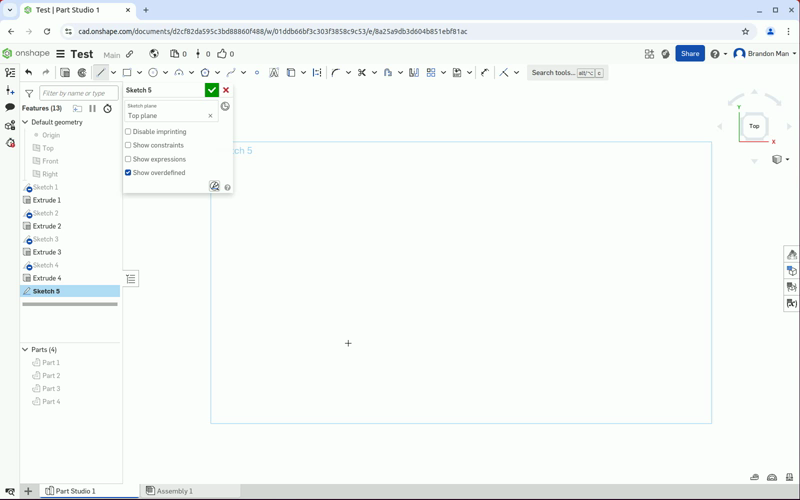
click(348, 342)
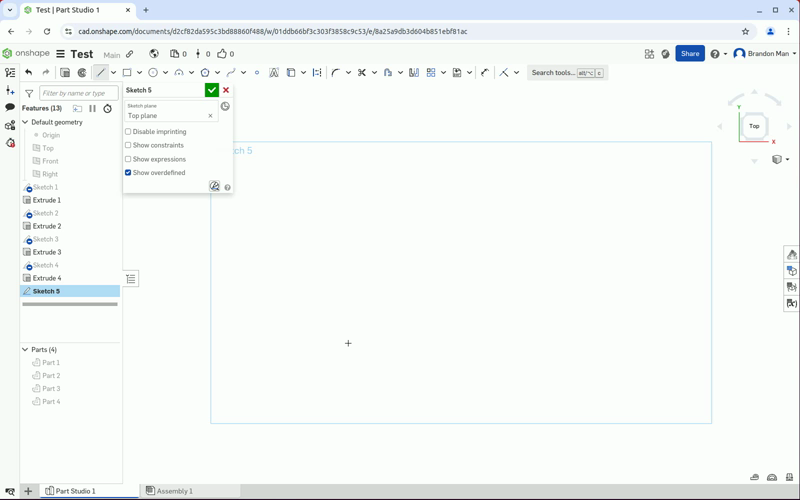
key_up(shift)
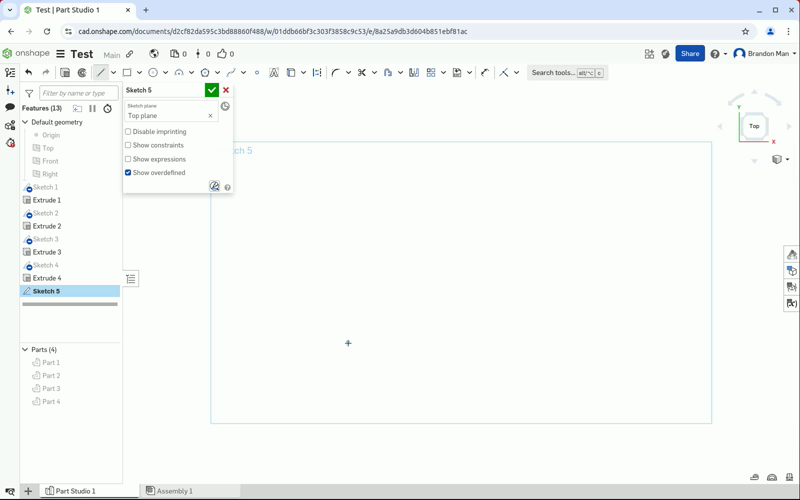
key_down(shift)
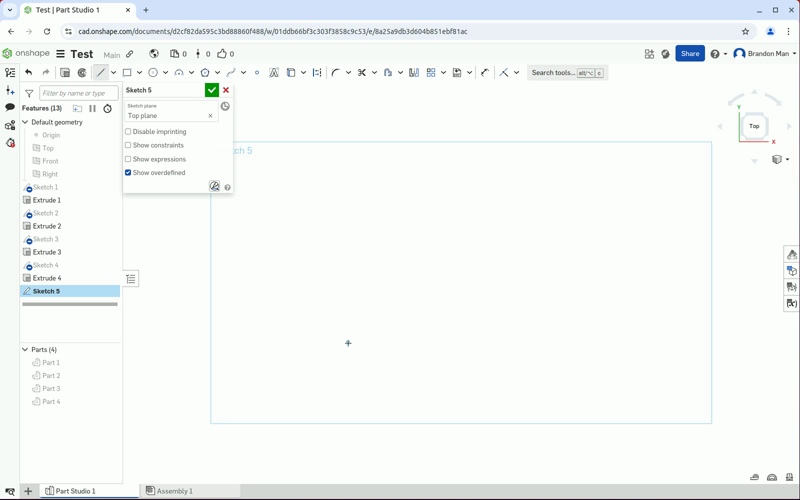
mouse_move(572, 342)
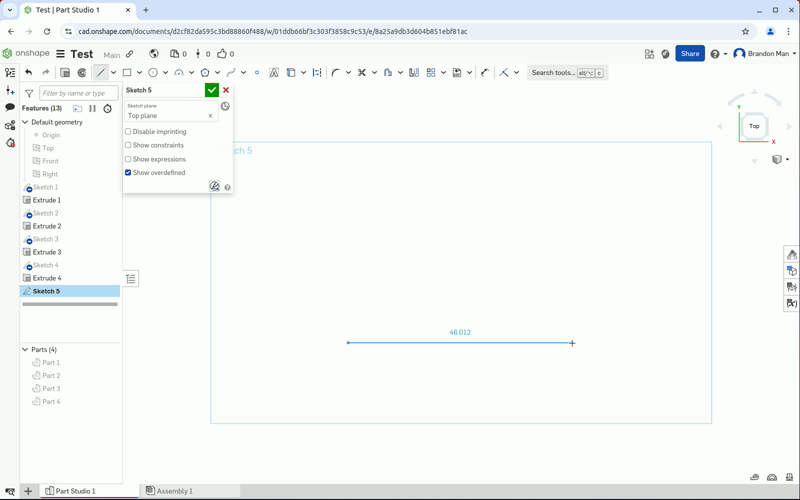
click(572, 342)
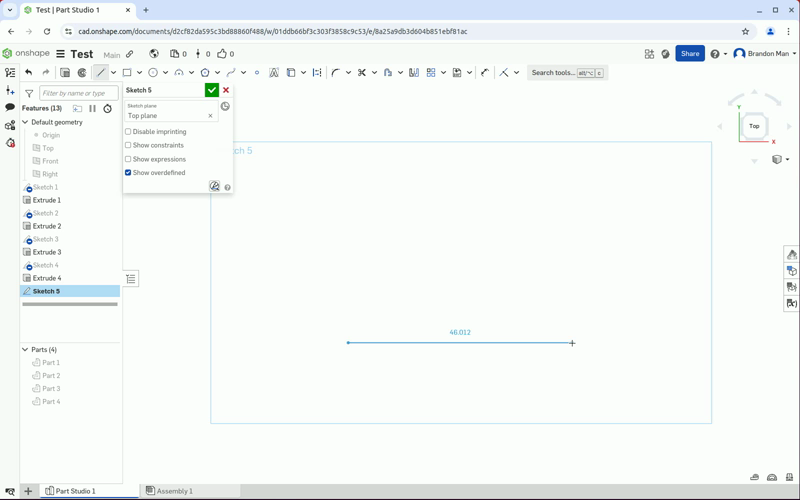
key_up(shift)
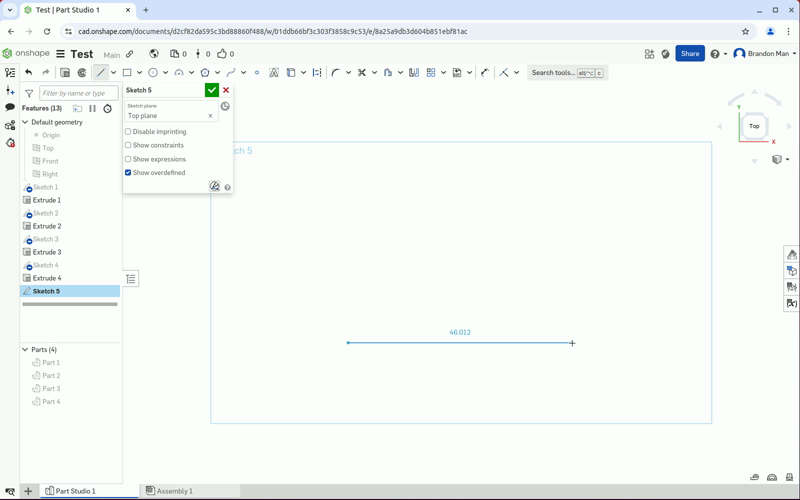
key_down(shift)
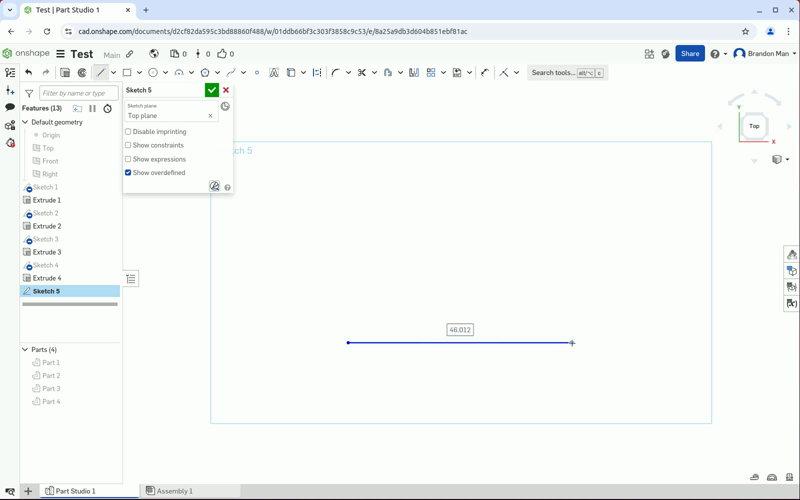
mouse_move(589, 342)
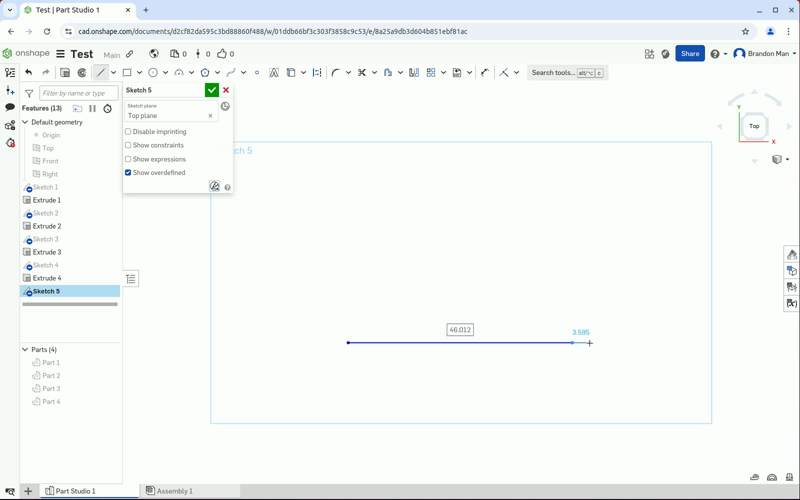
mouse_move(572, 337)
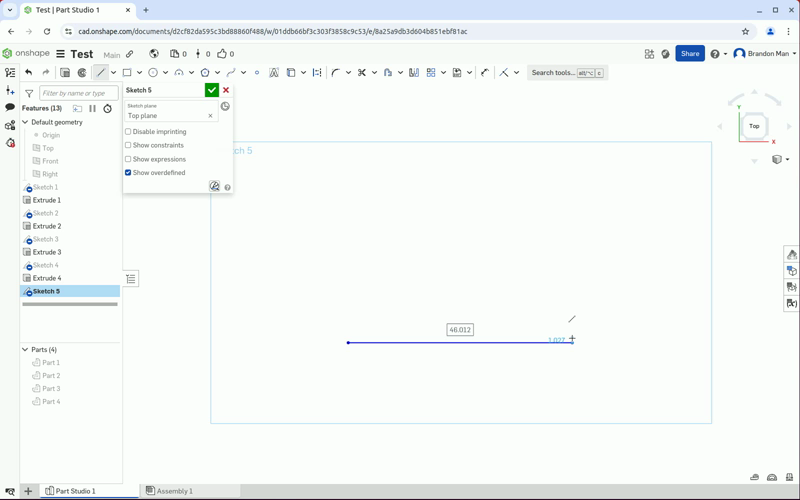
scroll(6)
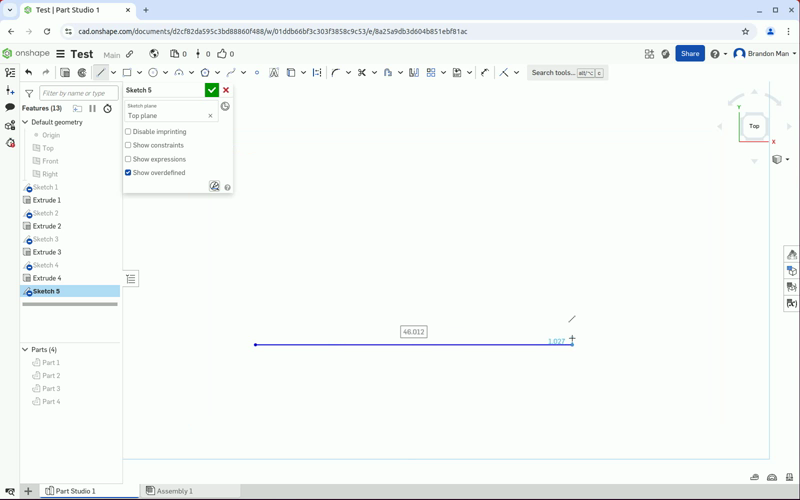
scroll(6)
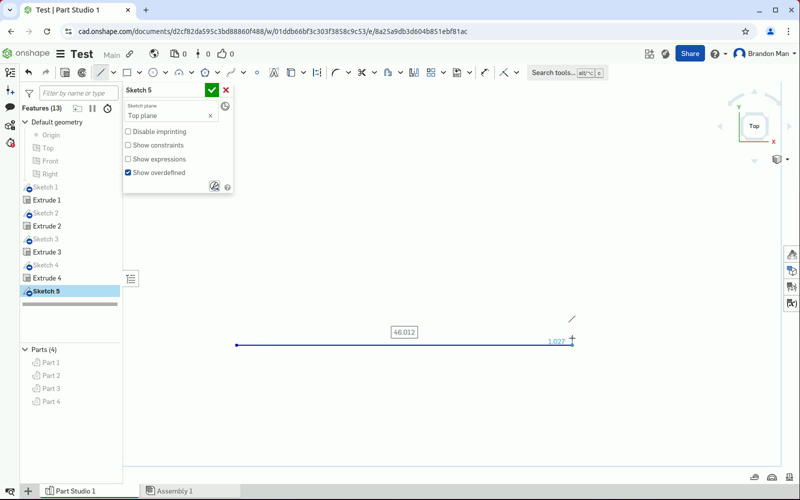
scroll(6)
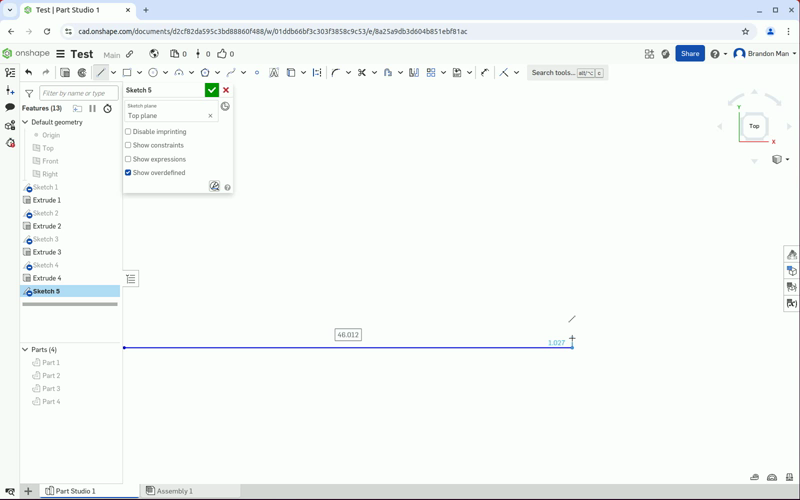
scroll(6)
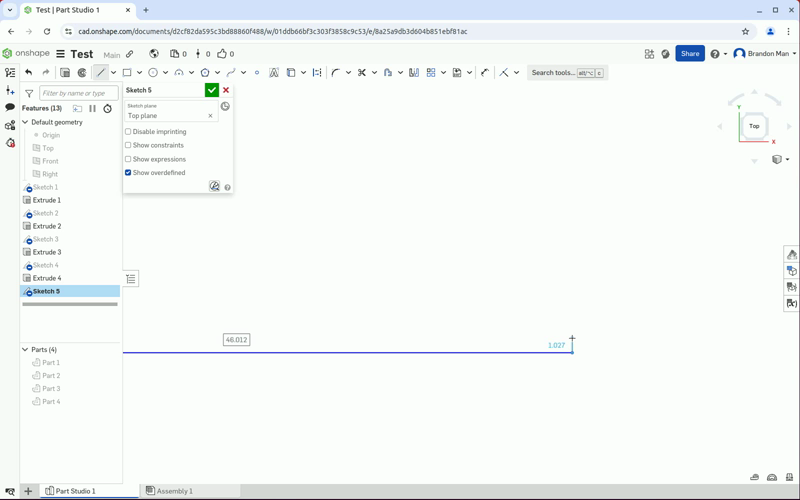
scroll(6)
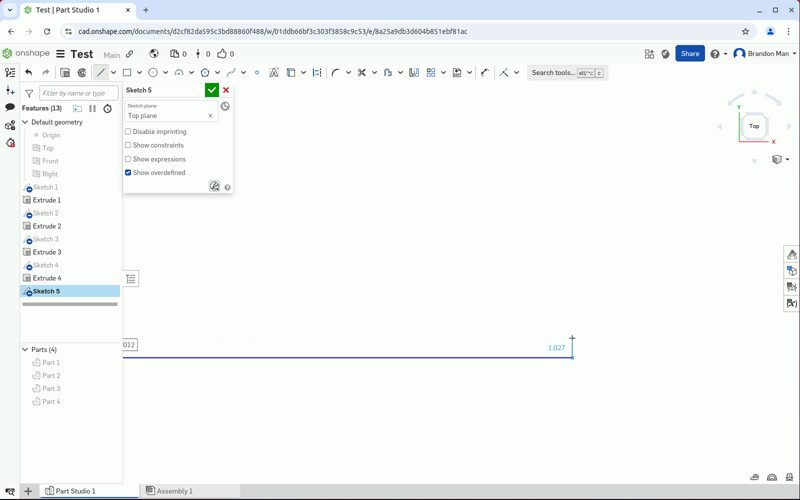
scroll(6)
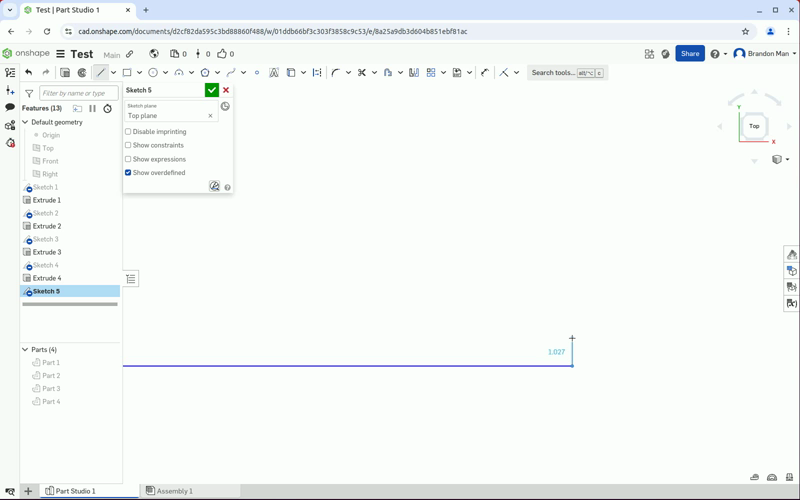
scroll(6)
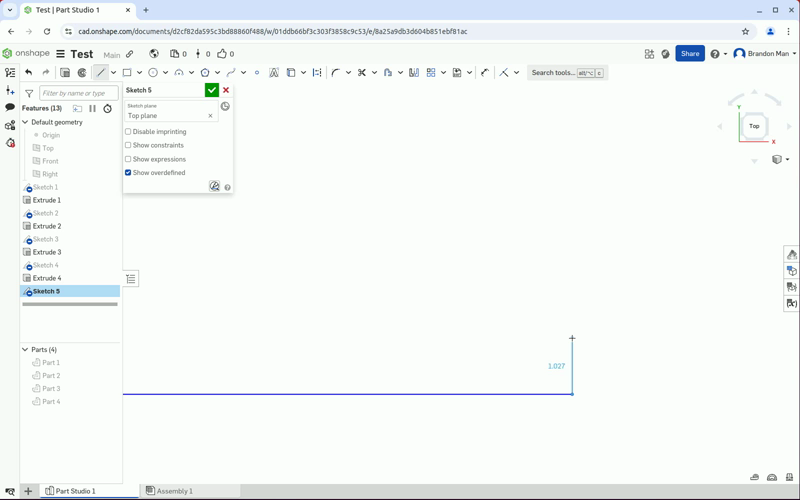
click(572, 337)
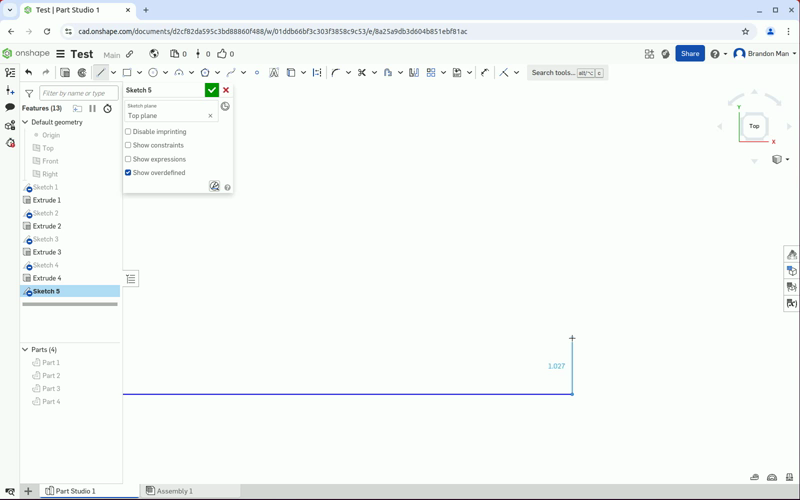
scroll(-6)
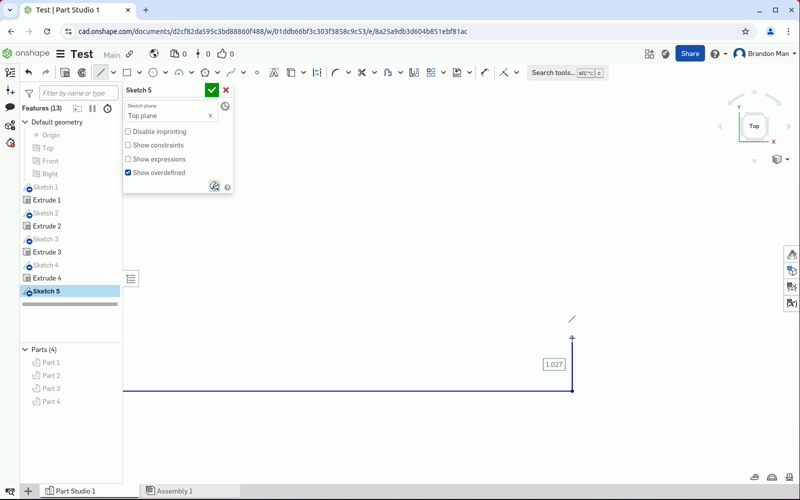
scroll(-6)
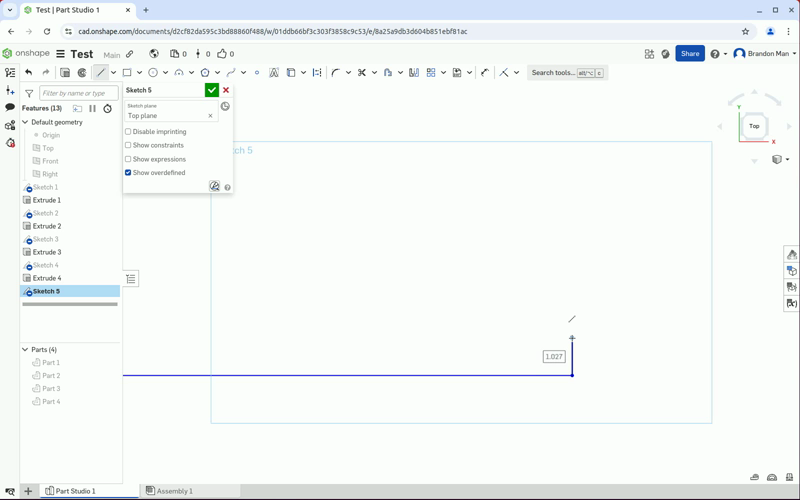
scroll(-6)
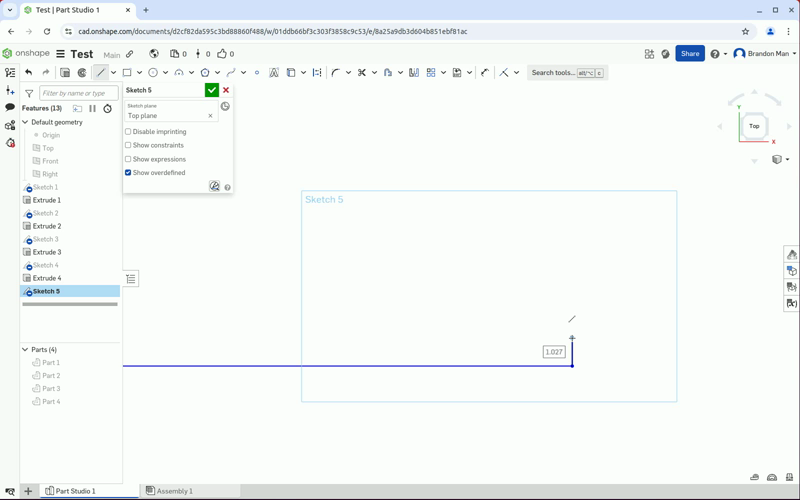
scroll(-6)
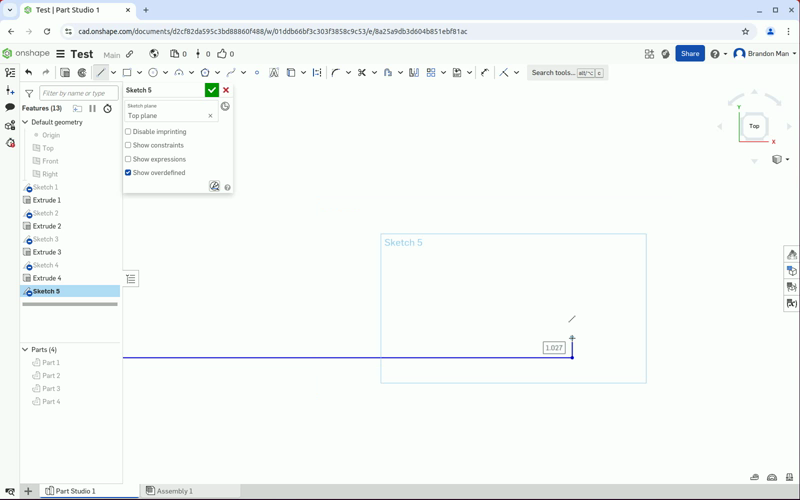
scroll(-6)
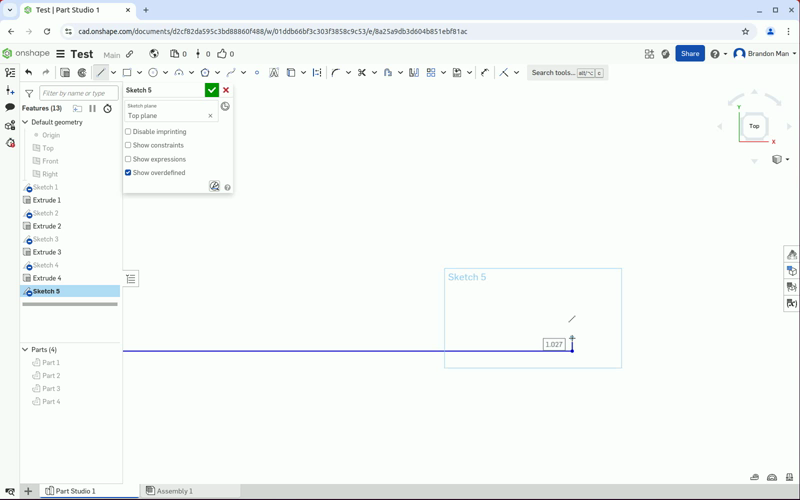
scroll(-6)
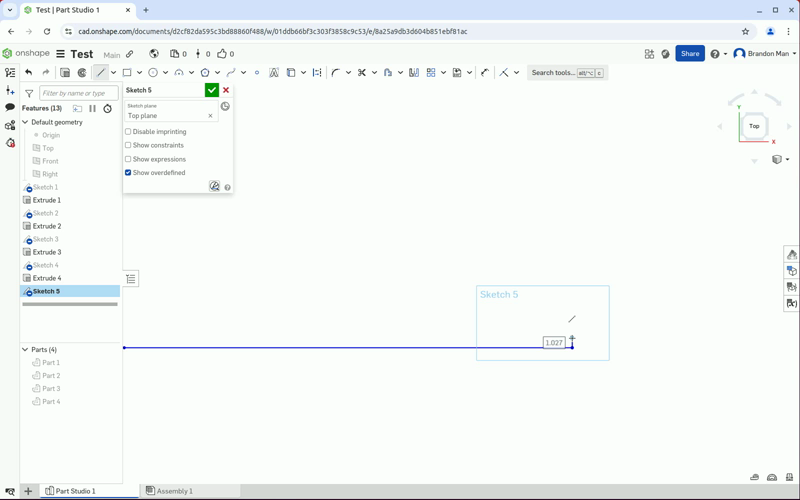
scroll(-6)
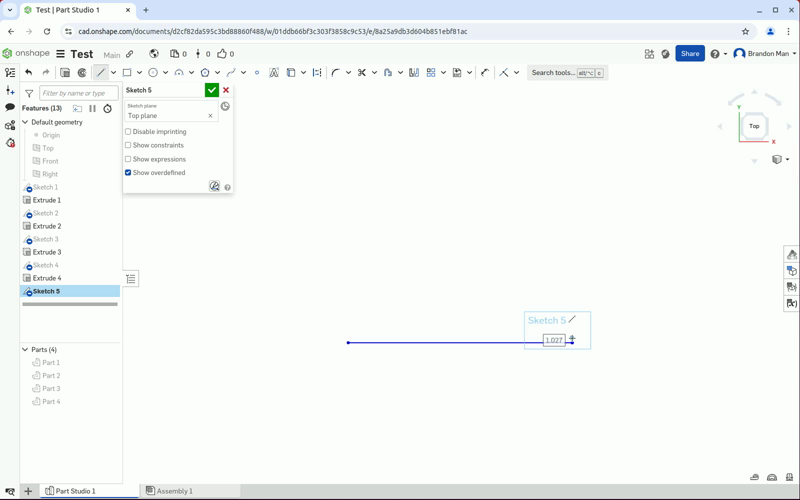
key_up(shift)
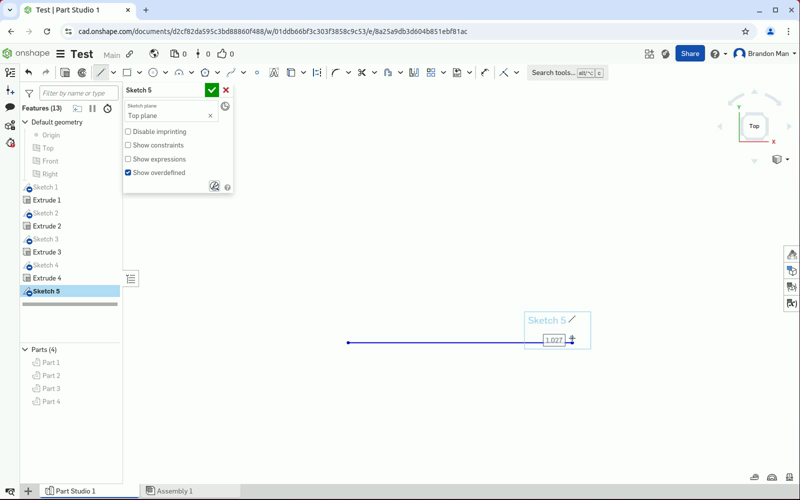
key_down(shift)
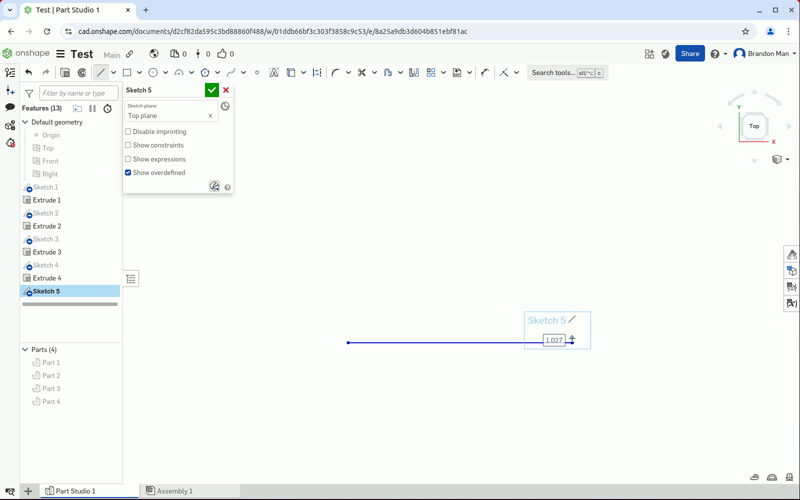
mouse_move(348, 337)
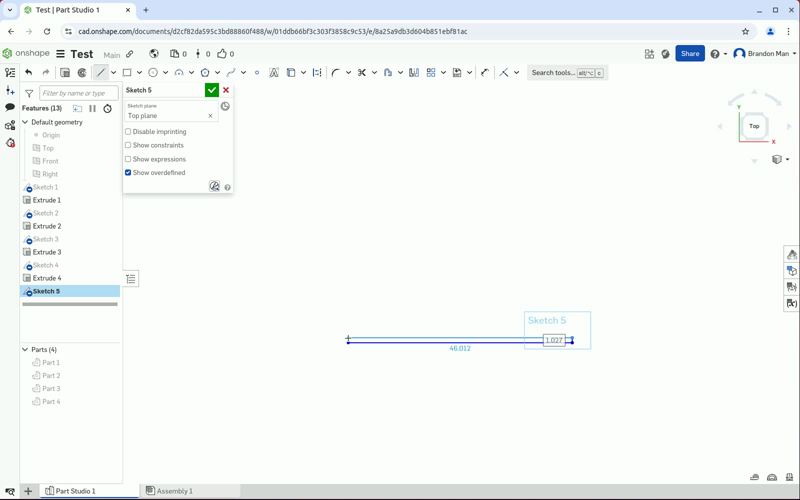
click(348, 337)
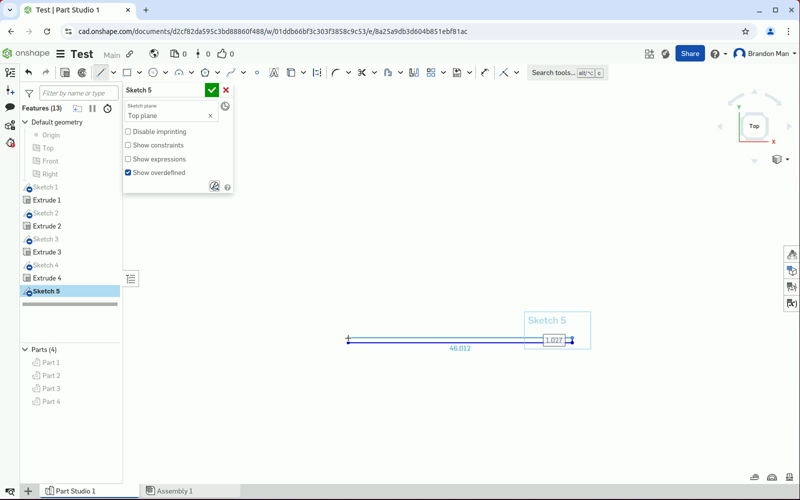
key_up(shift)
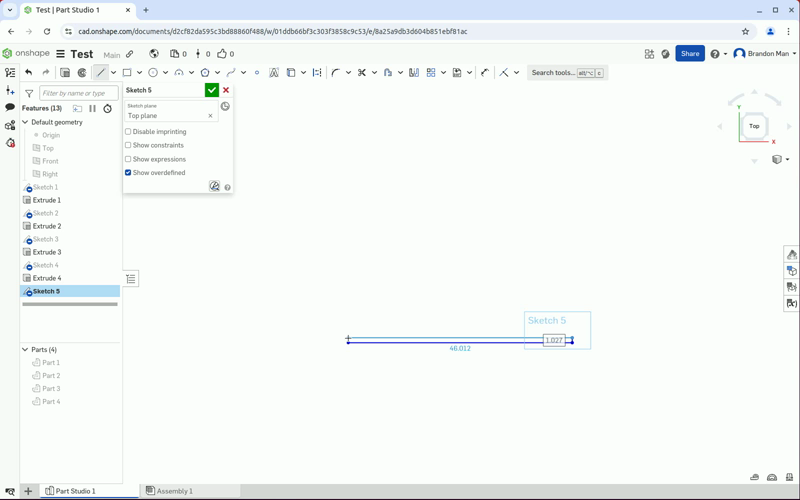
mouse_move(378, 337)
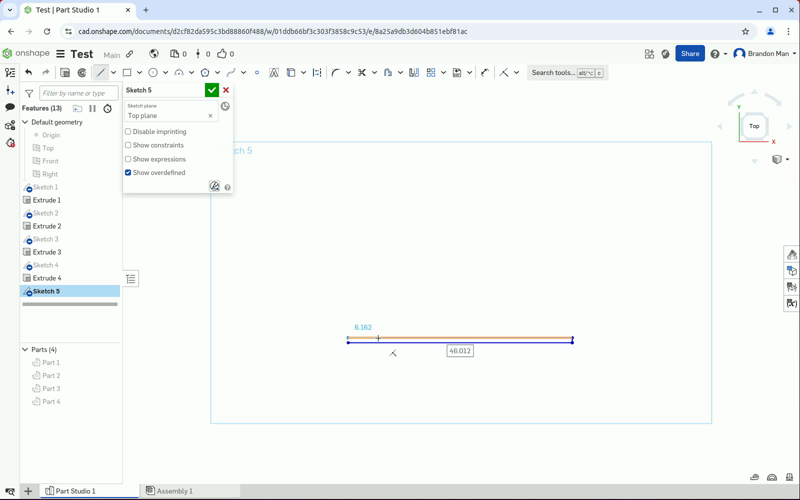
key_down(shift)
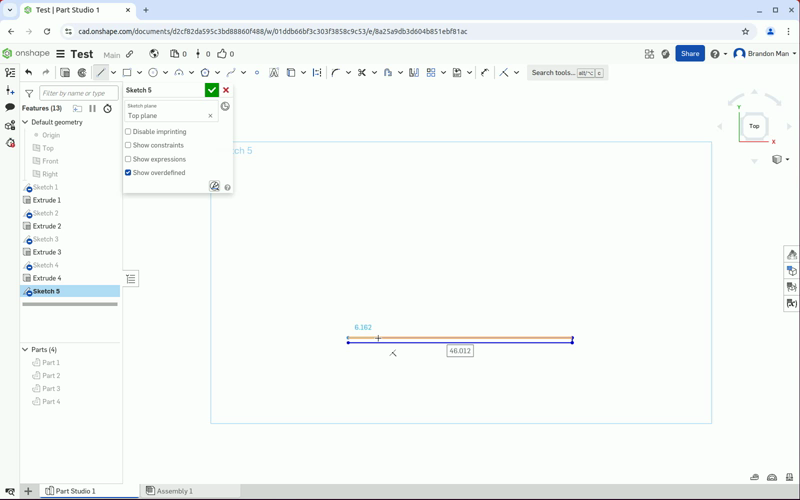
mouse_move(348, 342)
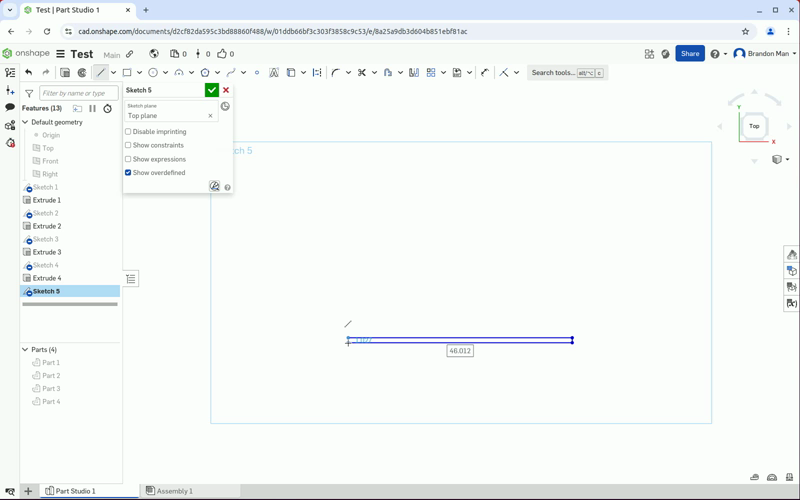
scroll(6)
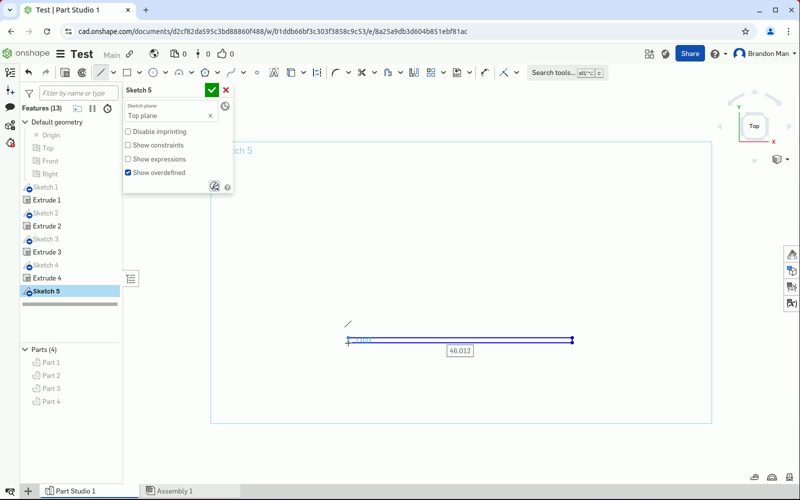
scroll(6)
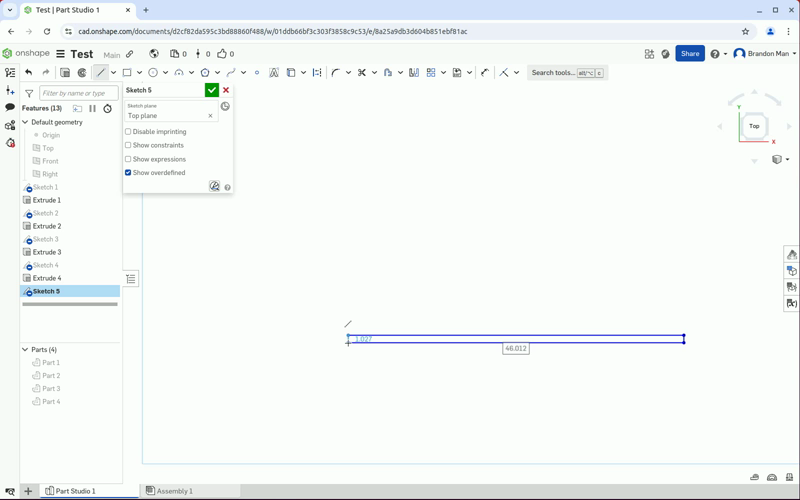
scroll(6)
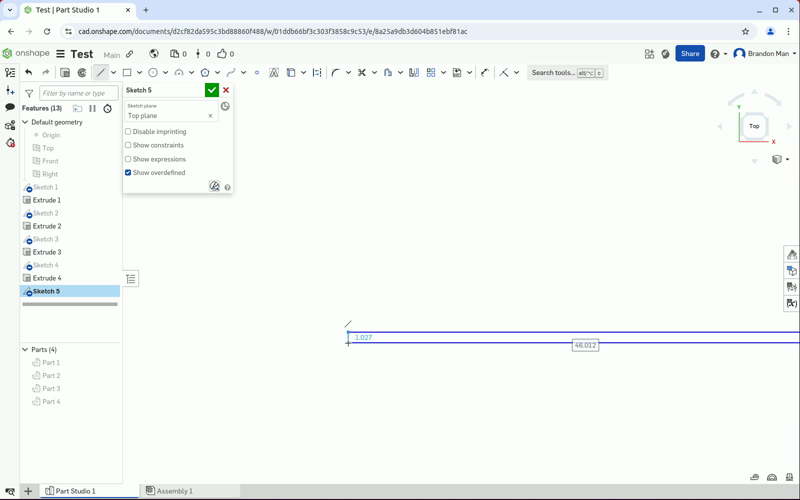
scroll(6)
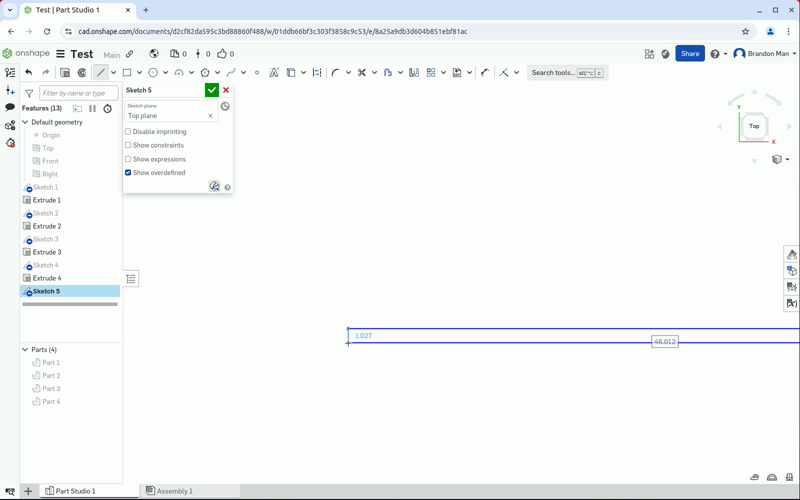
scroll(6)
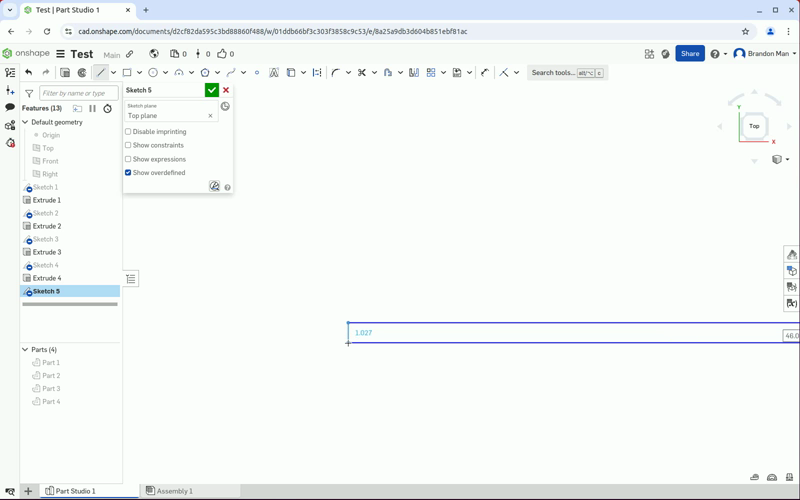
scroll(6)
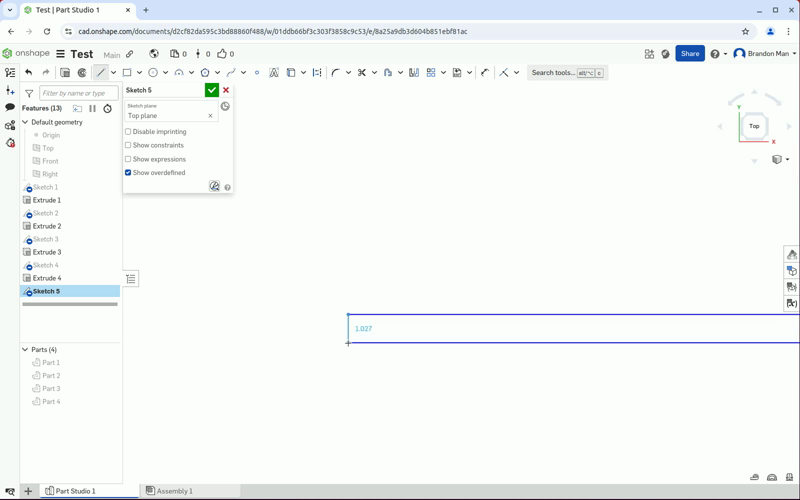
scroll(6)
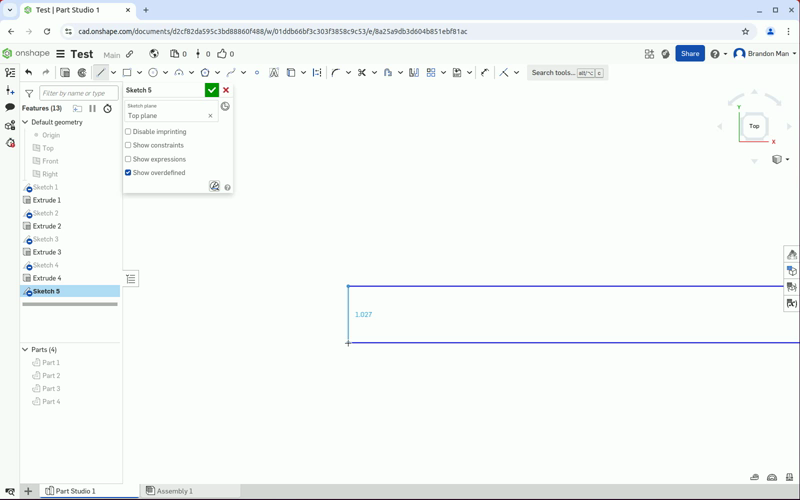
key_up(shift)
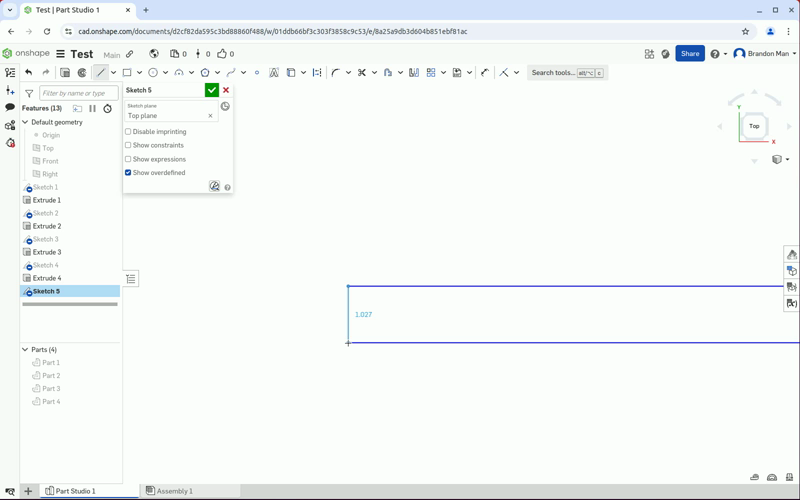
click(348, 342)
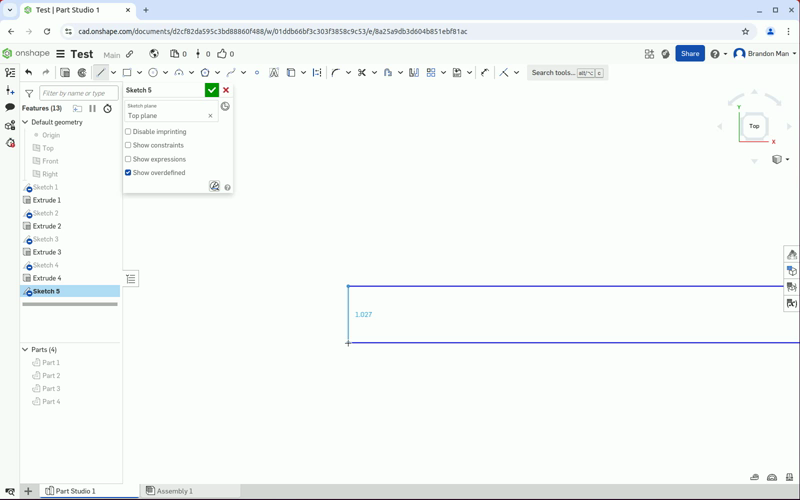
scroll(-6)
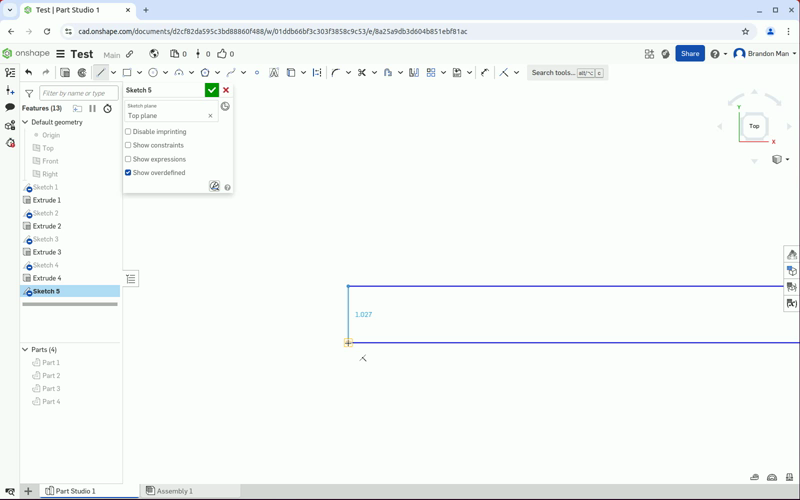
scroll(-6)
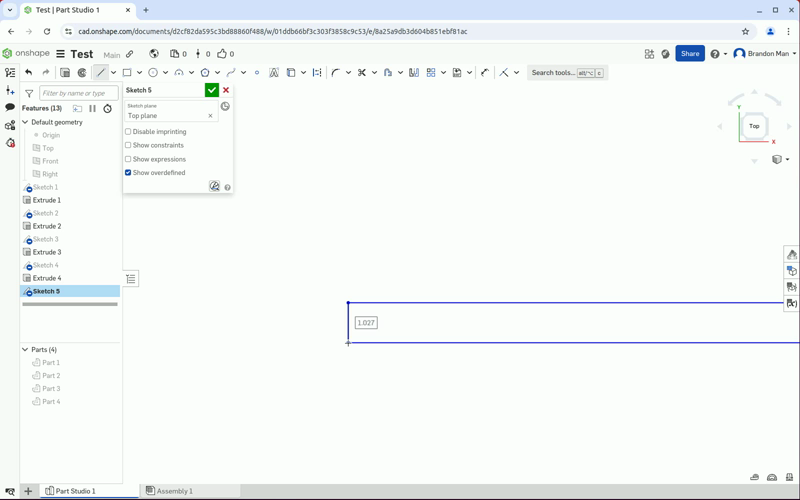
scroll(-6)
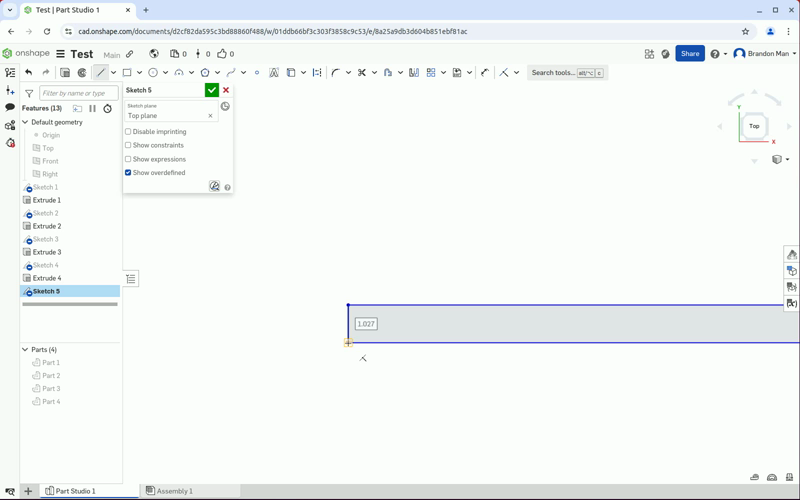
scroll(-6)
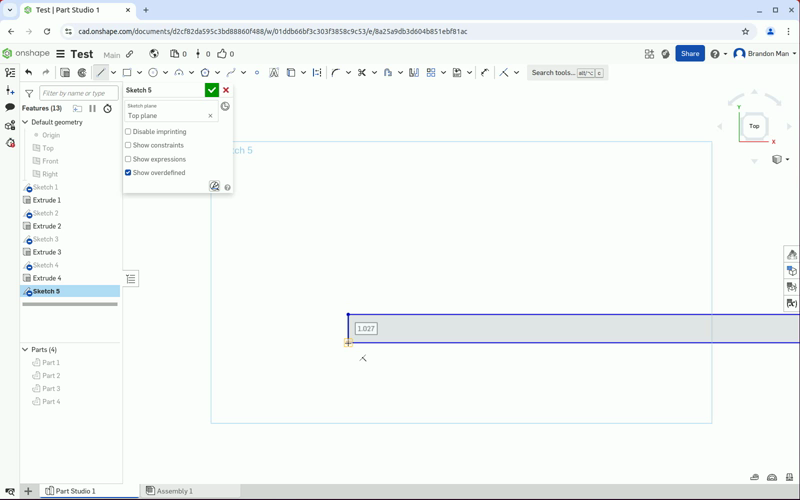
scroll(-6)
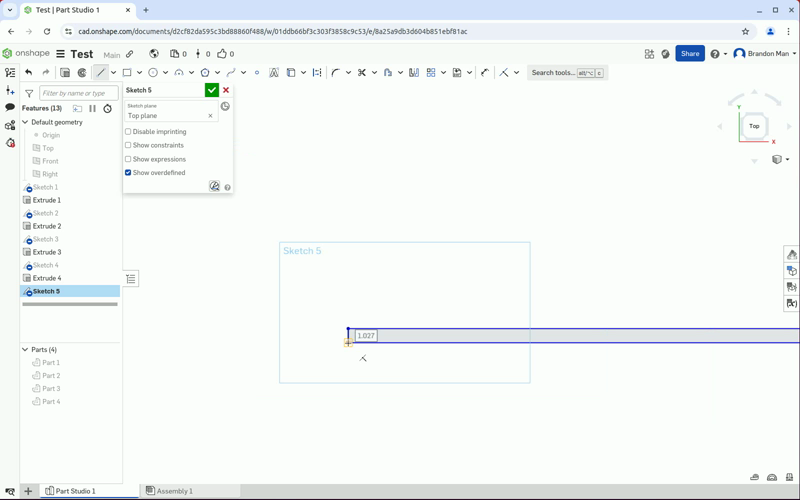
scroll(-6)
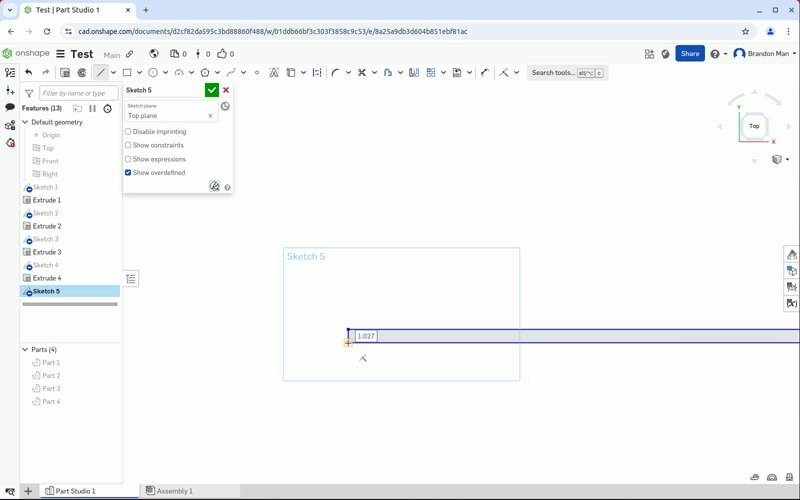
scroll(-6)
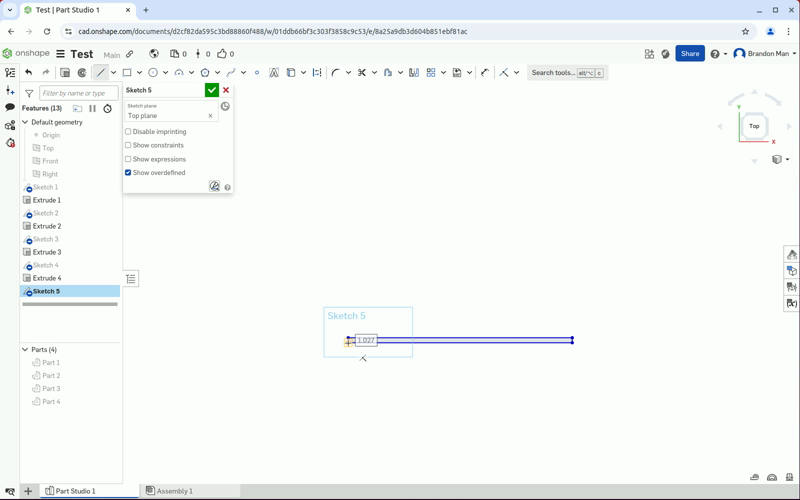
key(esc)
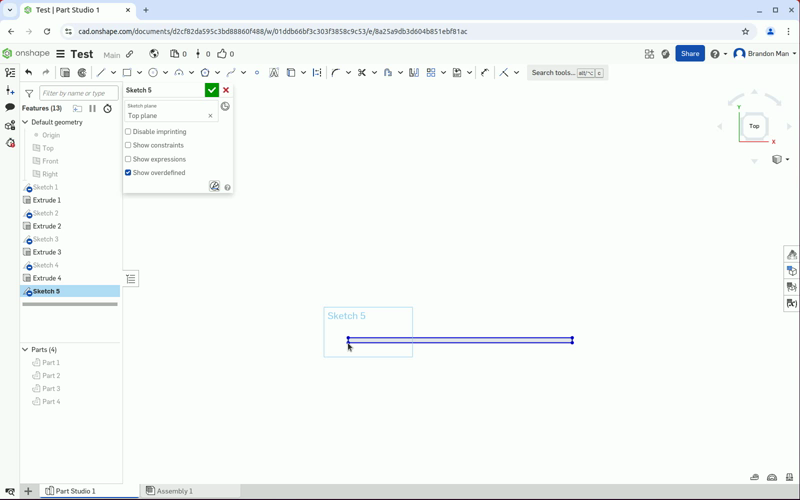
mouse_move(441, 340)
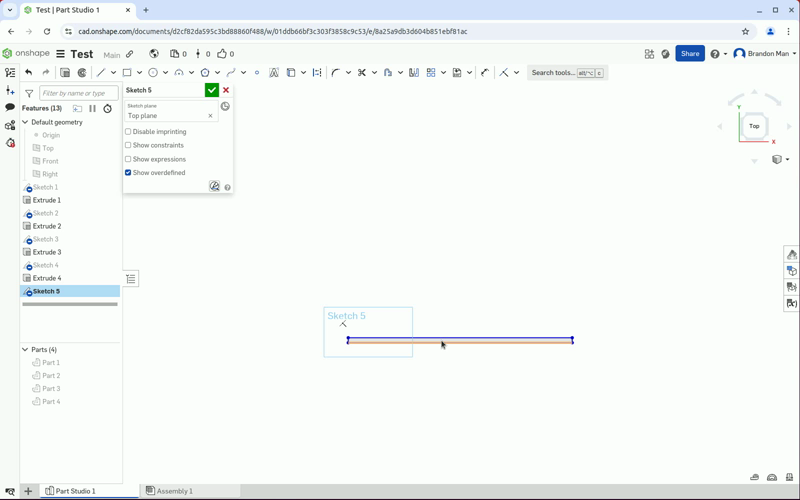
scroll(6)
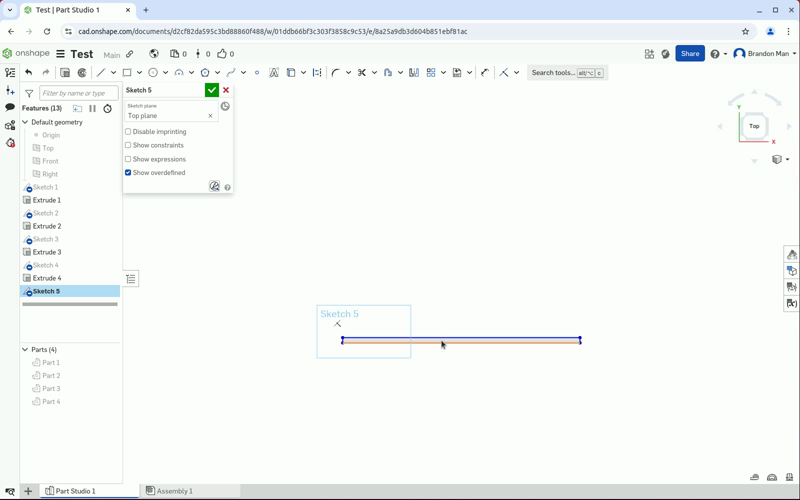
scroll(6)
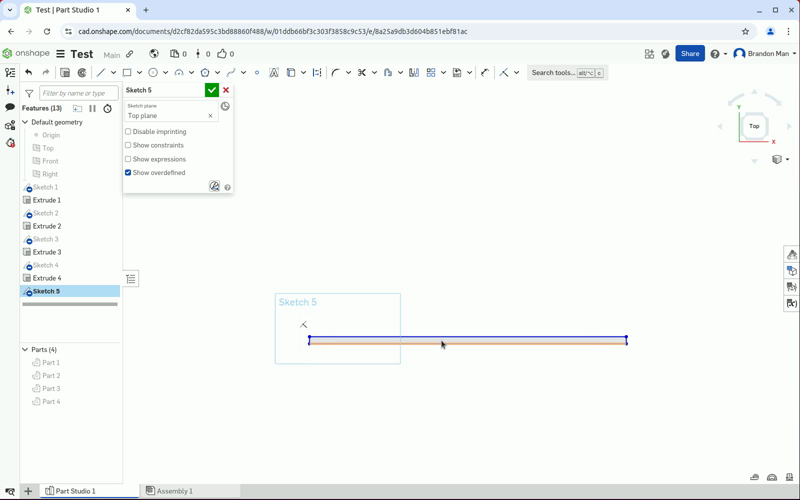
scroll(6)
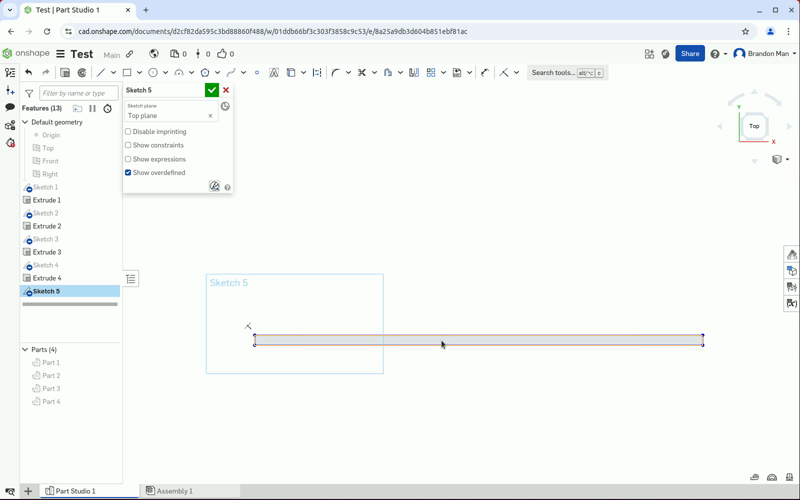
scroll(6)
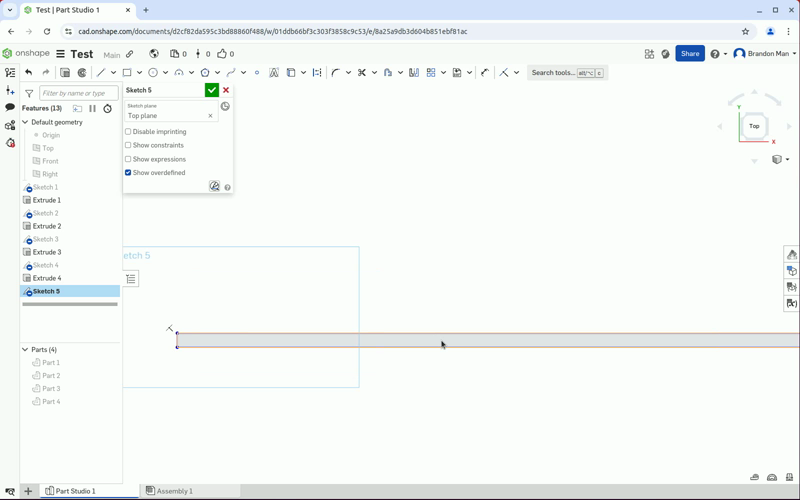
scroll(6)
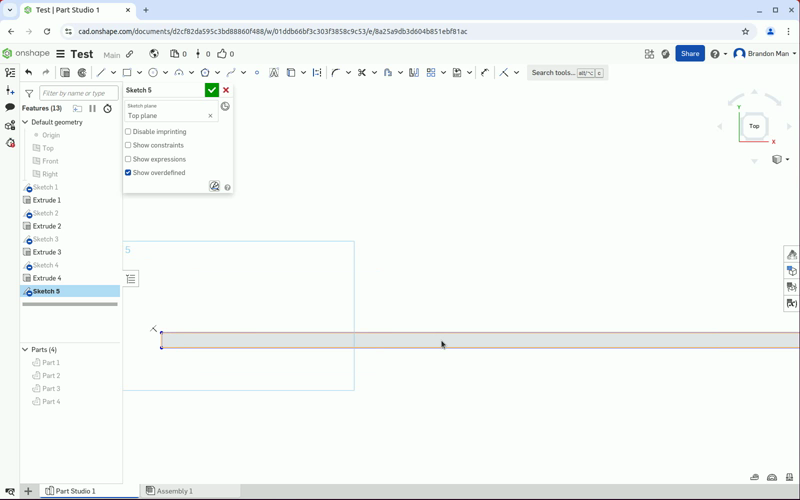
scroll(6)
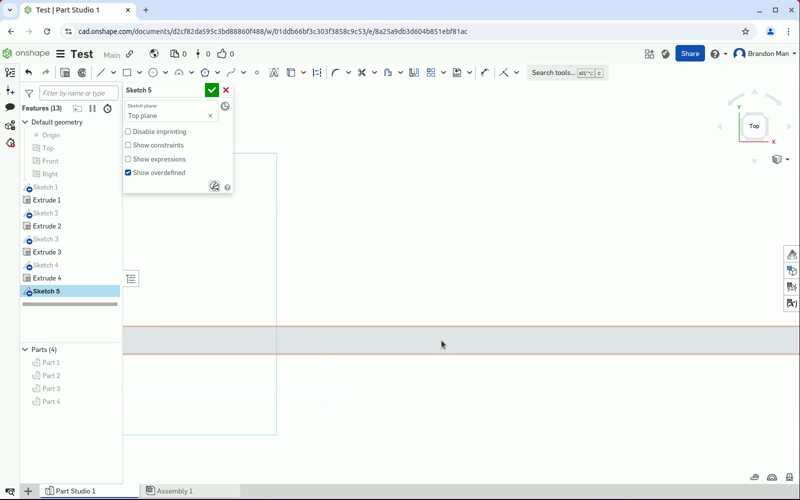
scroll(6)
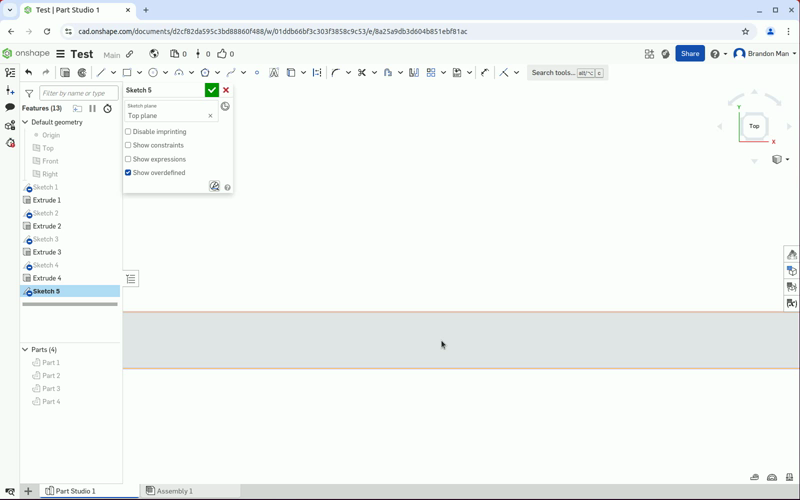
click(441, 340)
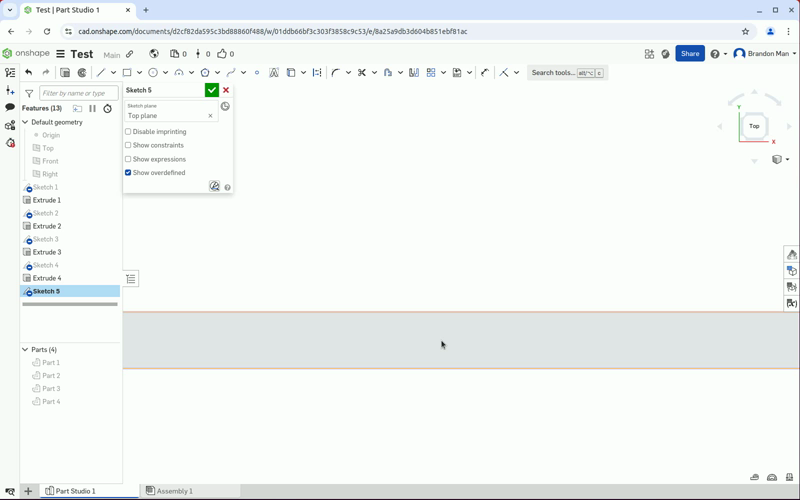
scroll(-6)
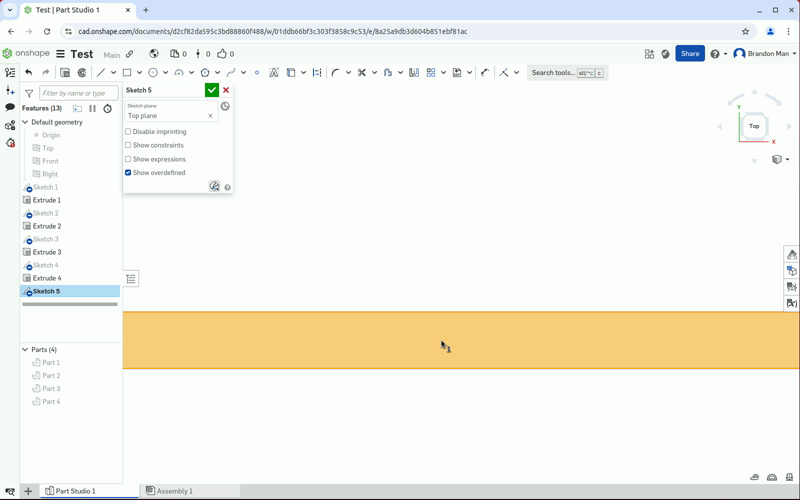
scroll(-6)
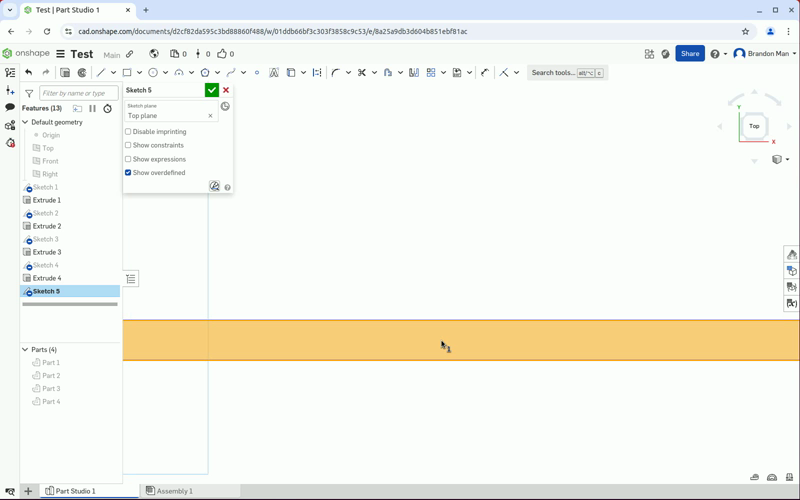
scroll(-6)
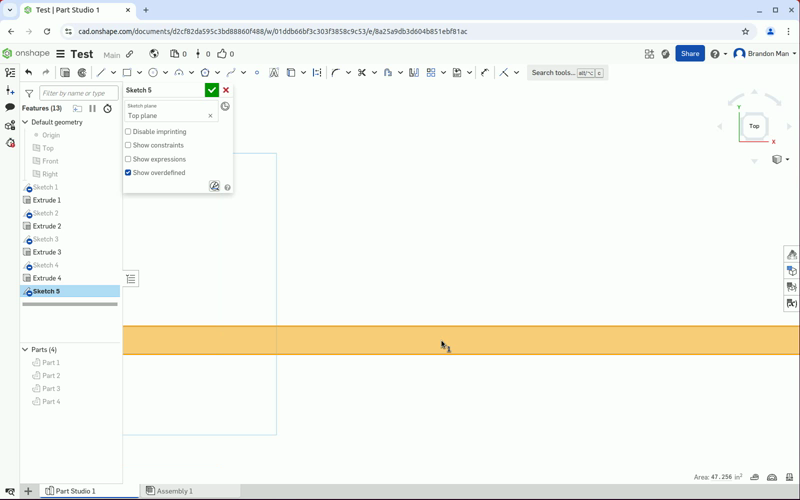
scroll(-6)
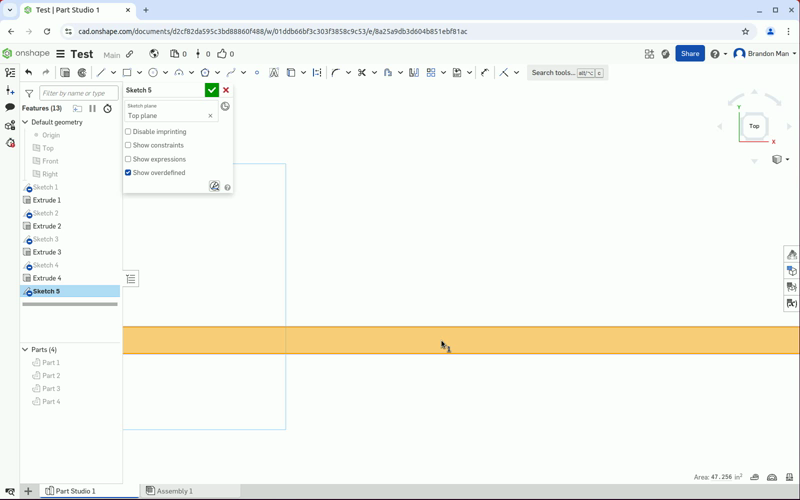
scroll(-6)
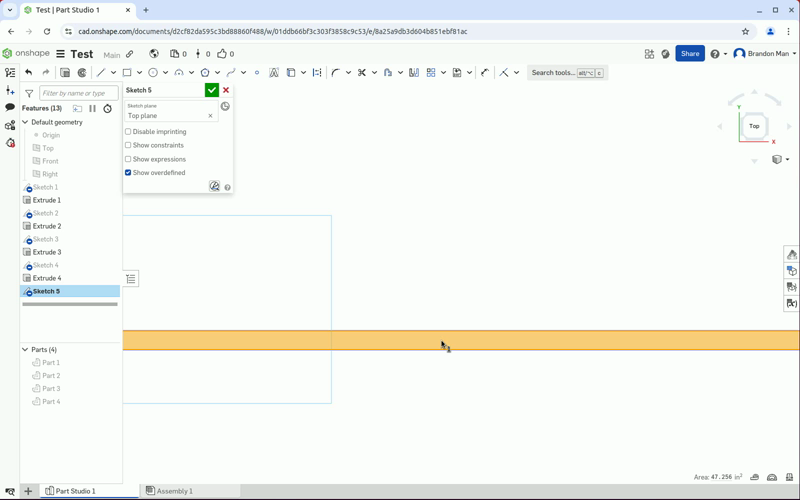
scroll(-6)
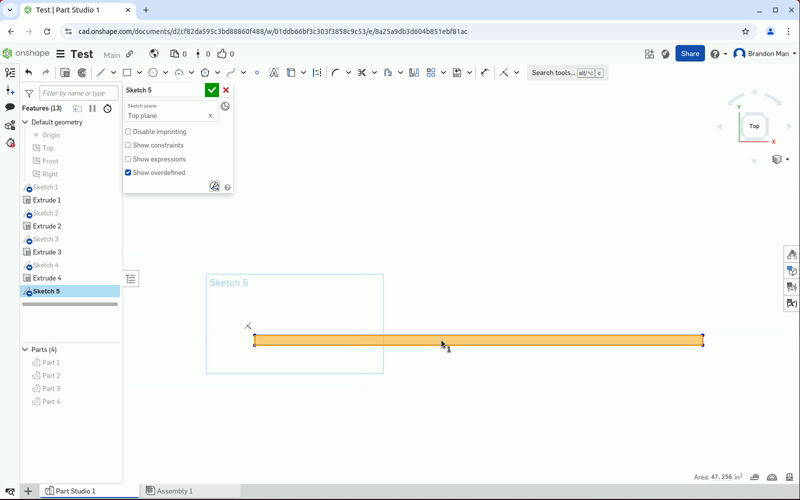
scroll(-6)
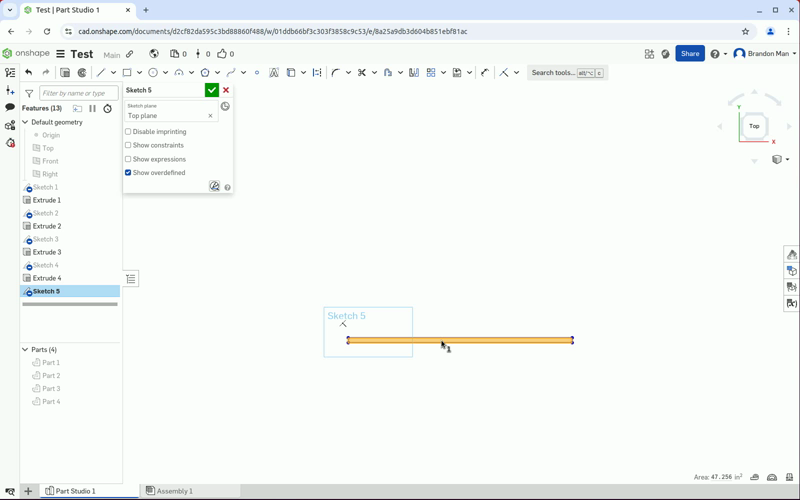
mouse_move(73, 352)
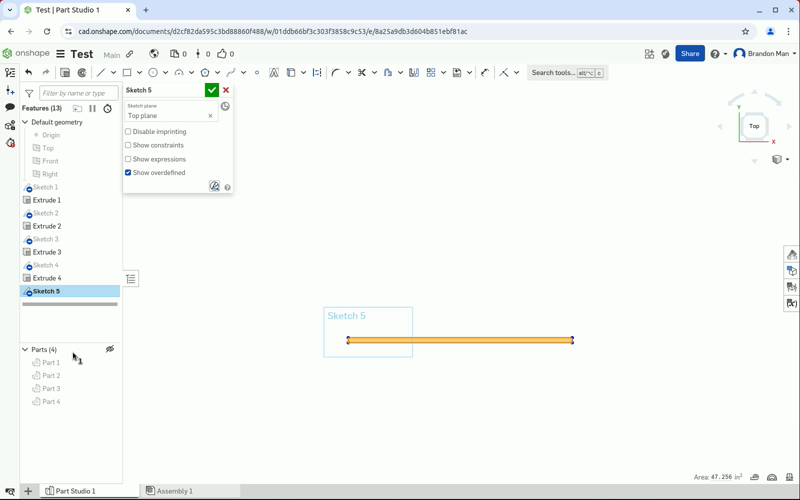
key(shift+y)
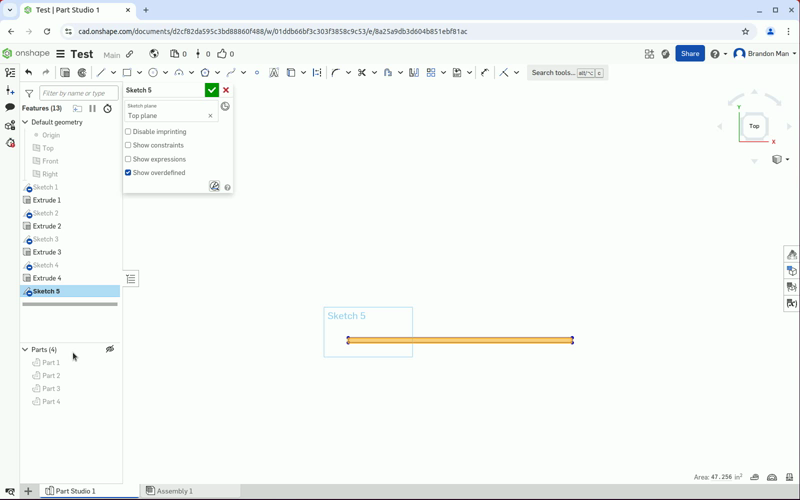
key(shift+e)
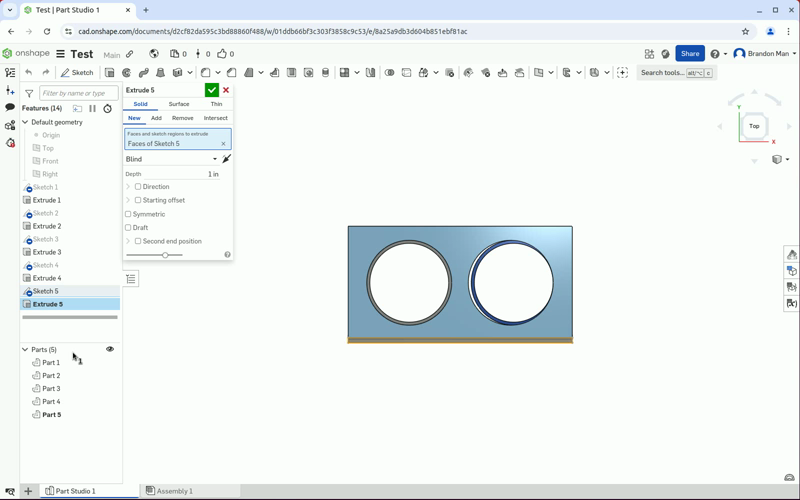
mouse_move(143, 106)
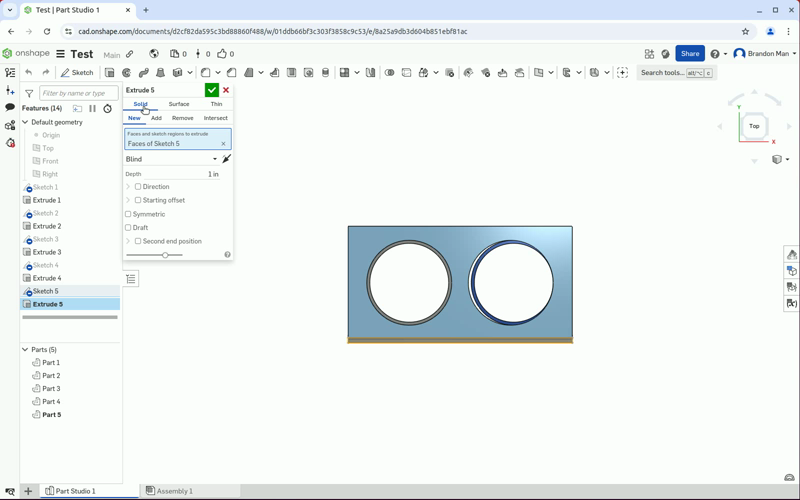
click(143, 106)
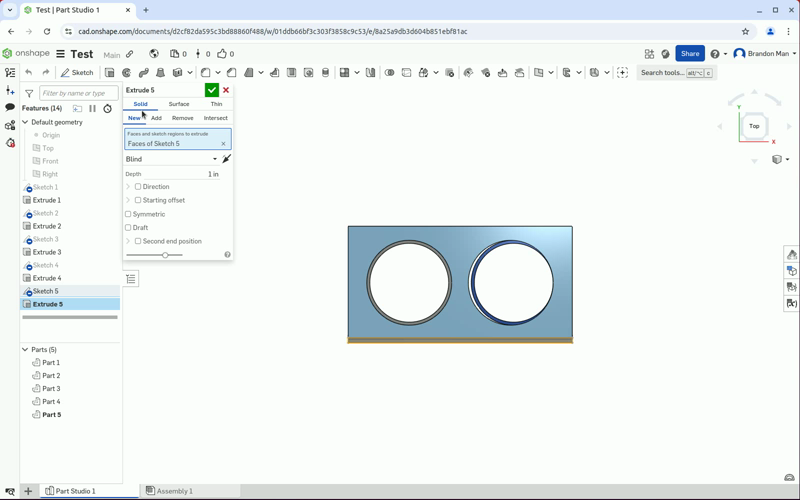
mouse_move(137, 120)
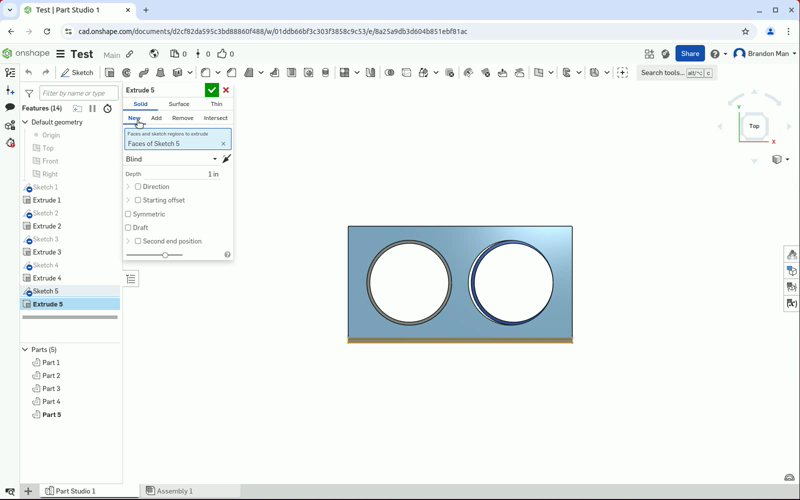
click(137, 120)
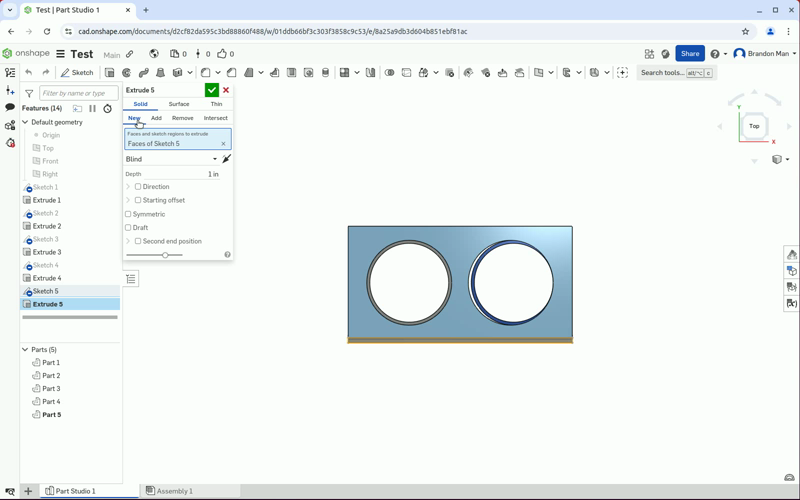
key(tab, 4)
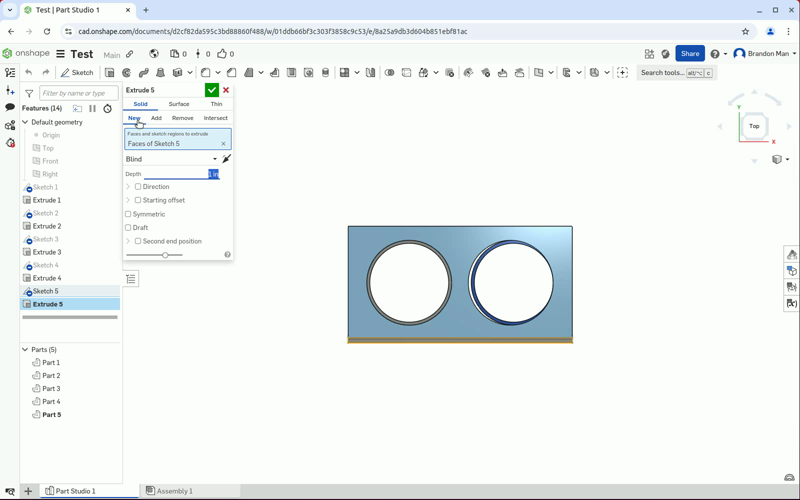
text(-0.722)
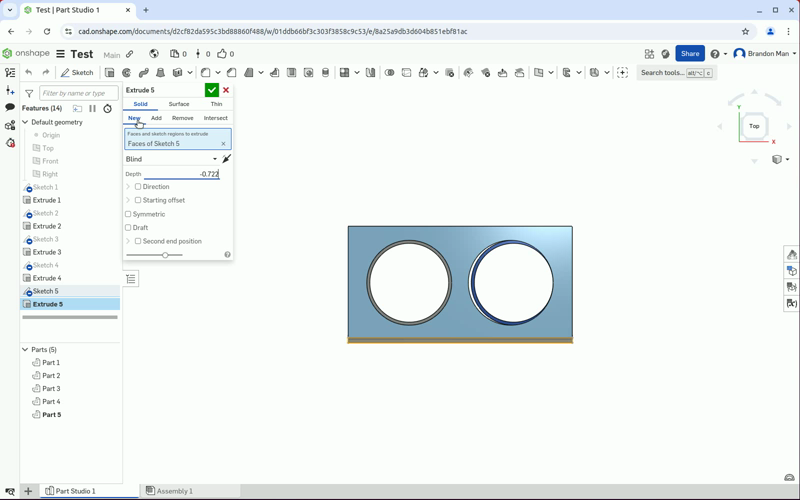
key(enter)
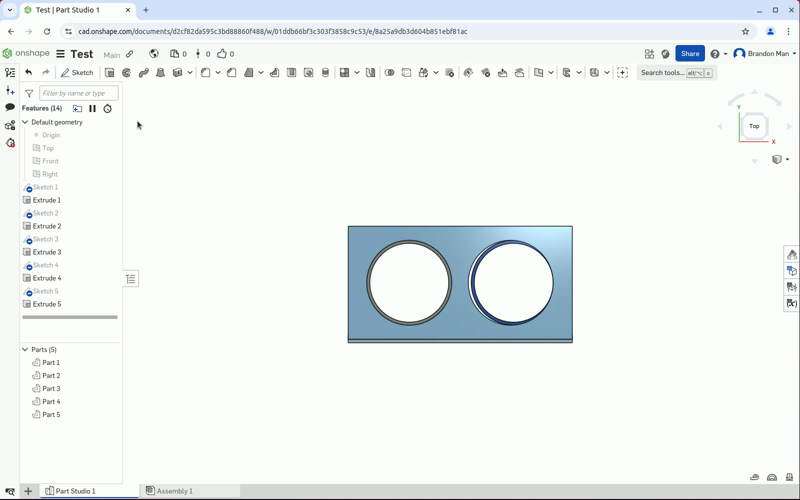
key(shift+h)
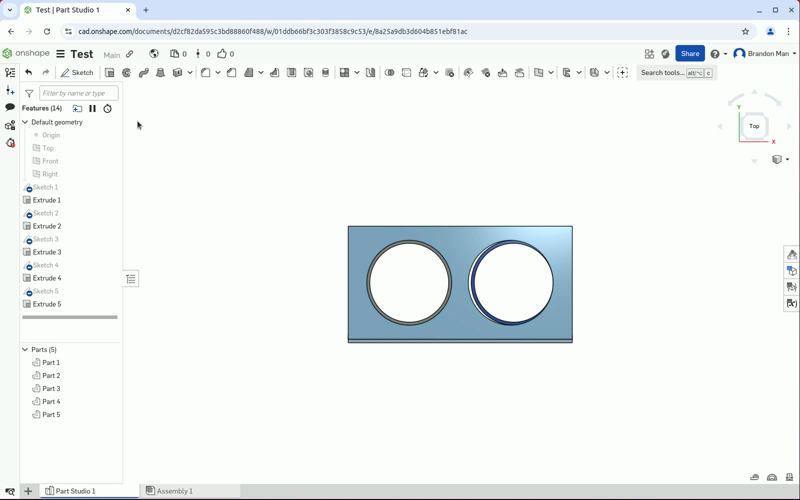
key(shift+h)
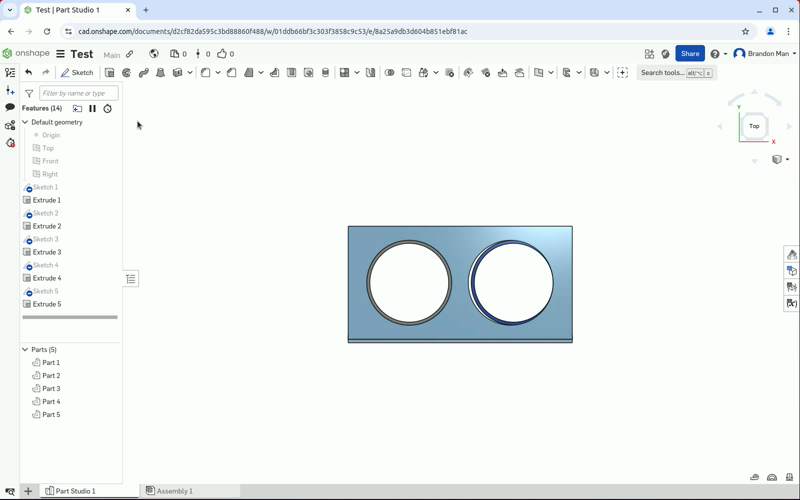
mouse_move(73, 189)
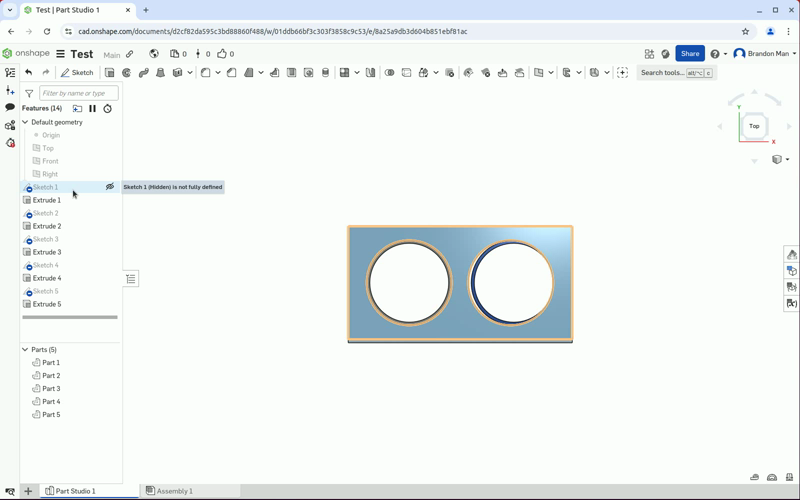
click(73, 189)
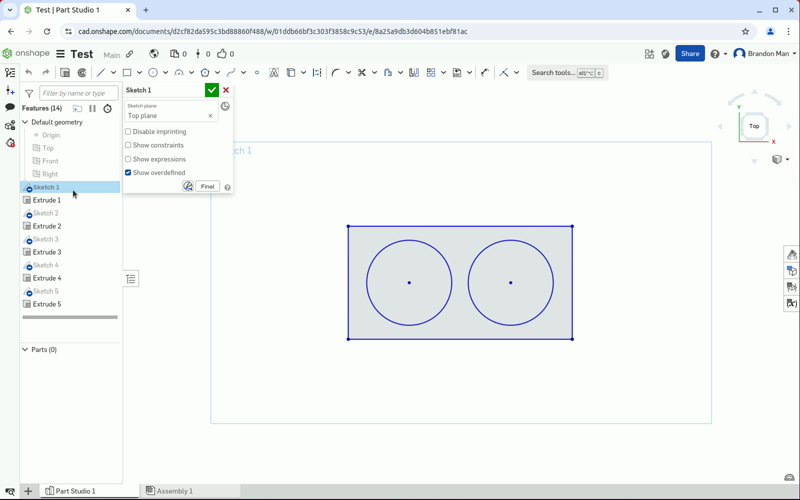
mouse_move(229, 92)
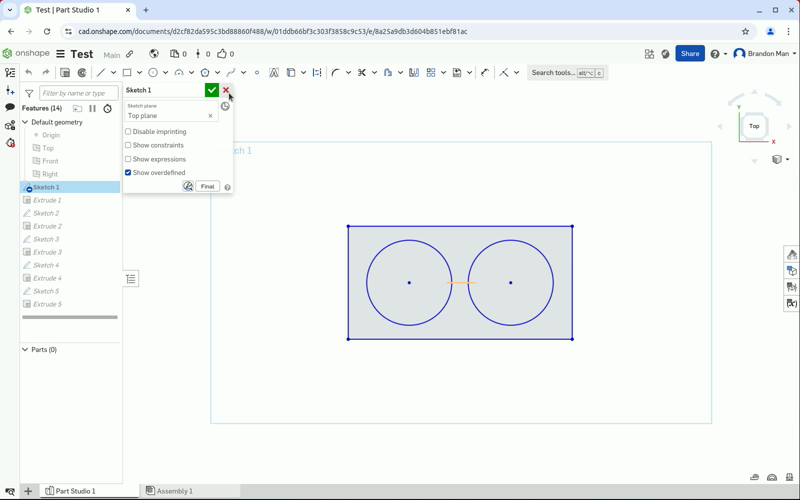
click(229, 92)
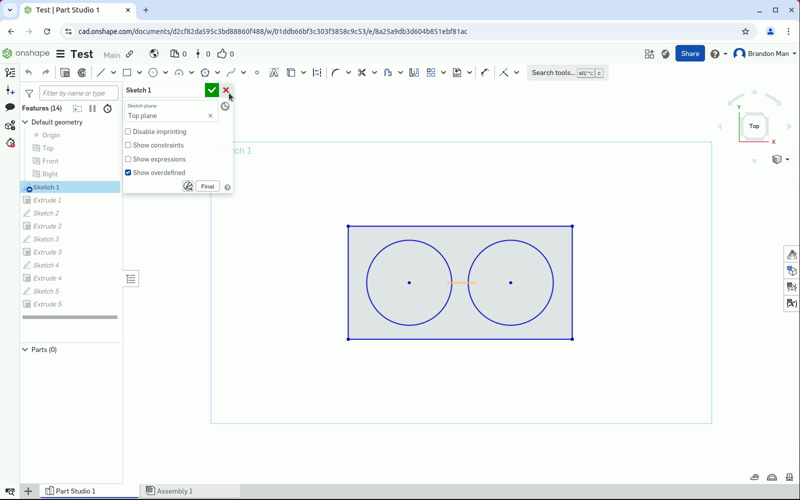
key(shift+s)
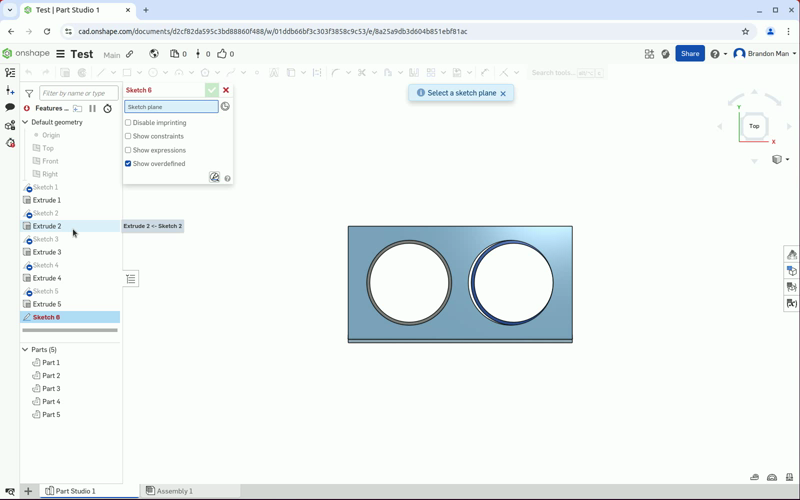
scroll(3)
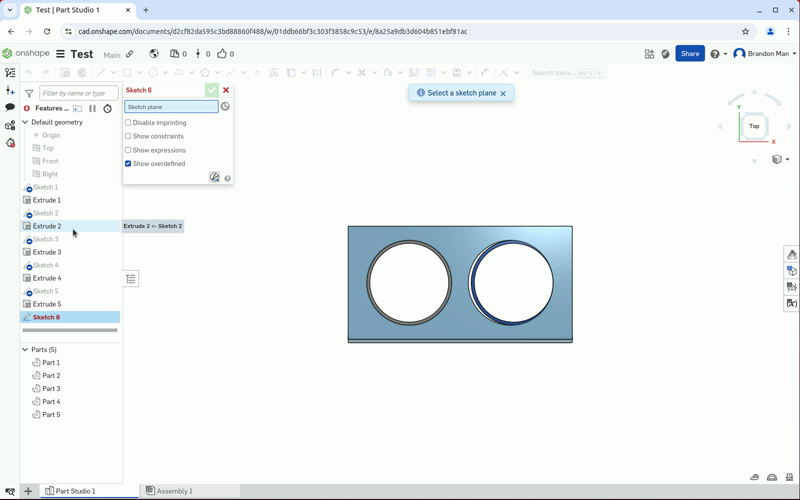
mouse_move(73, 150)
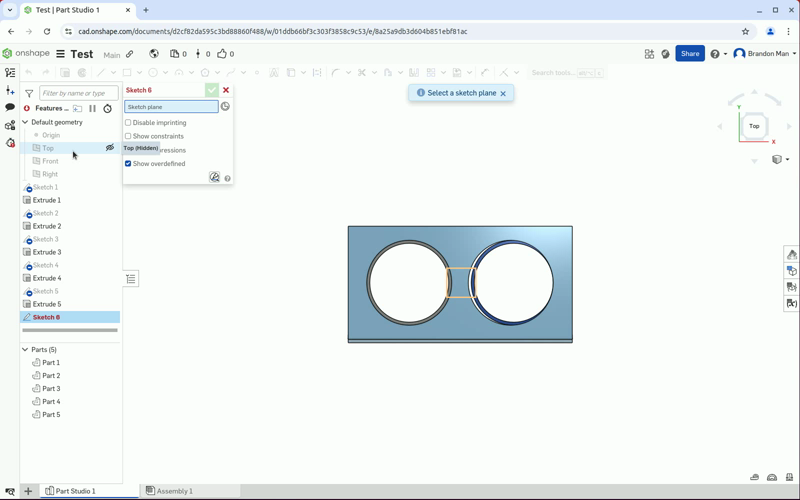
click(73, 150)
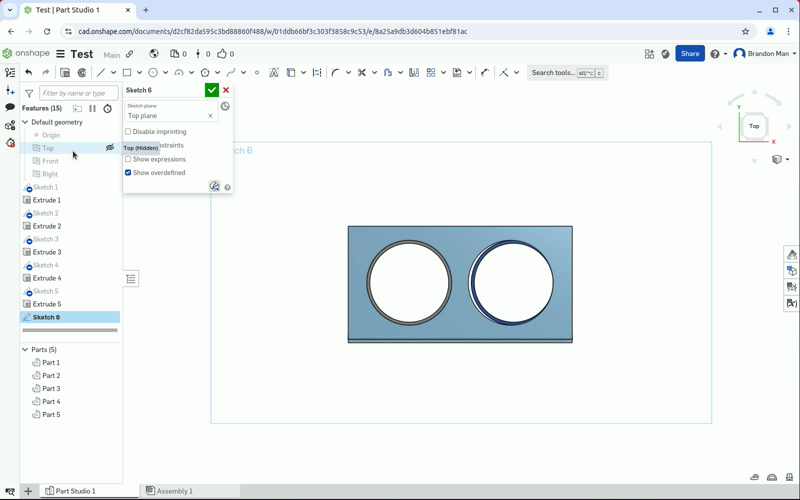
mouse_move(73, 352)
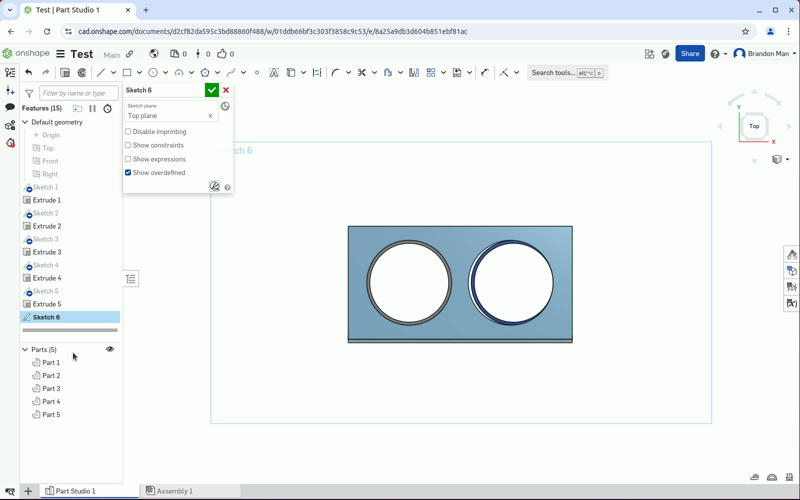
key(y)
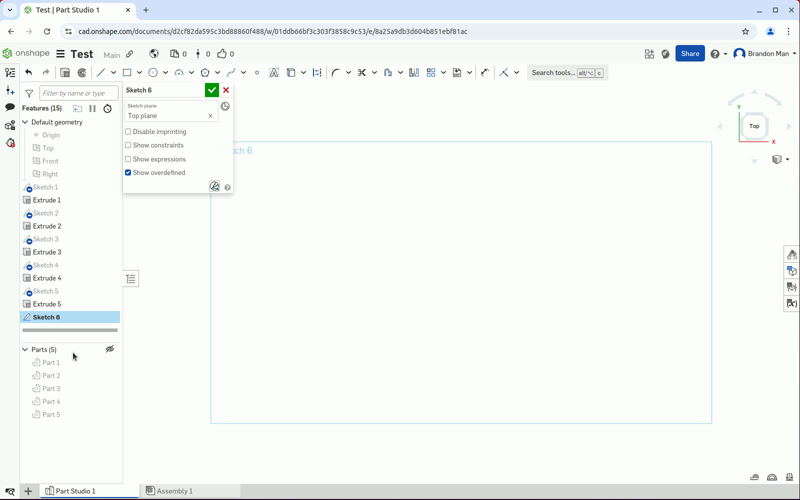
key(l)
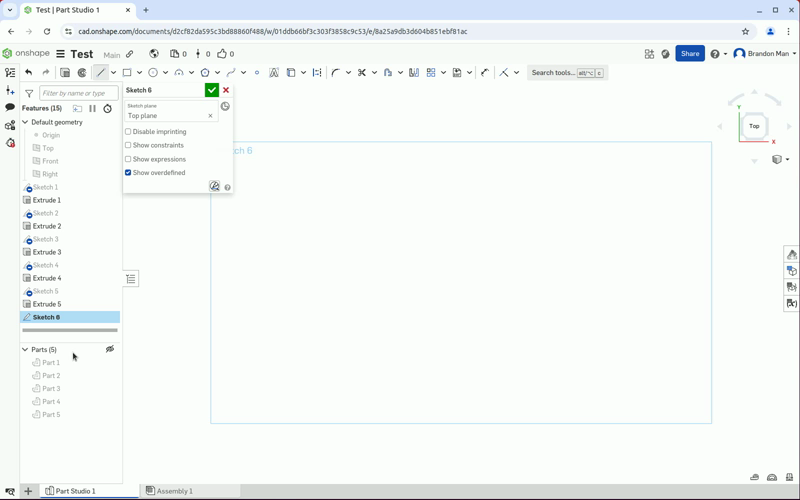
key_down(shift)
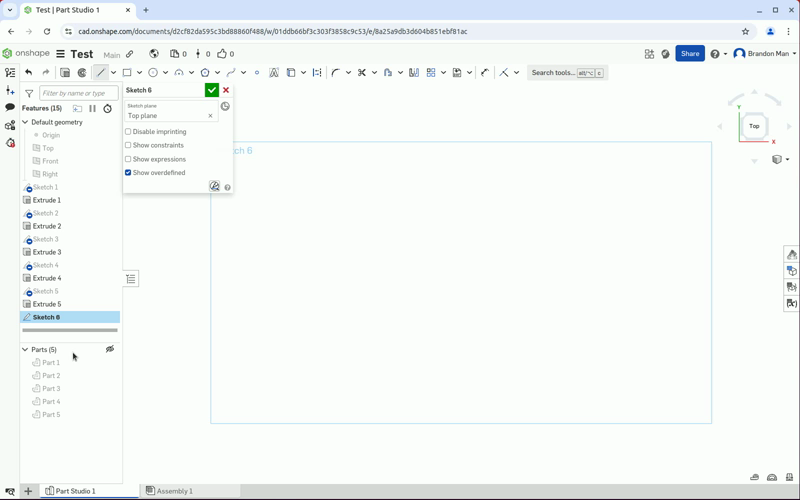
mouse_move(348, 237)
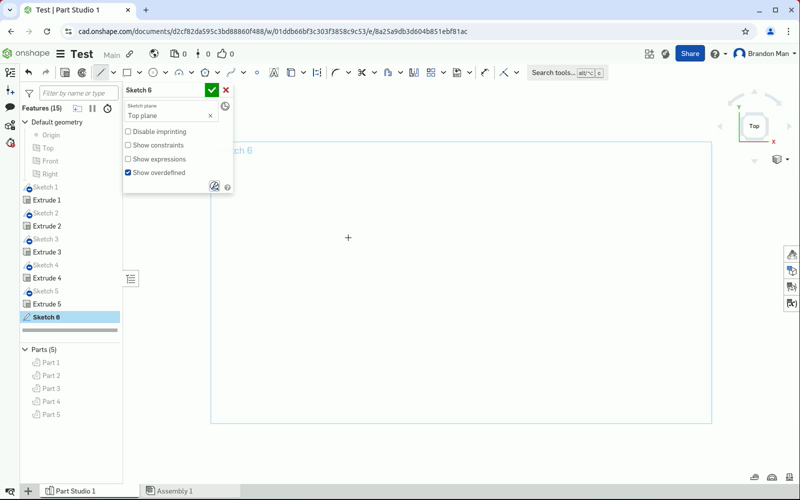
click(348, 237)
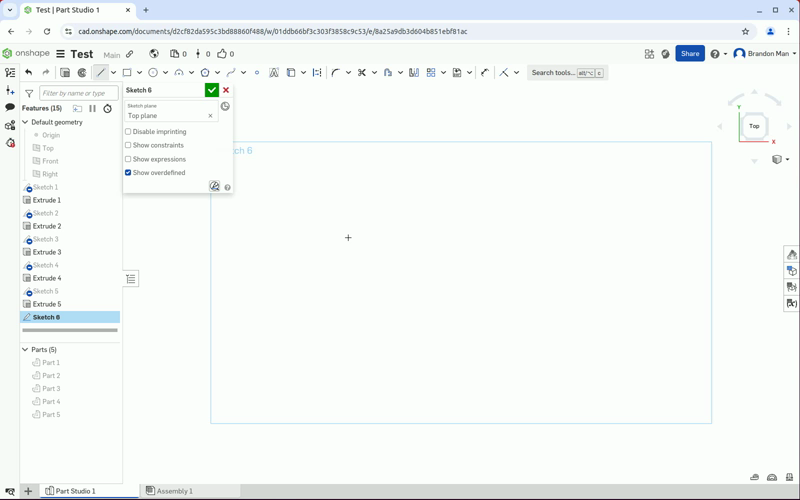
key_up(shift)
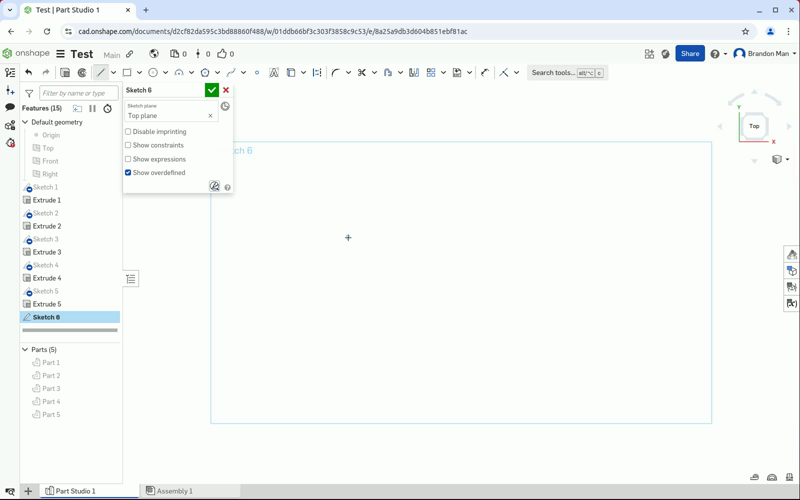
key_down(shift)
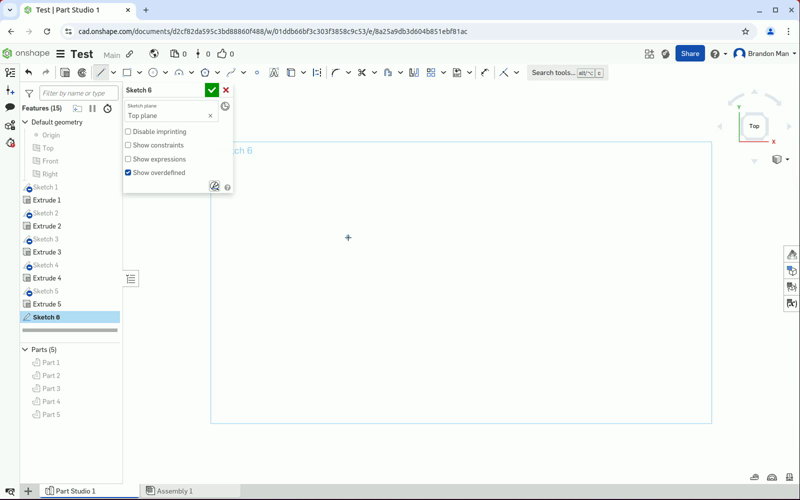
mouse_move(572, 237)
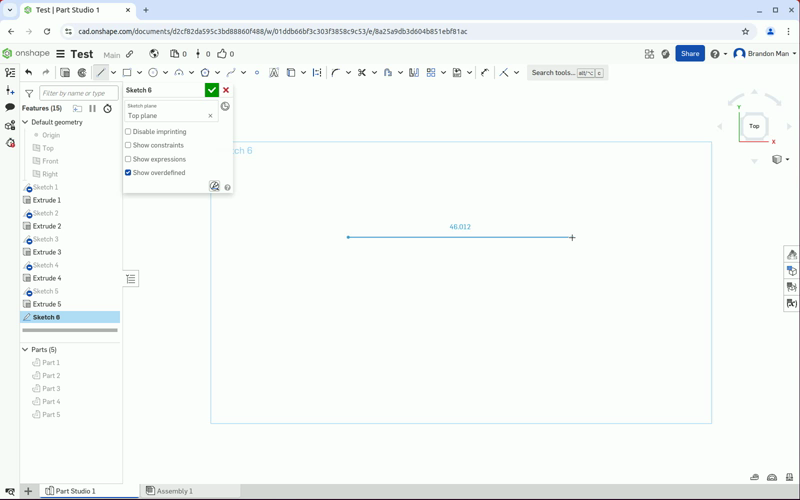
click(572, 237)
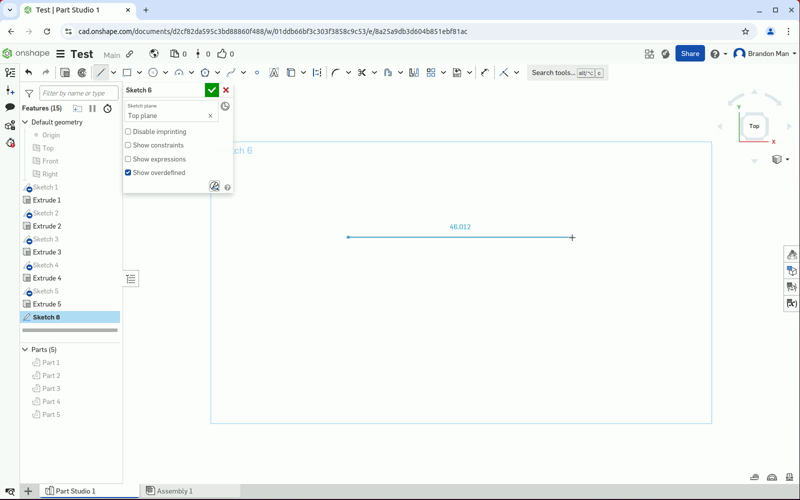
key_up(shift)
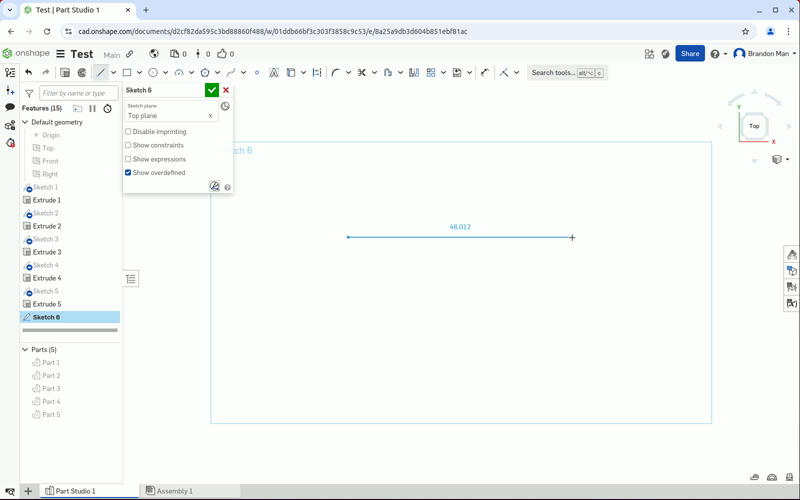
key_down(shift)
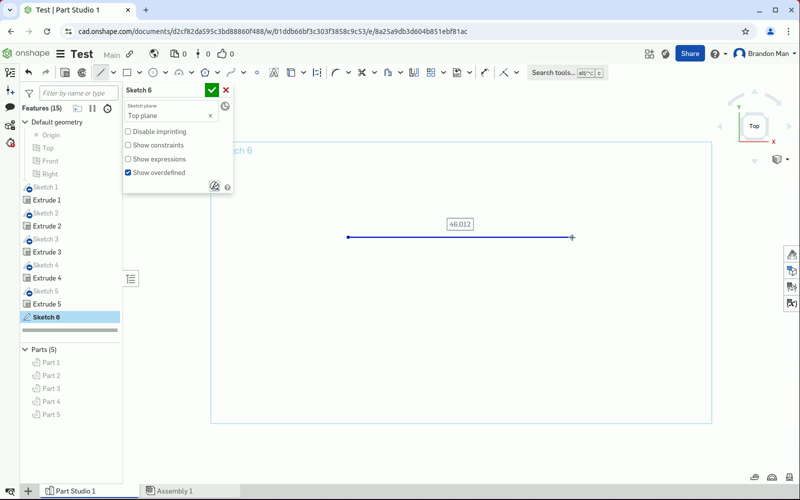
mouse_move(589, 237)
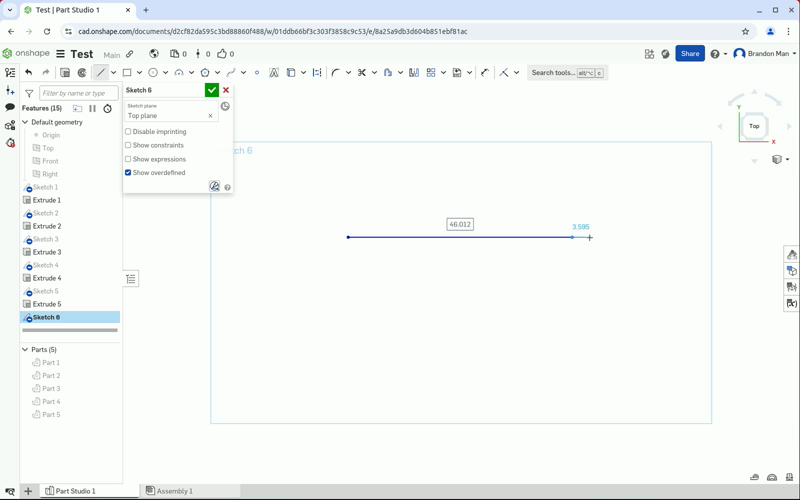
mouse_move(572, 230)
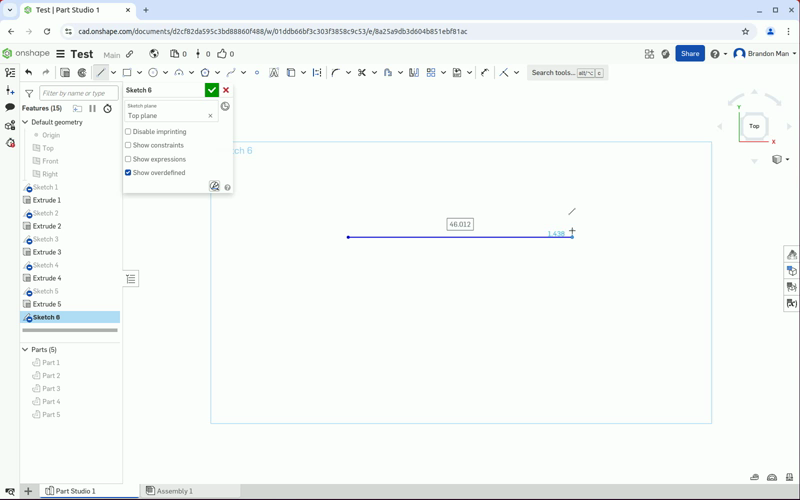
scroll(6)
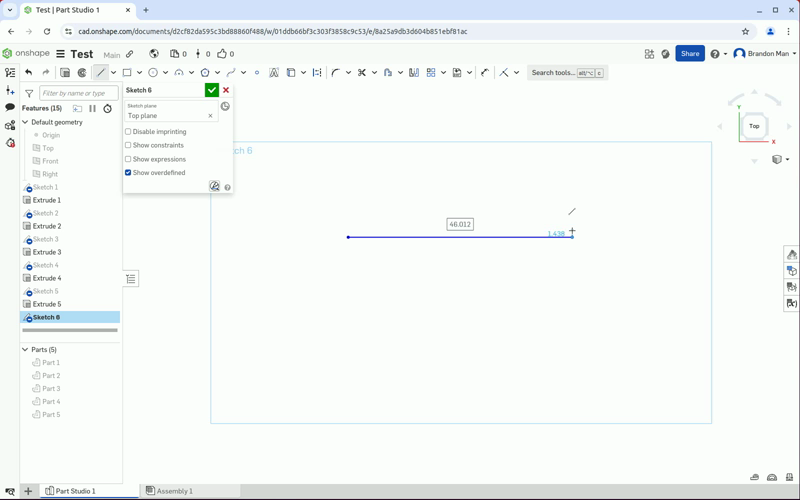
scroll(6)
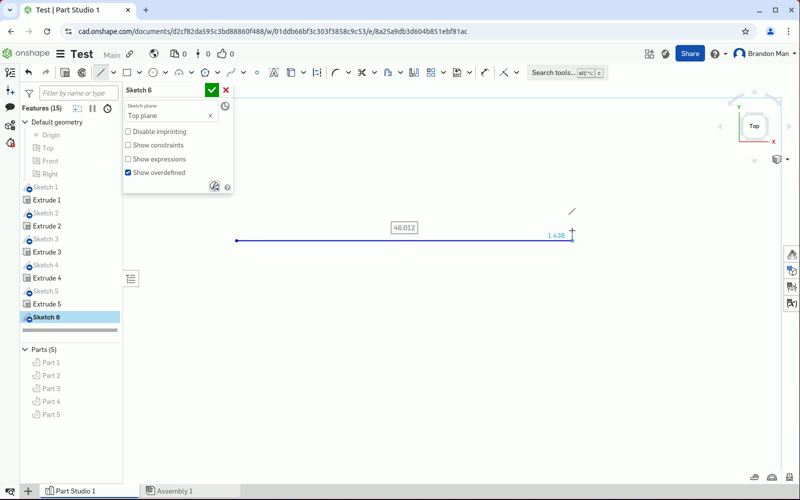
scroll(6)
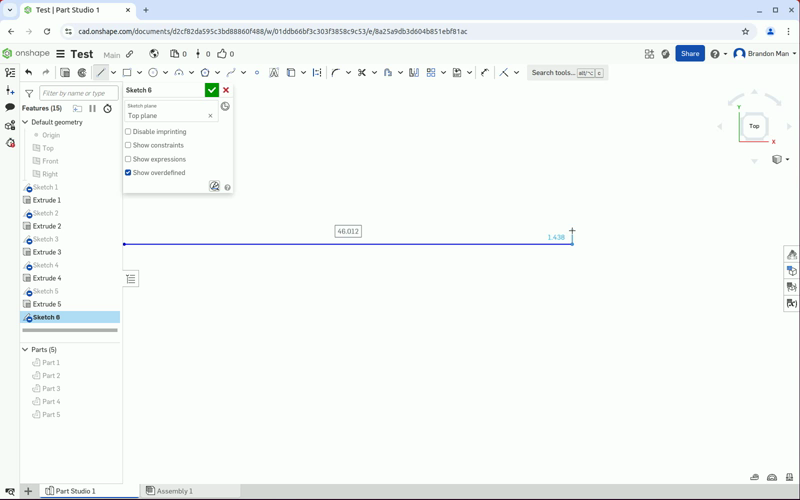
scroll(6)
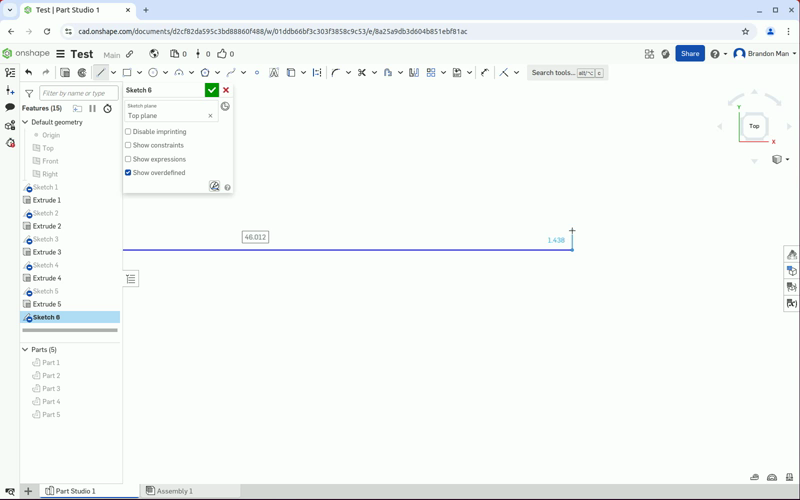
scroll(6)
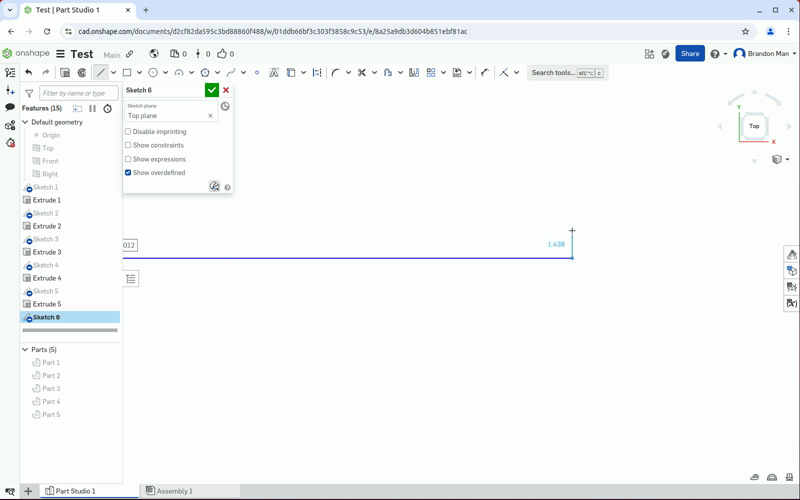
scroll(6)
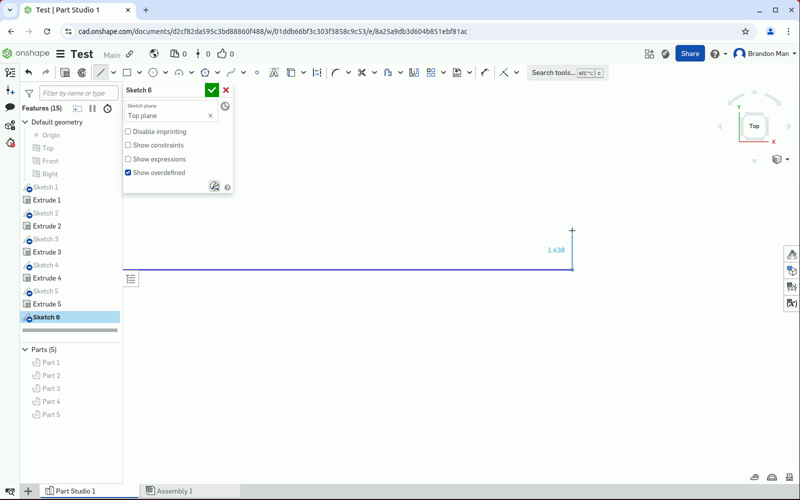
scroll(6)
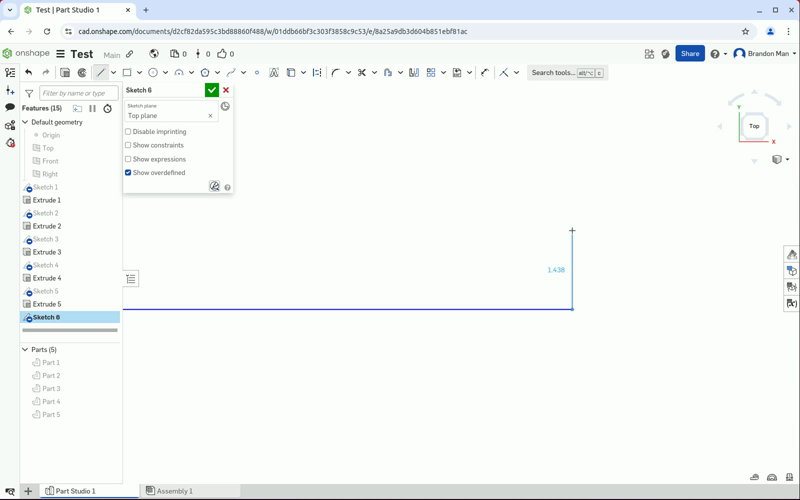
click(572, 230)
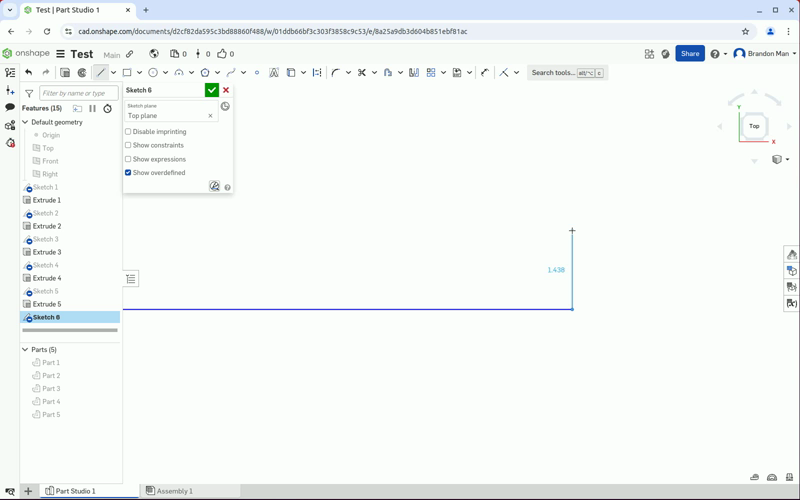
scroll(-6)
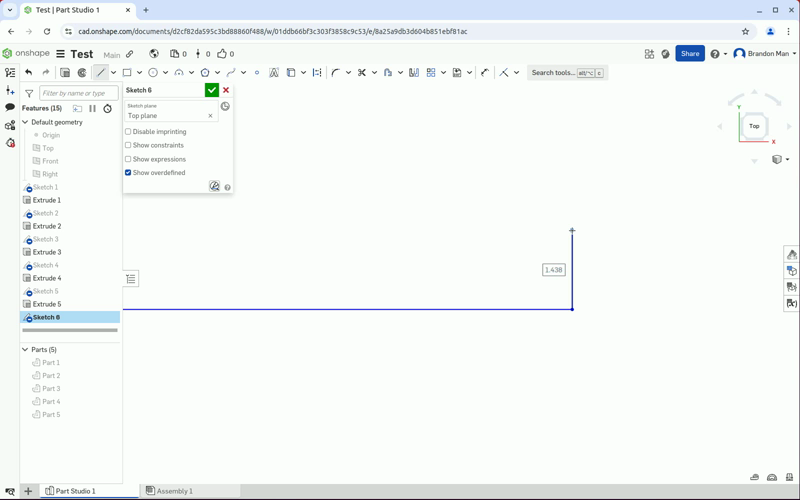
scroll(-6)
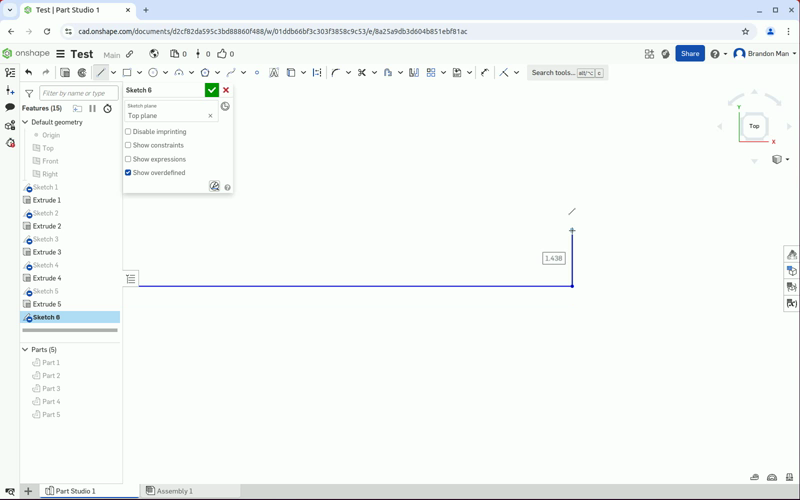
scroll(-6)
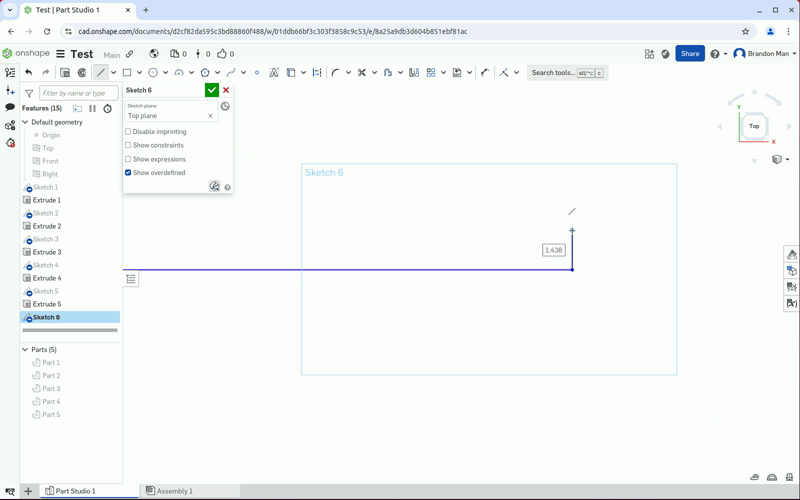
scroll(-6)
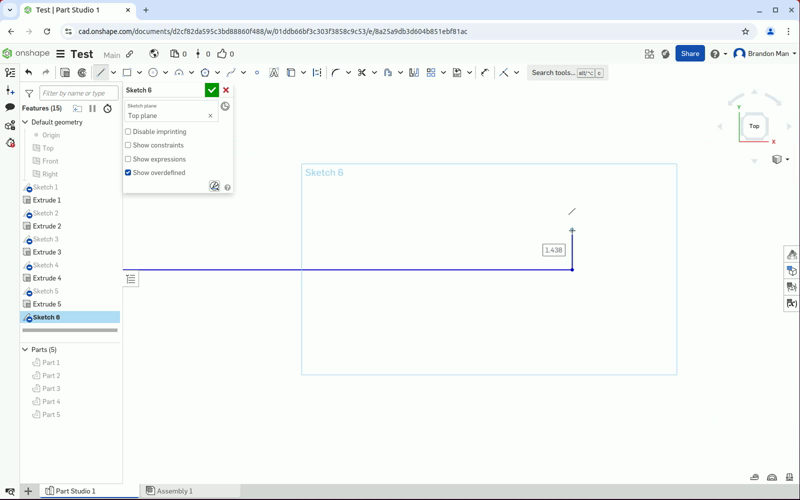
scroll(-6)
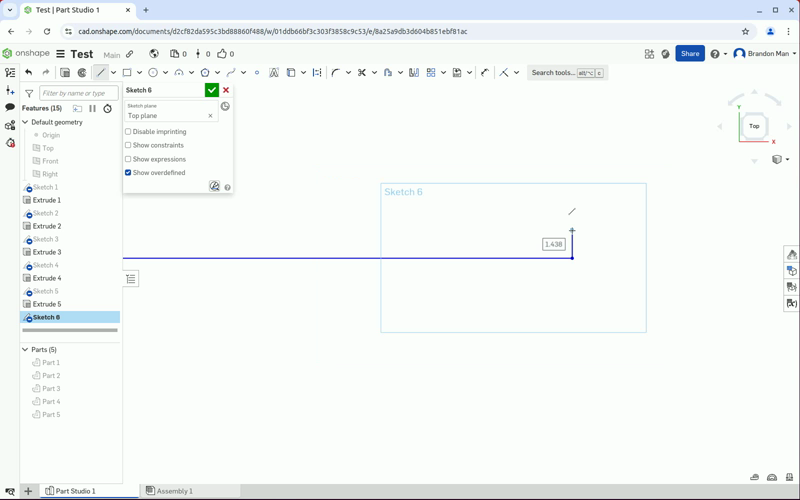
scroll(-6)
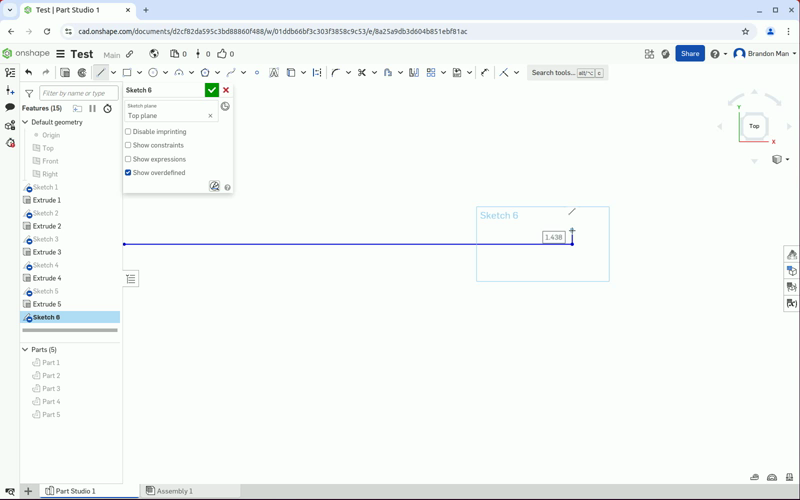
scroll(-6)
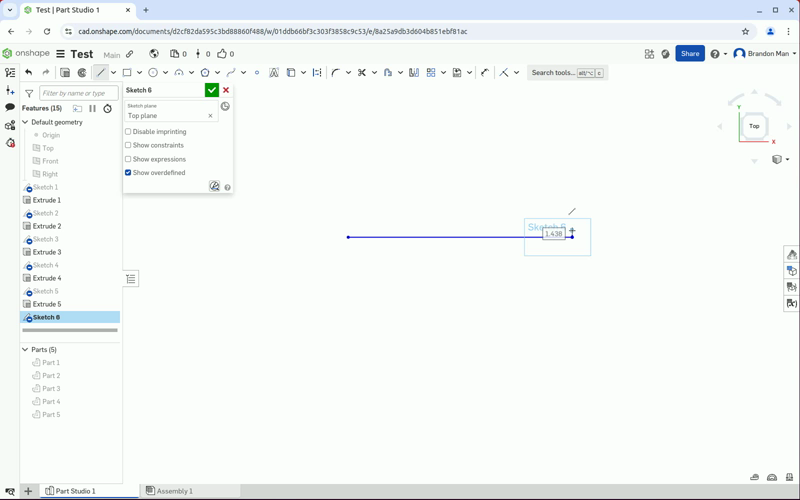
key_up(shift)
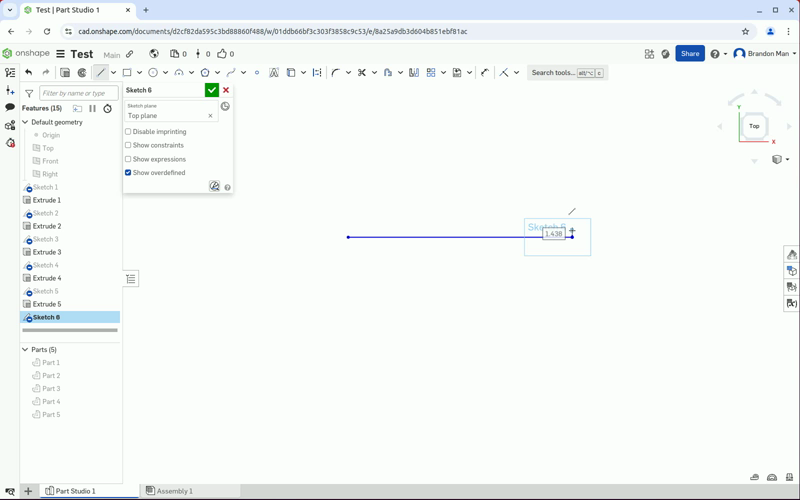
key_down(shift)
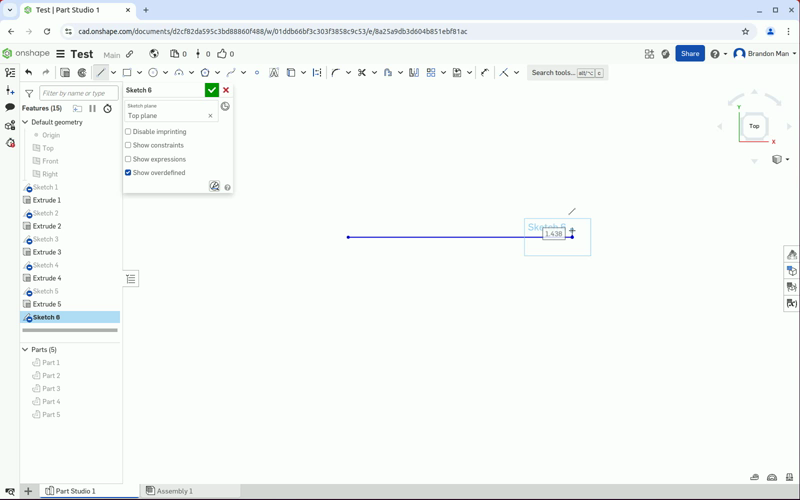
mouse_move(348, 230)
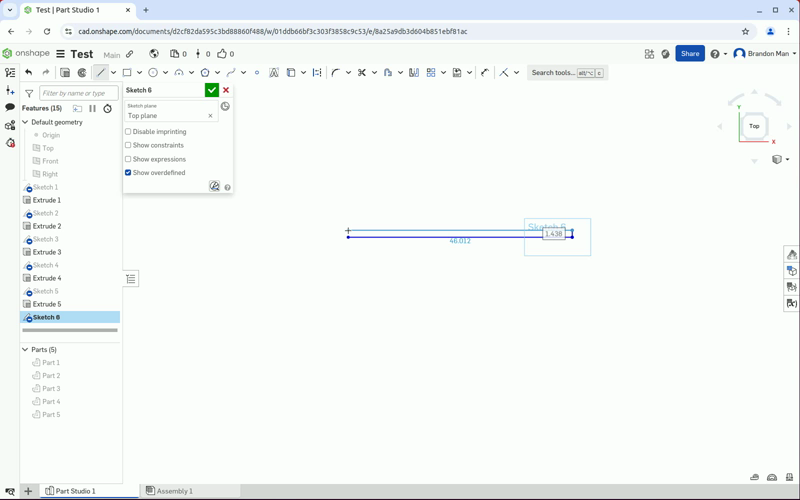
click(348, 230)
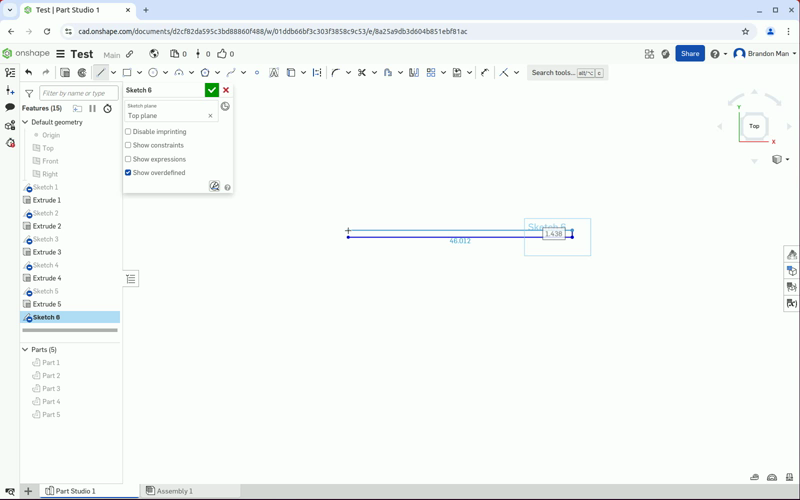
key_up(shift)
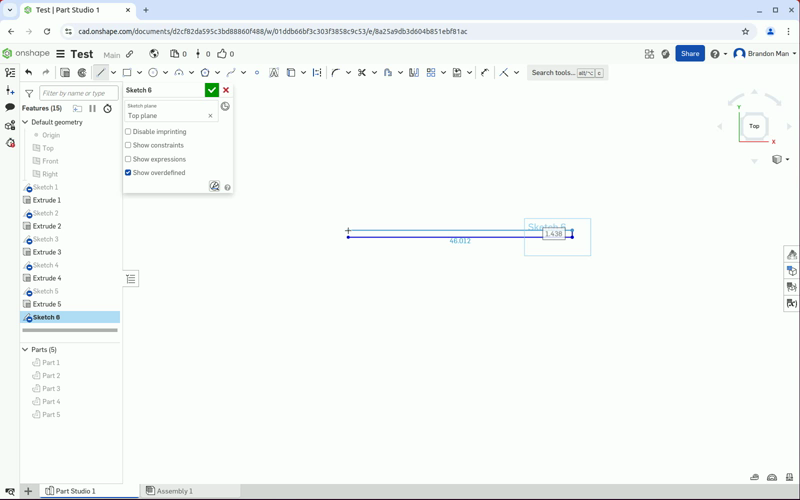
mouse_move(378, 230)
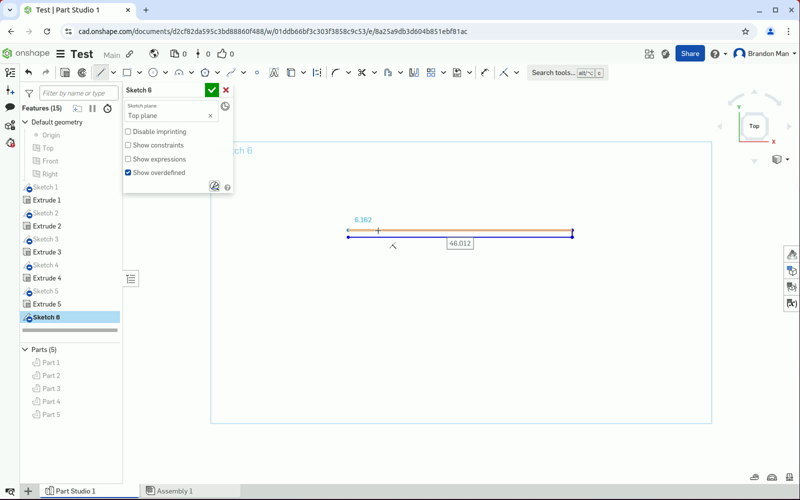
key_down(shift)
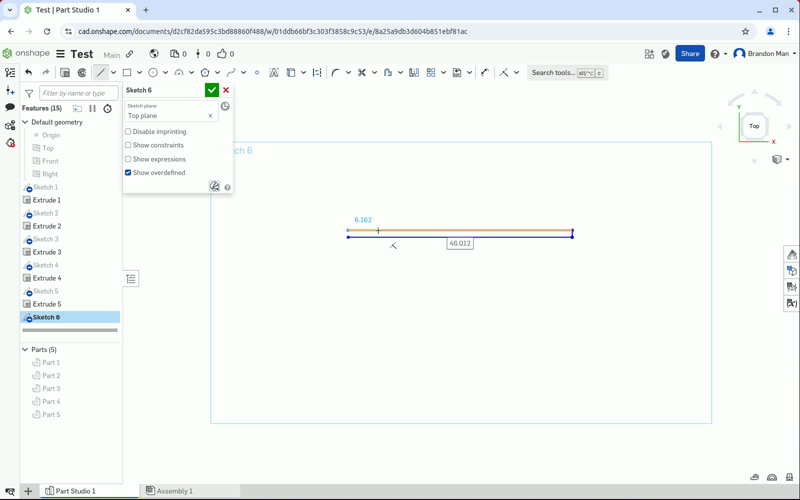
mouse_move(348, 237)
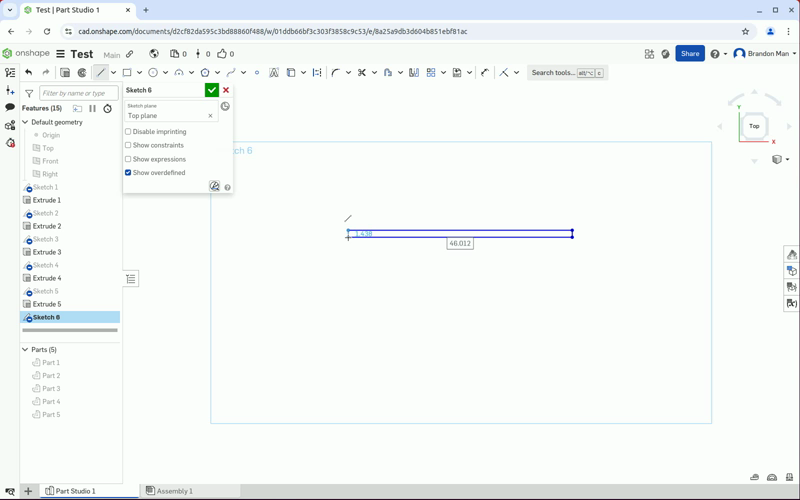
scroll(6)
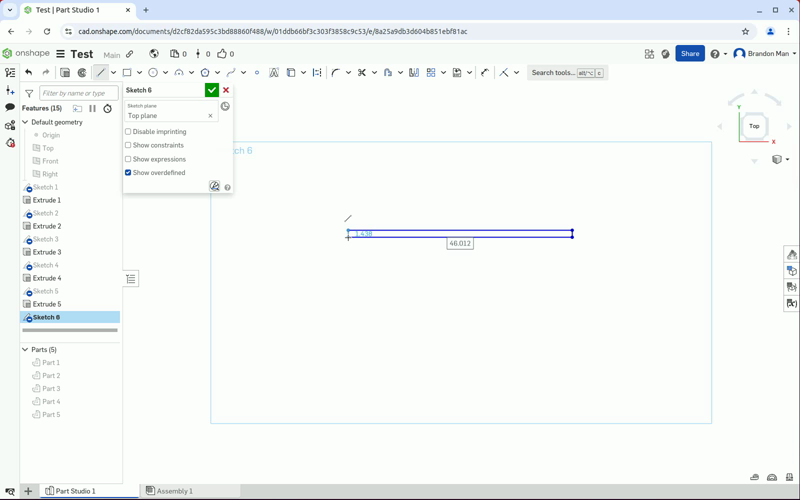
scroll(6)
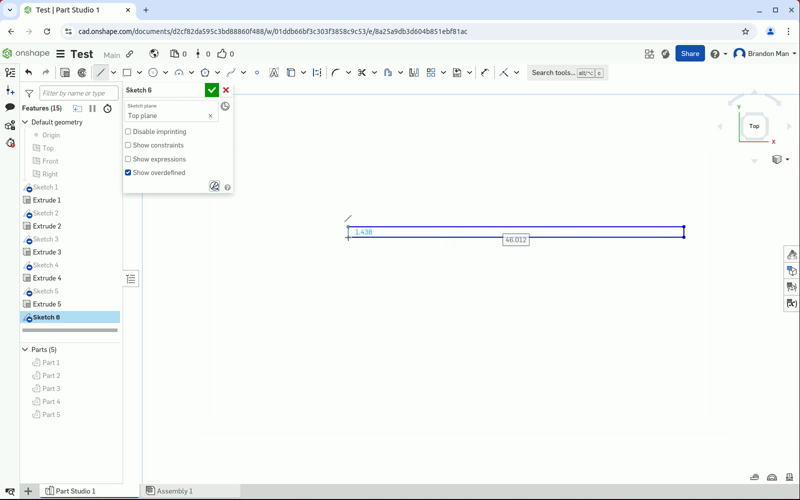
scroll(6)
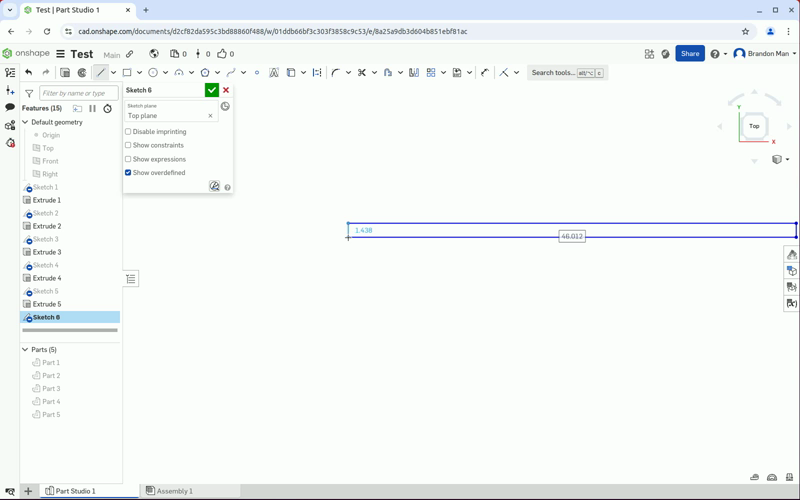
scroll(6)
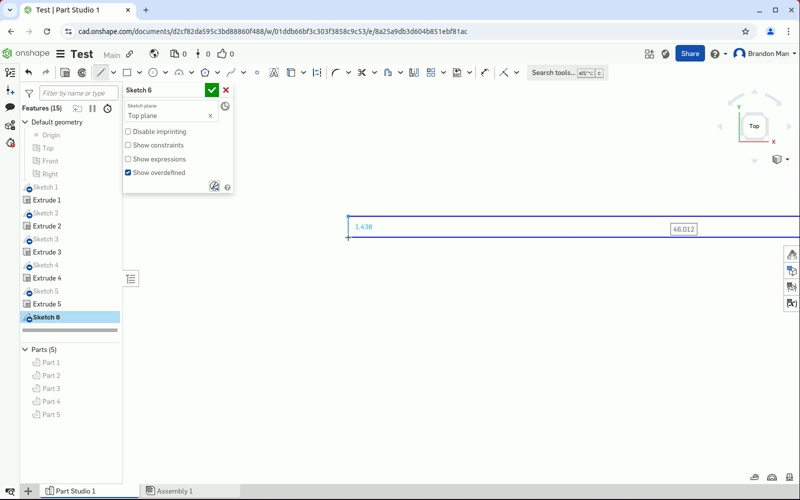
scroll(6)
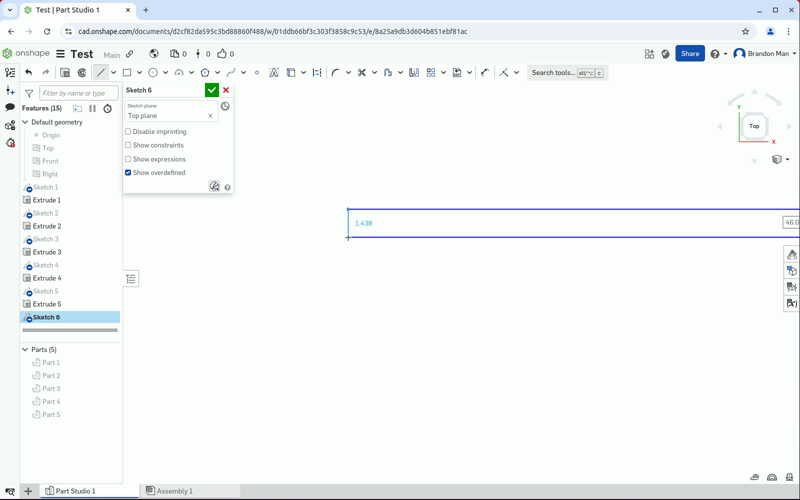
scroll(6)
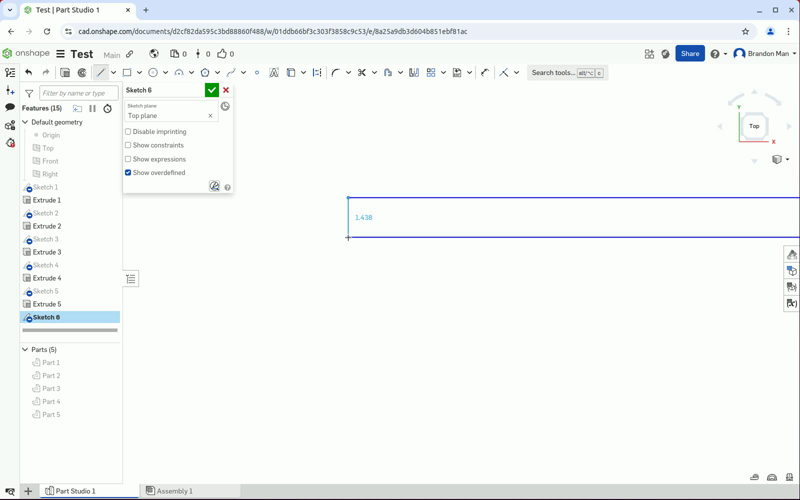
scroll(6)
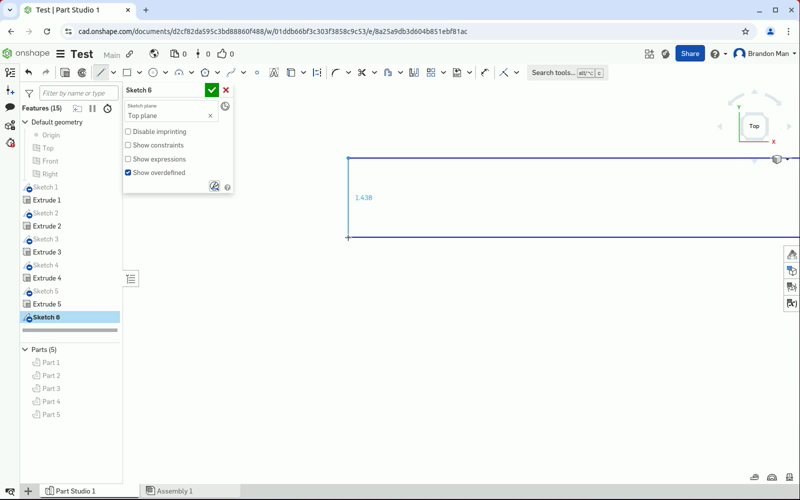
key_up(shift)
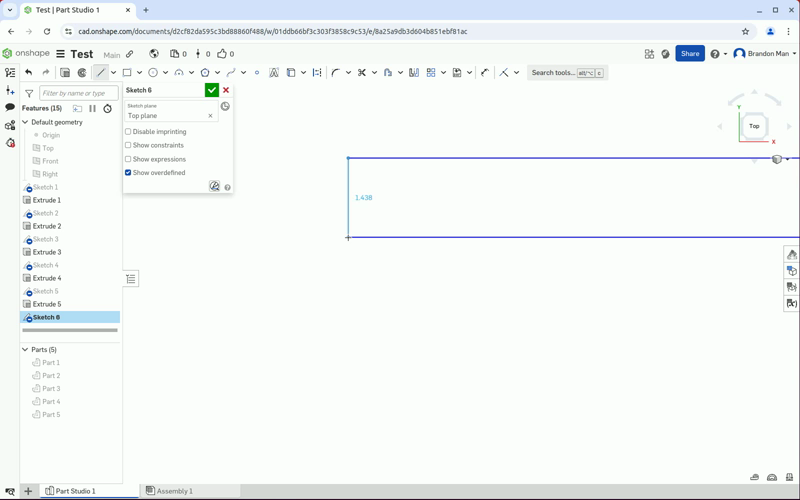
click(348, 237)
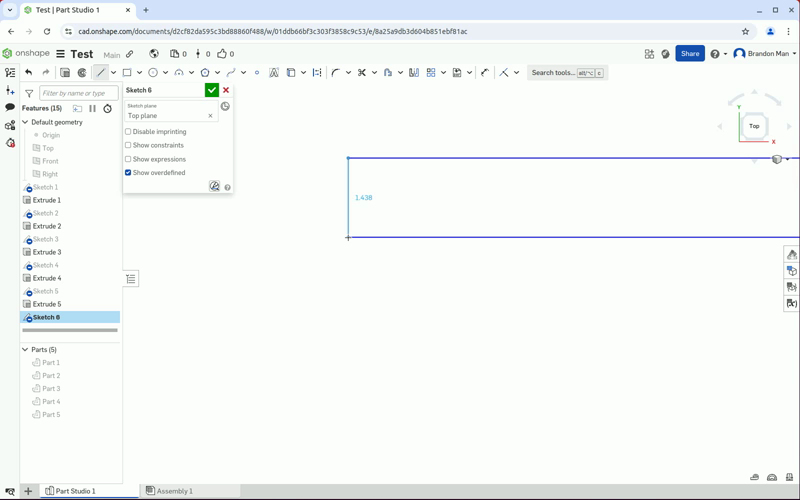
scroll(-6)
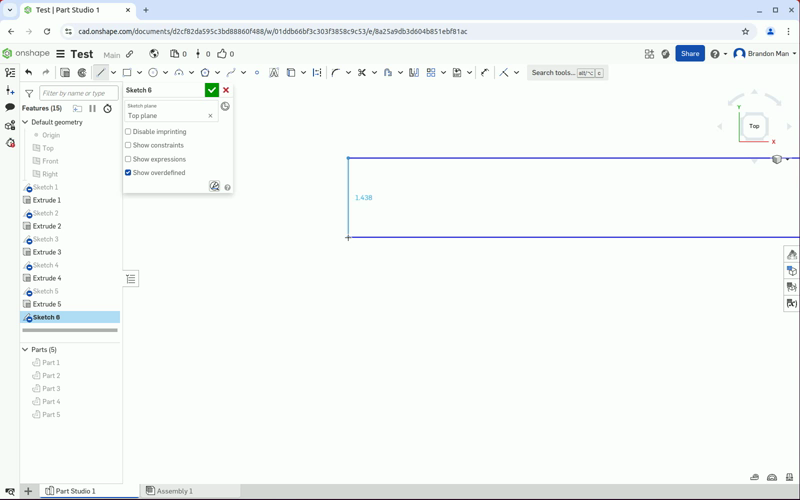
scroll(-6)
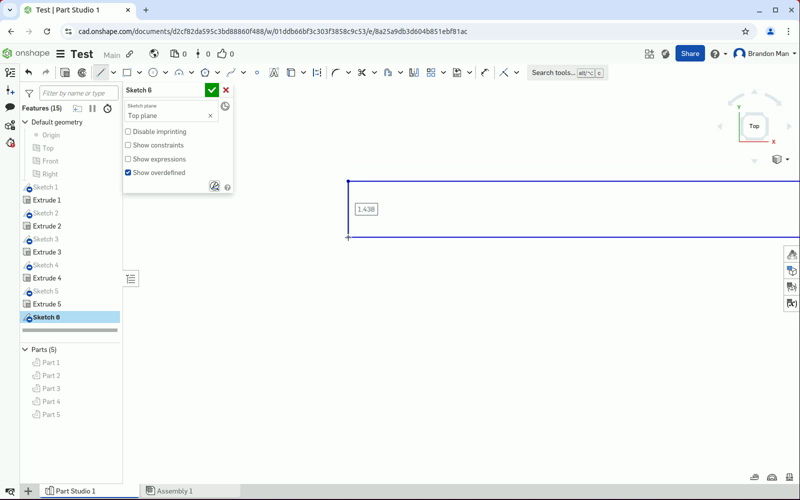
scroll(-6)
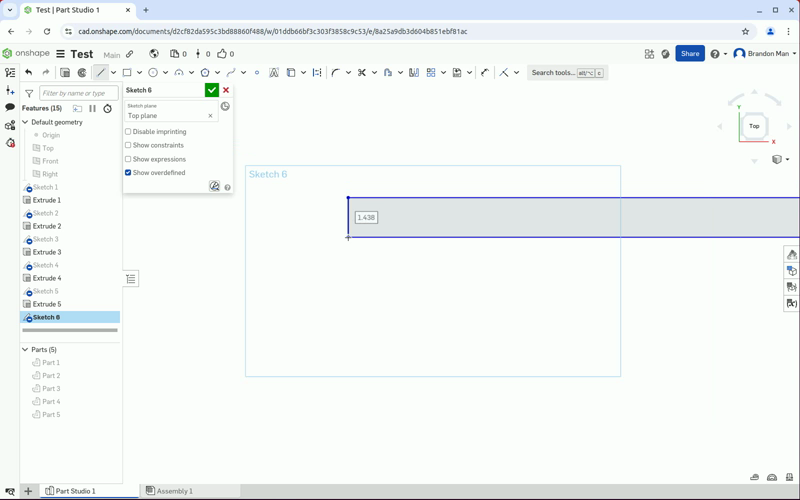
scroll(-6)
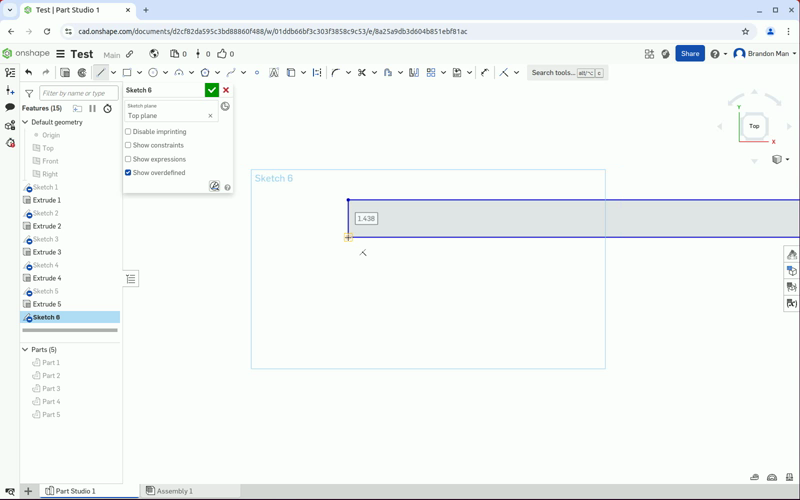
scroll(-6)
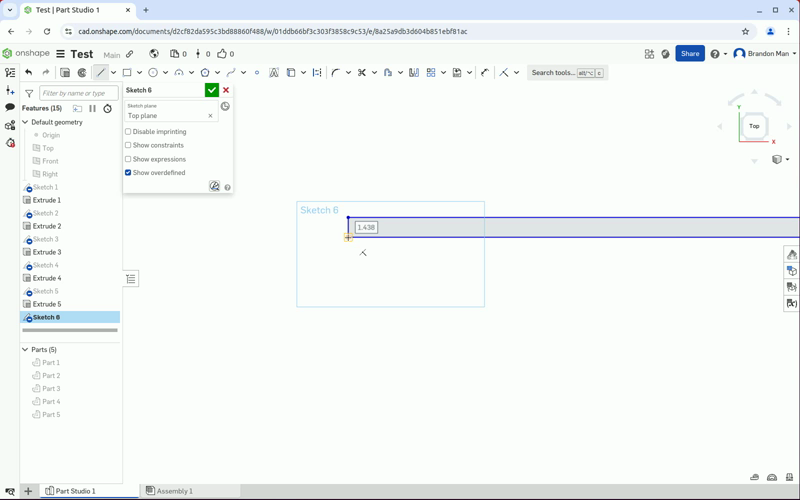
scroll(-6)
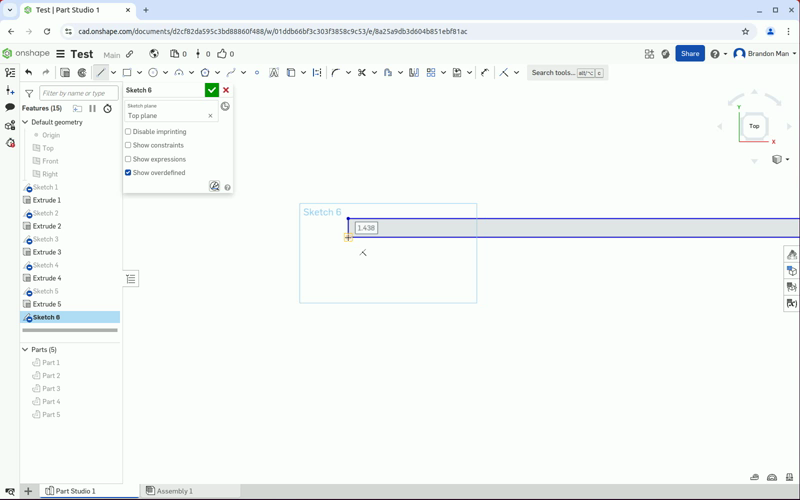
scroll(-6)
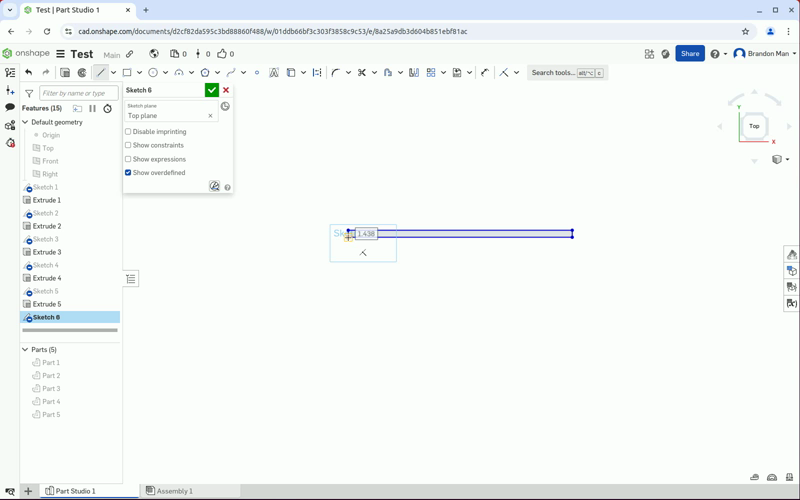
key(esc)
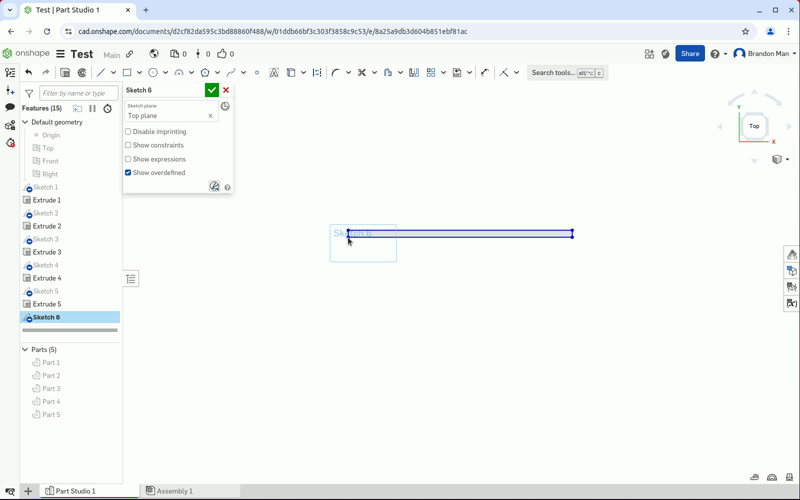
mouse_move(400, 235)
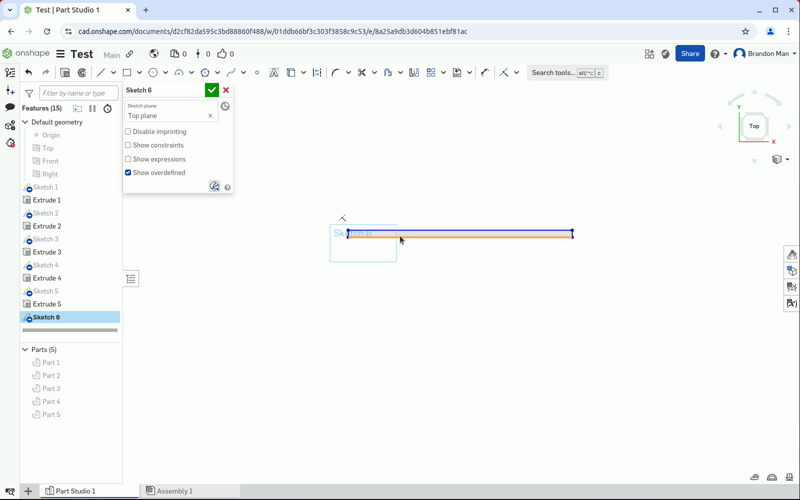
scroll(6)
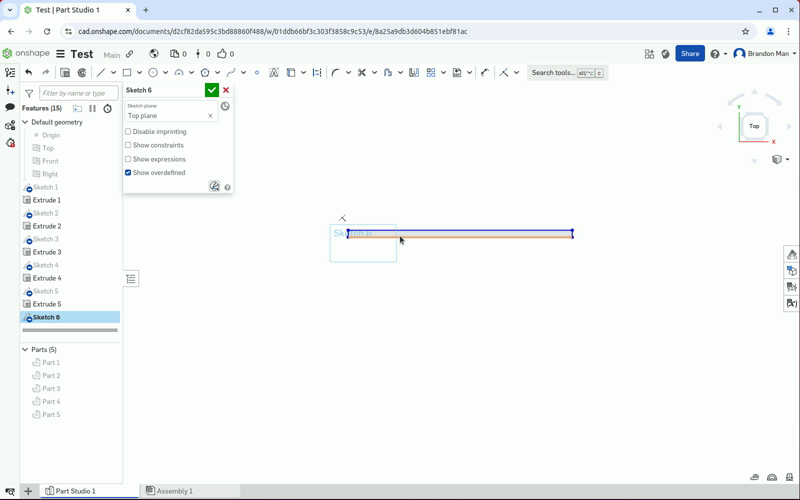
scroll(6)
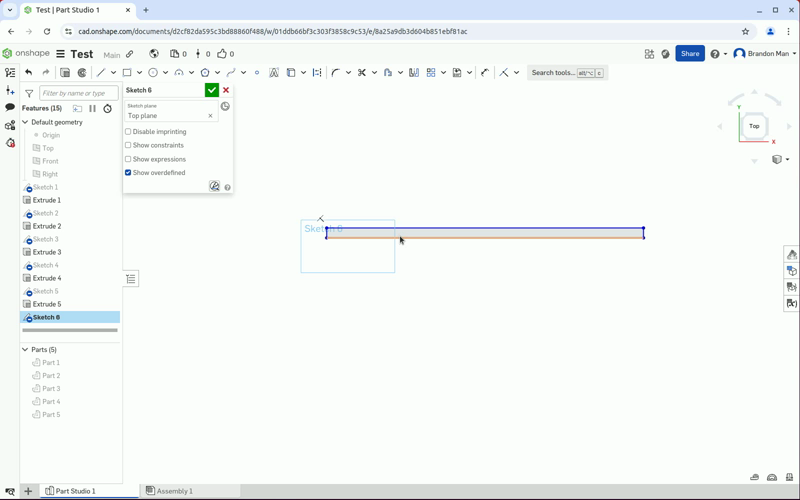
scroll(6)
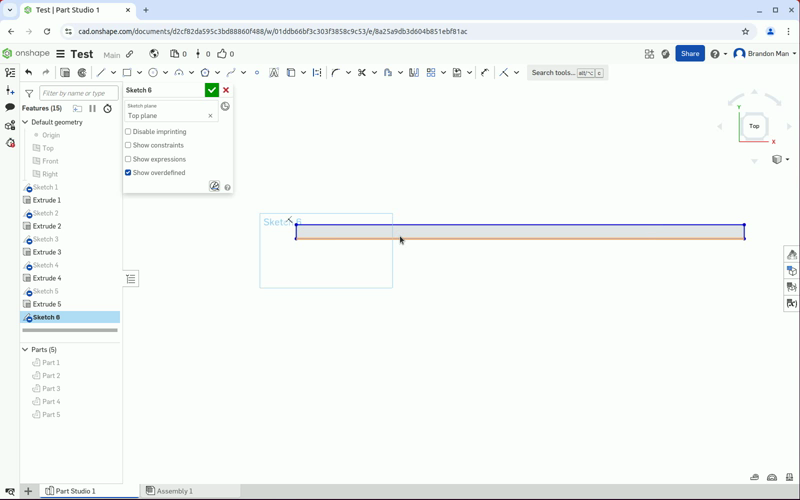
scroll(6)
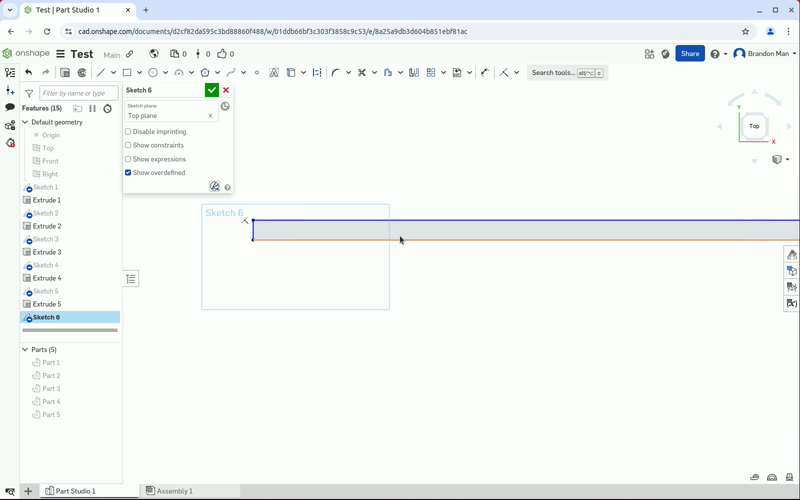
scroll(6)
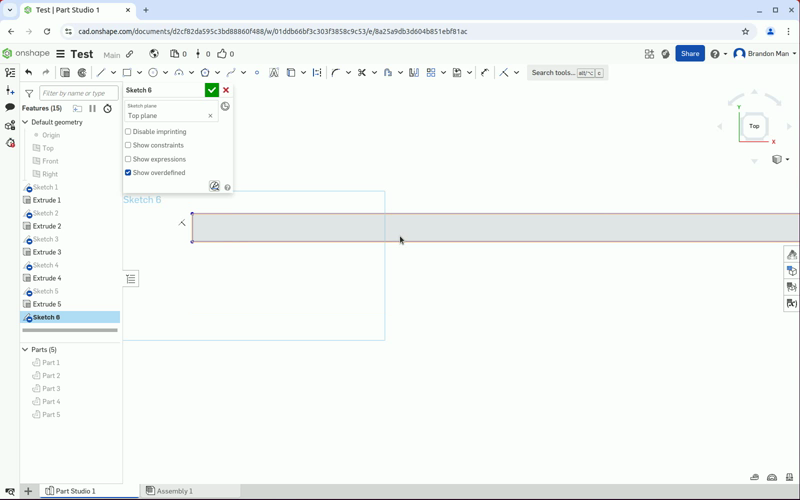
scroll(6)
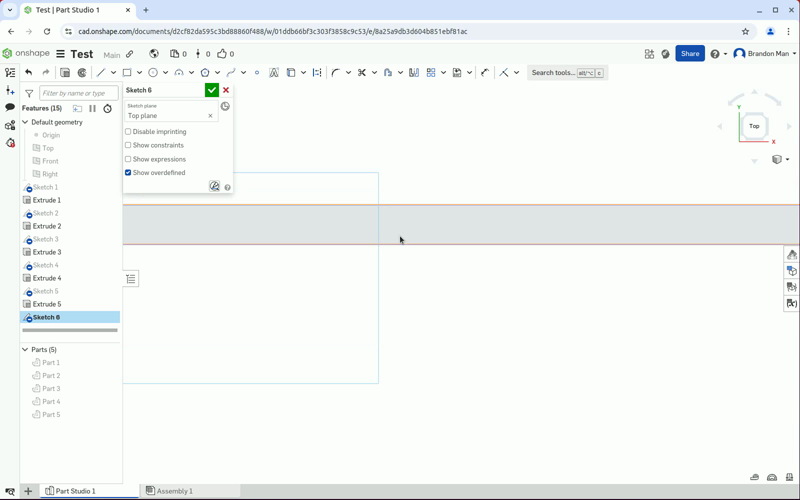
scroll(6)
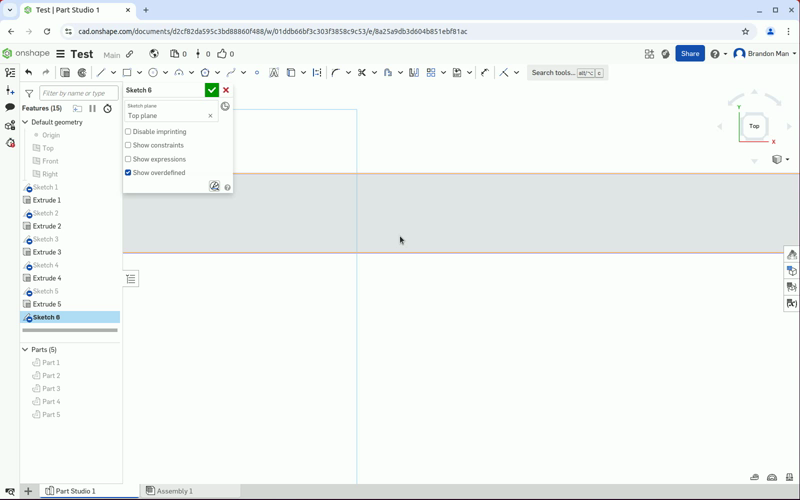
click(400, 235)
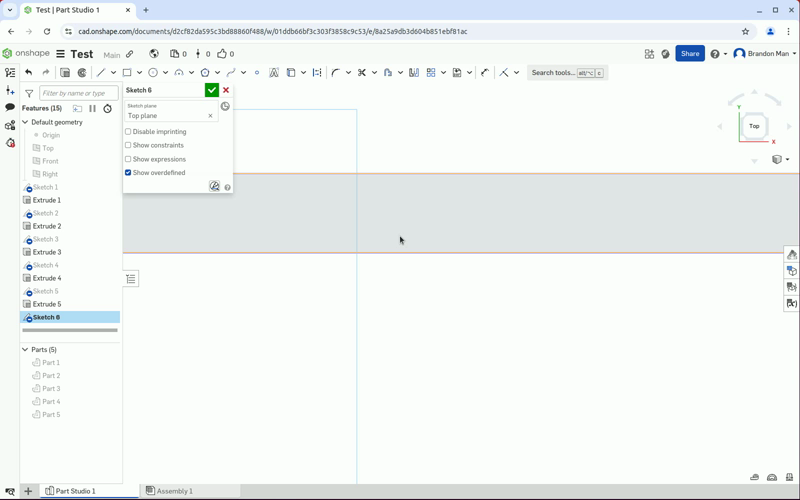
scroll(-6)
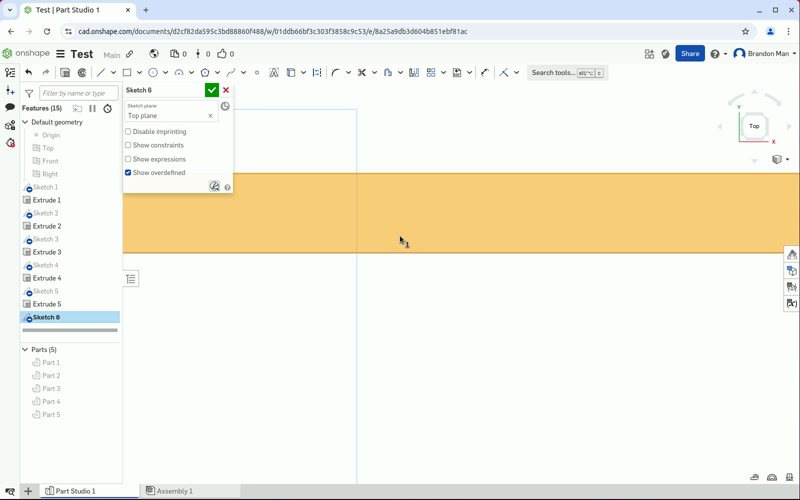
scroll(-6)
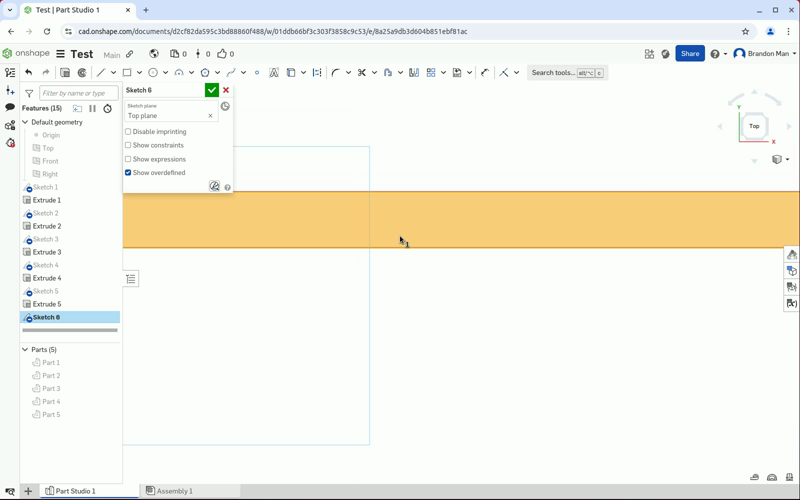
scroll(-6)
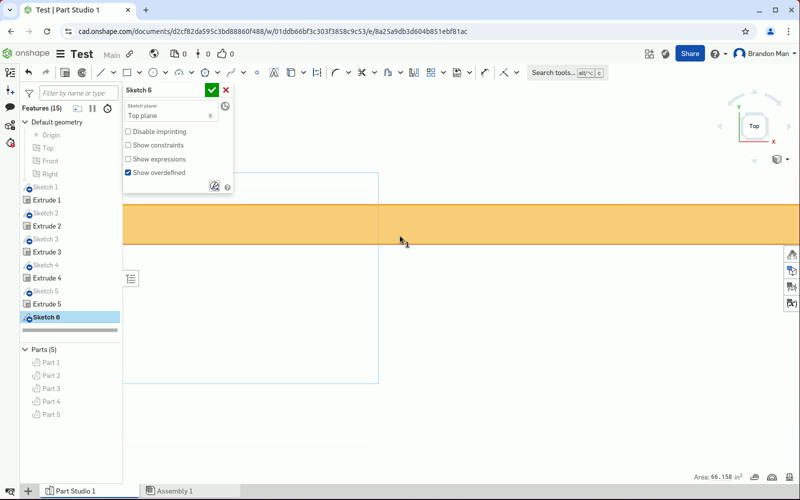
scroll(-6)
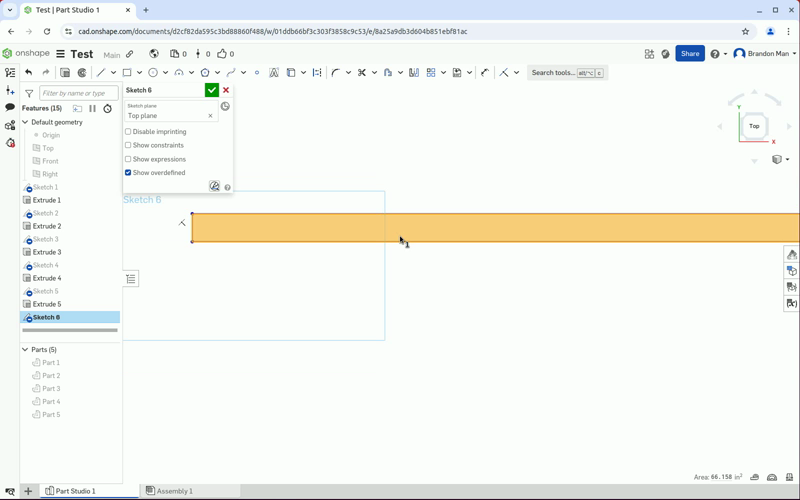
scroll(-6)
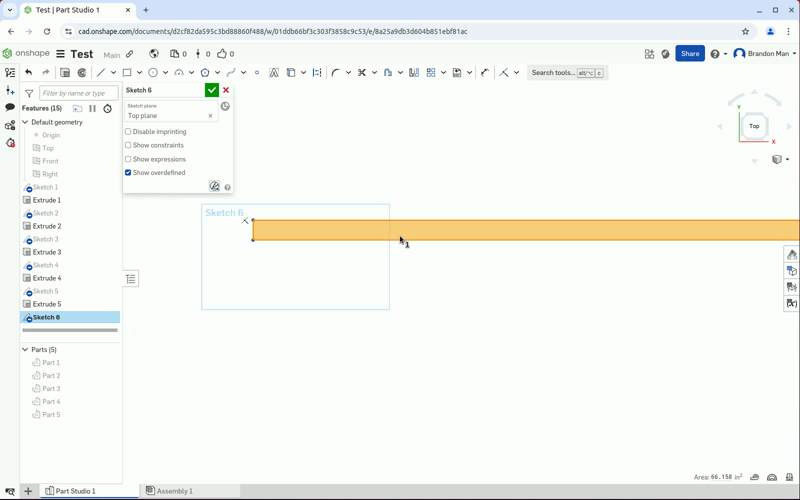
scroll(-6)
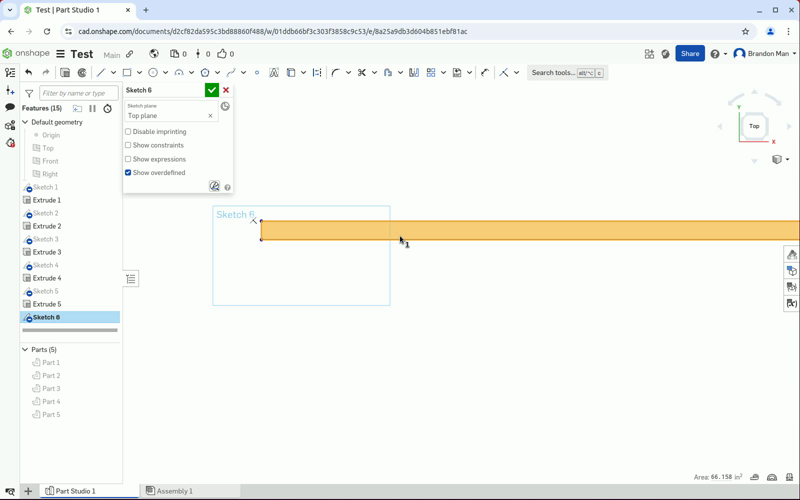
scroll(-6)
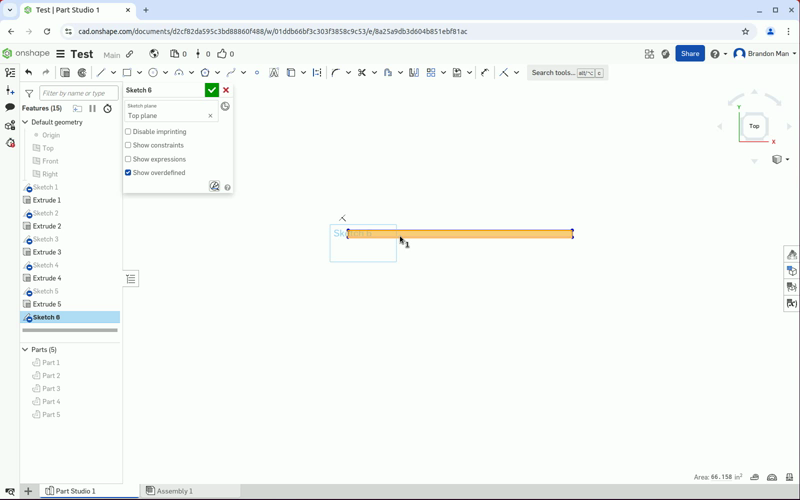
mouse_move(73, 352)
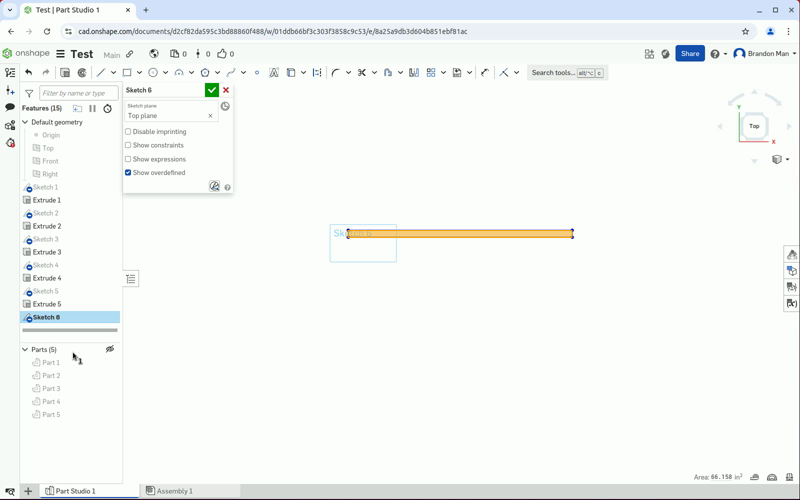
key(shift+y)
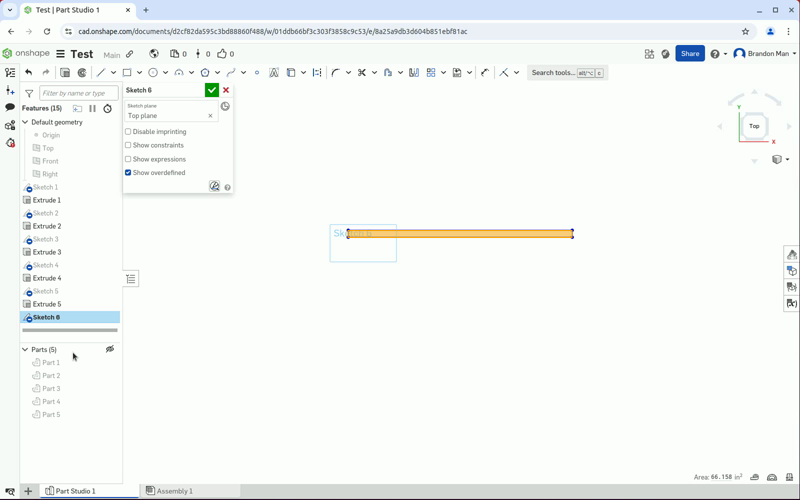
key(shift+e)
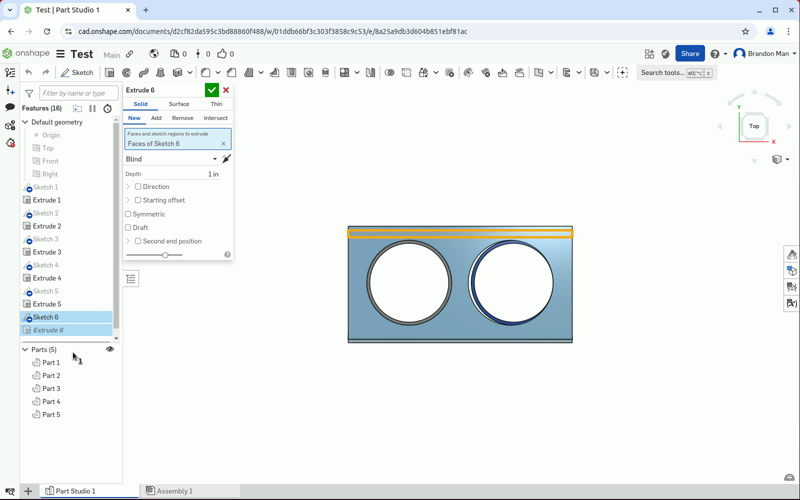
mouse_move(143, 106)
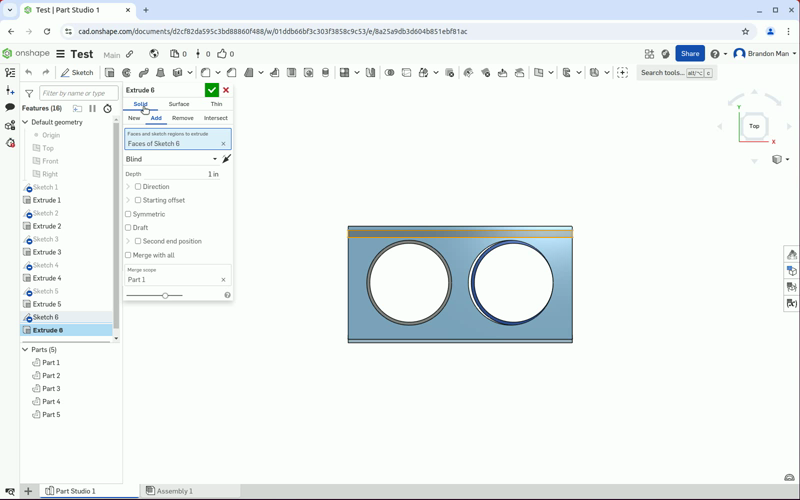
click(143, 106)
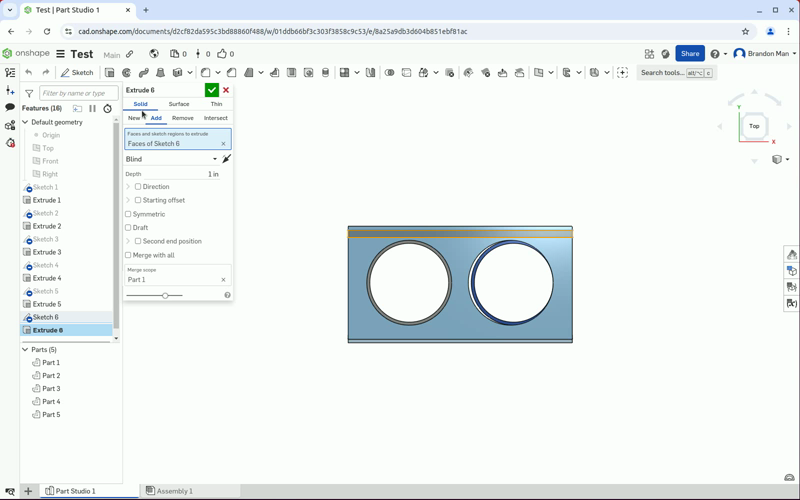
mouse_move(137, 120)
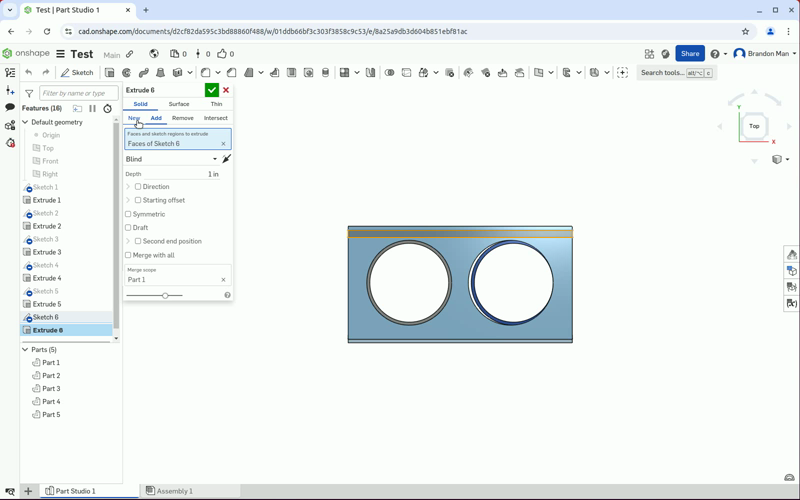
click(137, 120)
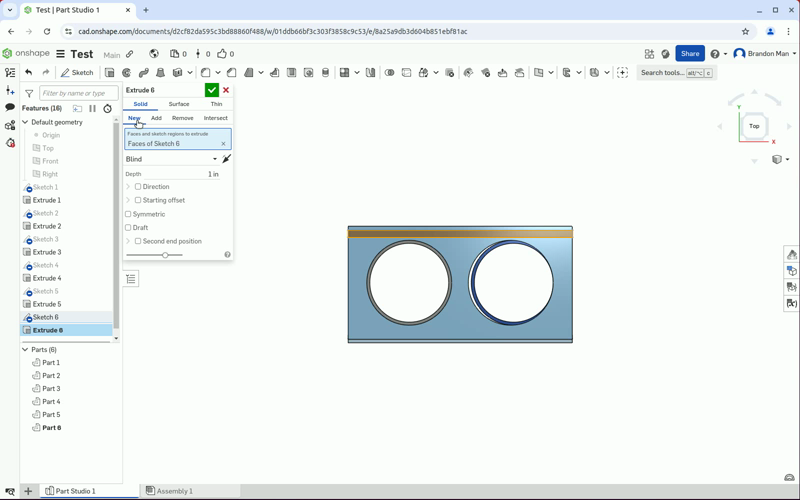
key(tab, 4)
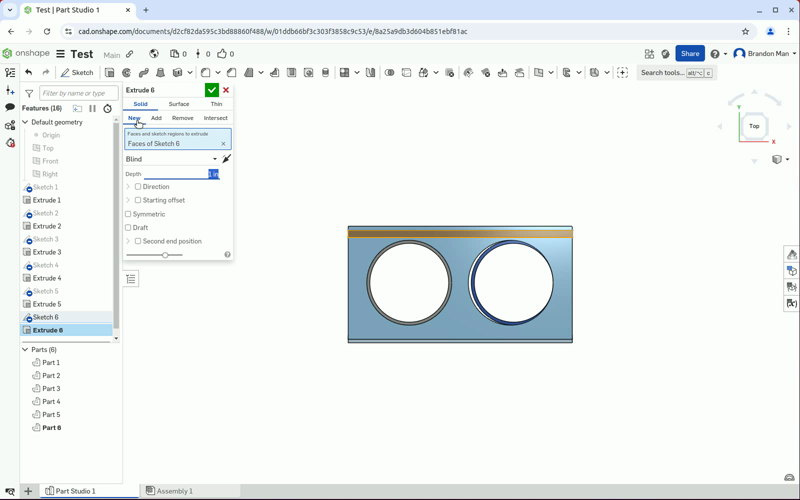
text(-0.722)
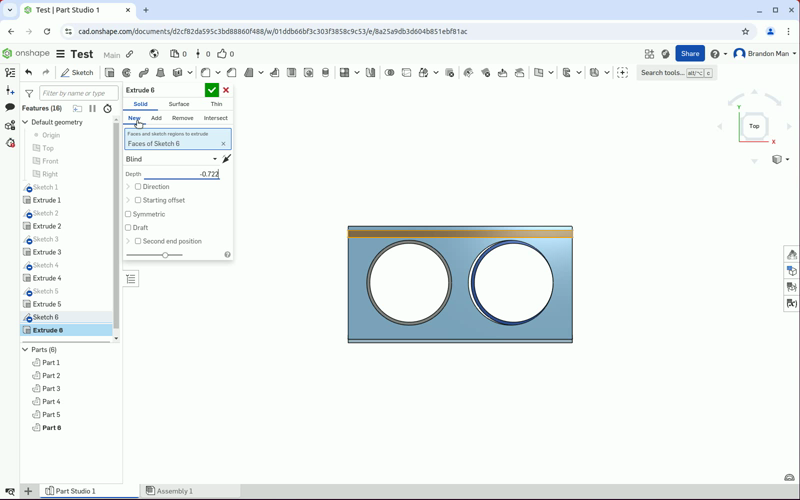
key(enter)
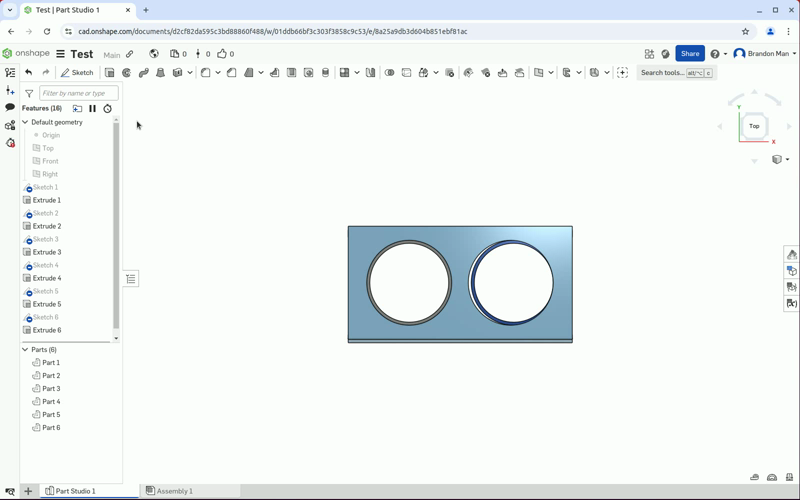
key(shift+h)
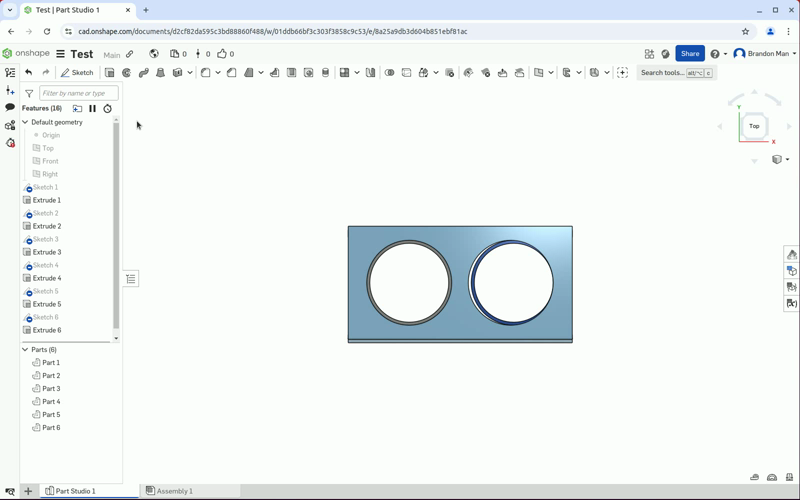
key(shift+h)
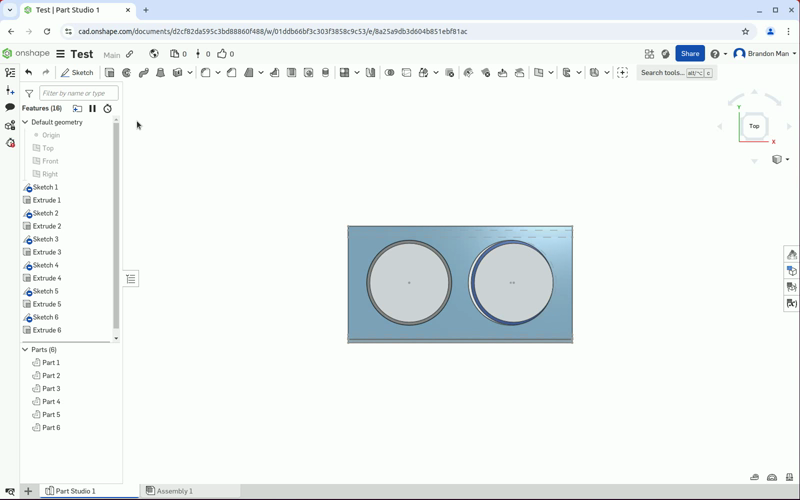
key(shift+7)
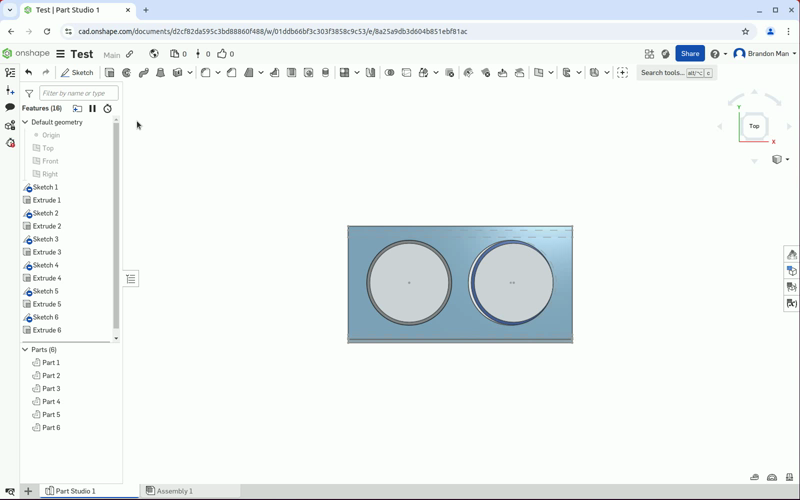
key(up, 3)
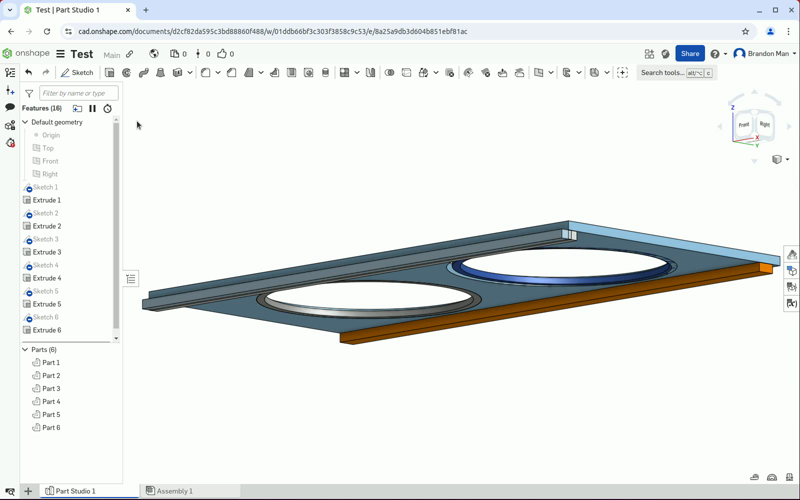
key(left, 3)
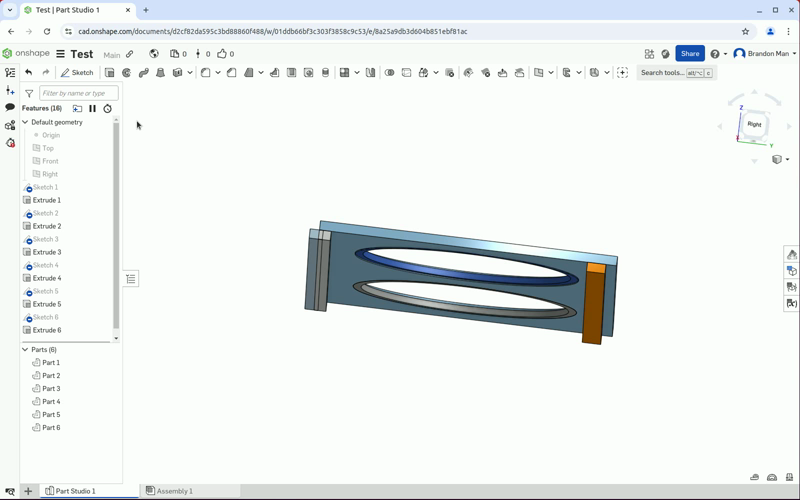
key(right, 3)
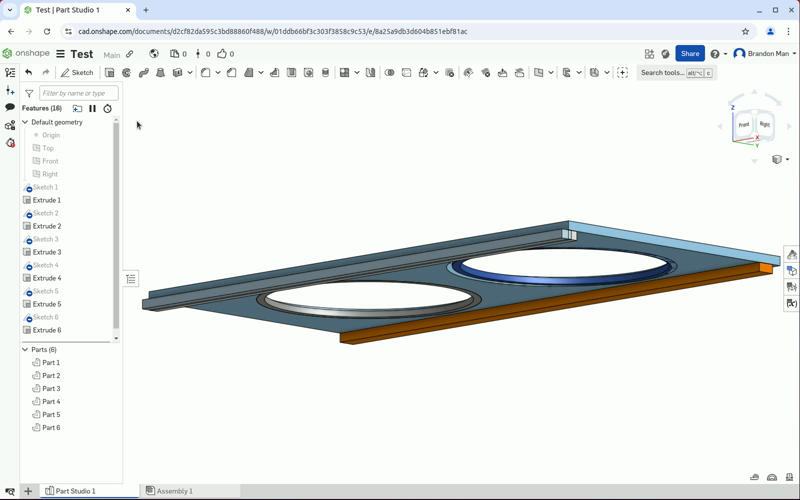
key(down, 3)
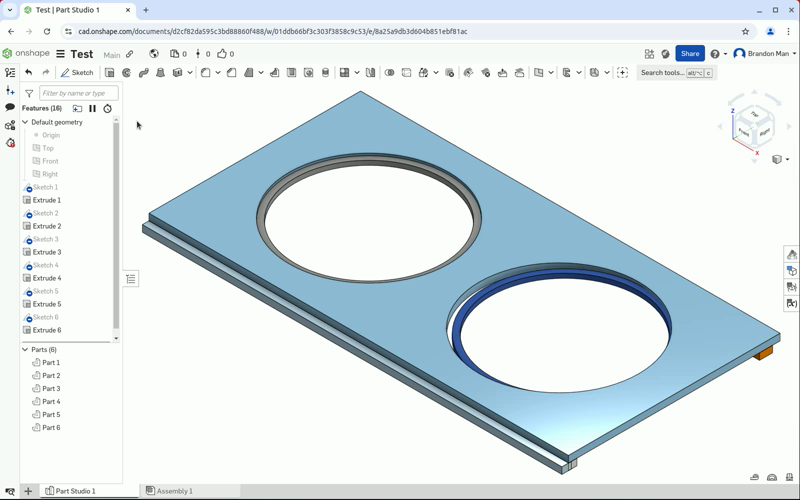
mouse_move(69, 189)
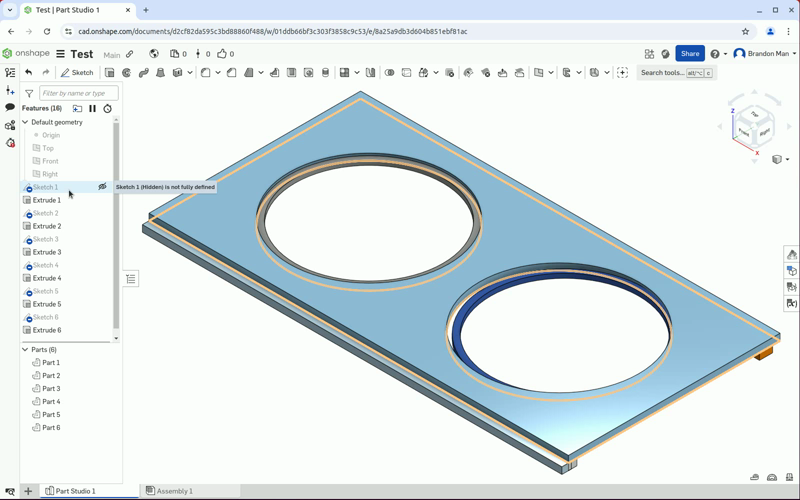
click(69, 189)